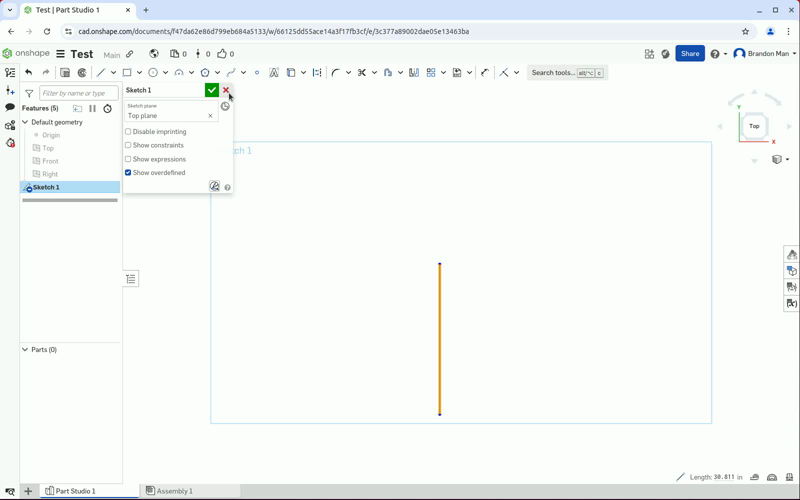
key(shift+h)
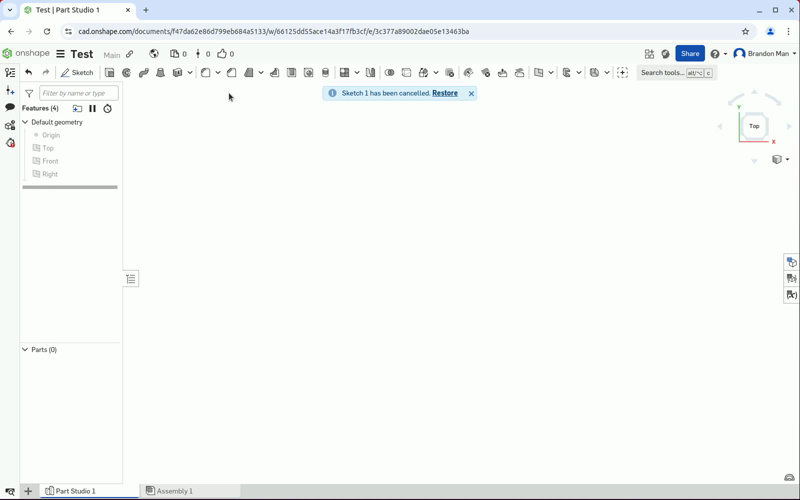
mouse_move(73, 352)
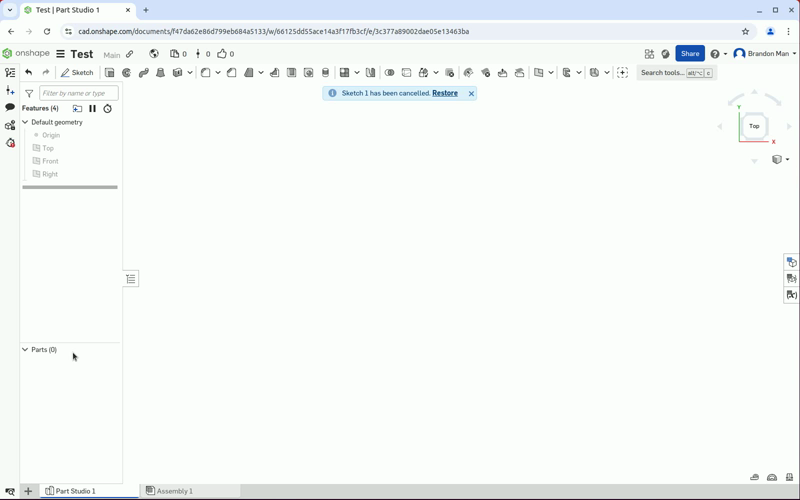
key(y)
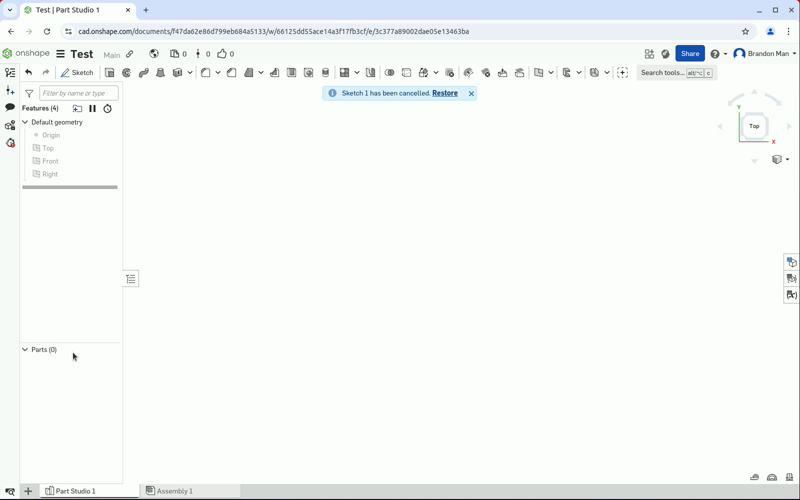
key(shift+p)
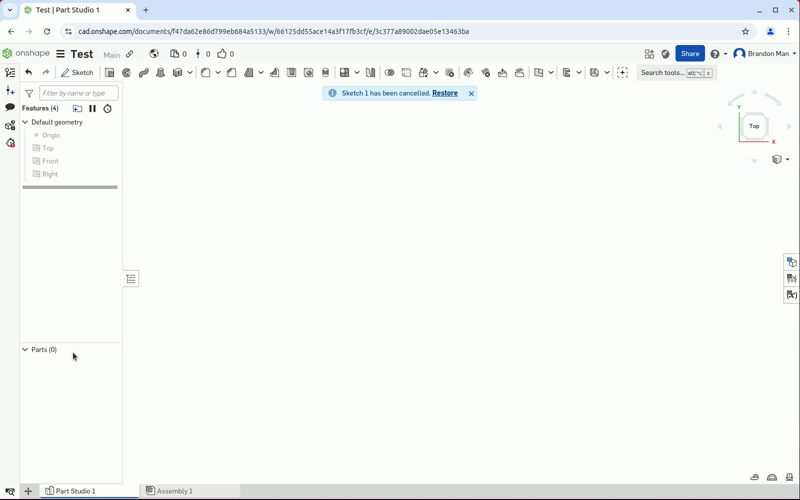
key(space)
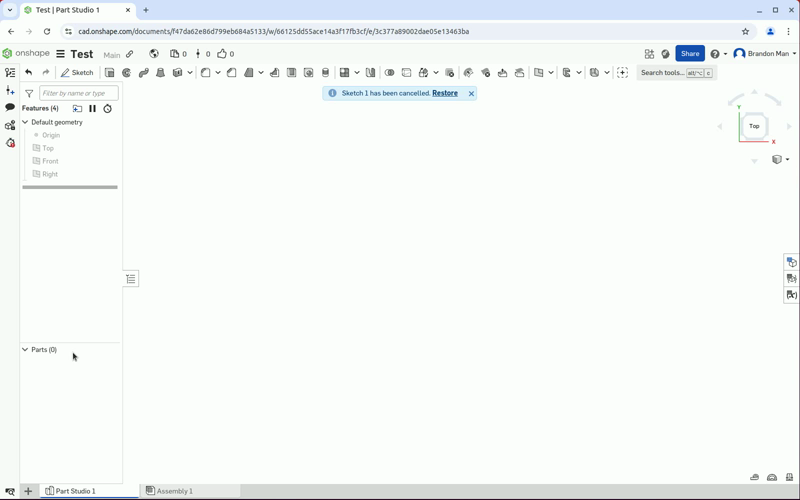
key_down(shift)
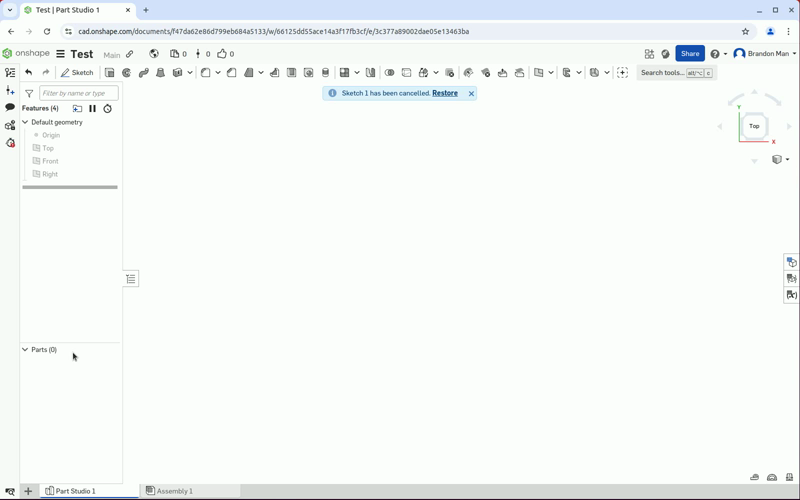
key(up)
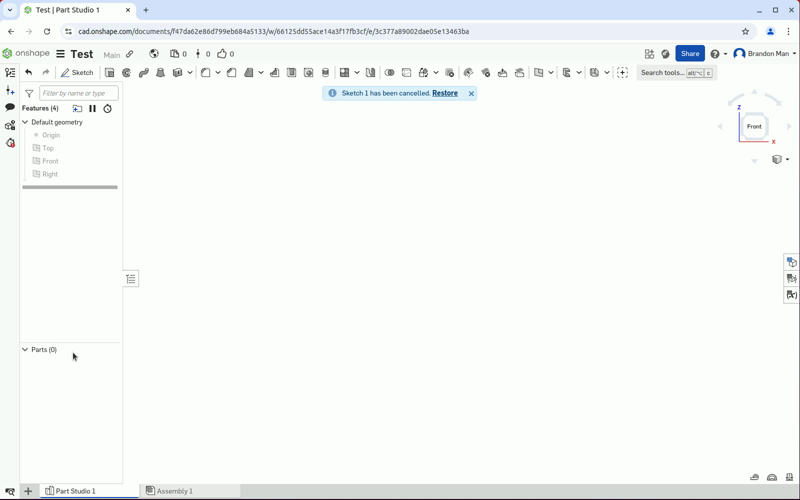
key_up(shift)
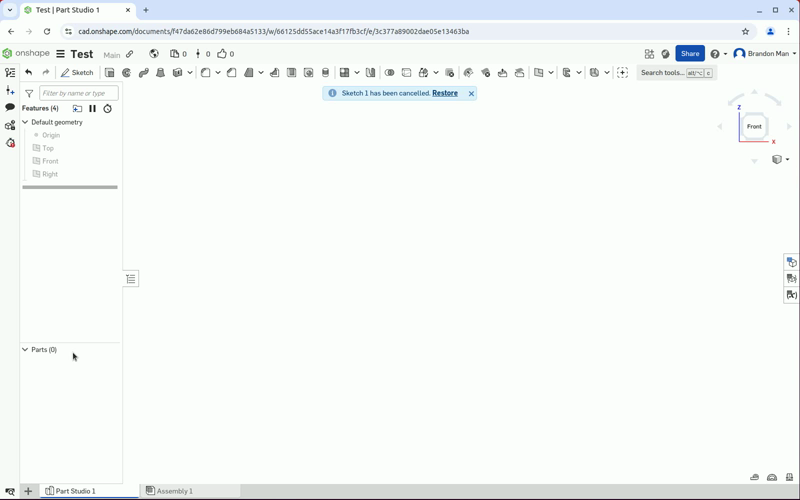
mouse_move(73, 352)
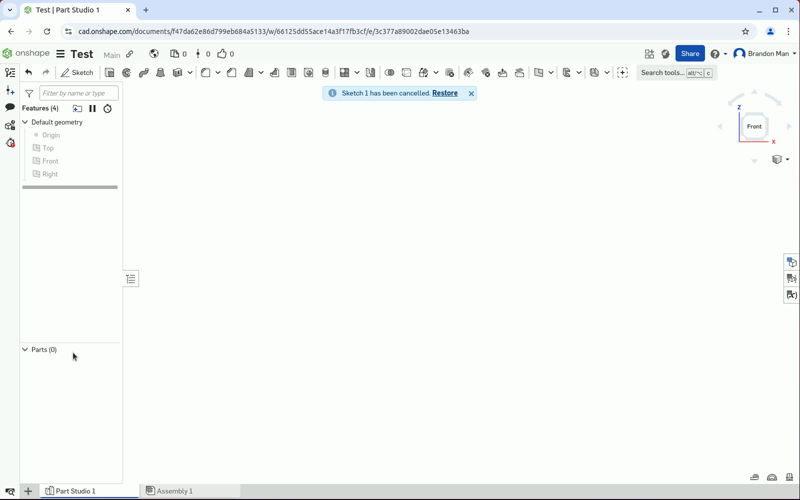
key(shift+y)
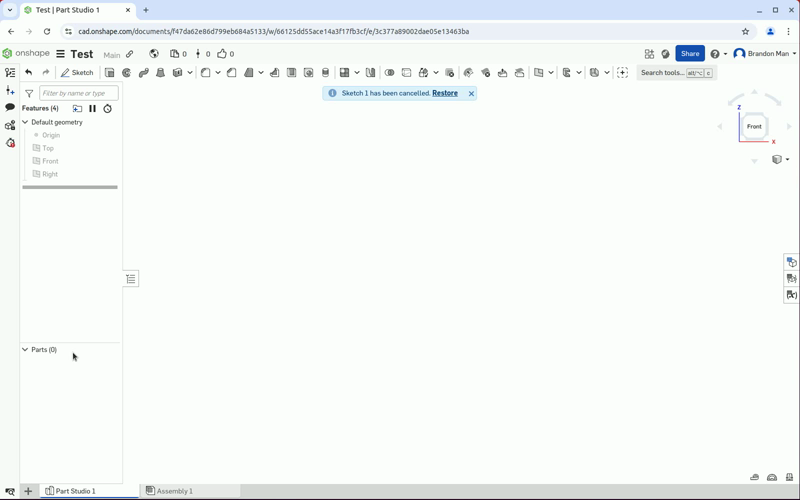
key(shift+s)
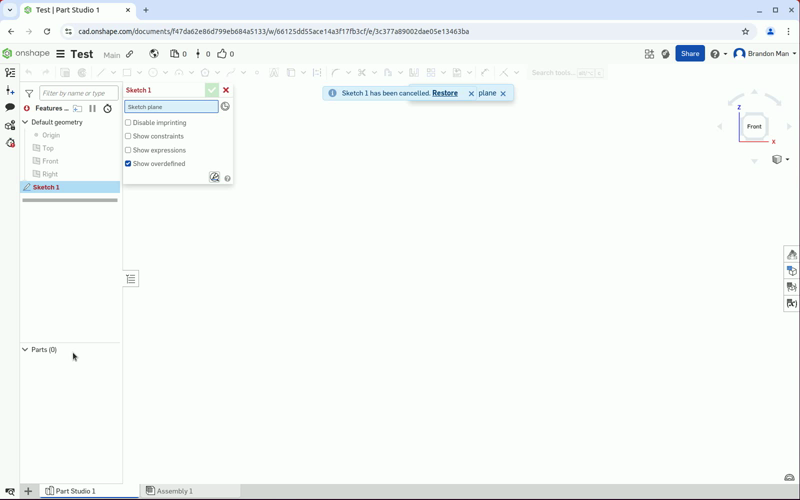
mouse_move(73, 163)
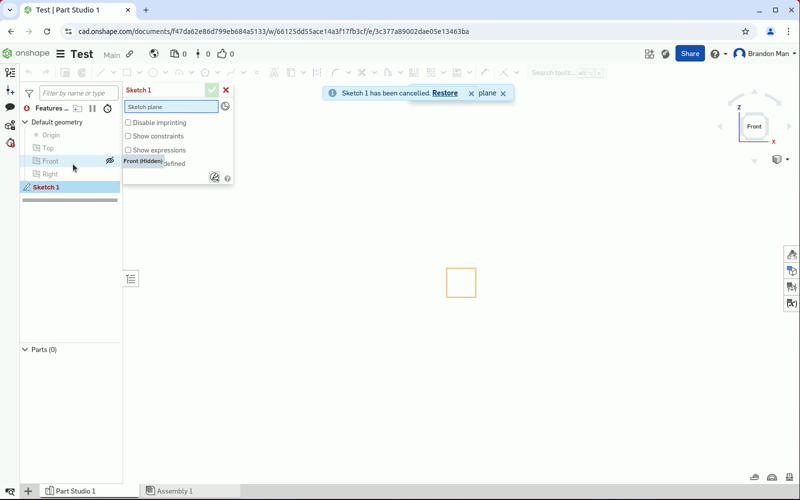
click(73, 163)
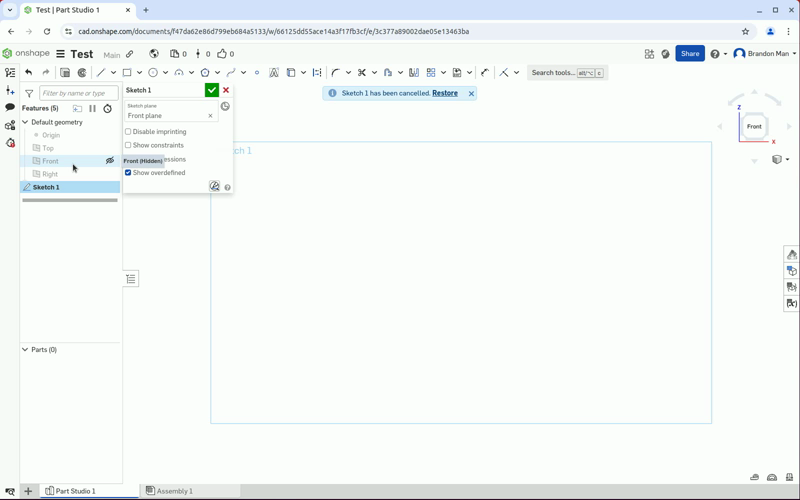
mouse_move(73, 352)
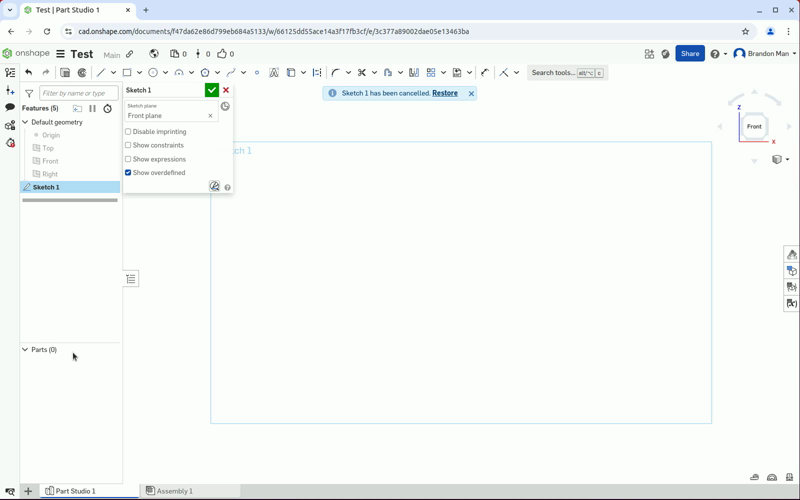
key(y)
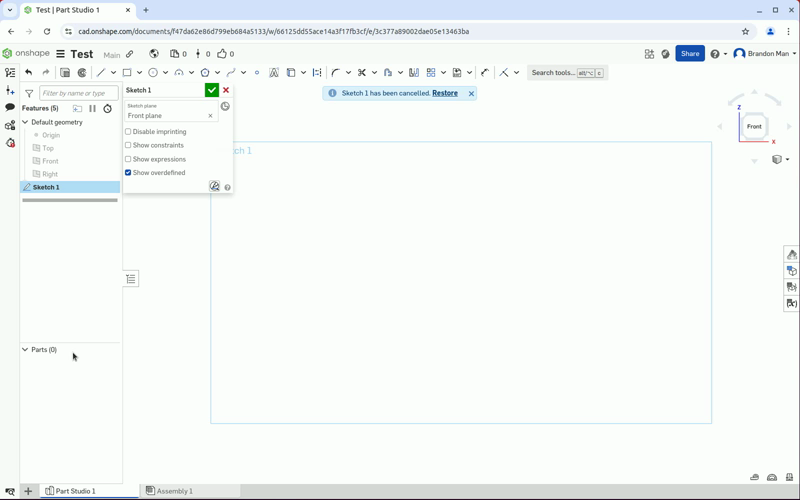
key(l)
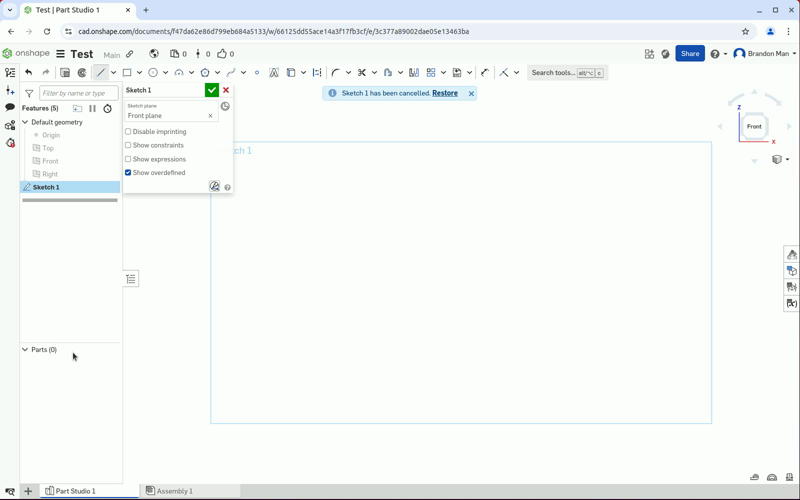
key_down(shift)
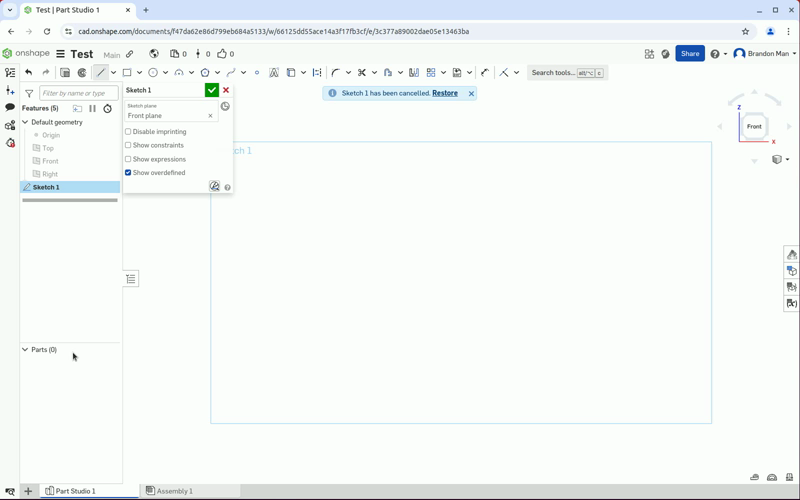
mouse_move(437, 295)
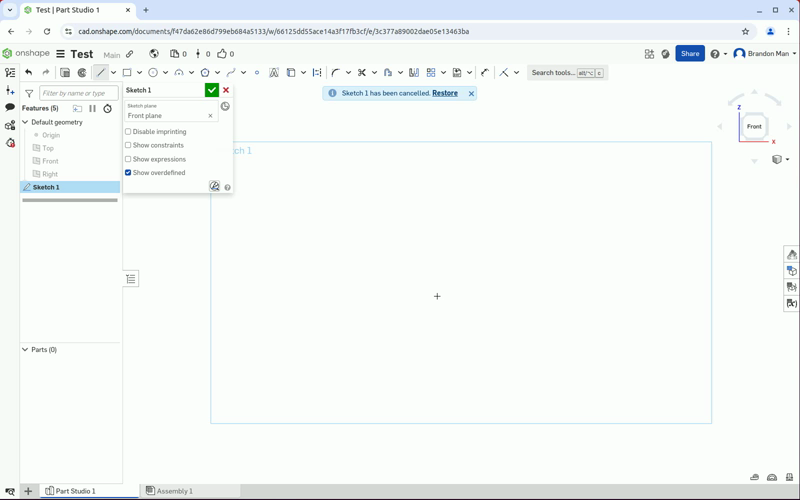
click(437, 295)
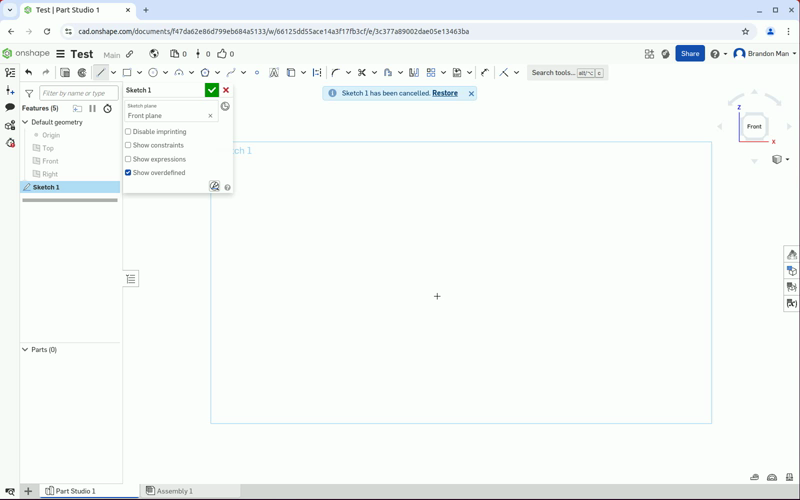
key_up(shift)
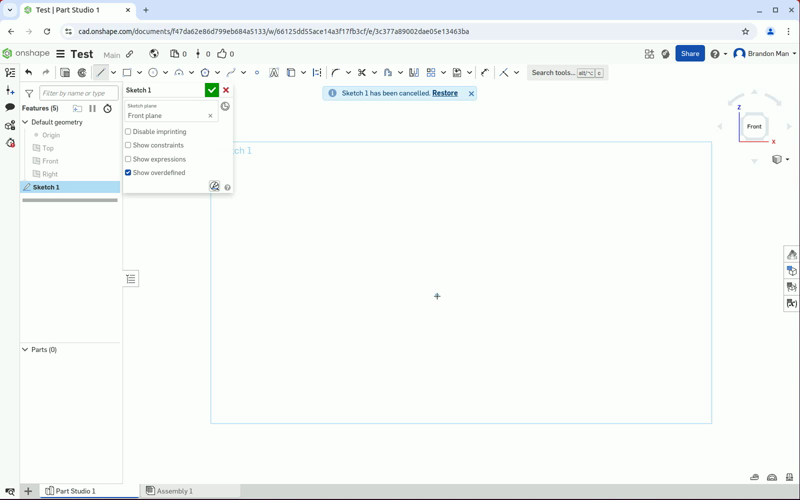
key_down(shift)
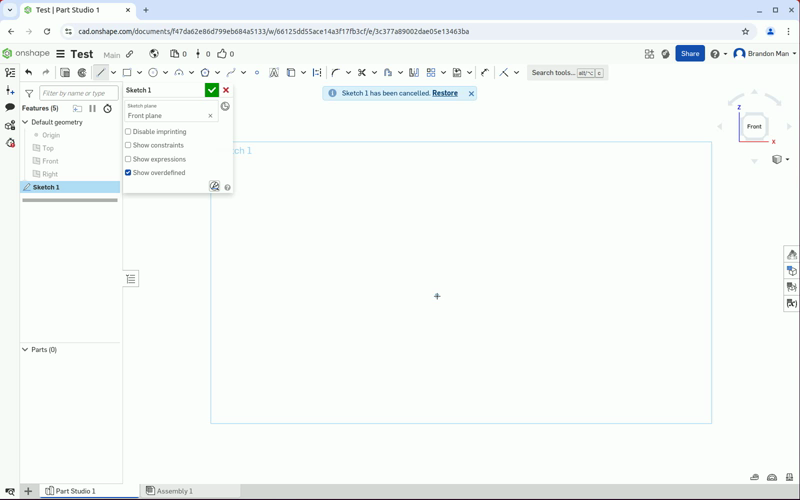
mouse_move(467, 295)
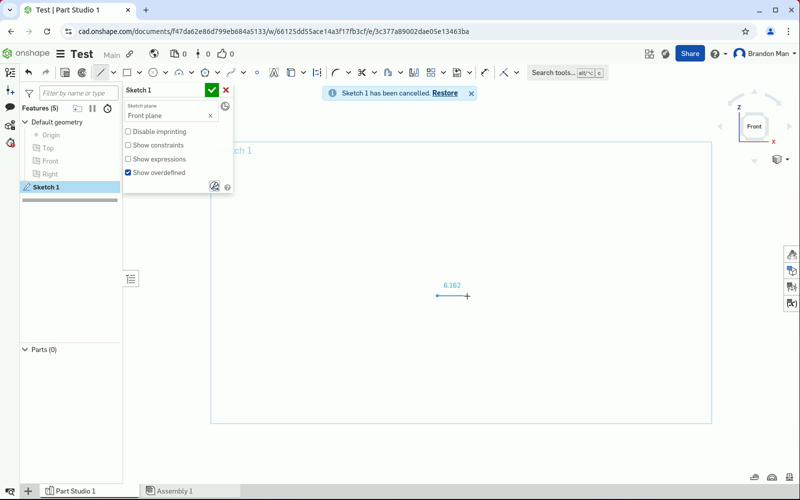
mouse_move(440, 295)
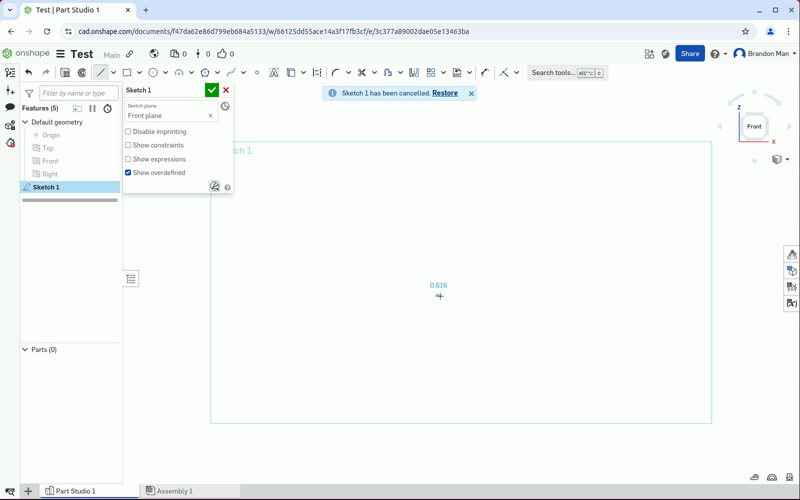
scroll(6)
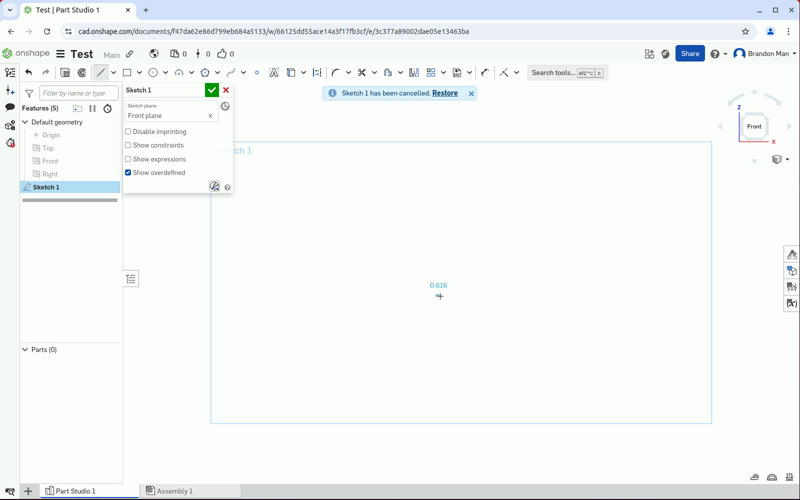
scroll(6)
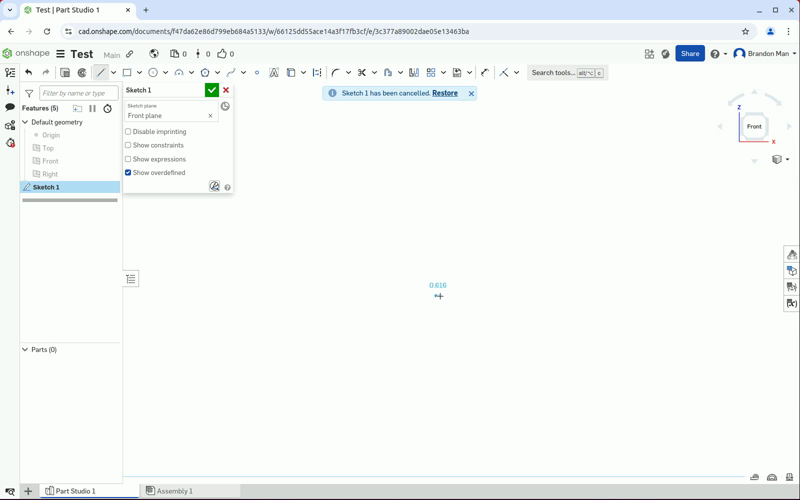
scroll(6)
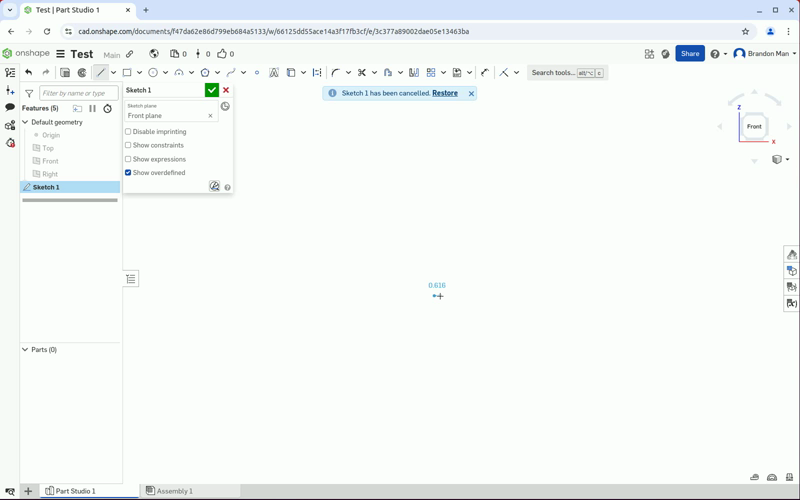
scroll(6)
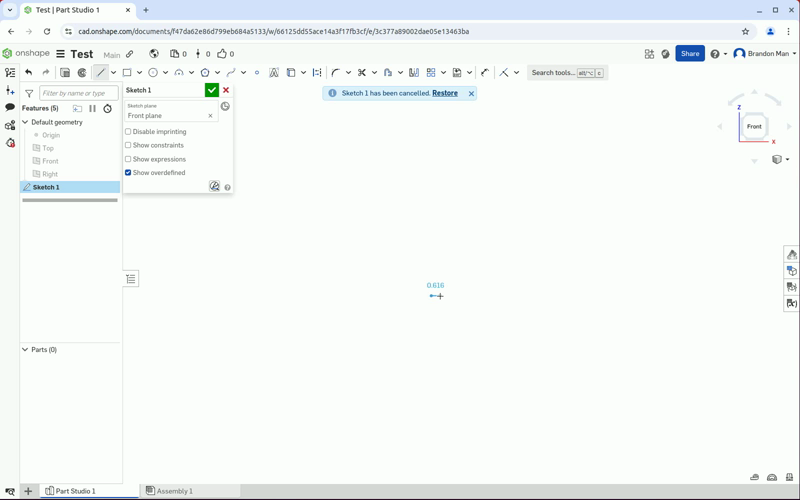
scroll(6)
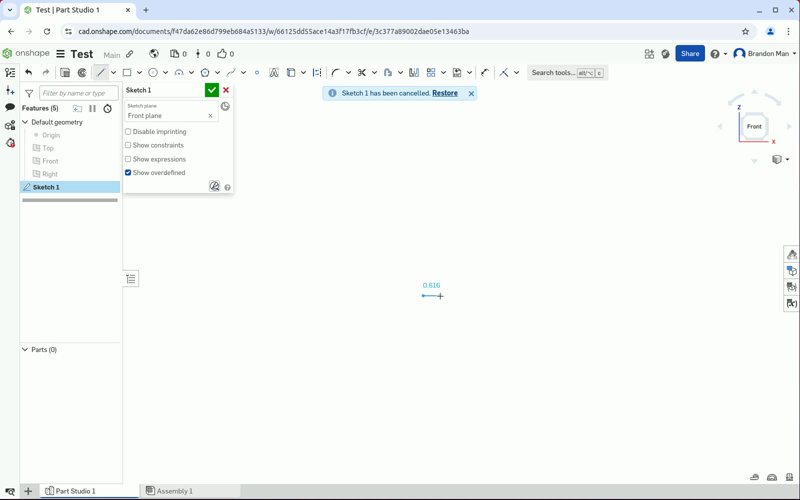
scroll(6)
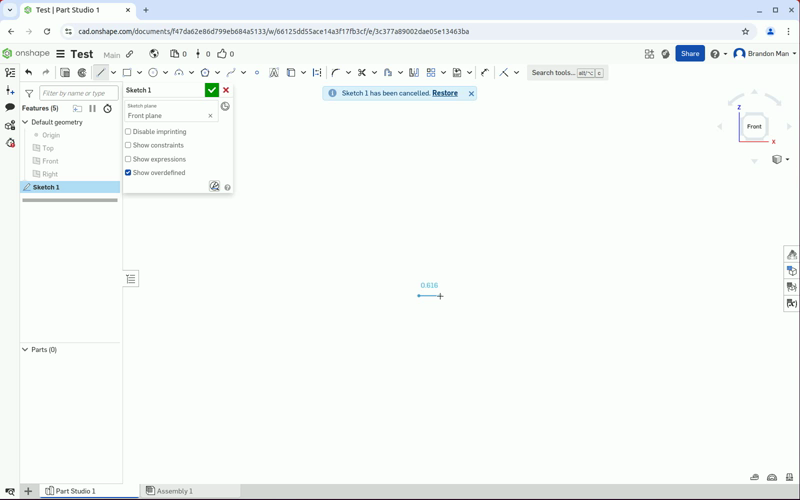
scroll(6)
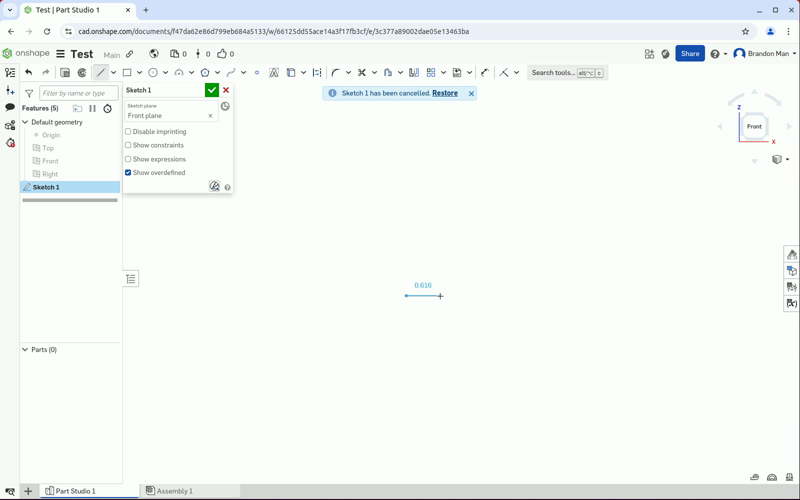
click(440, 295)
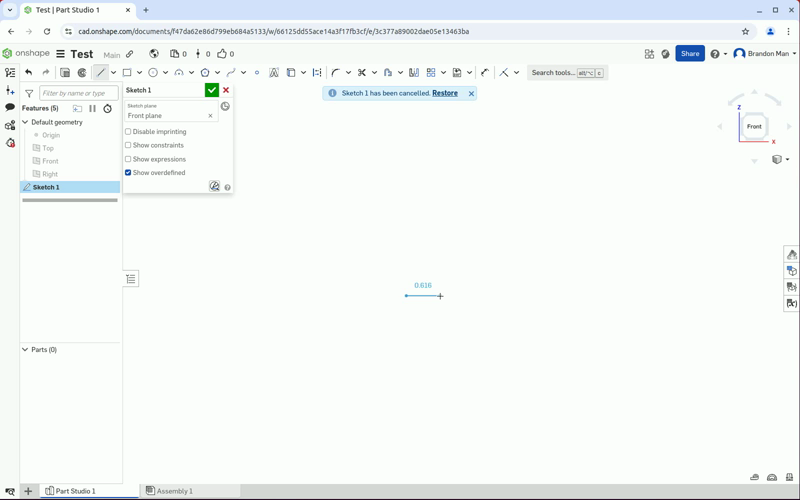
scroll(-6)
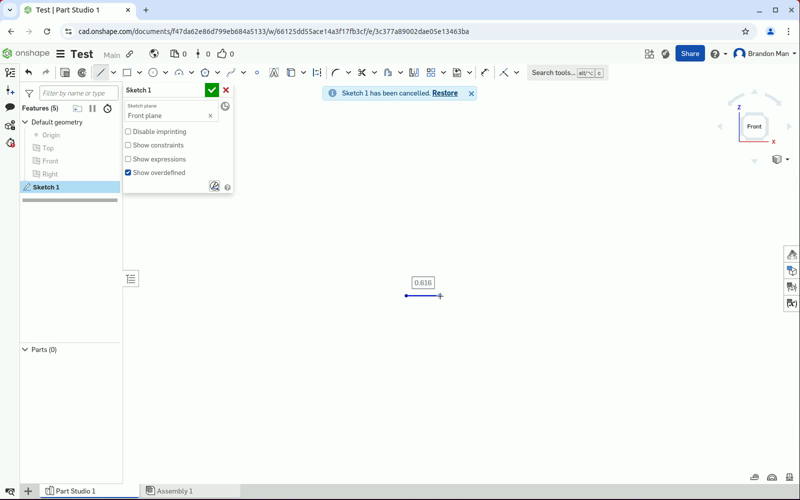
scroll(-6)
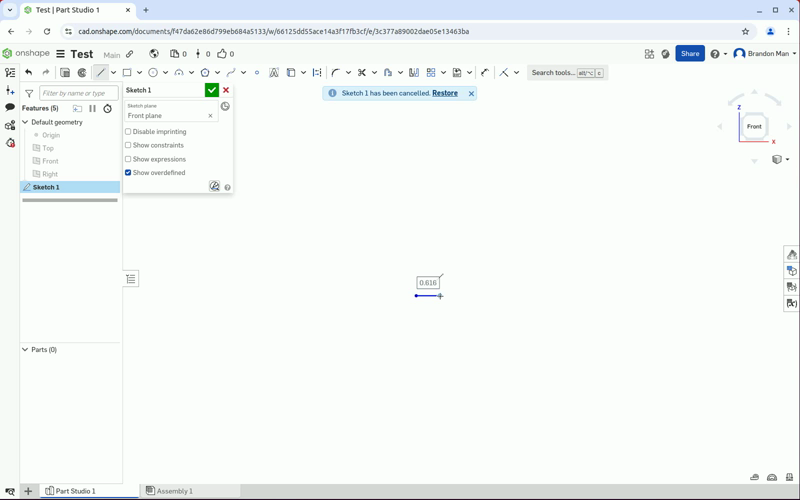
scroll(-6)
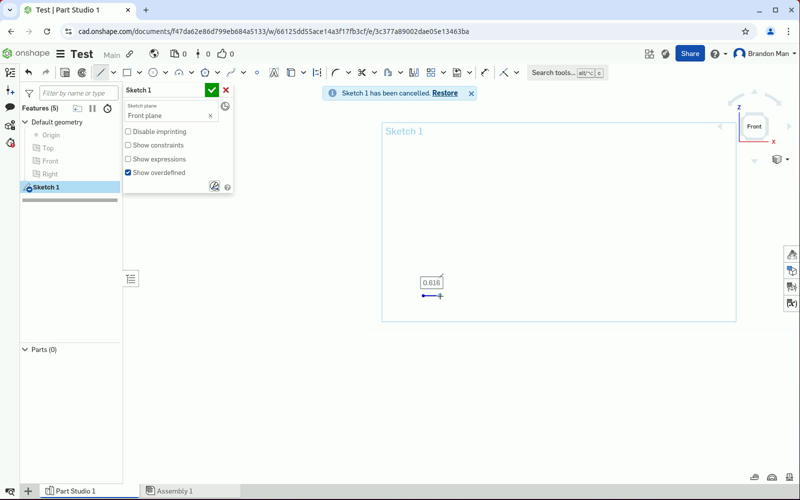
scroll(-6)
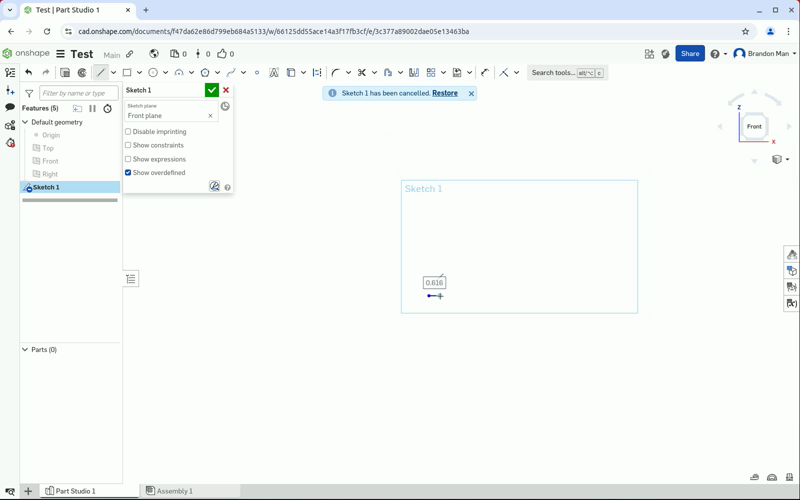
scroll(-6)
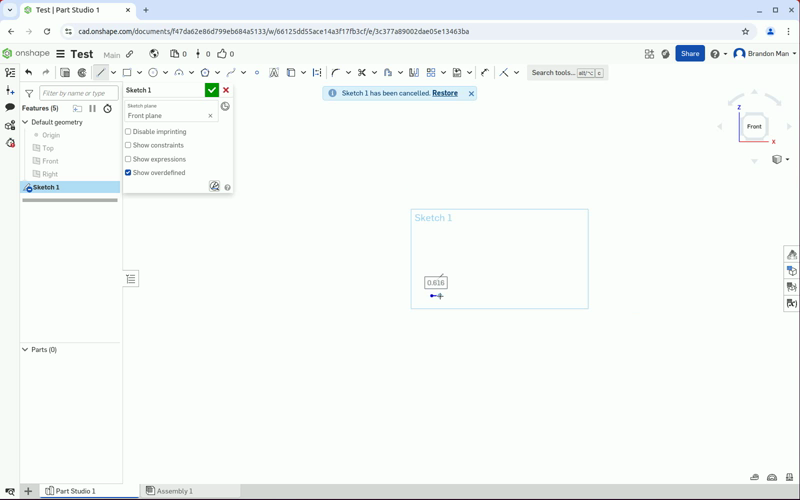
scroll(-6)
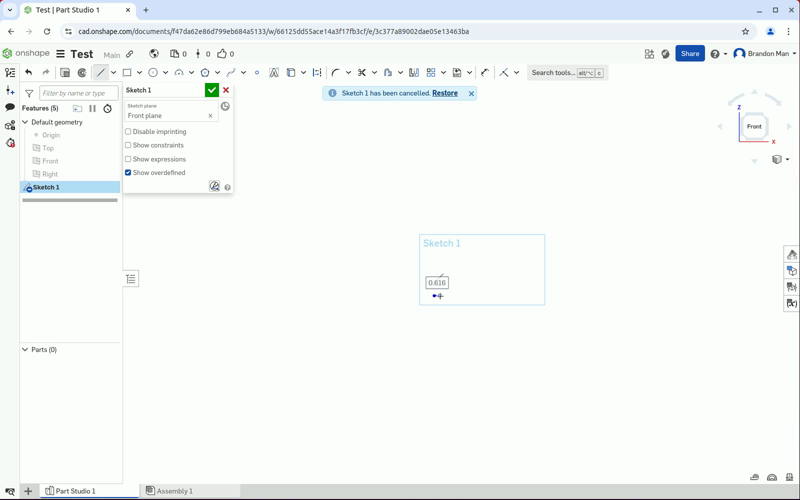
scroll(-6)
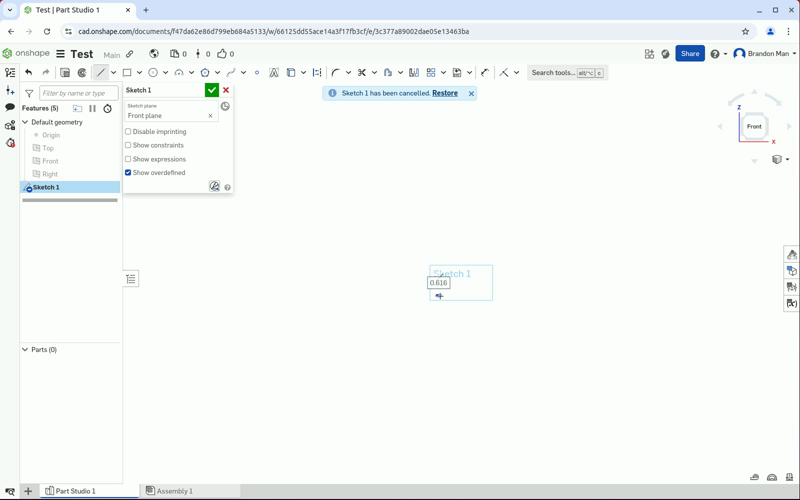
key_up(shift)
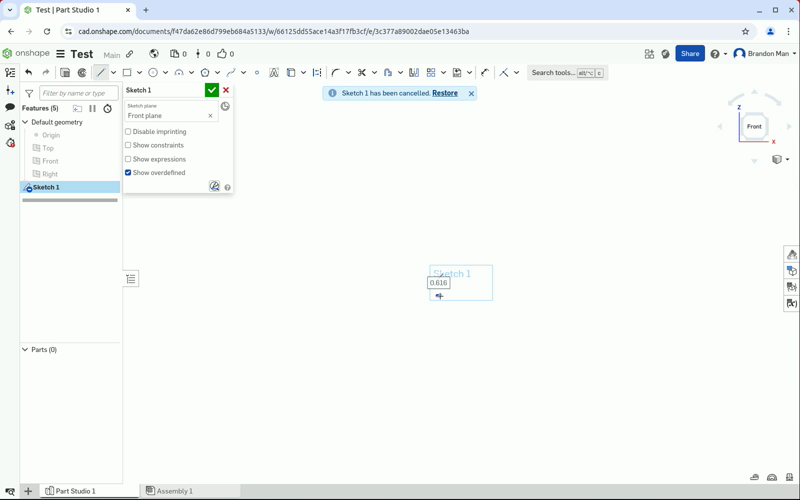
key_down(shift)
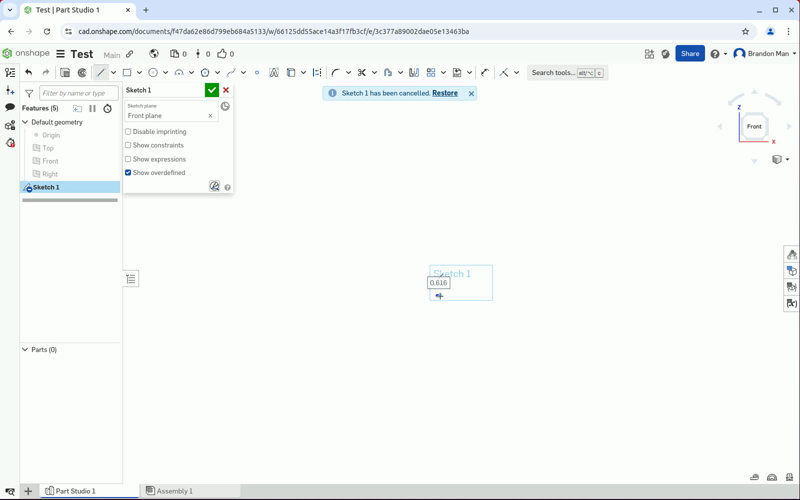
mouse_move(440, 227)
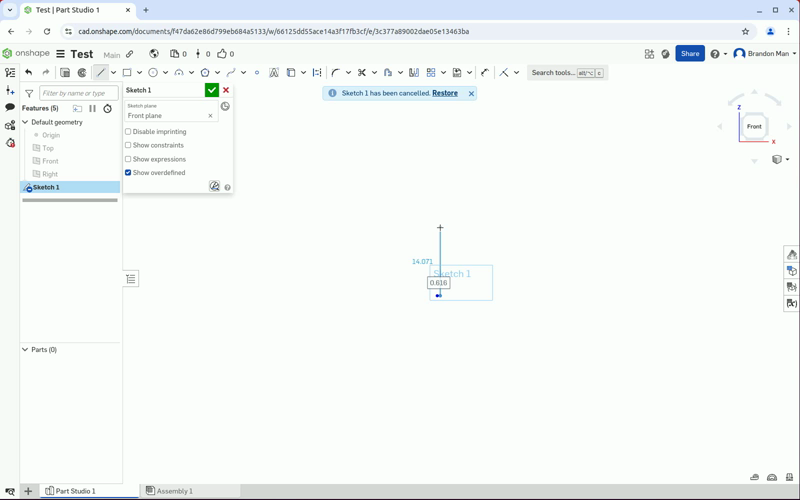
click(440, 227)
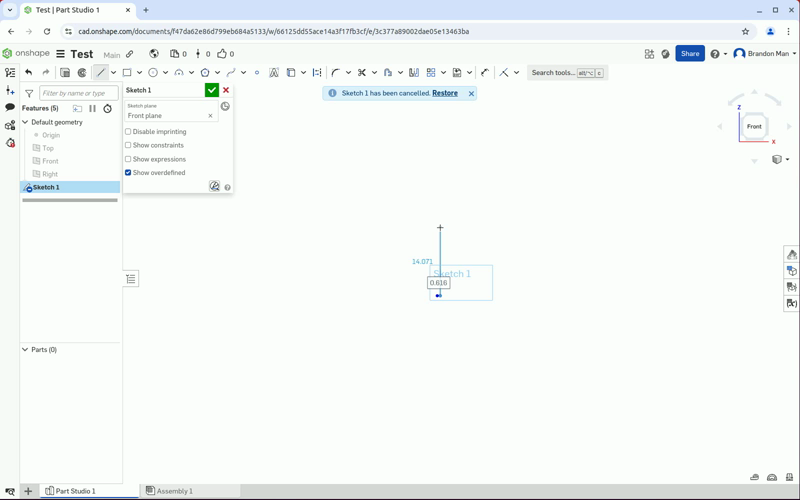
key_up(shift)
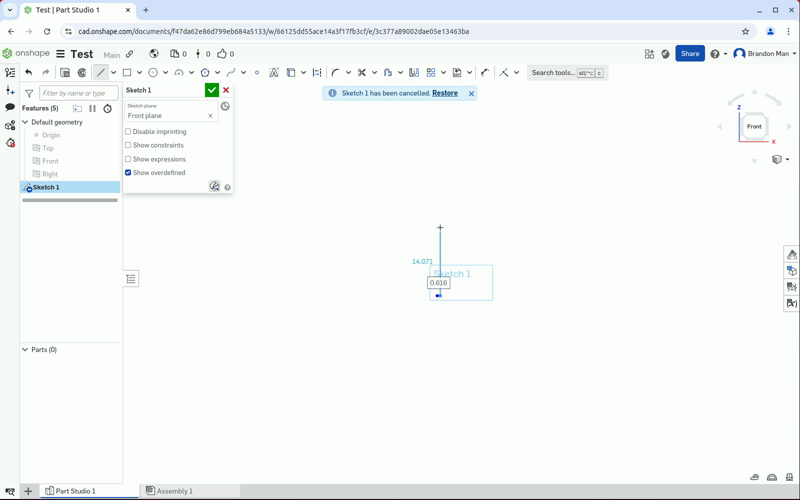
key_down(shift)
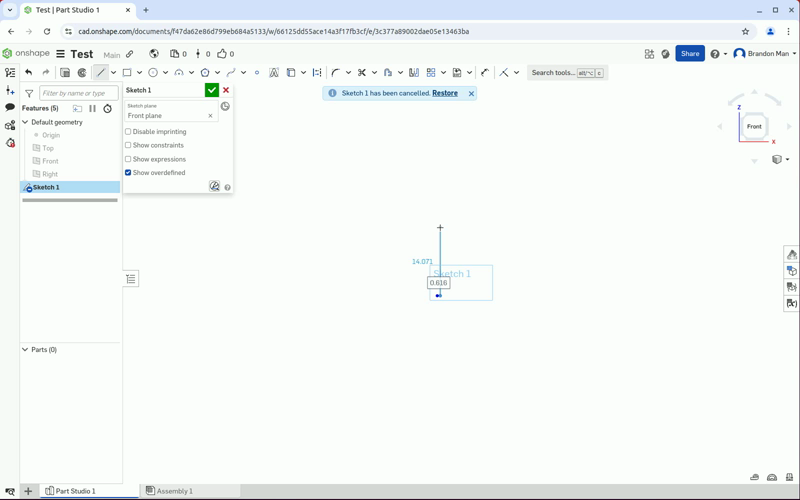
mouse_move(470, 227)
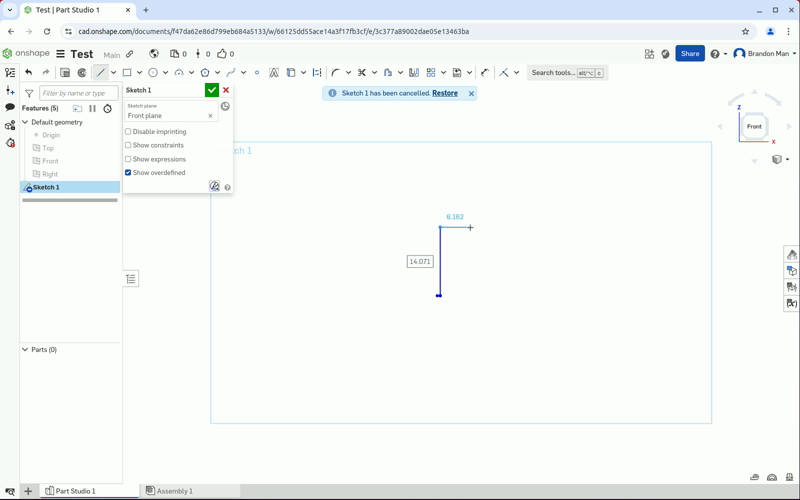
mouse_move(437, 227)
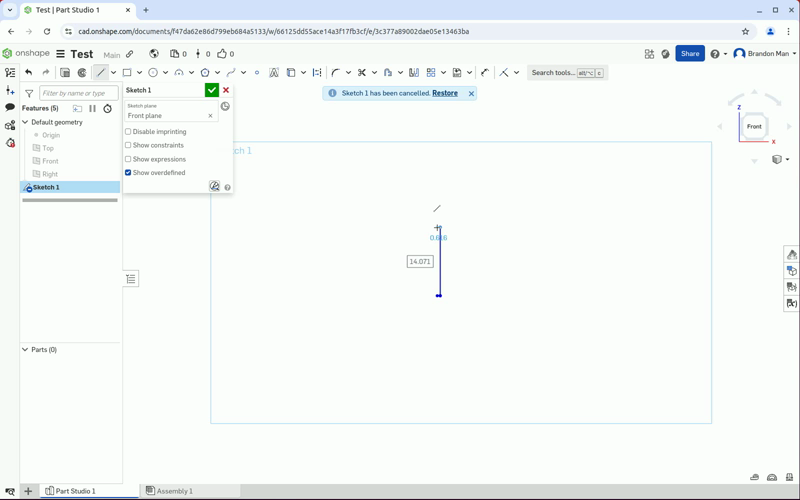
scroll(6)
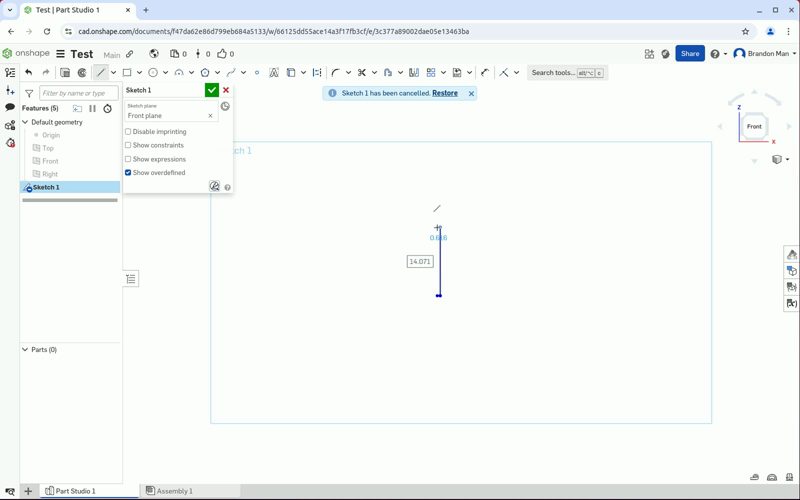
scroll(6)
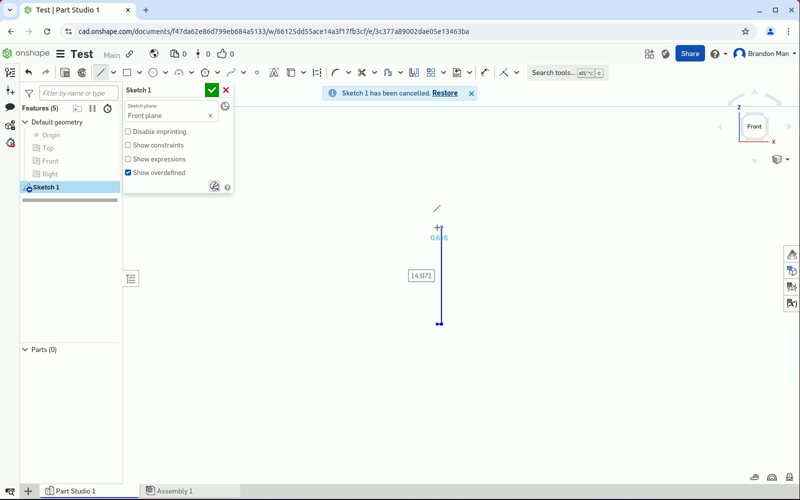
scroll(6)
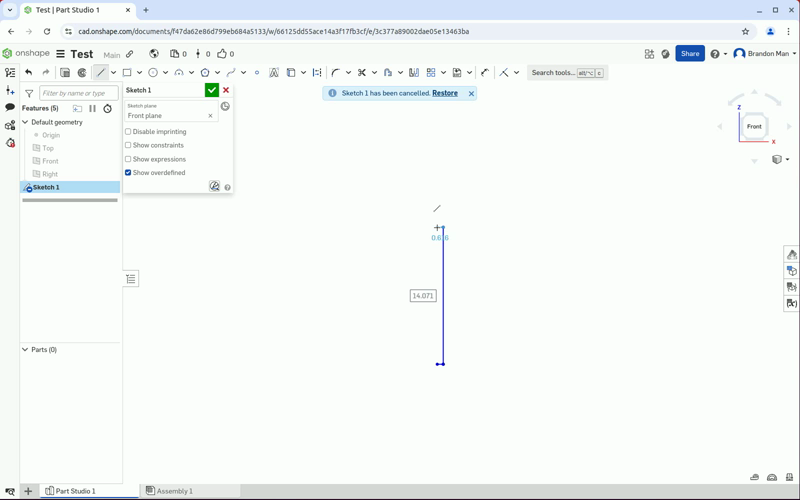
scroll(6)
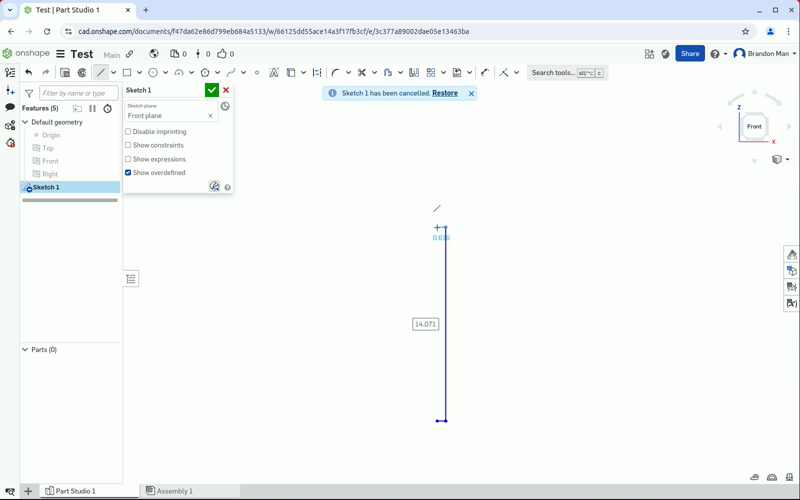
scroll(6)
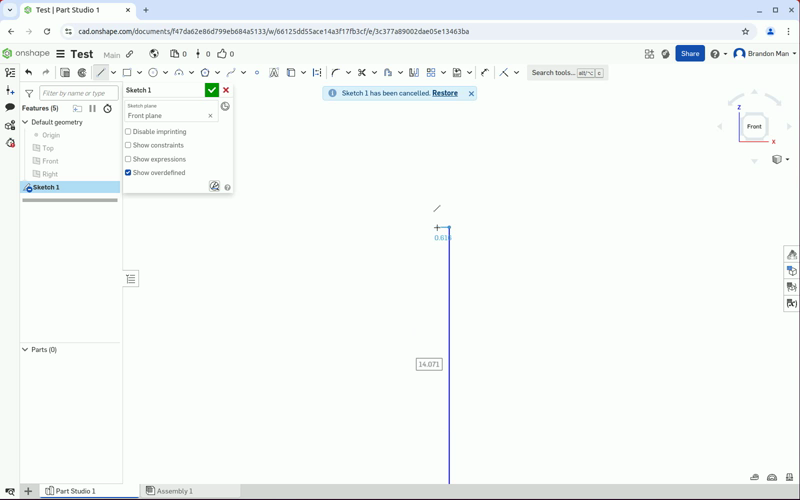
scroll(6)
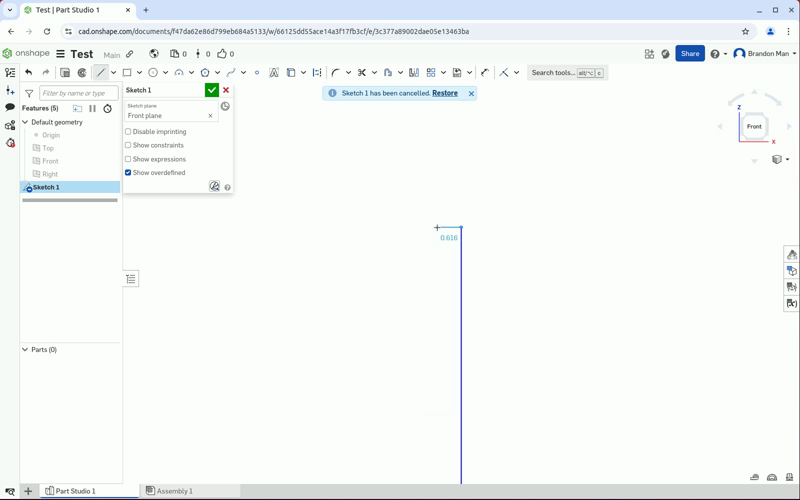
scroll(6)
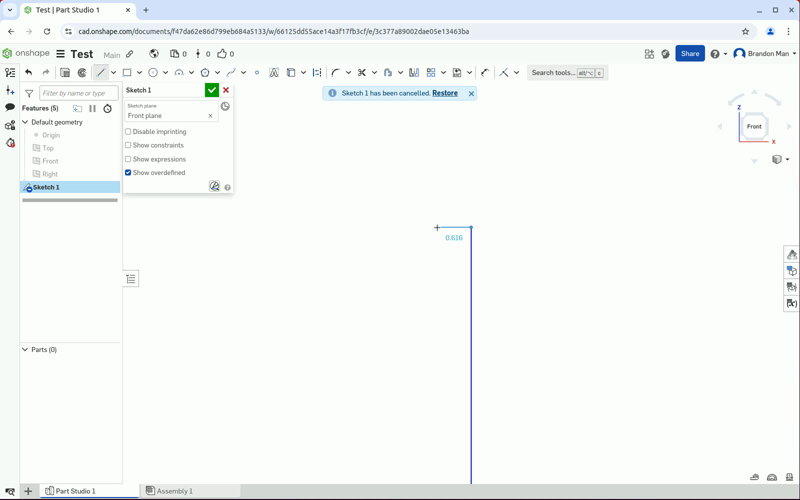
click(437, 227)
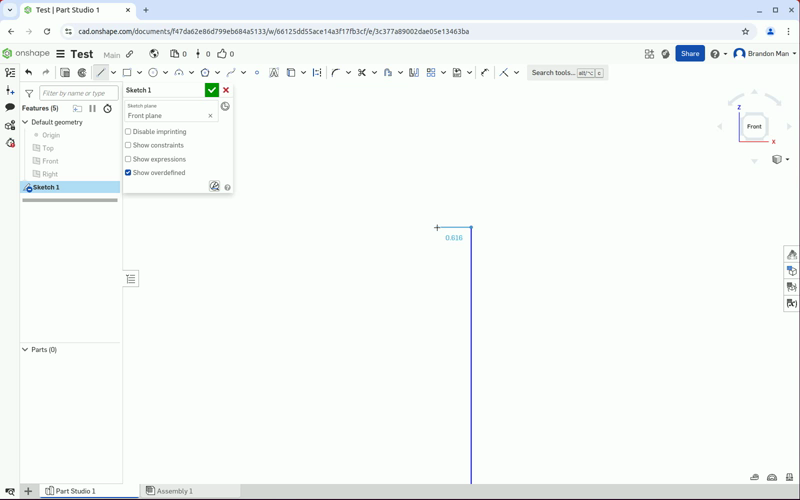
scroll(-6)
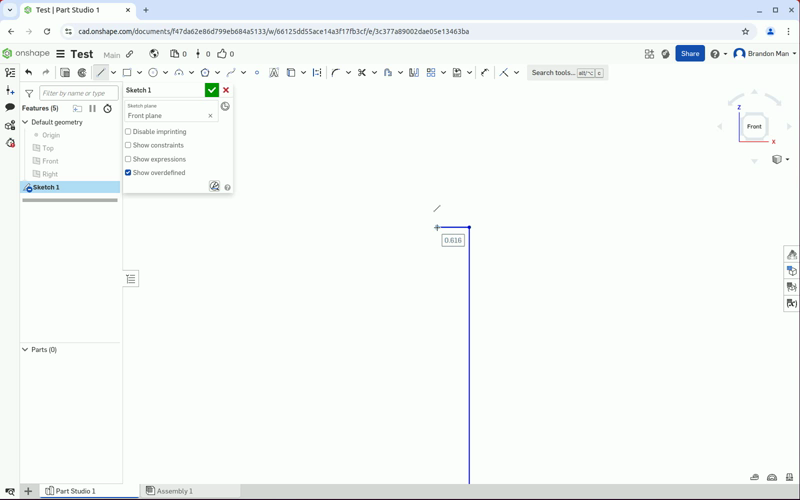
scroll(-6)
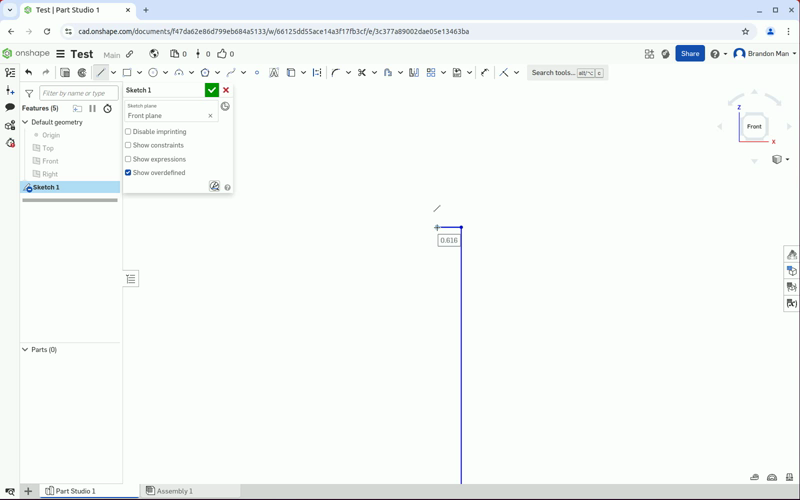
scroll(-6)
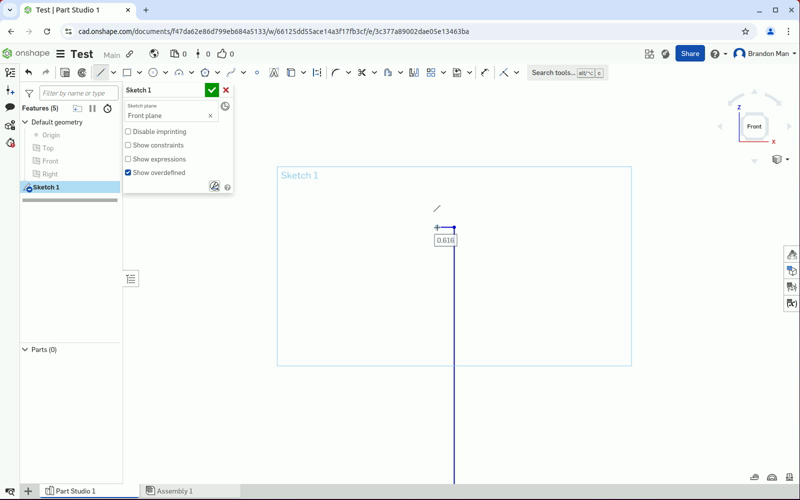
scroll(-6)
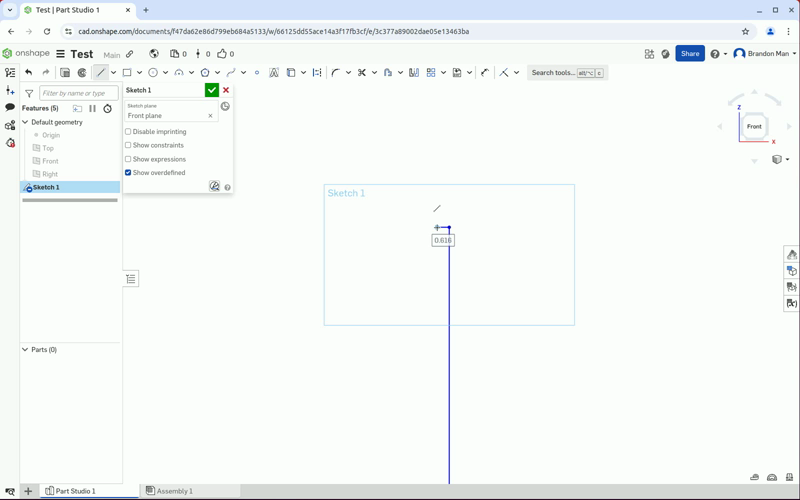
scroll(-6)
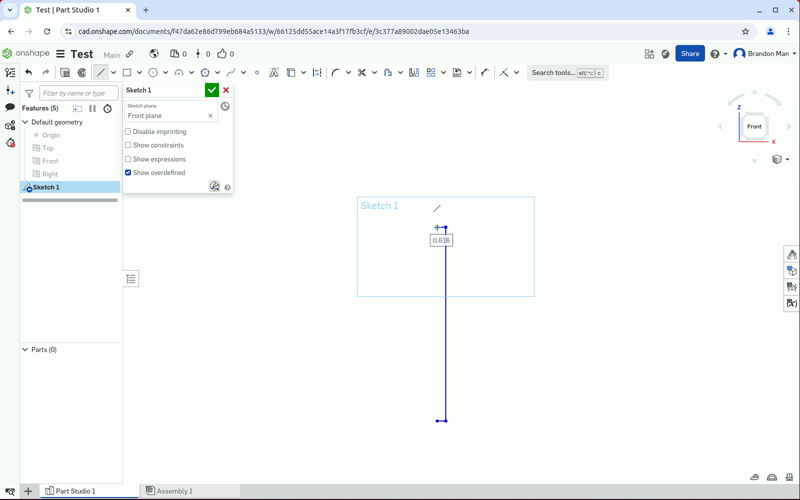
scroll(-6)
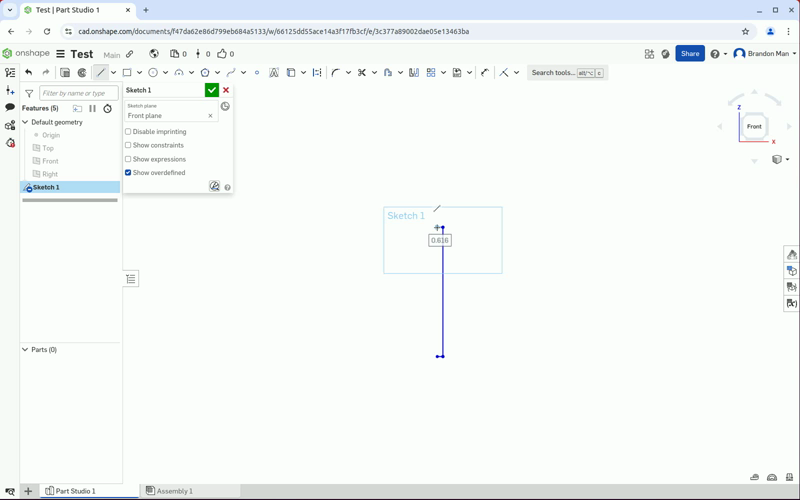
scroll(-6)
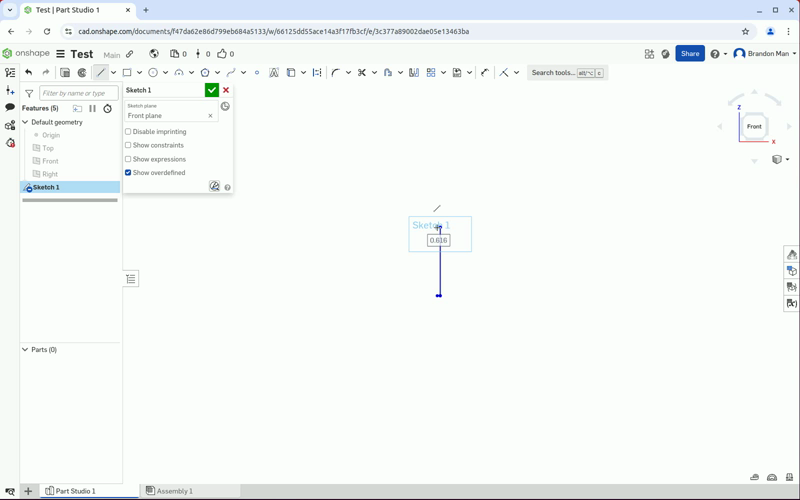
key_up(shift)
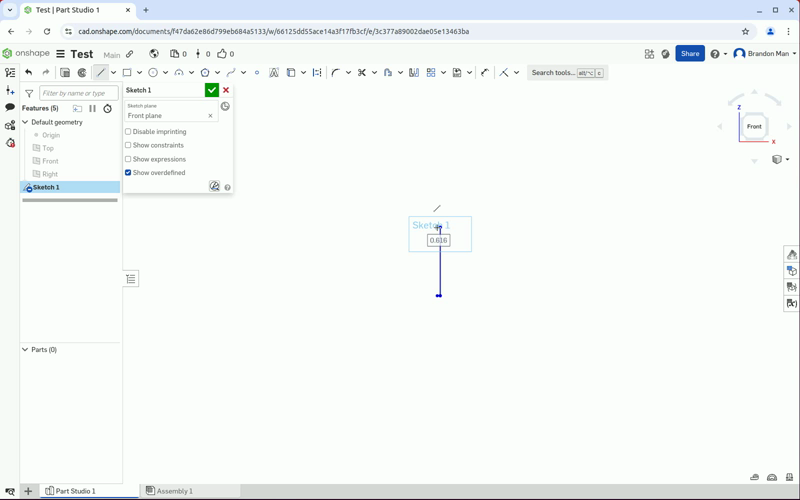
key_down(shift)
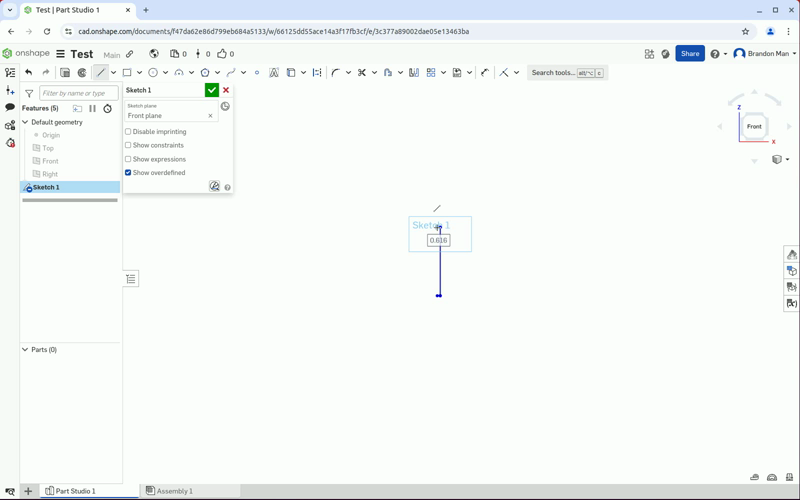
mouse_move(437, 295)
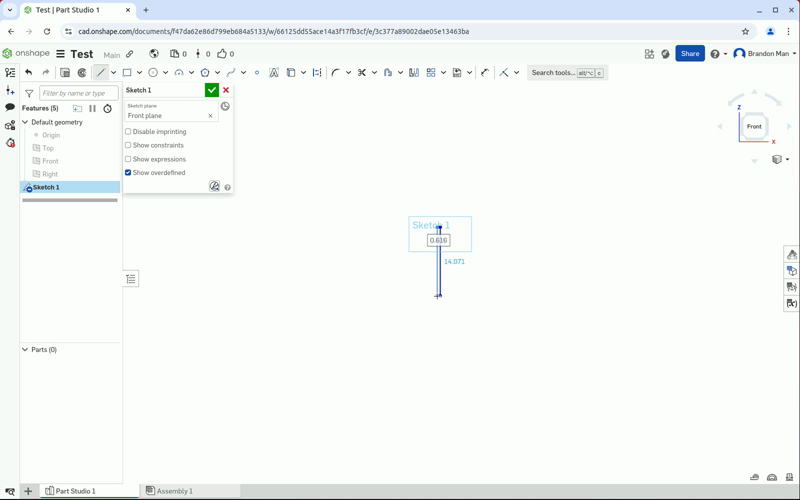
scroll(6)
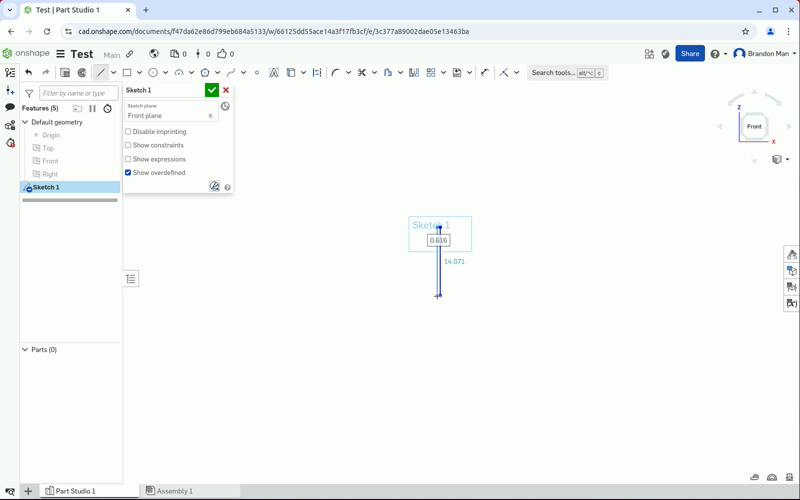
scroll(6)
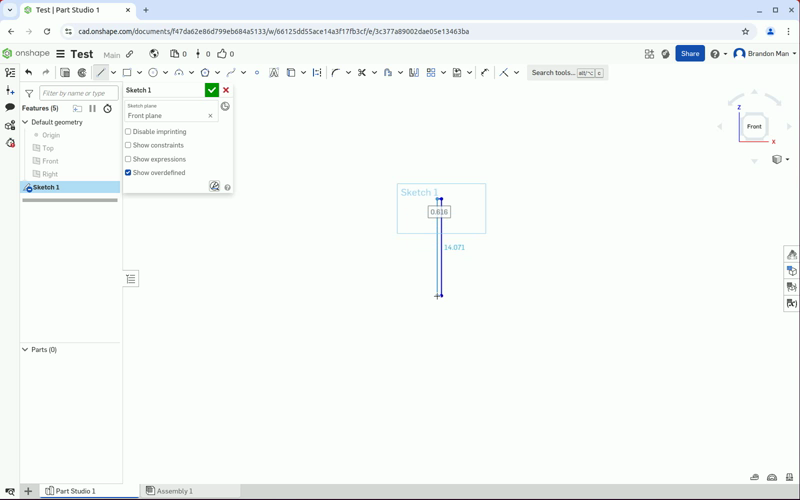
scroll(6)
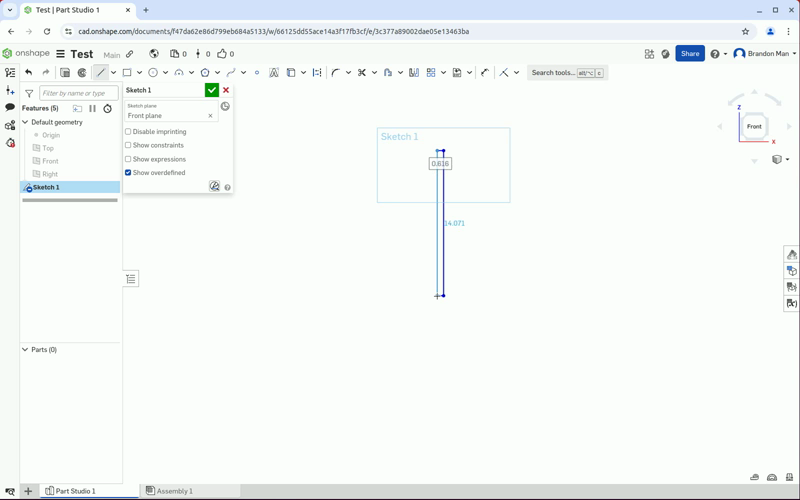
scroll(6)
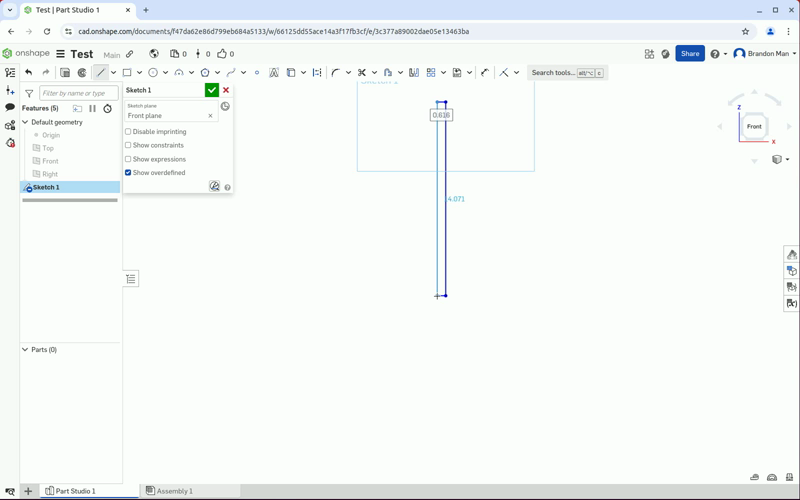
scroll(6)
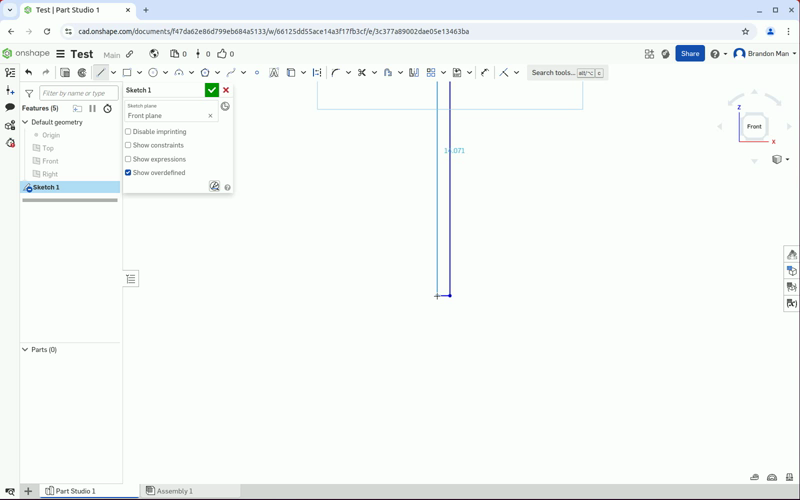
scroll(6)
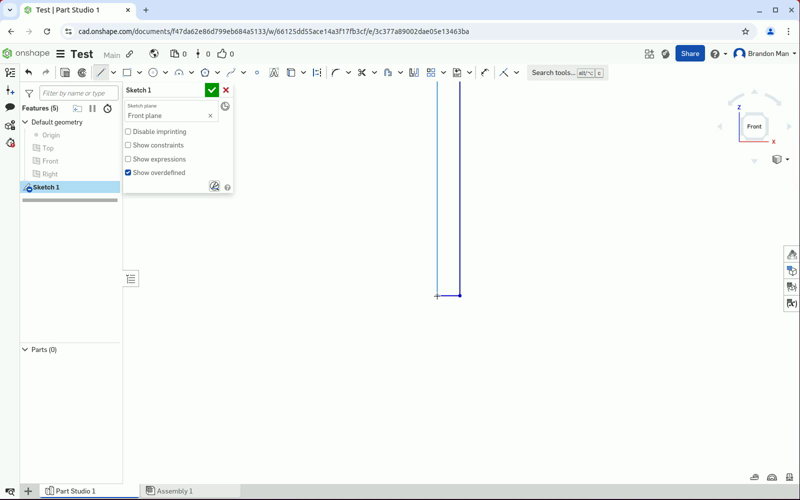
scroll(6)
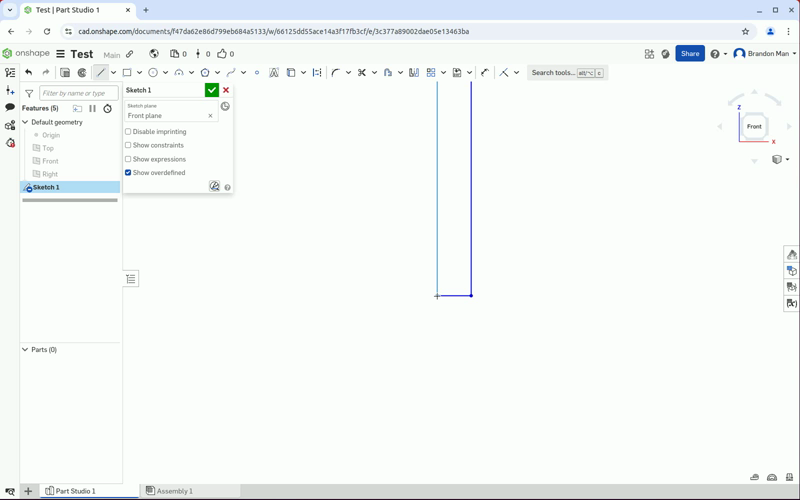
key_up(shift)
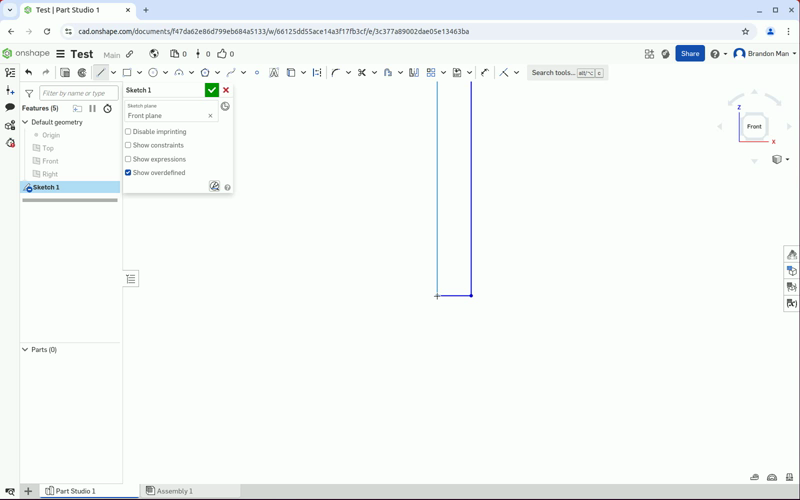
click(437, 295)
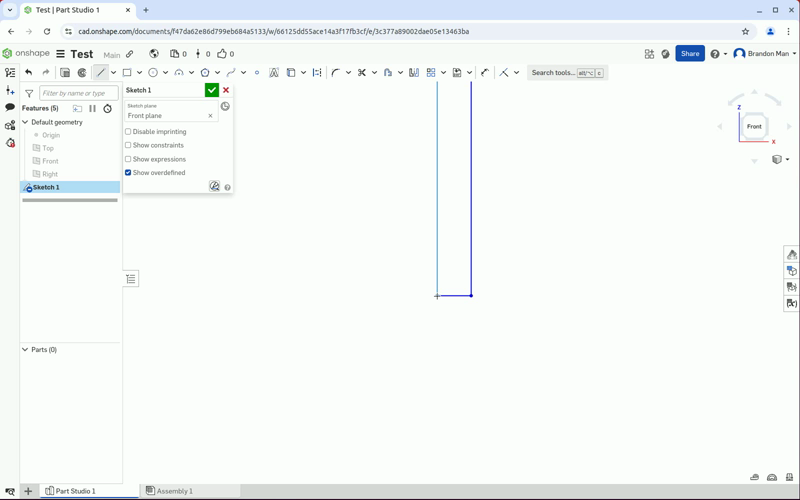
scroll(-6)
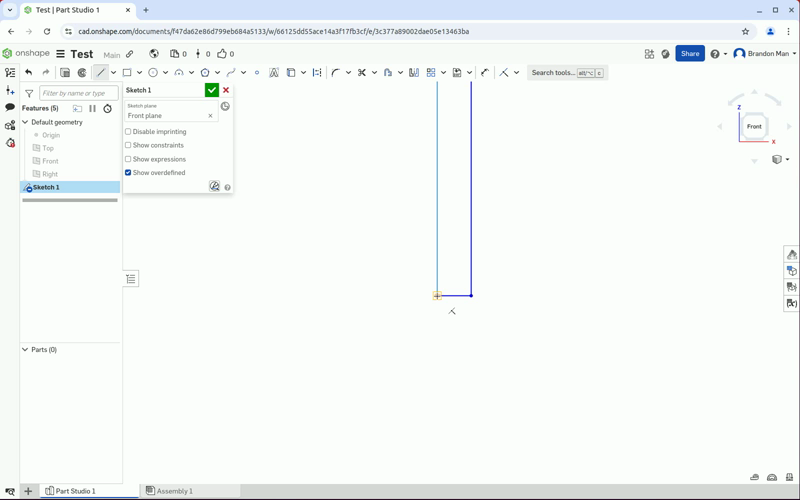
scroll(-6)
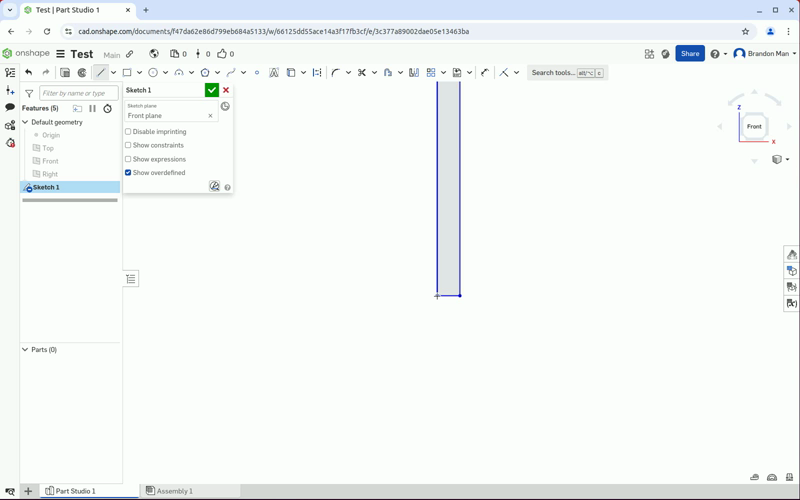
scroll(-6)
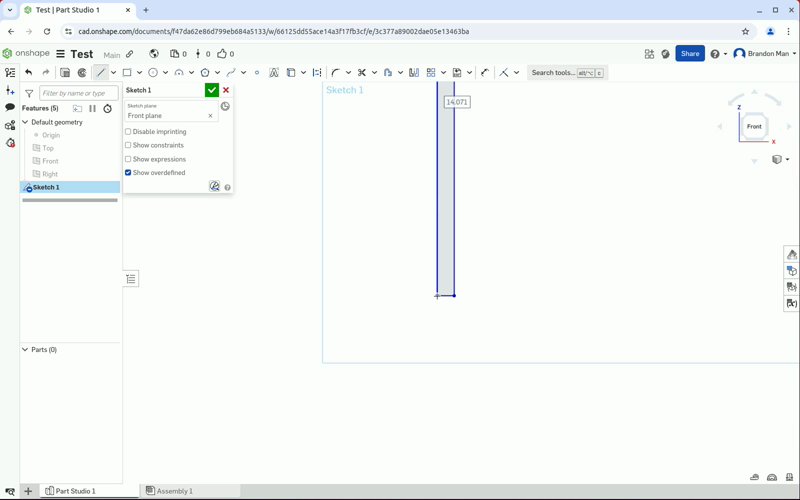
scroll(-6)
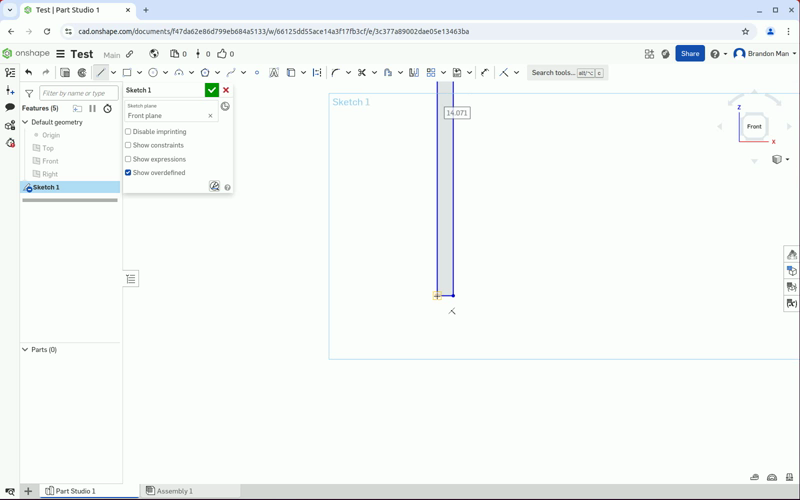
scroll(-6)
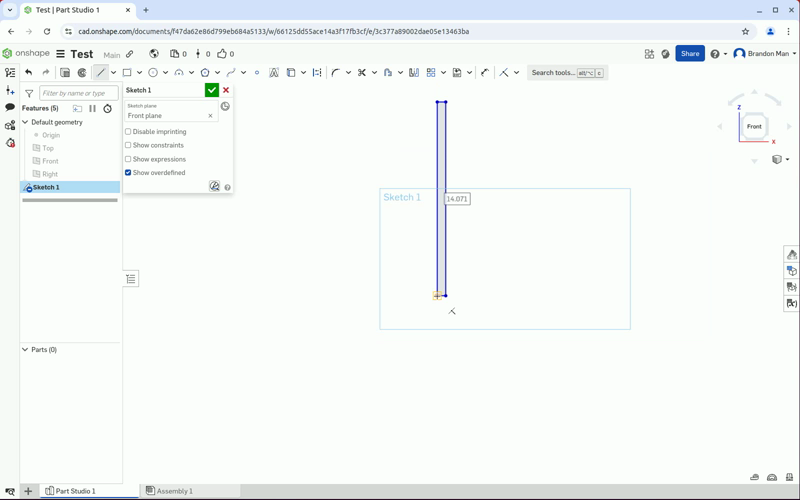
scroll(-6)
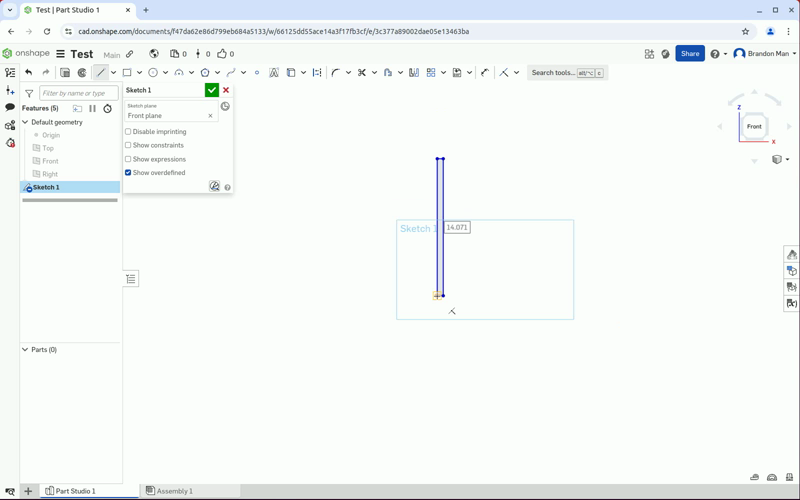
scroll(-6)
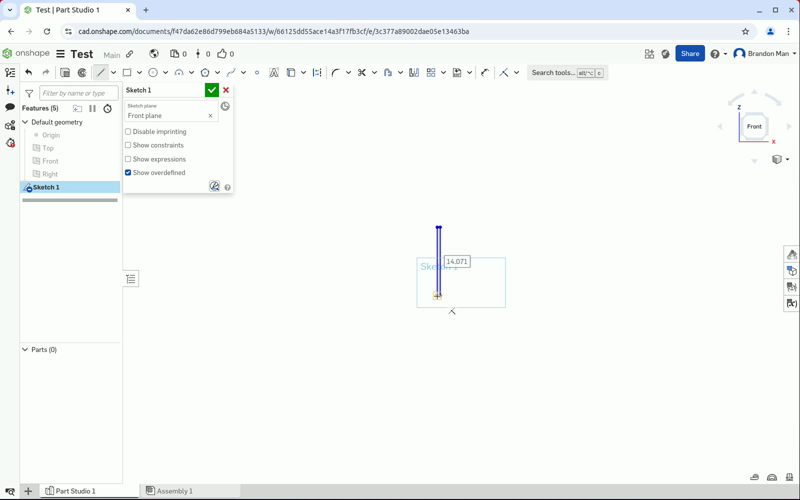
key(esc)
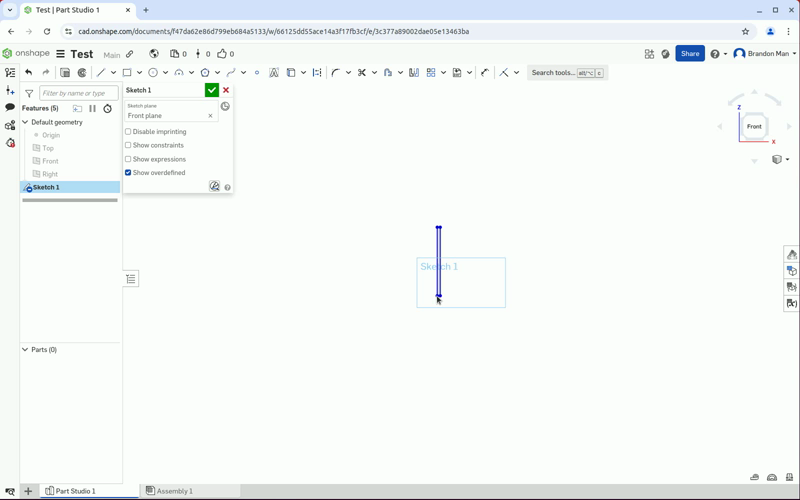
mouse_move(437, 234)
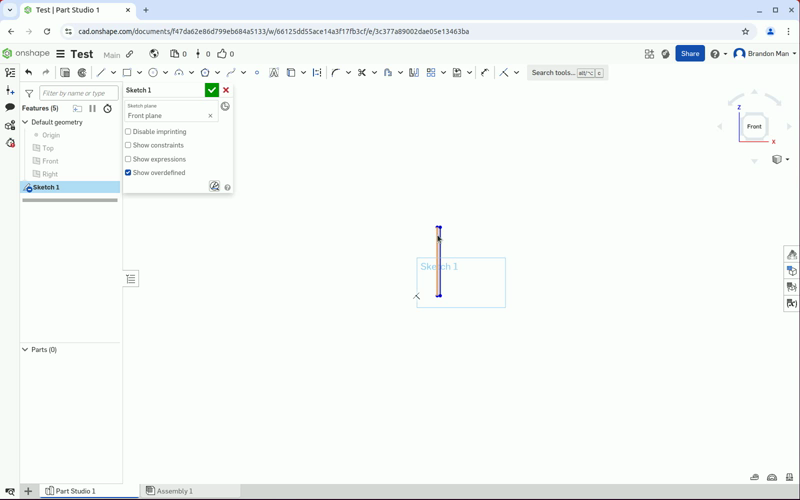
scroll(6)
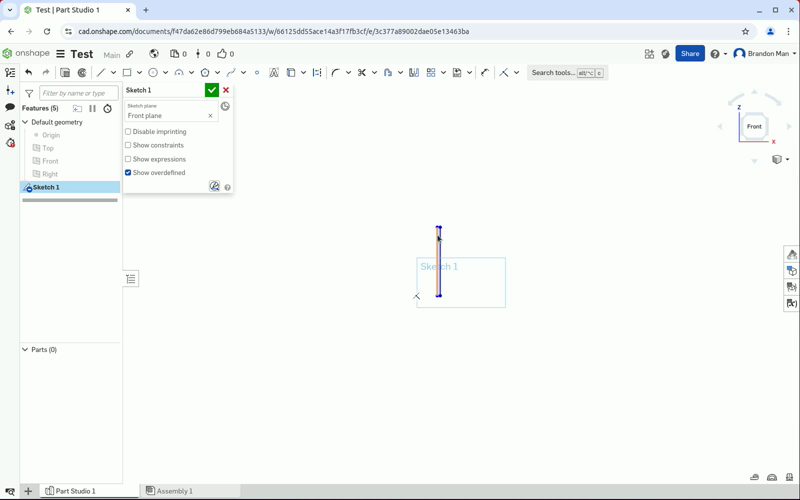
scroll(6)
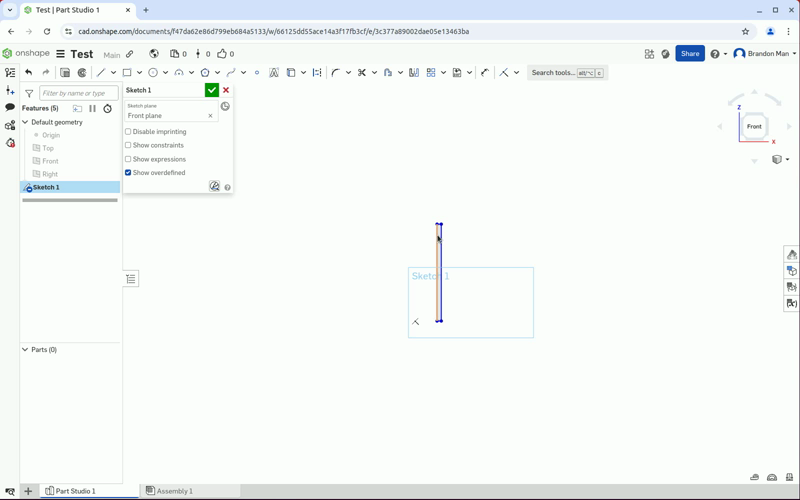
scroll(6)
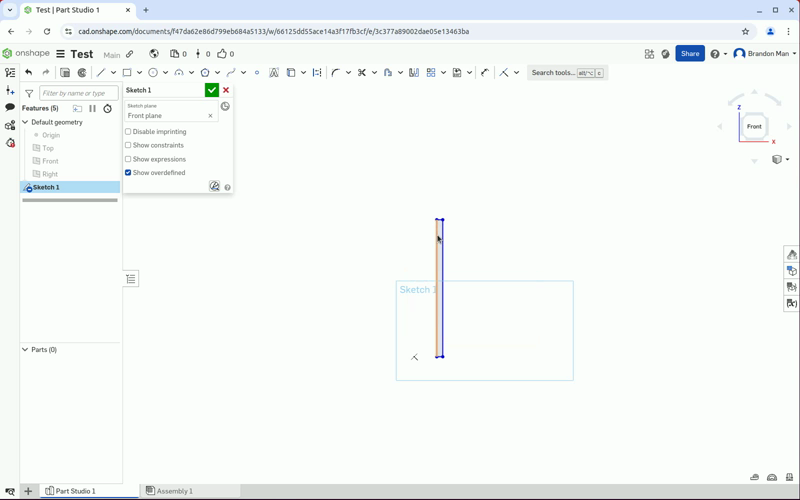
scroll(6)
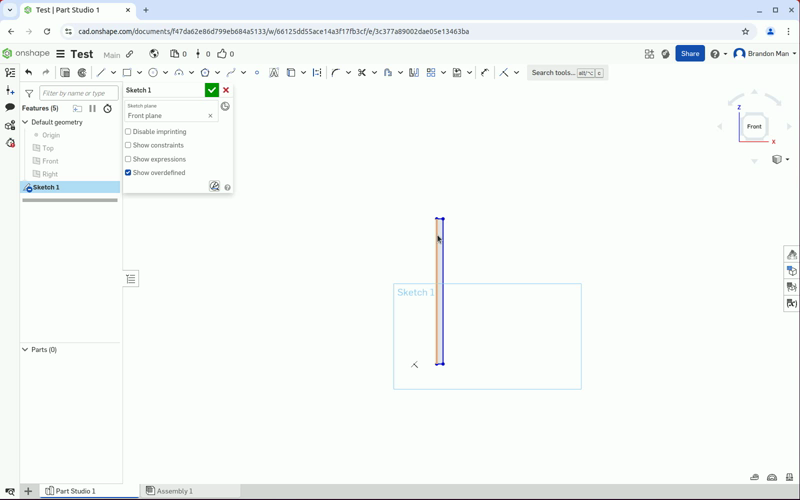
scroll(6)
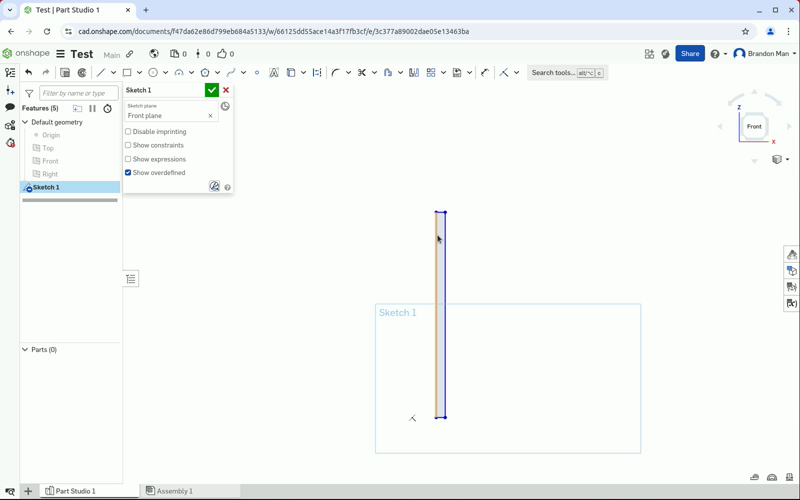
scroll(6)
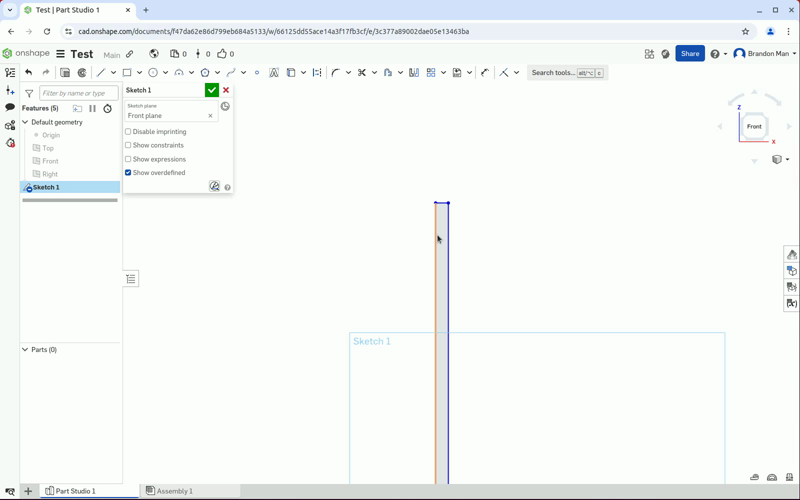
scroll(6)
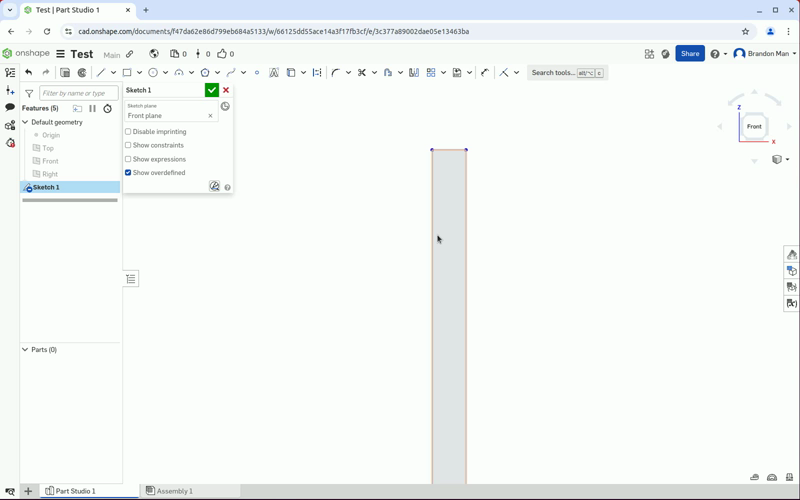
click(437, 234)
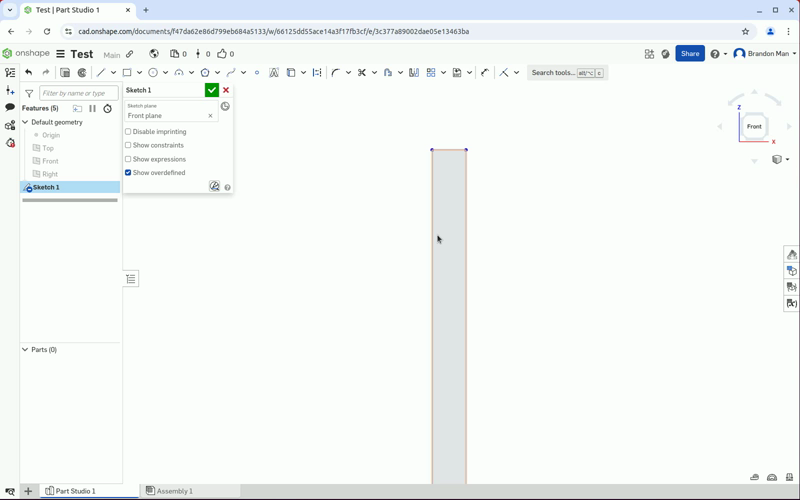
scroll(-6)
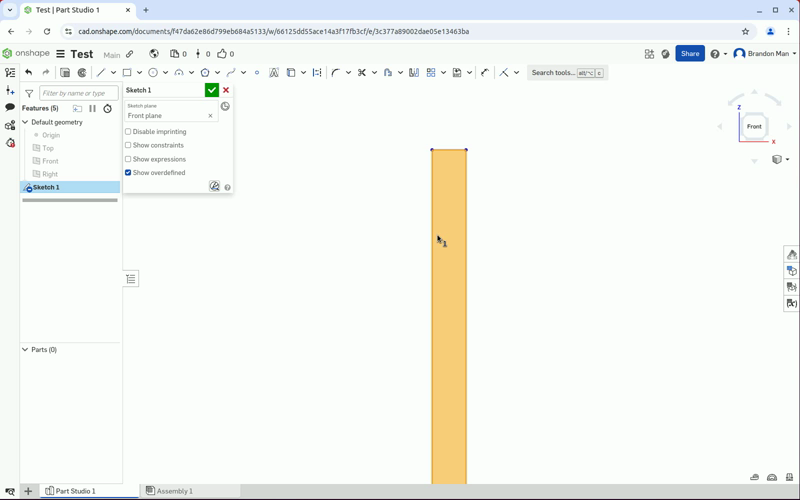
scroll(-6)
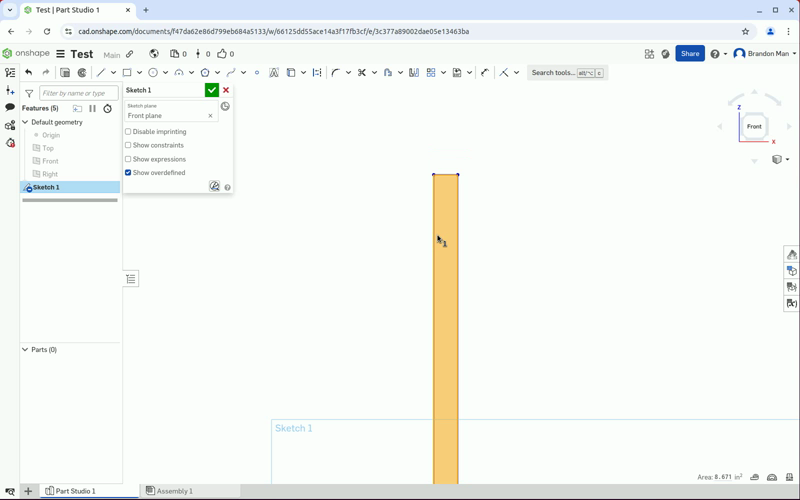
scroll(-6)
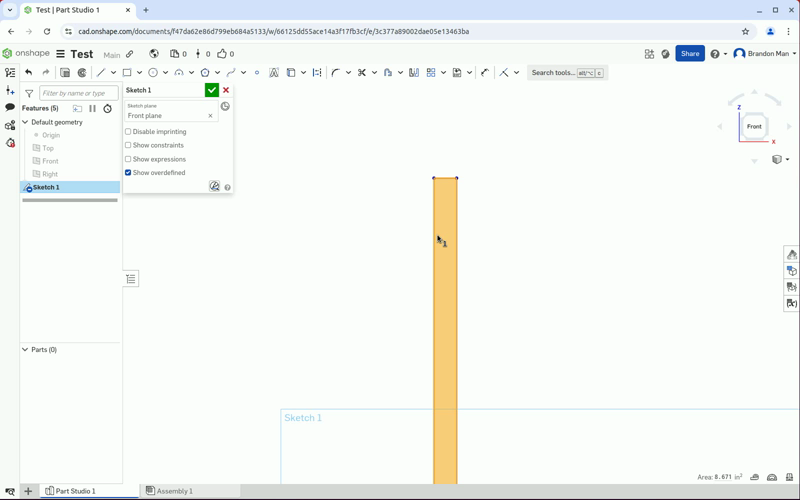
scroll(-6)
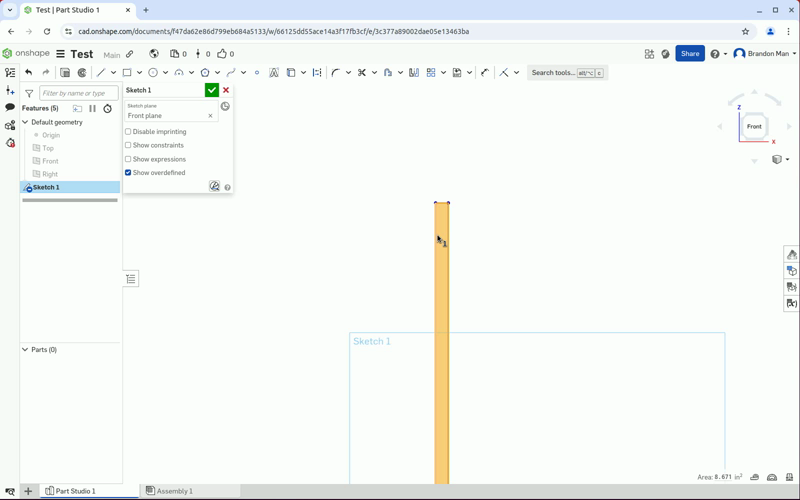
scroll(-6)
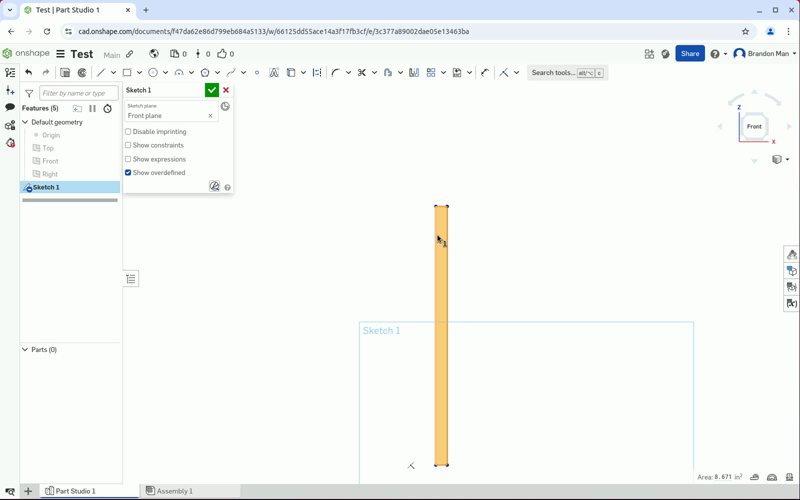
scroll(-6)
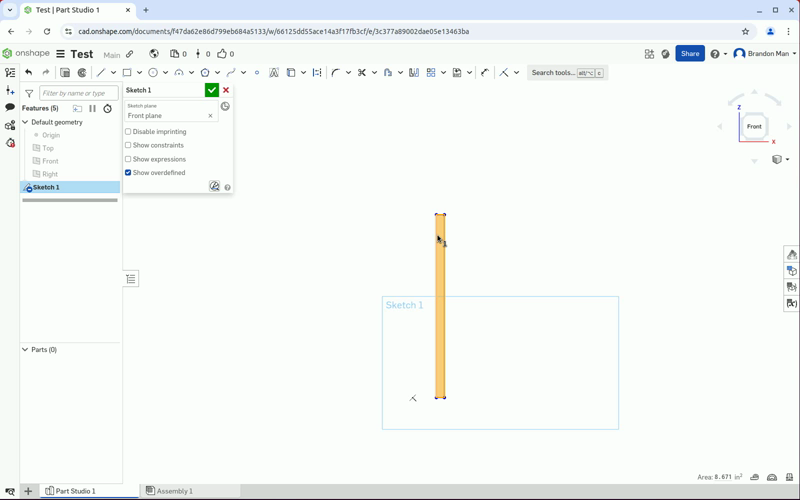
scroll(-6)
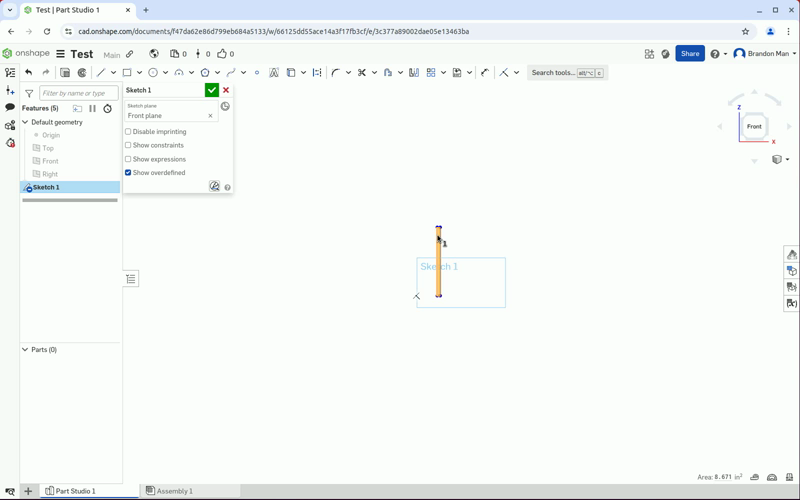
mouse_move(73, 352)
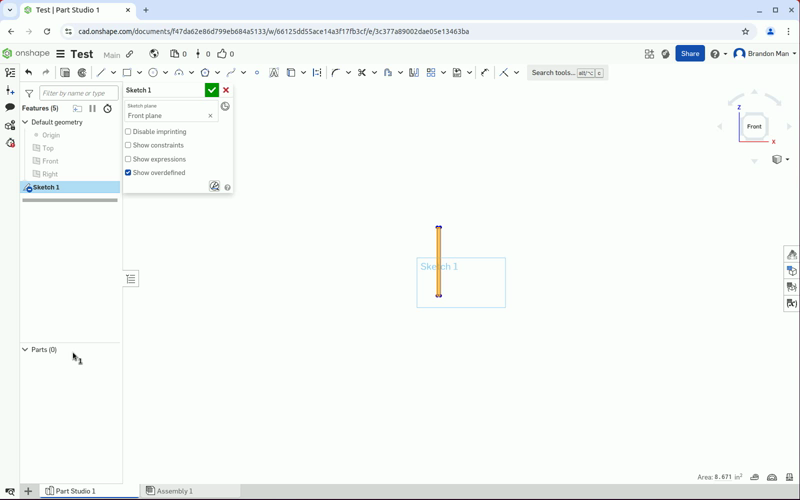
key(shift+y)
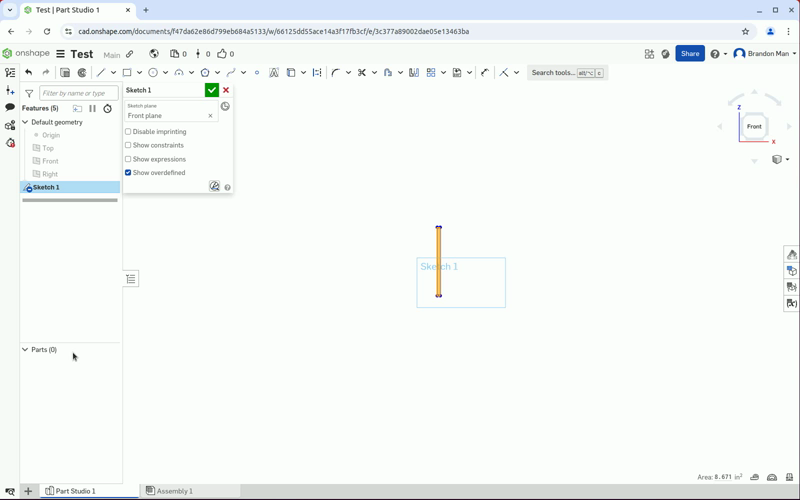
key(shift+e)
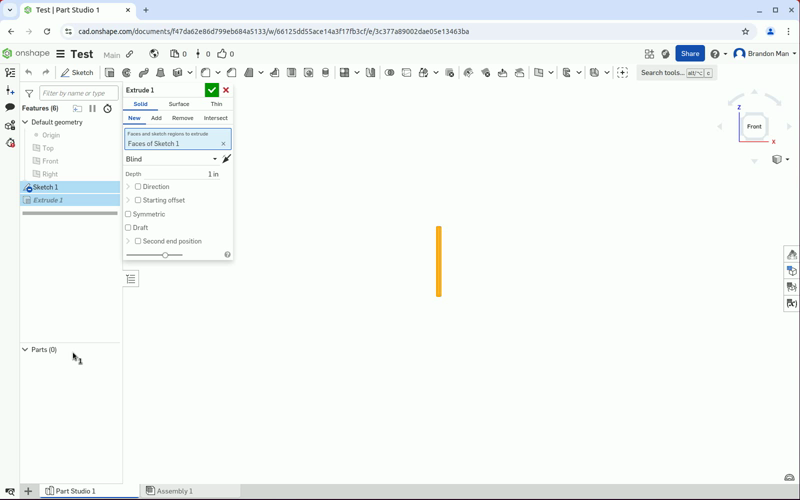
mouse_move(143, 106)
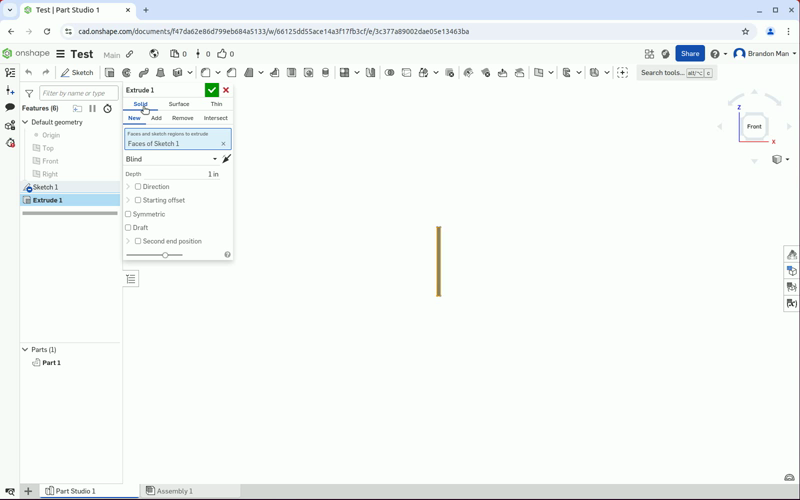
click(143, 106)
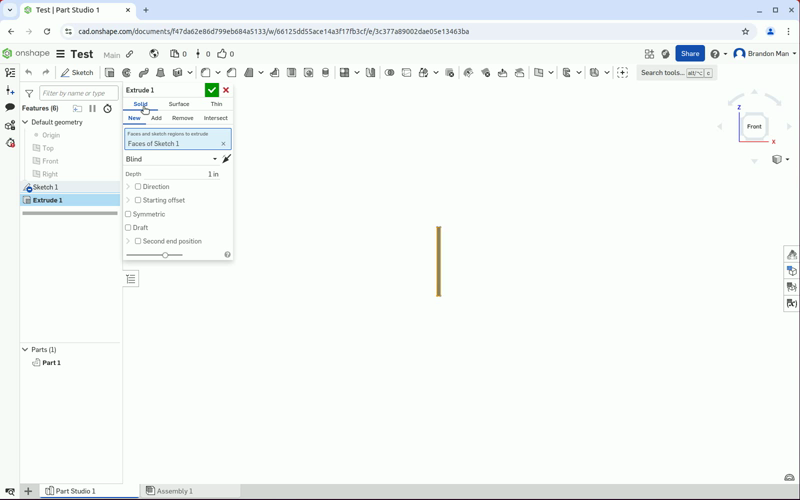
mouse_move(137, 120)
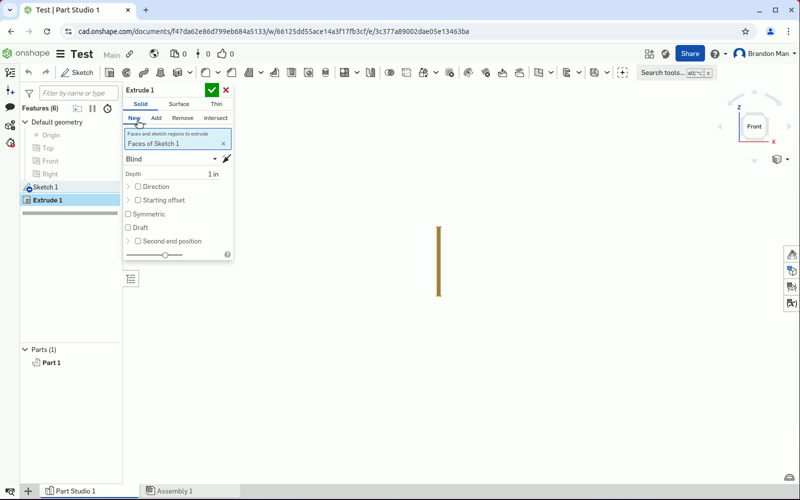
click(137, 120)
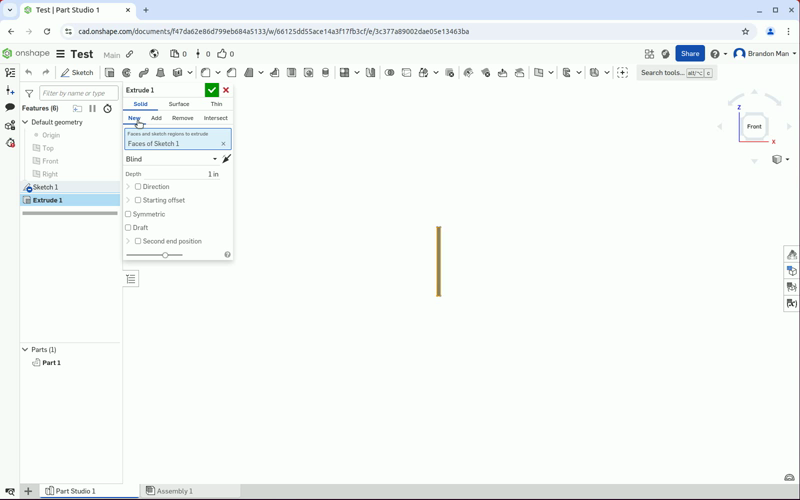
key(tab, 4)
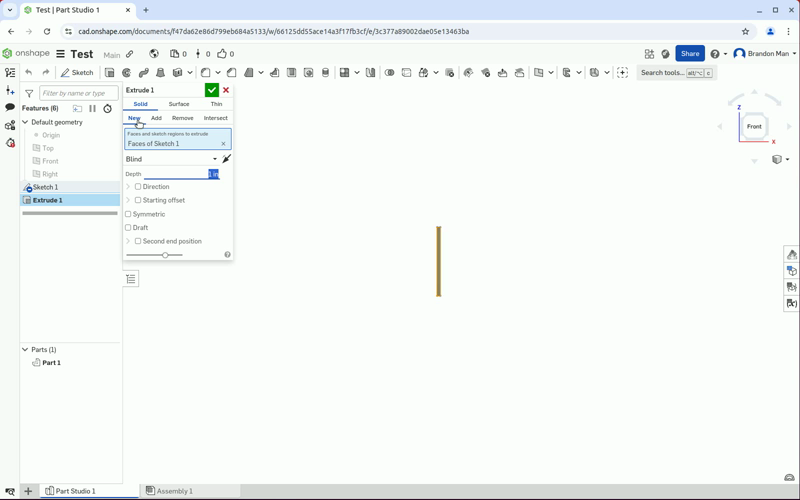
text(1.204)
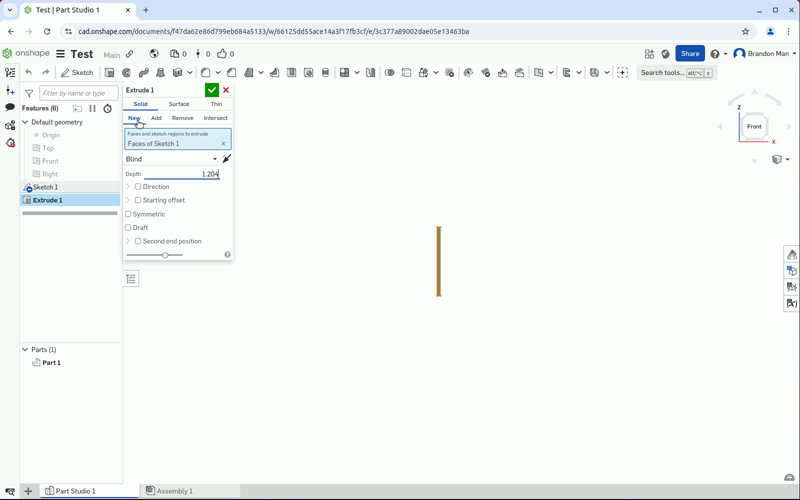
key(enter)
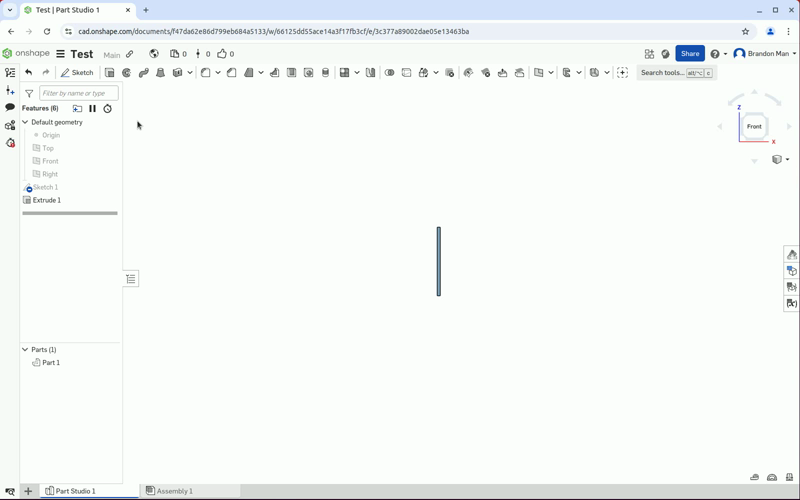
key(shift+h)
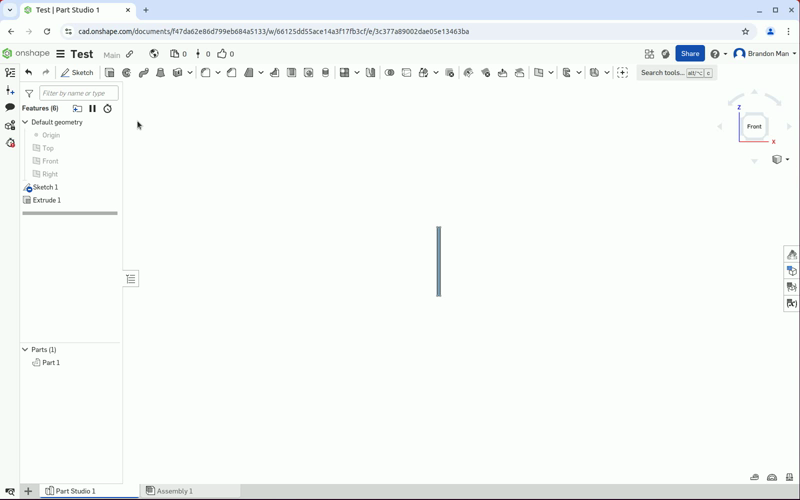
key(shift+h)
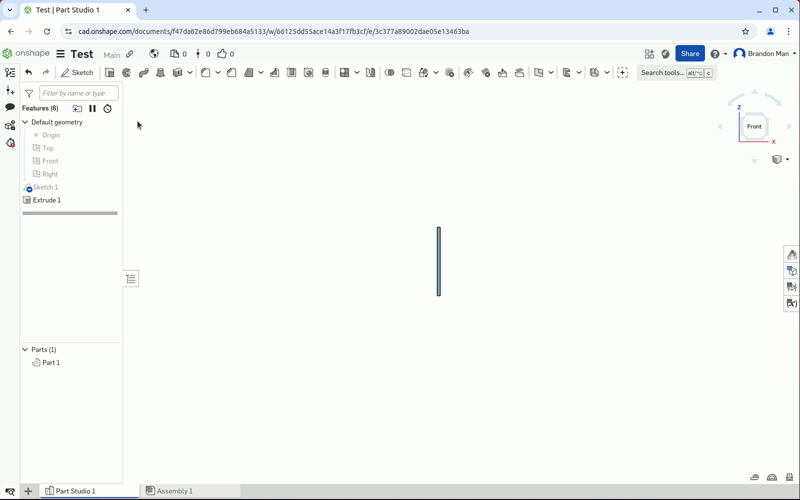
mouse_move(73, 189)
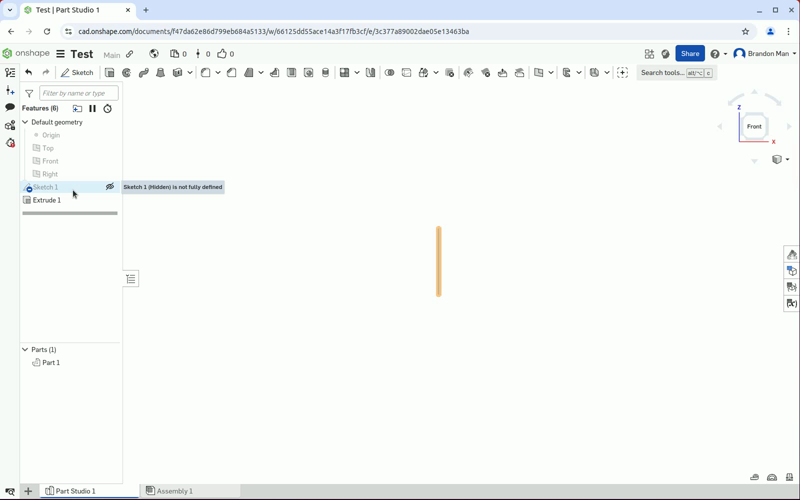
click(73, 189)
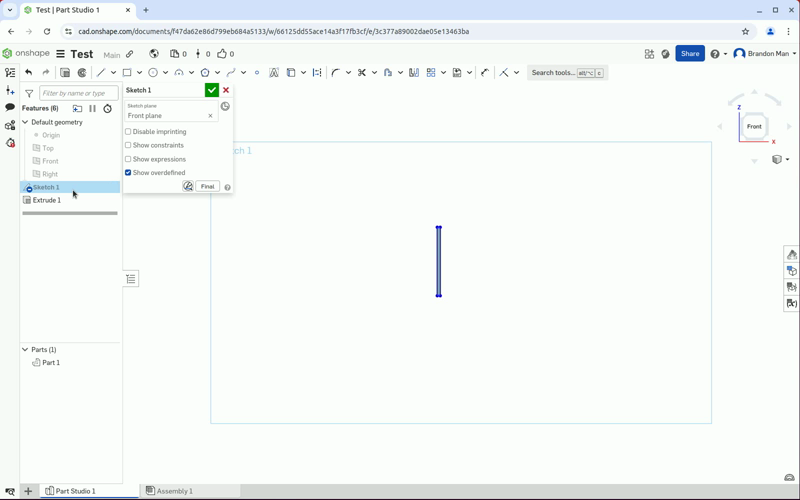
mouse_move(229, 92)
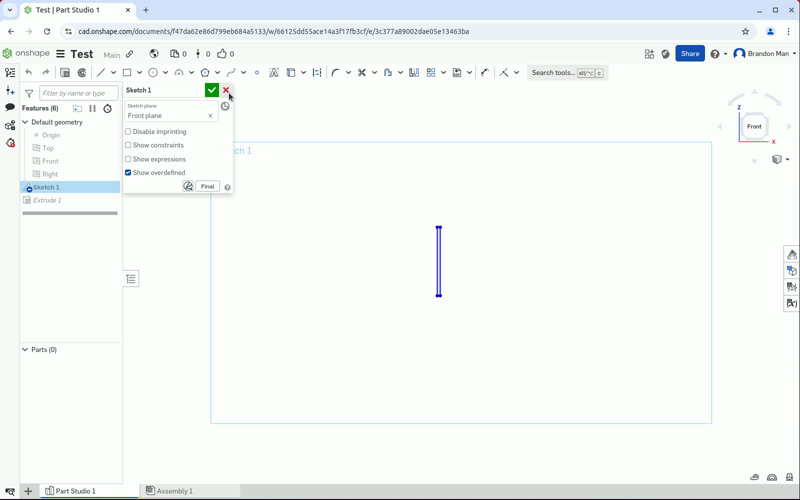
click(229, 92)
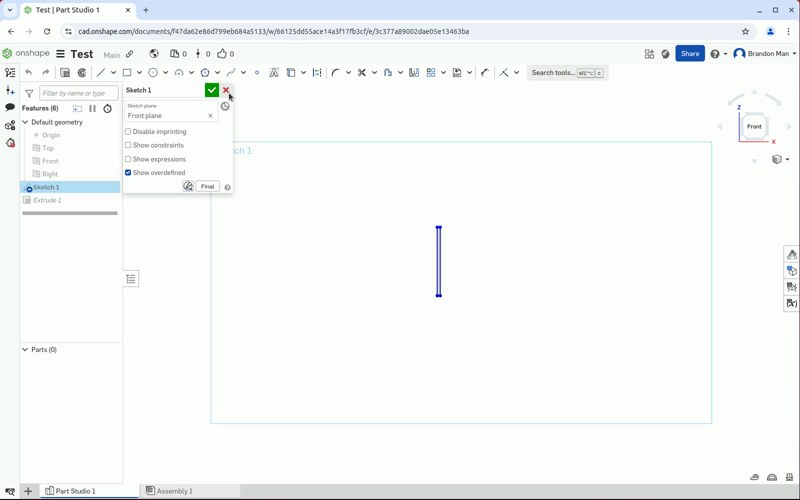
key(shift+s)
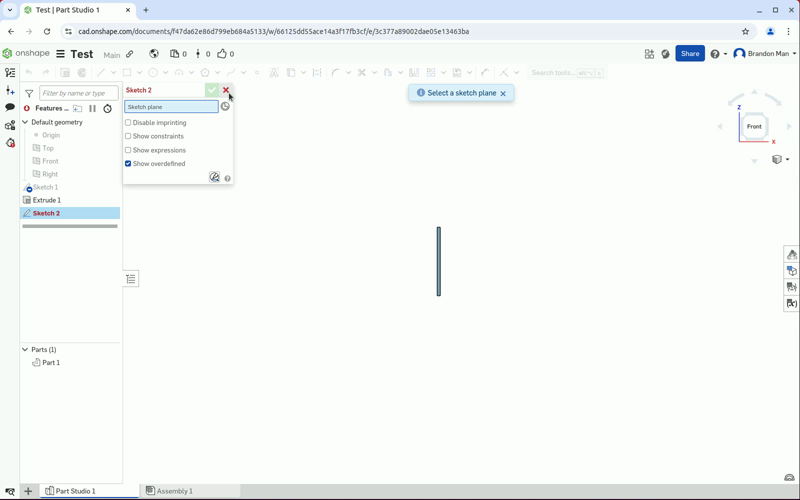
mouse_move(73, 163)
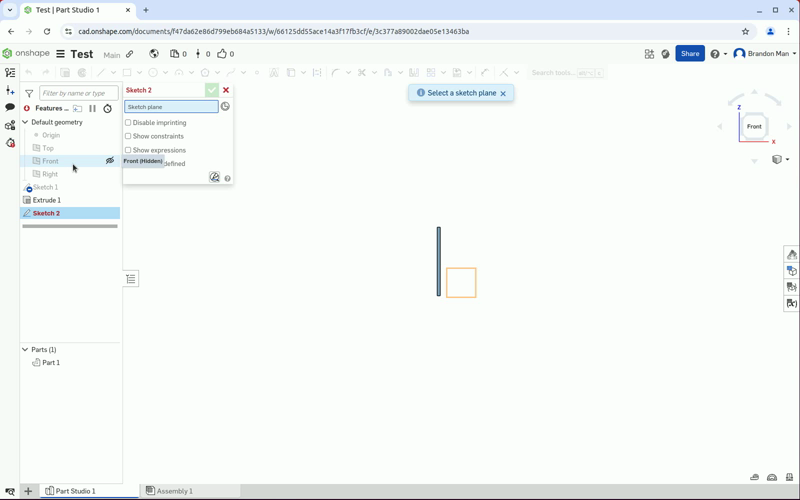
click(73, 163)
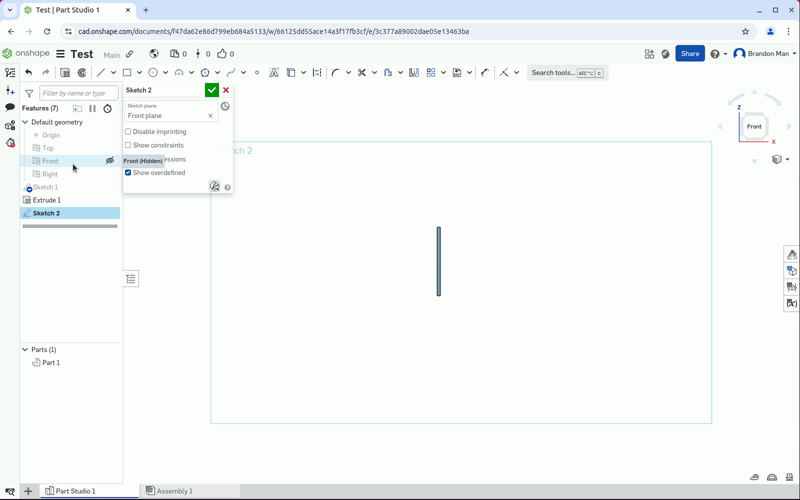
mouse_move(73, 352)
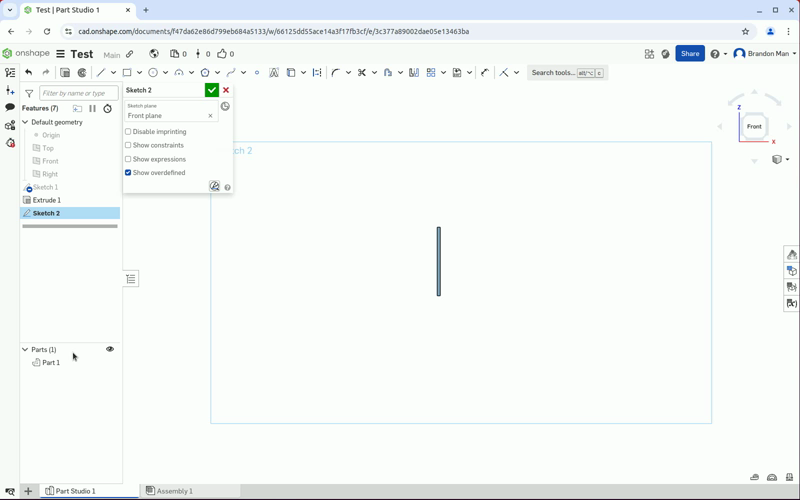
key(y)
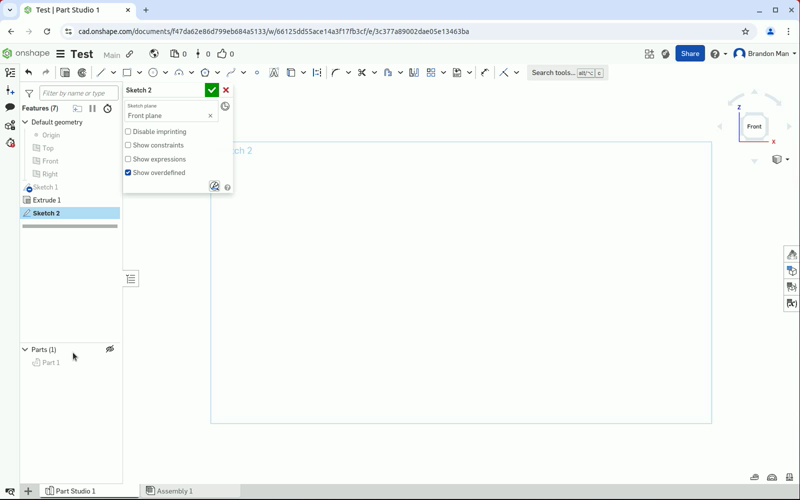
key(l)
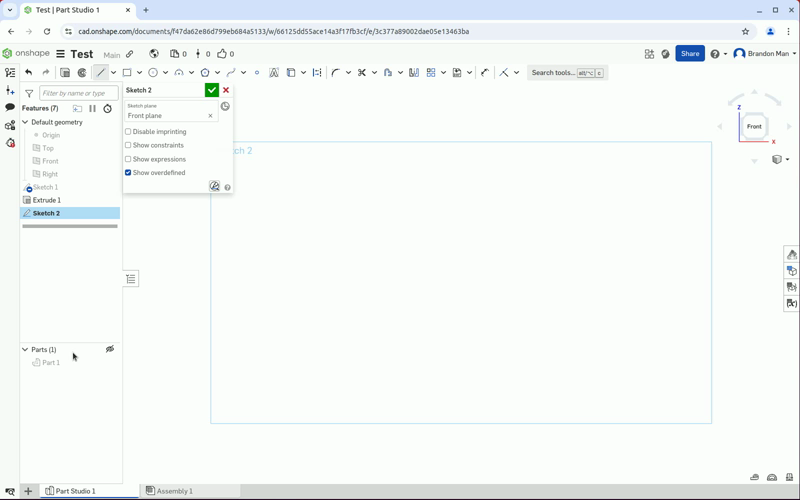
key_down(shift)
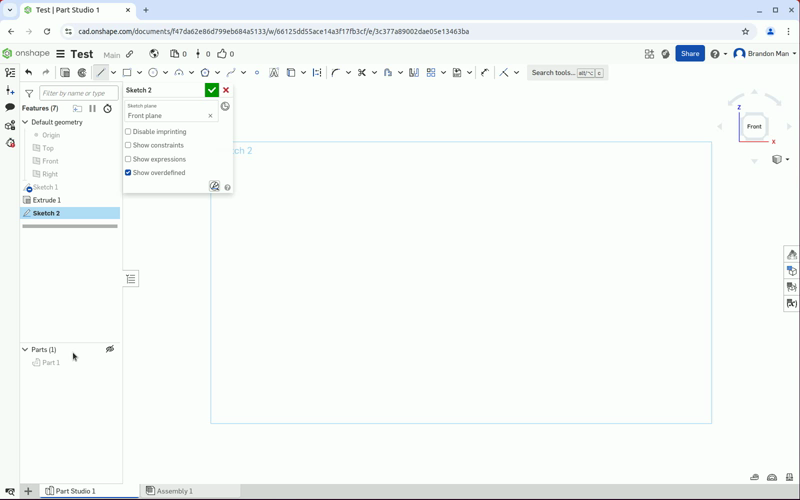
mouse_move(437, 227)
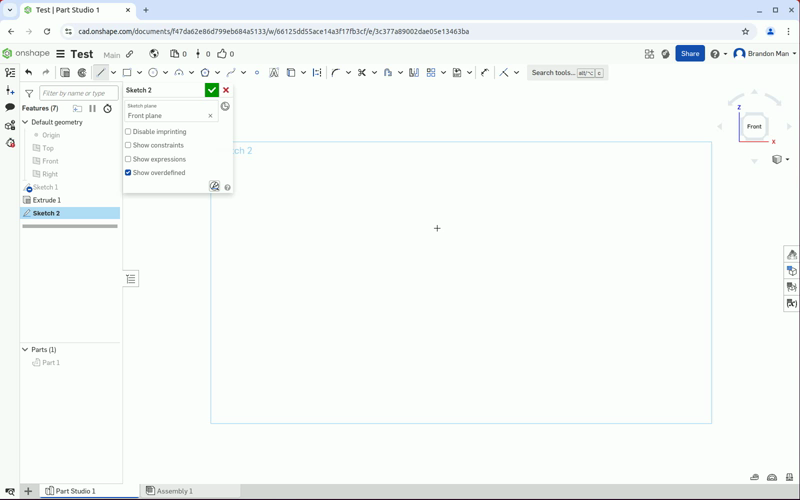
click(437, 227)
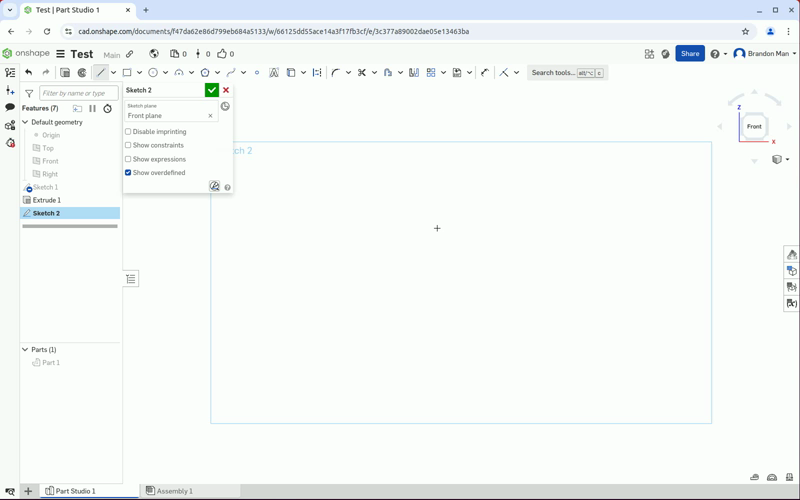
key_up(shift)
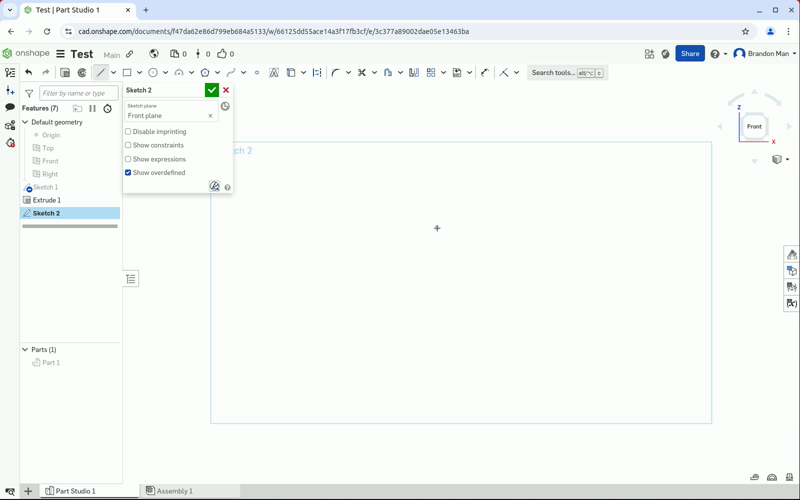
key_down(shift)
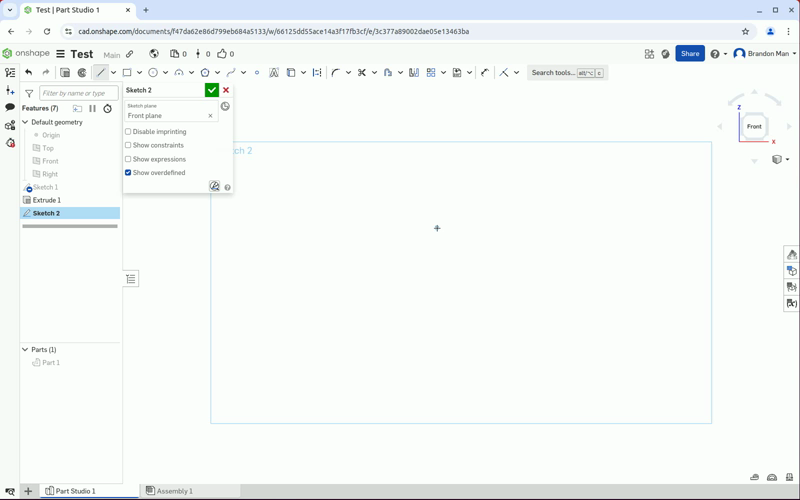
mouse_move(467, 227)
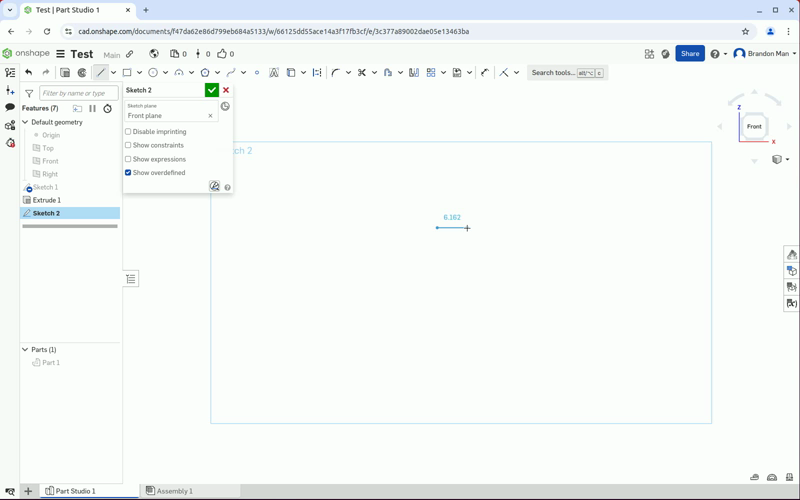
mouse_move(440, 227)
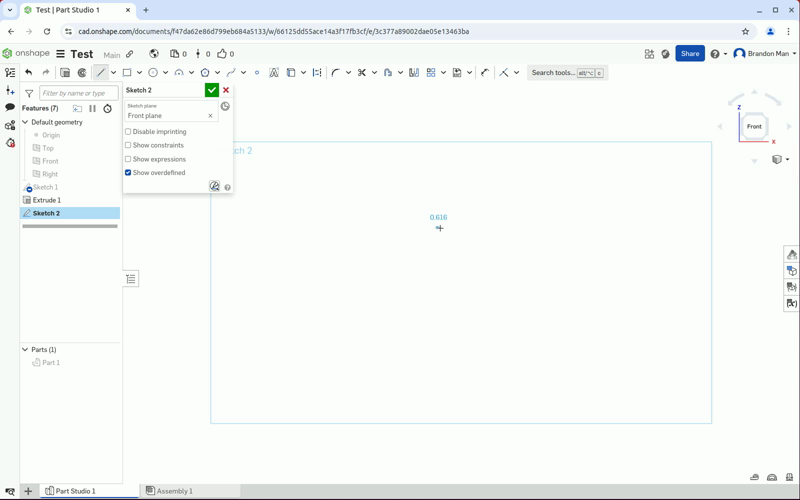
scroll(6)
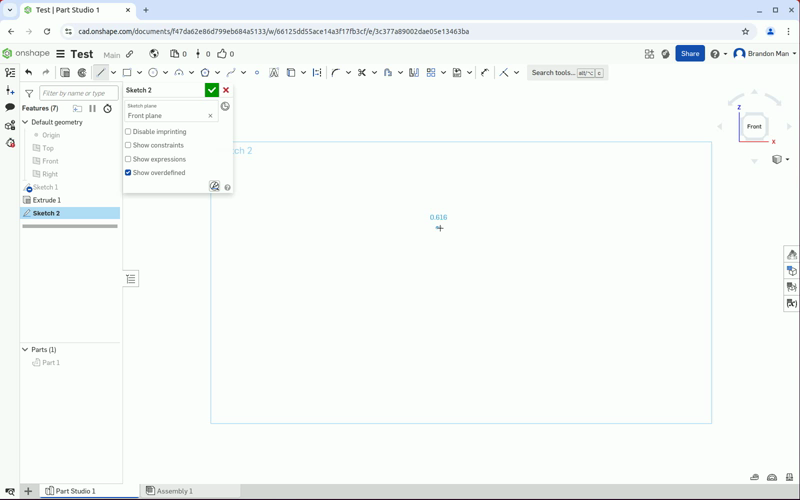
scroll(6)
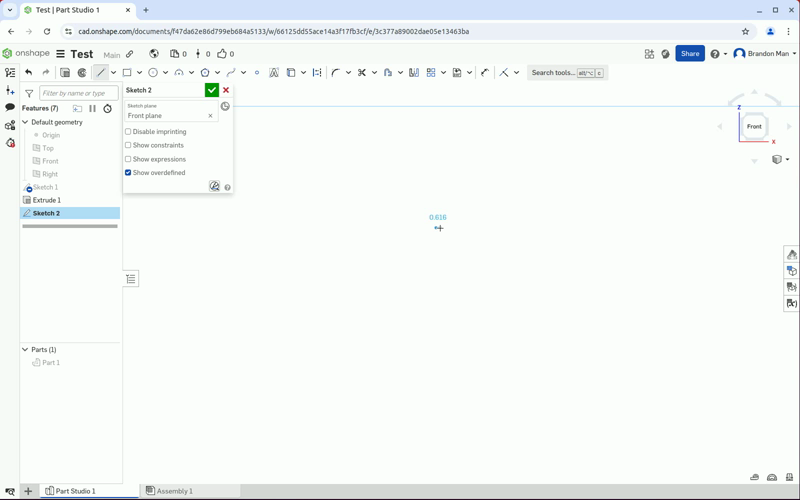
scroll(6)
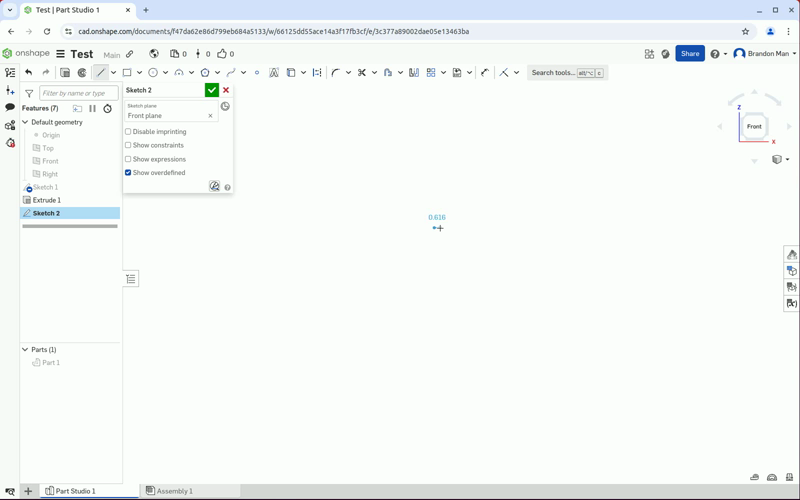
scroll(6)
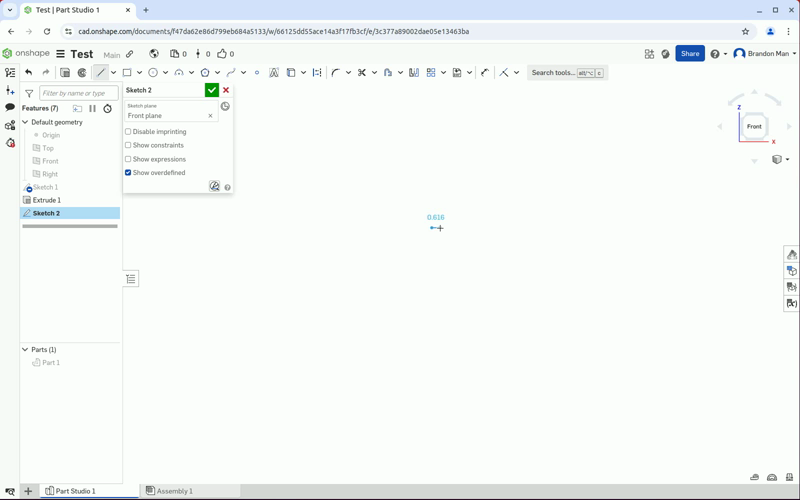
scroll(6)
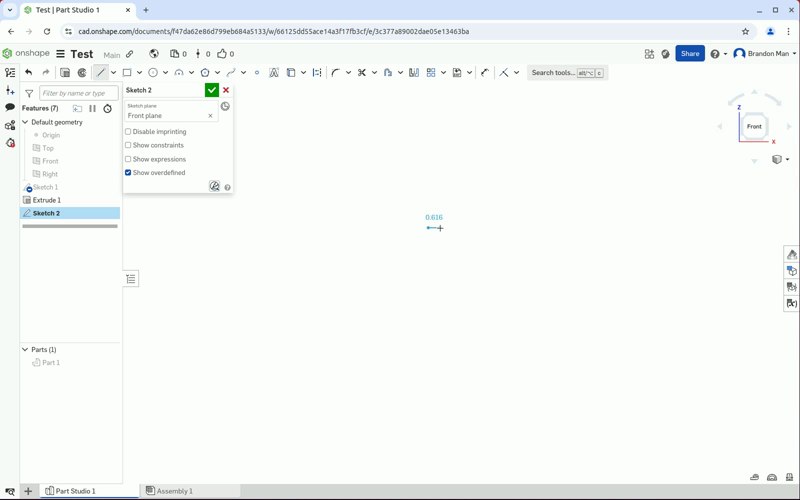
scroll(6)
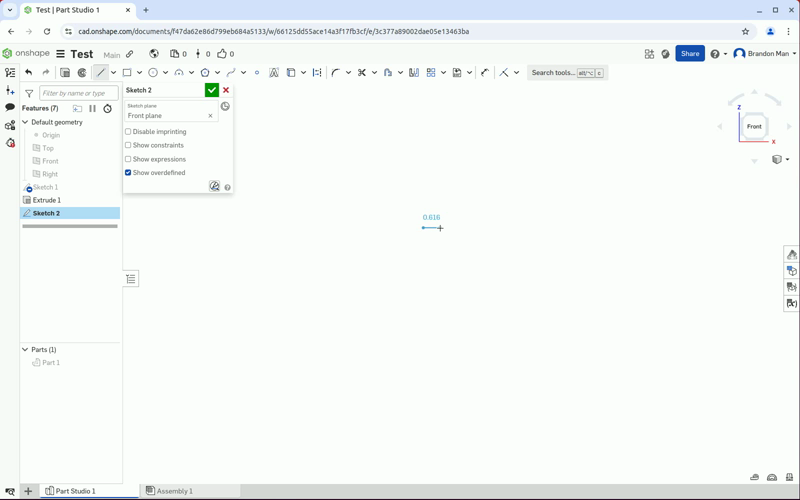
scroll(6)
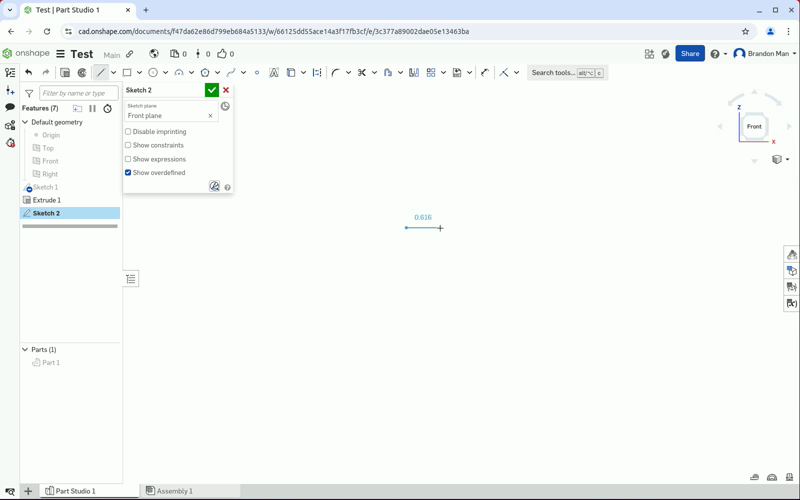
click(440, 227)
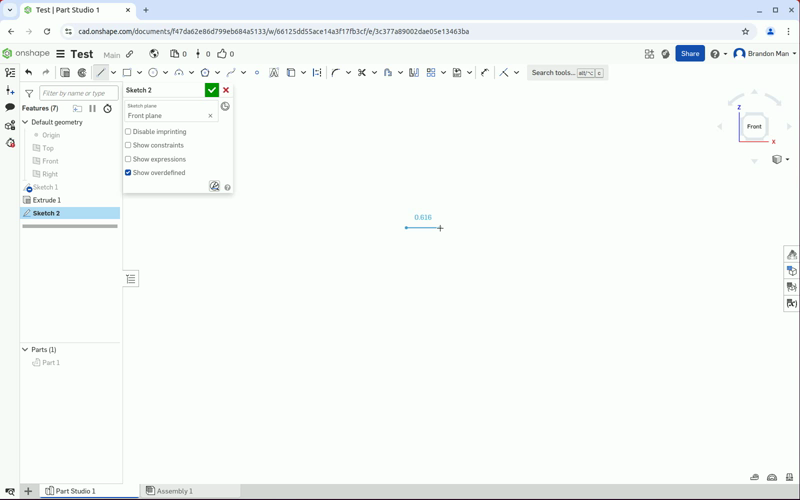
scroll(-6)
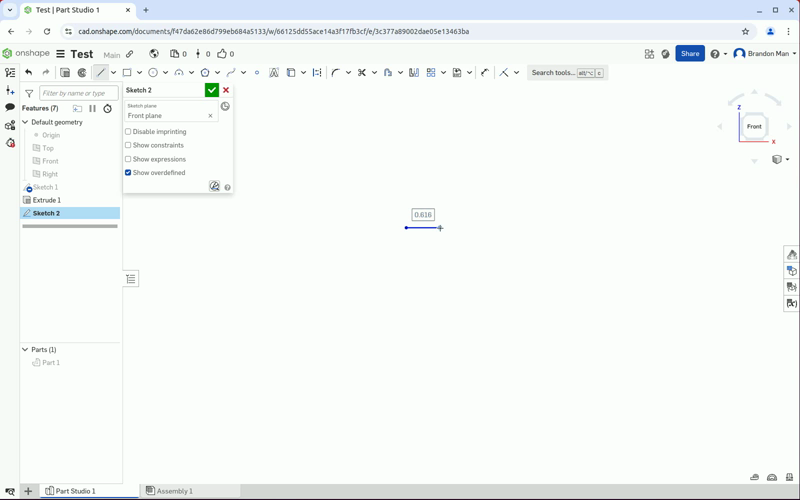
scroll(-6)
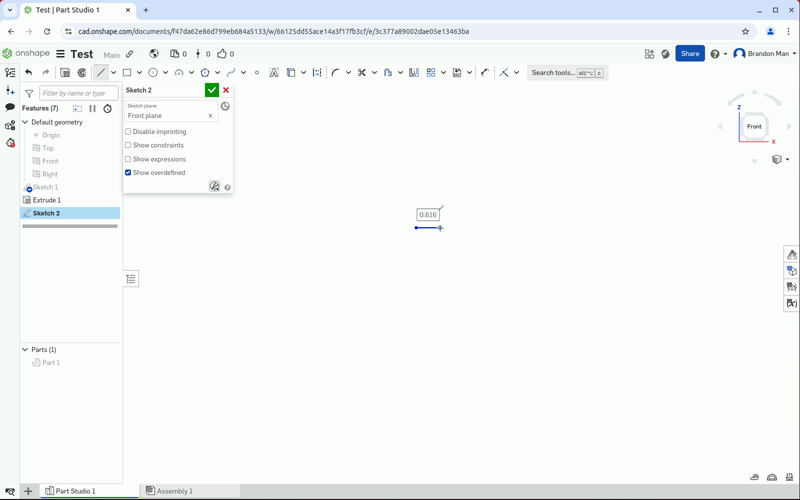
scroll(-6)
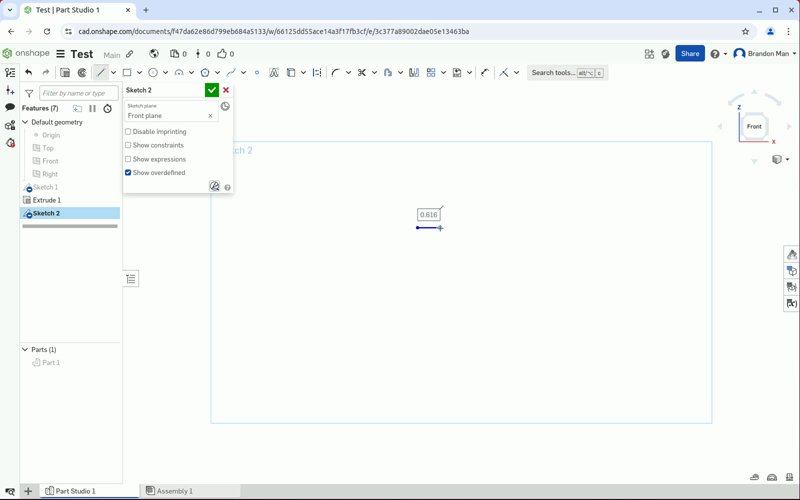
scroll(-6)
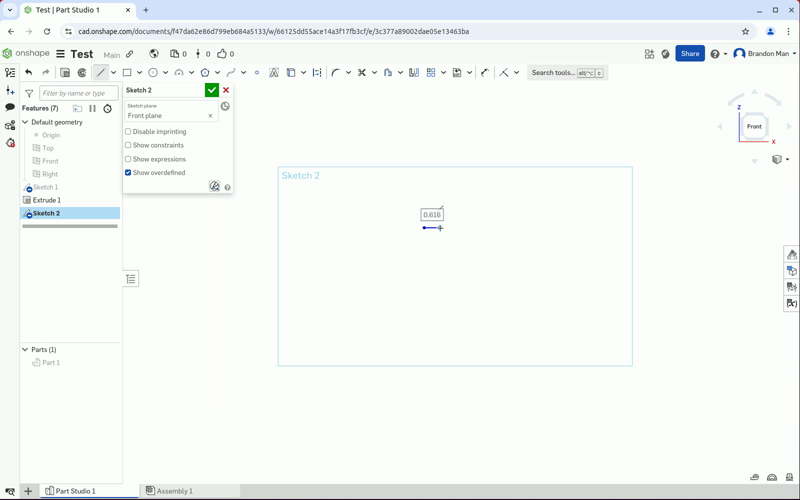
scroll(-6)
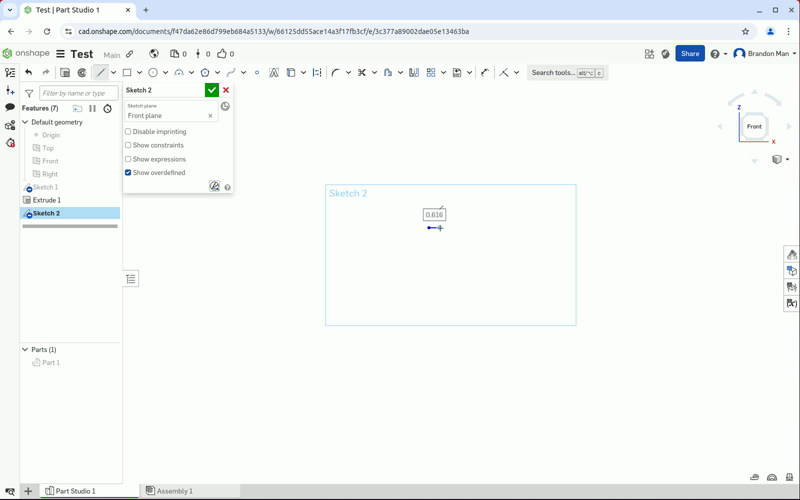
scroll(-6)
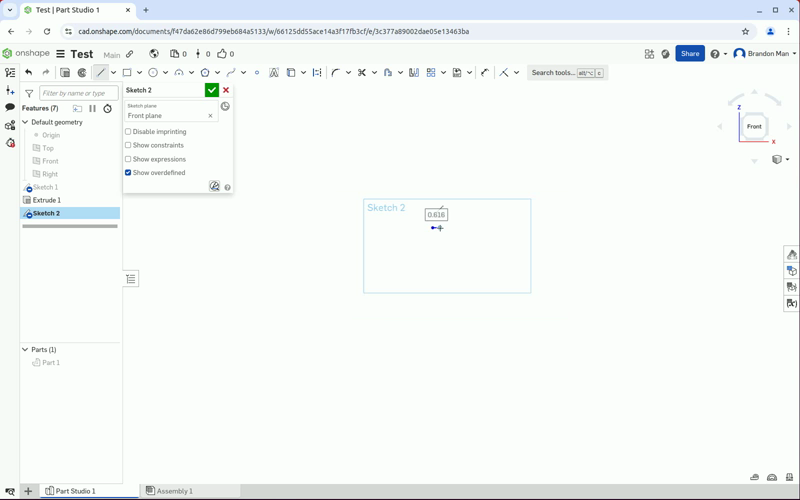
scroll(-6)
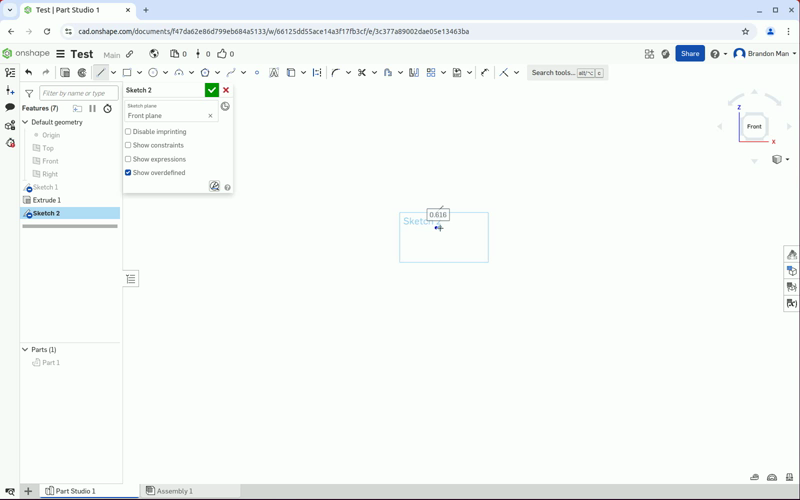
key_up(shift)
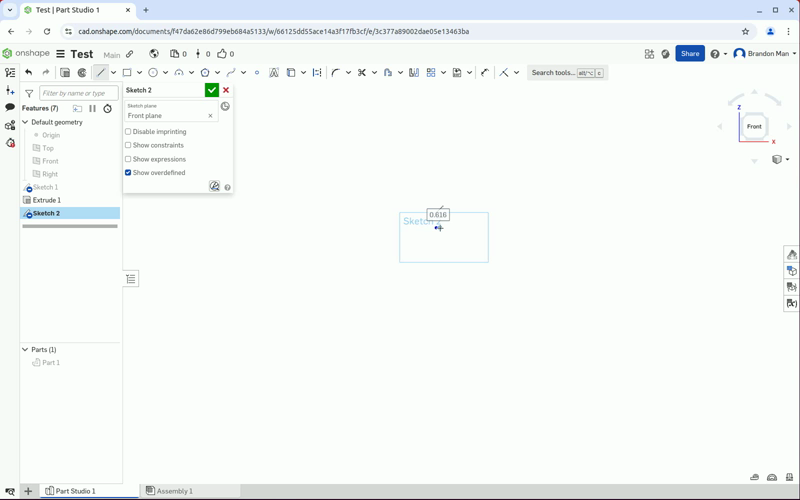
key_down(shift)
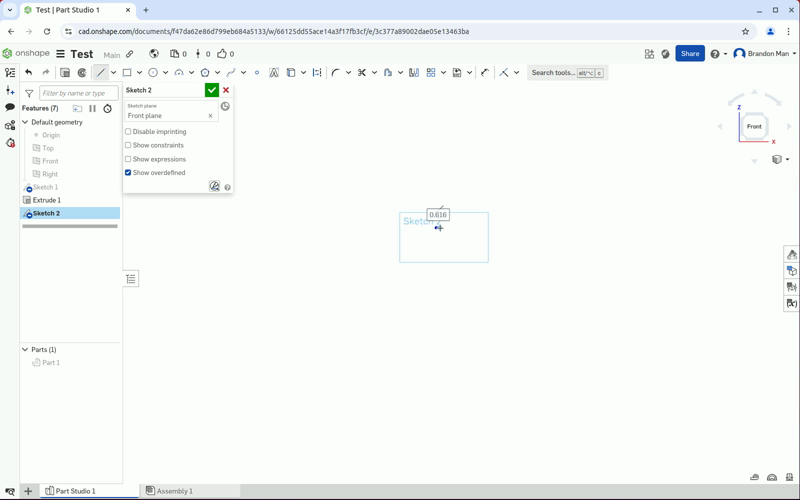
mouse_move(570, 228)
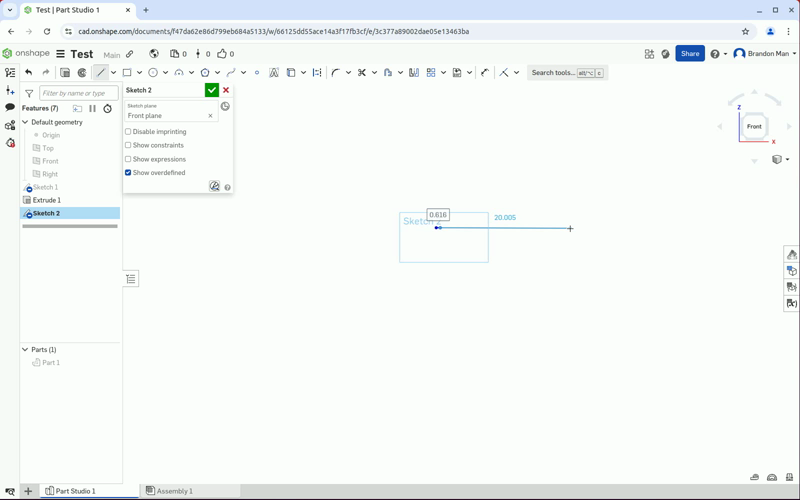
click(570, 228)
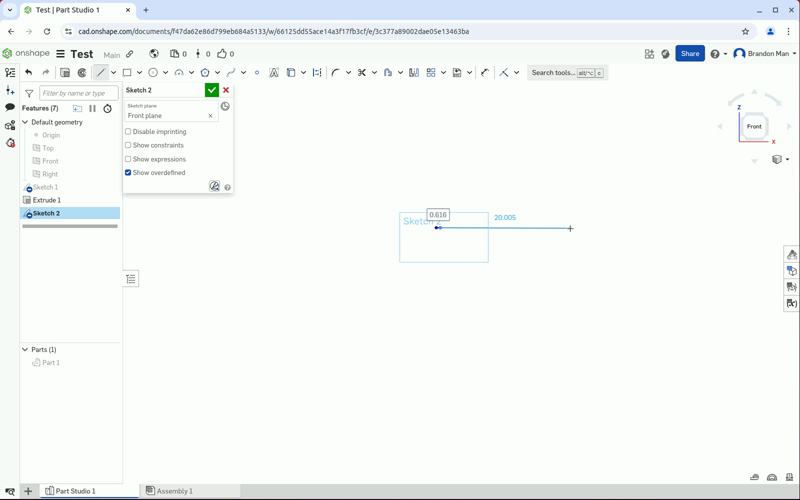
key_up(shift)
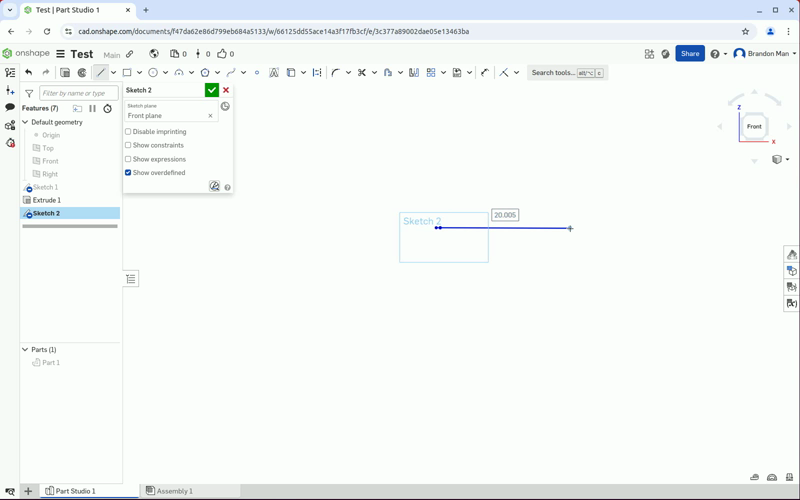
key_down(shift)
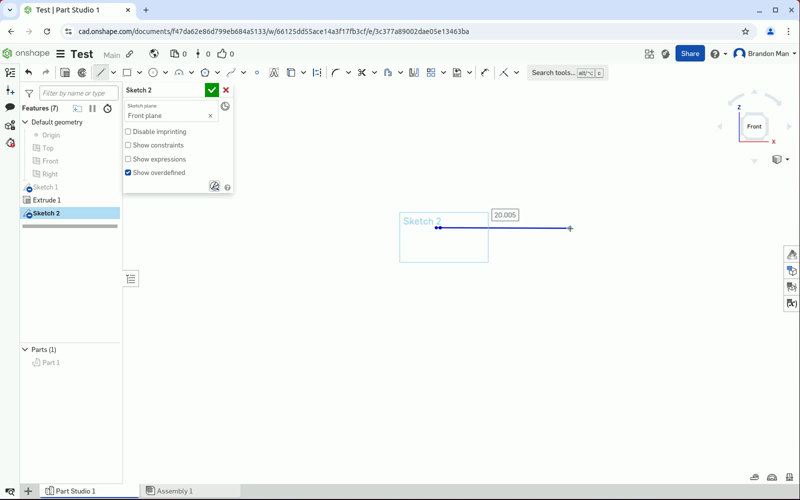
mouse_move(589, 228)
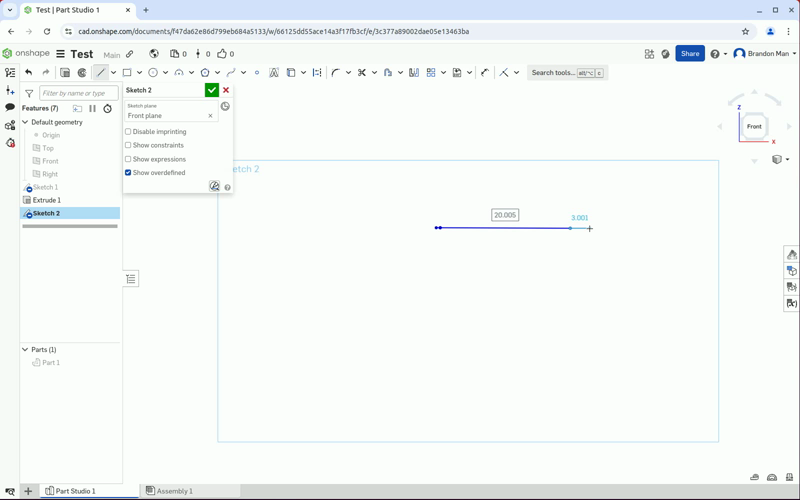
mouse_move(573, 228)
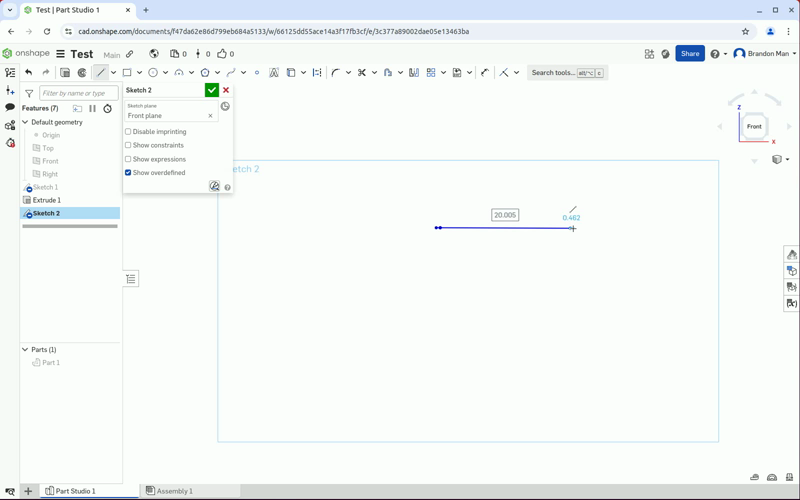
scroll(6)
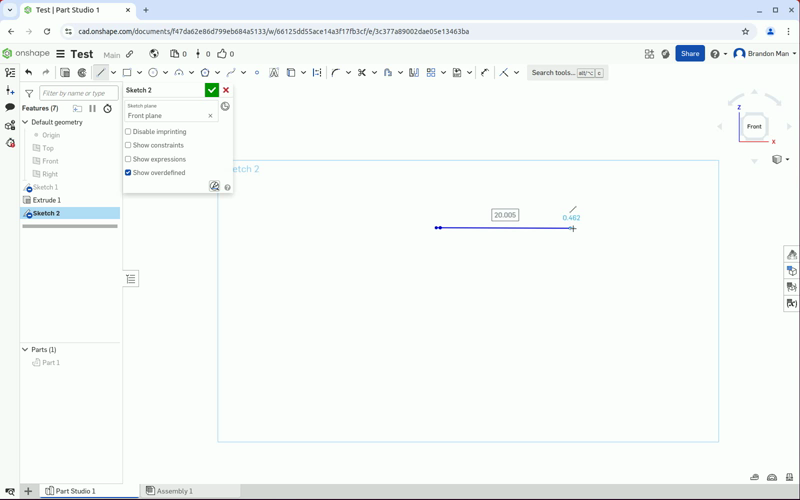
scroll(6)
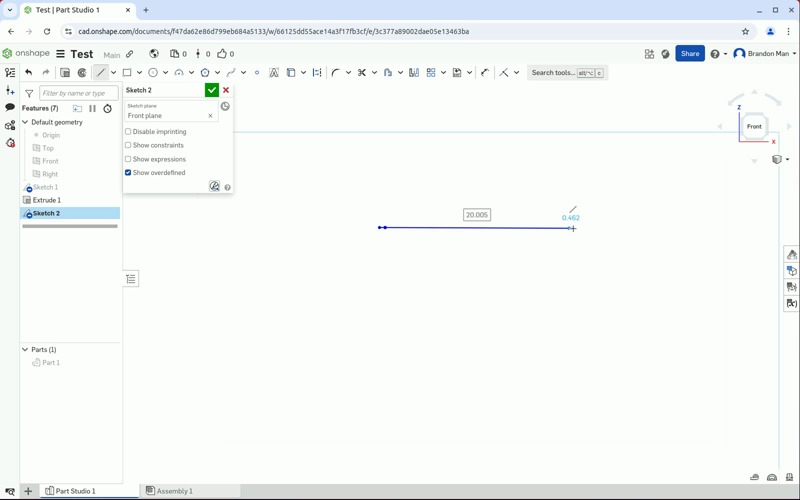
scroll(6)
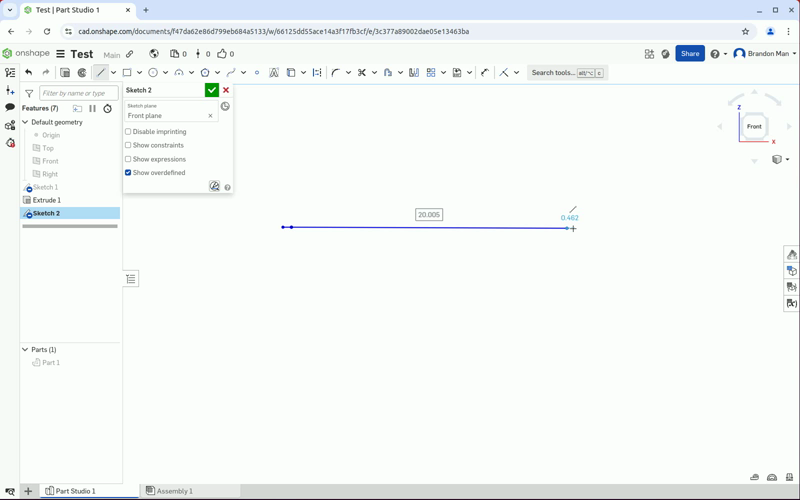
scroll(6)
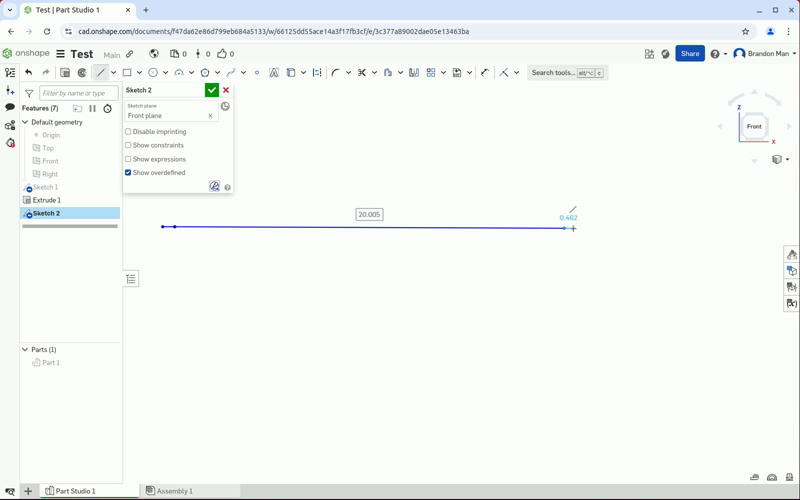
scroll(6)
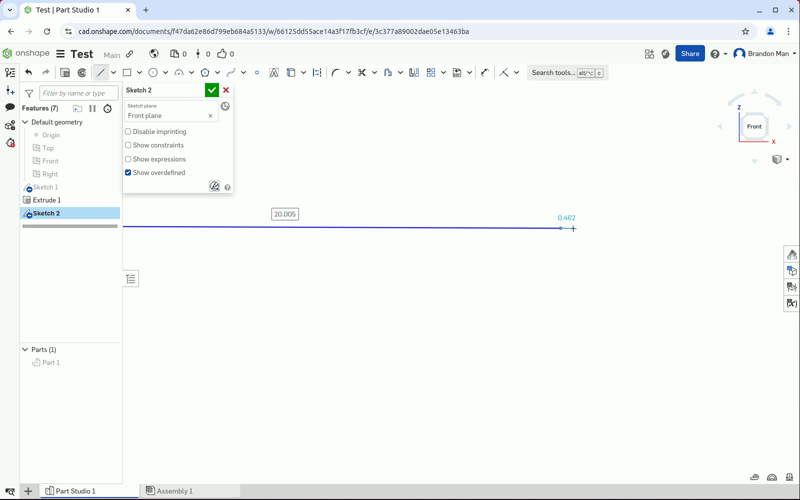
scroll(6)
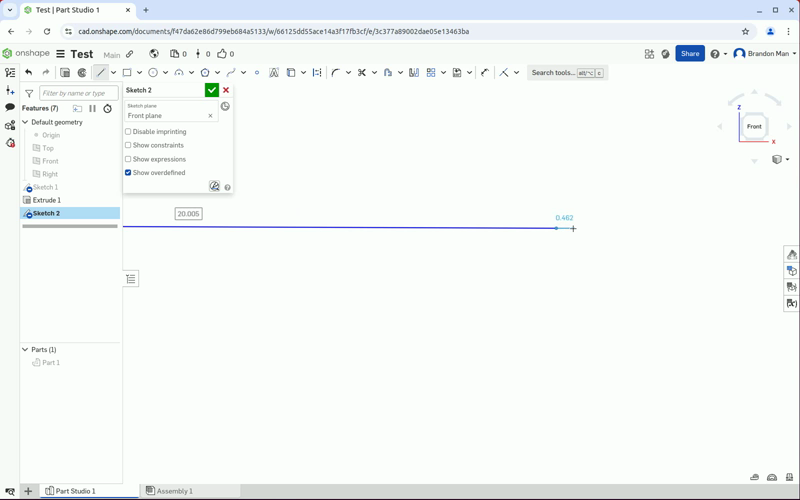
scroll(6)
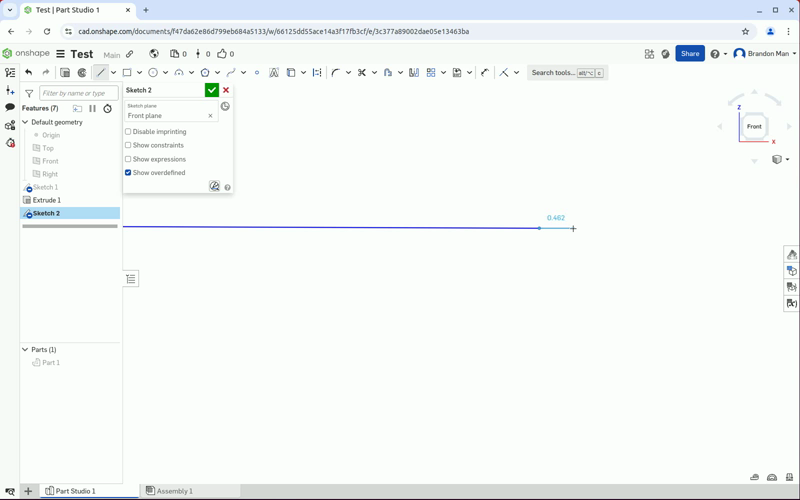
click(573, 228)
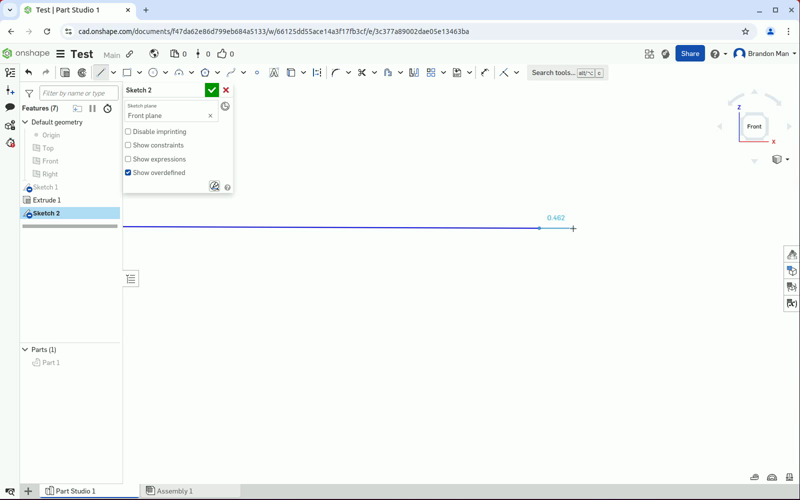
scroll(-6)
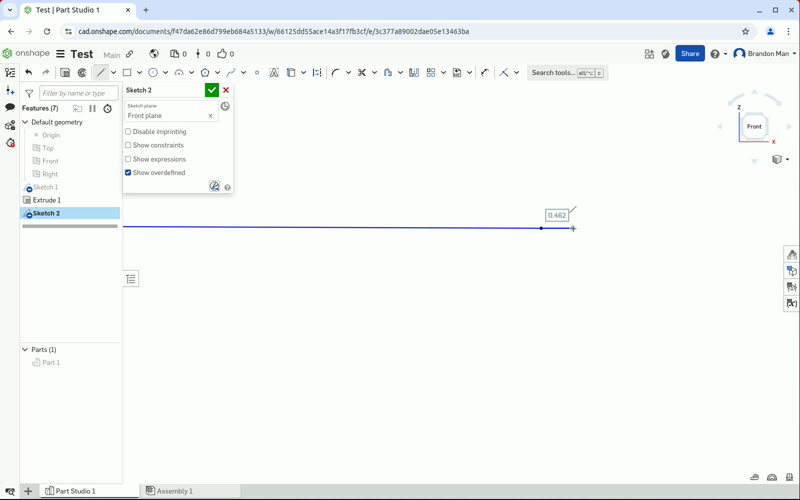
scroll(-6)
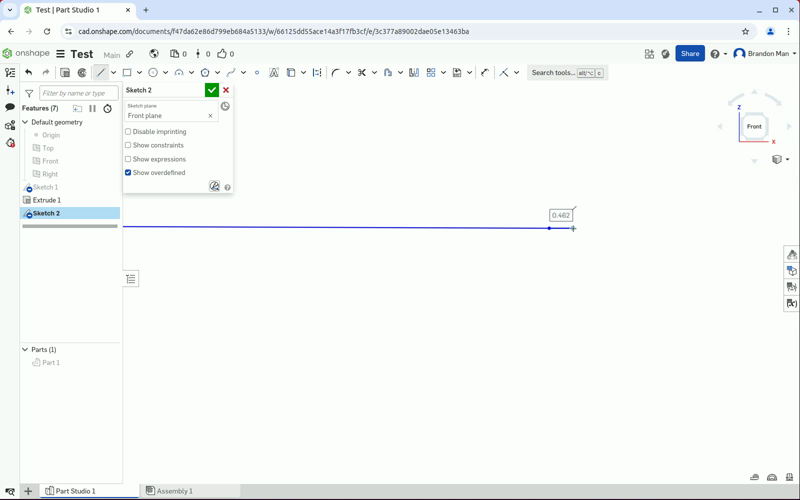
scroll(-6)
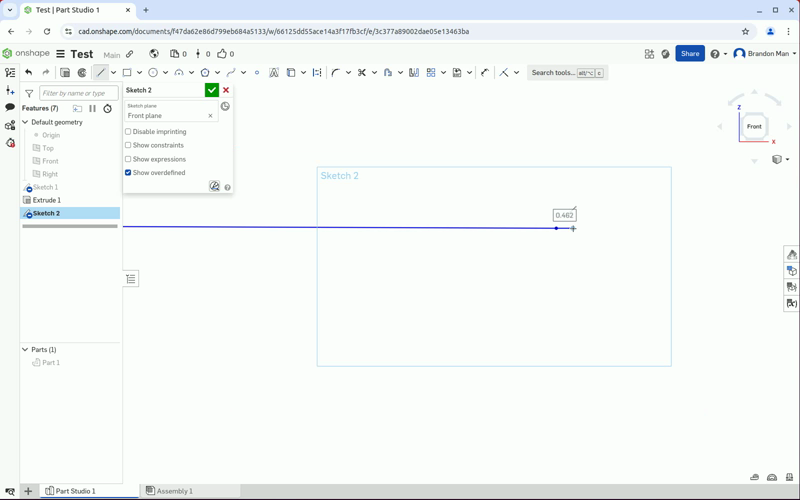
scroll(-6)
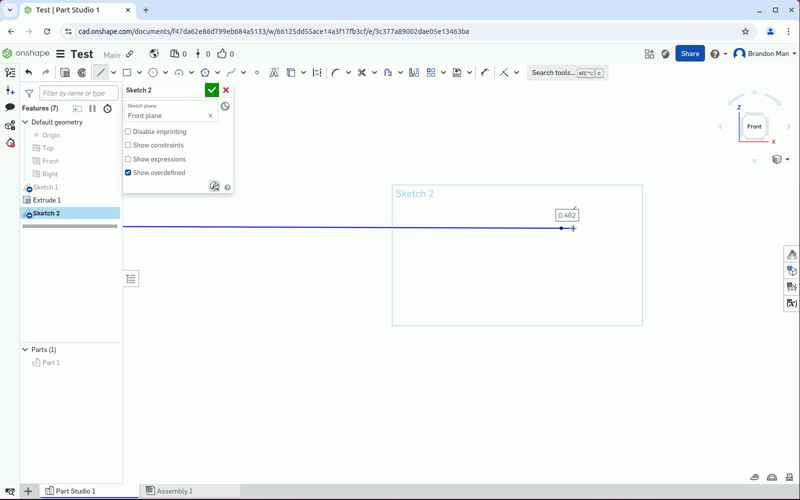
scroll(-6)
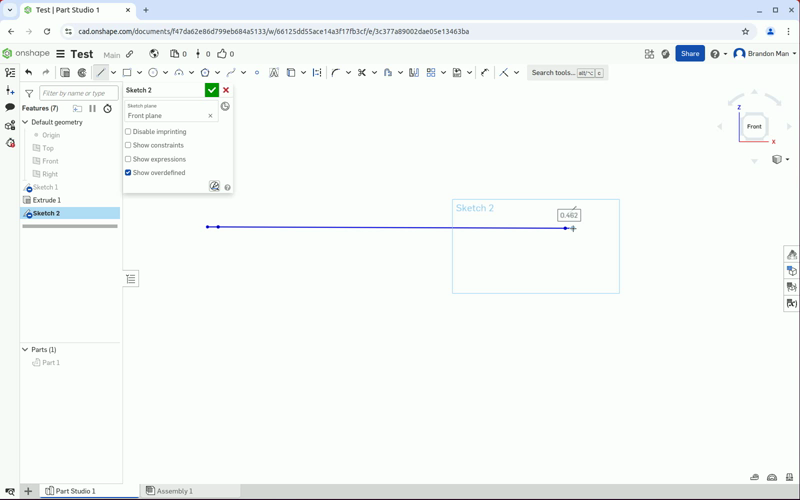
scroll(-6)
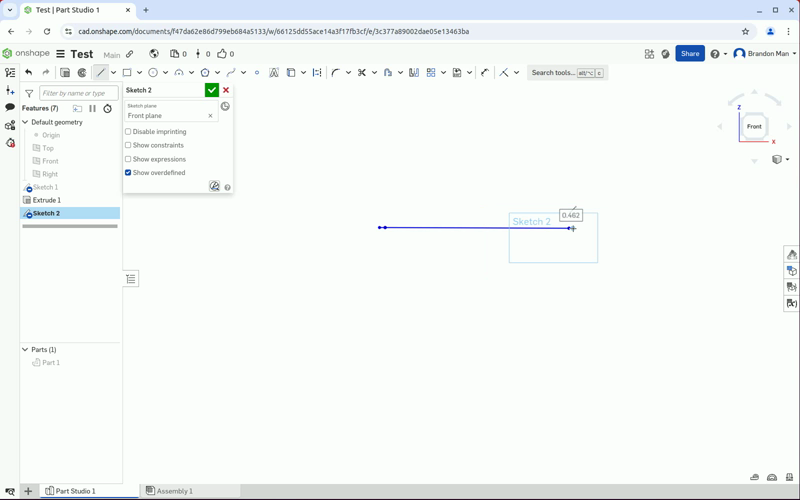
scroll(-6)
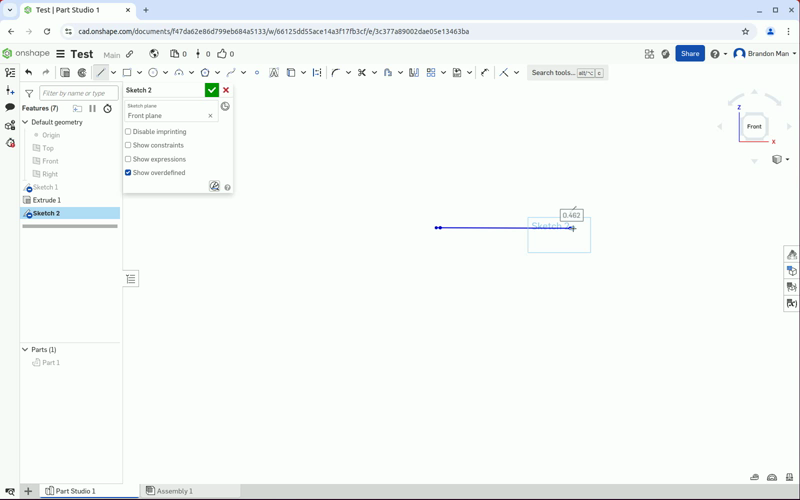
key_up(shift)
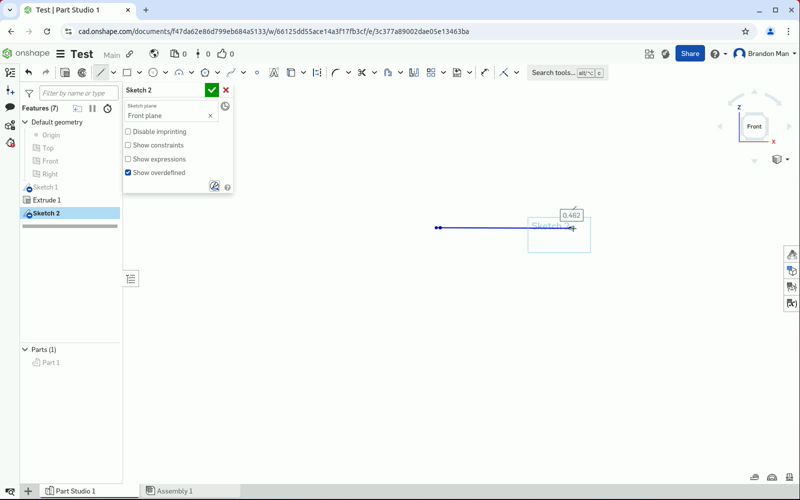
key_down(shift)
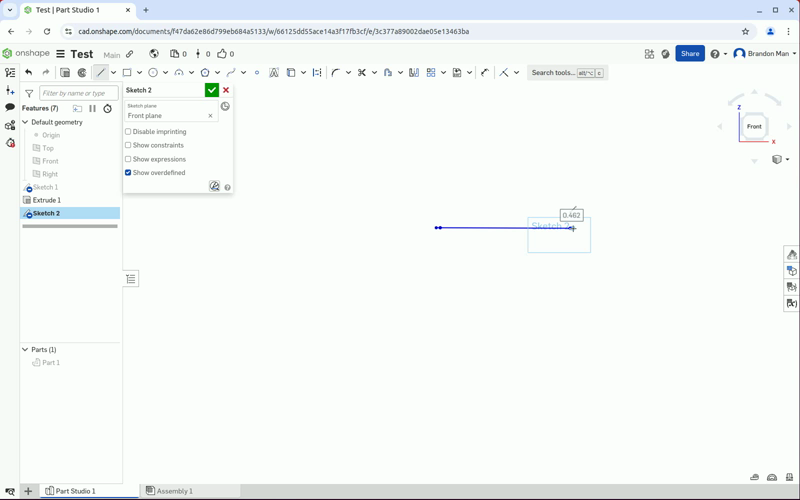
mouse_move(589, 228)
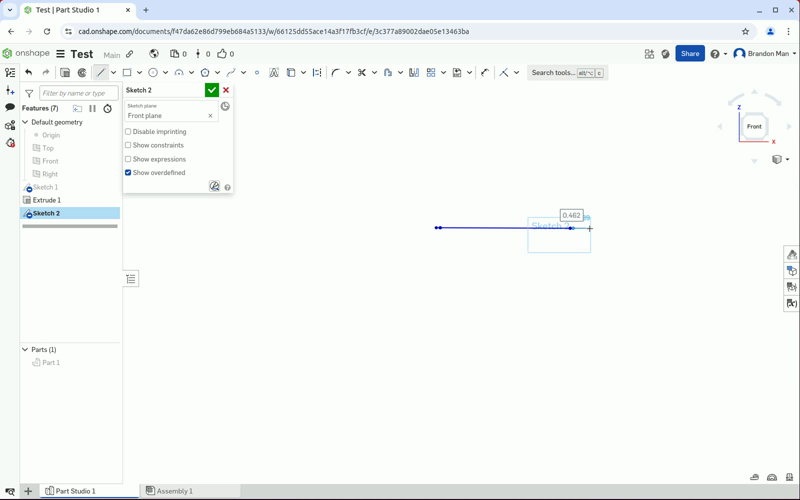
mouse_move(573, 225)
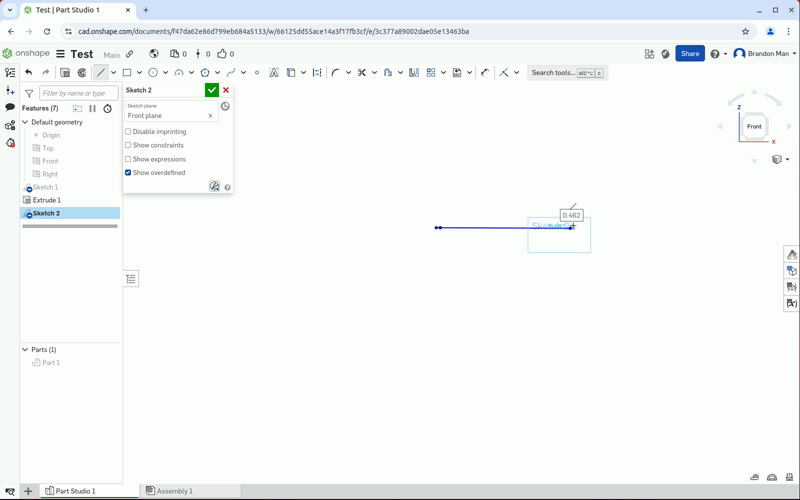
scroll(6)
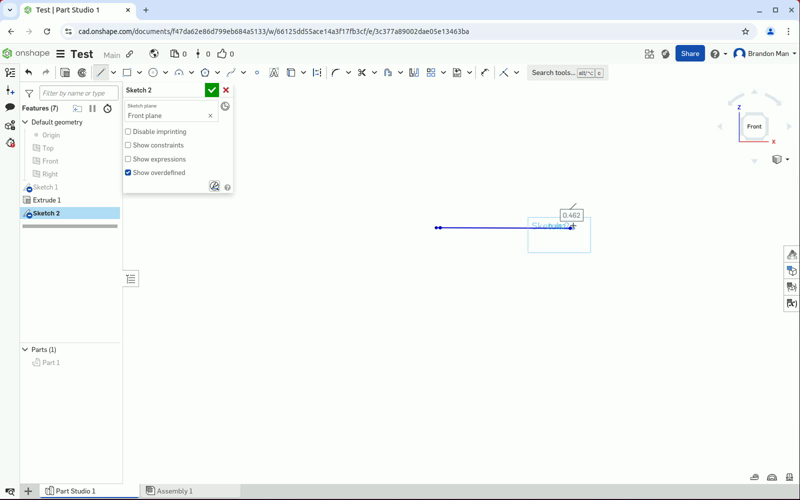
scroll(6)
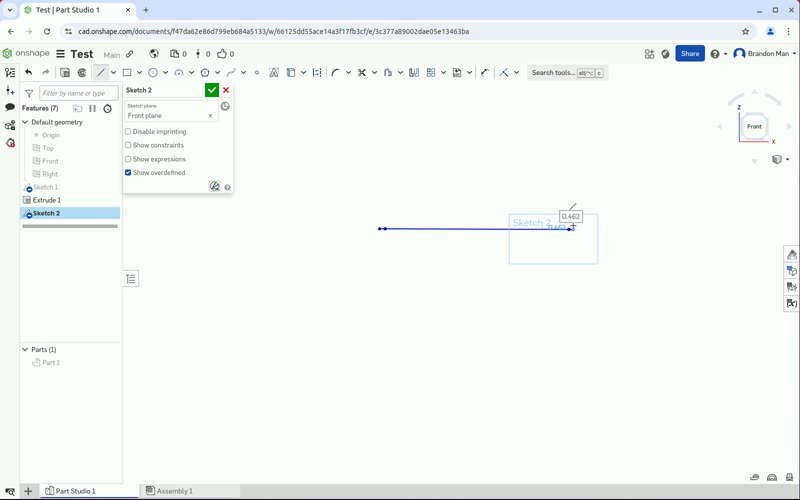
scroll(6)
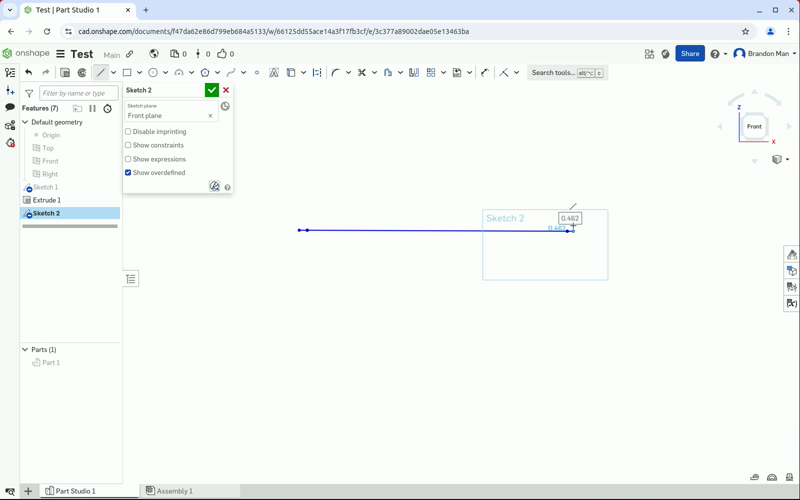
scroll(6)
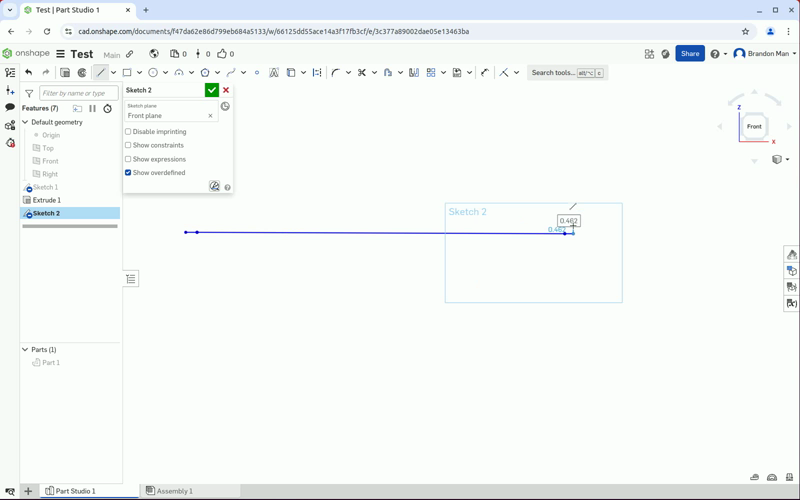
scroll(6)
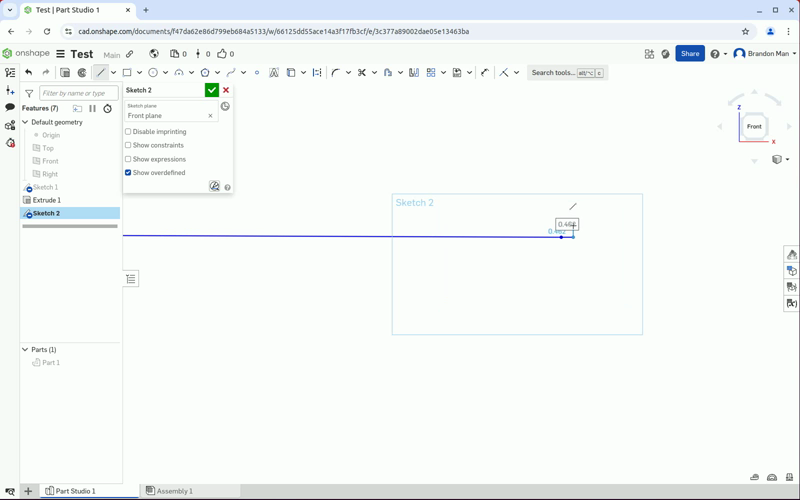
scroll(6)
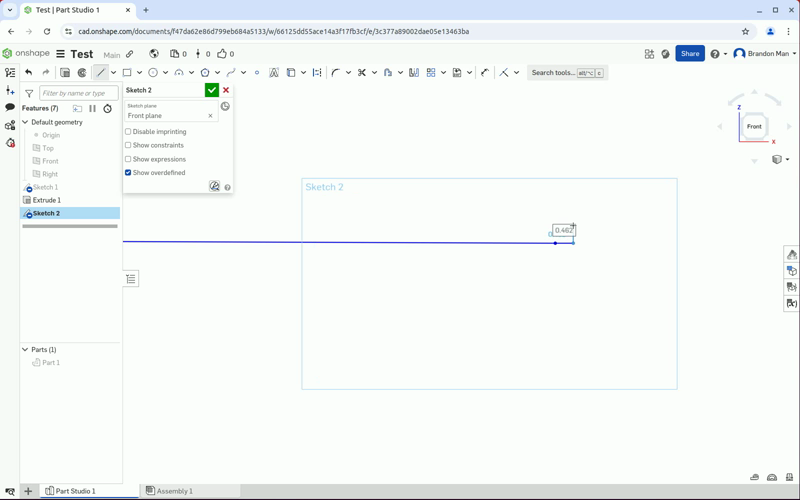
scroll(6)
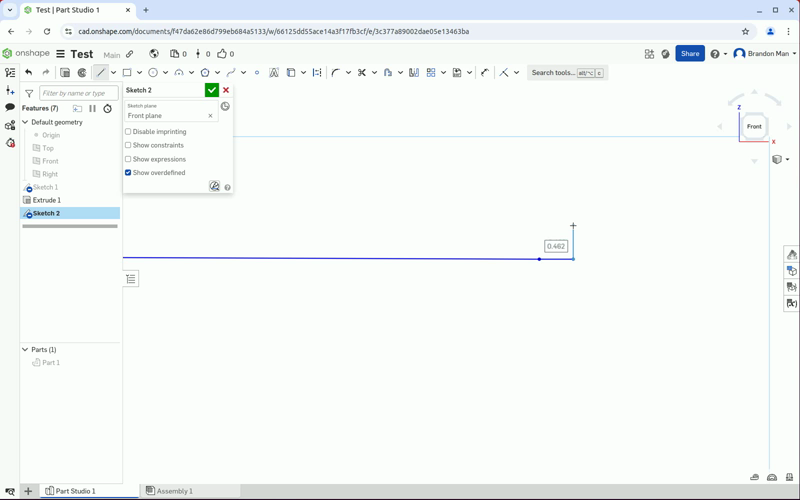
click(573, 225)
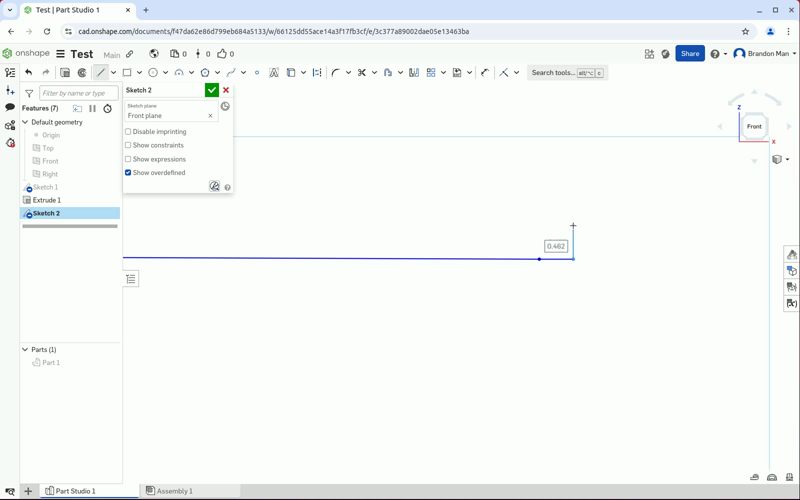
scroll(-6)
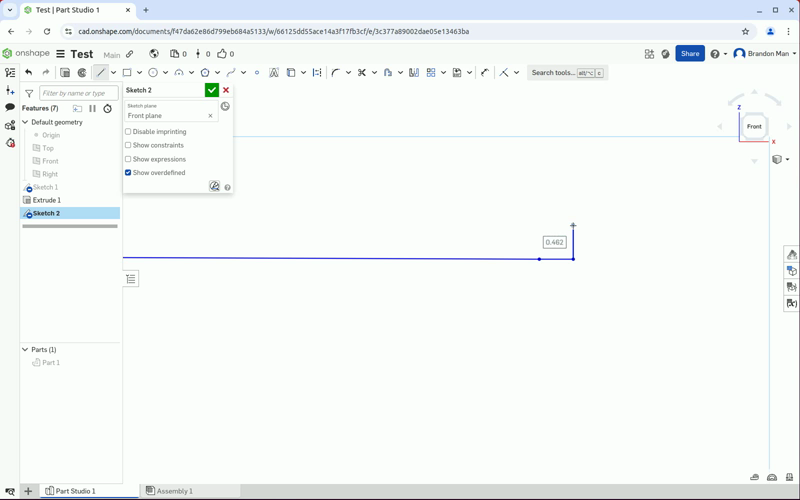
scroll(-6)
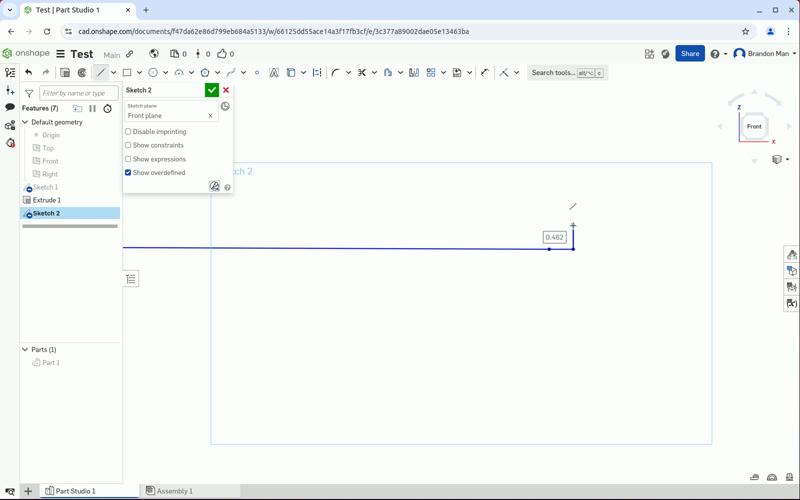
scroll(-6)
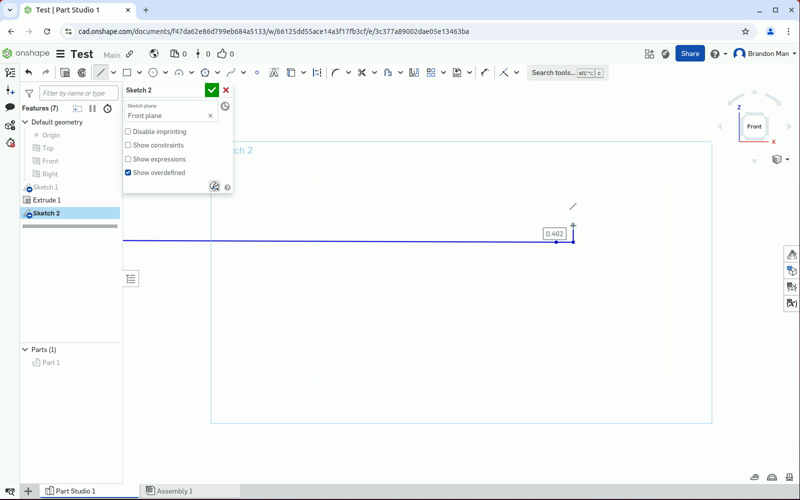
scroll(-6)
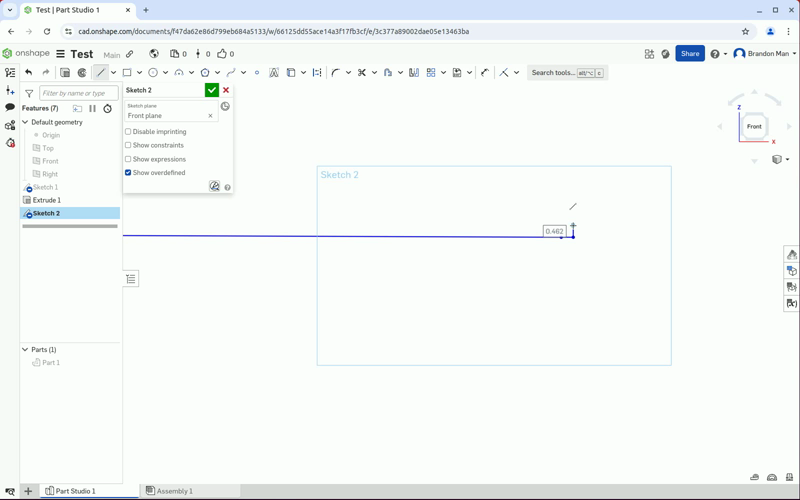
scroll(-6)
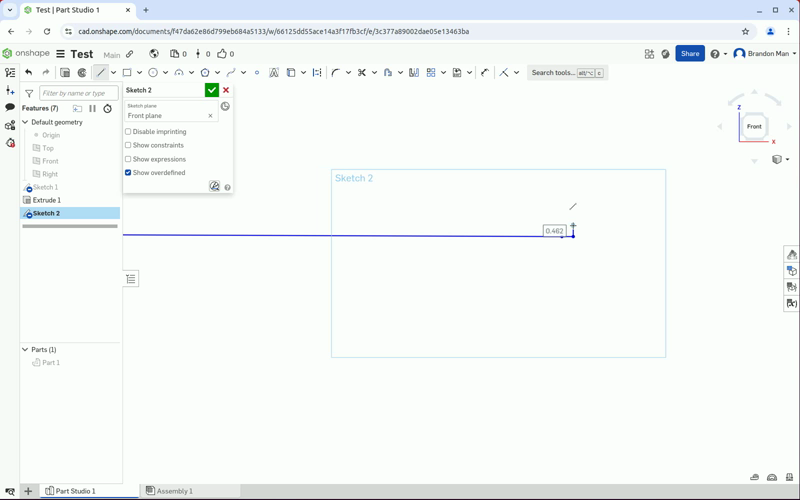
scroll(-6)
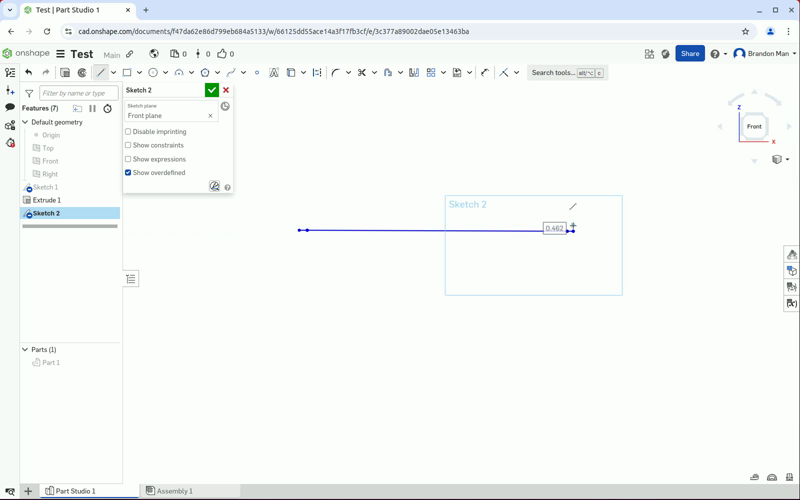
scroll(-6)
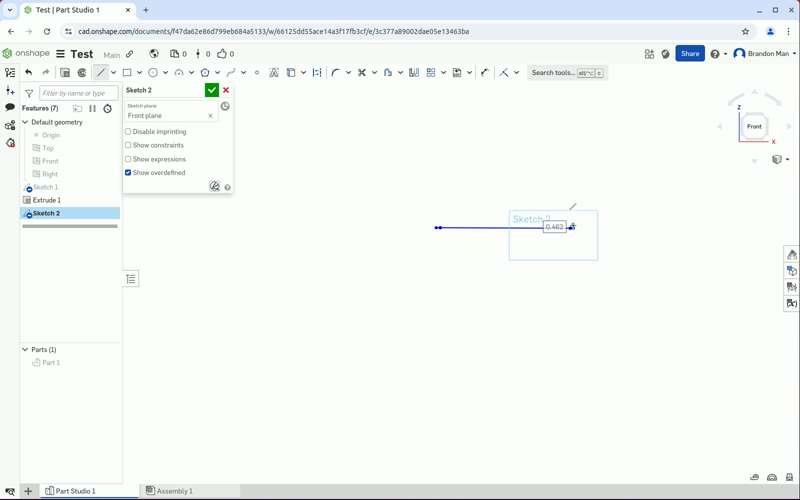
key_up(shift)
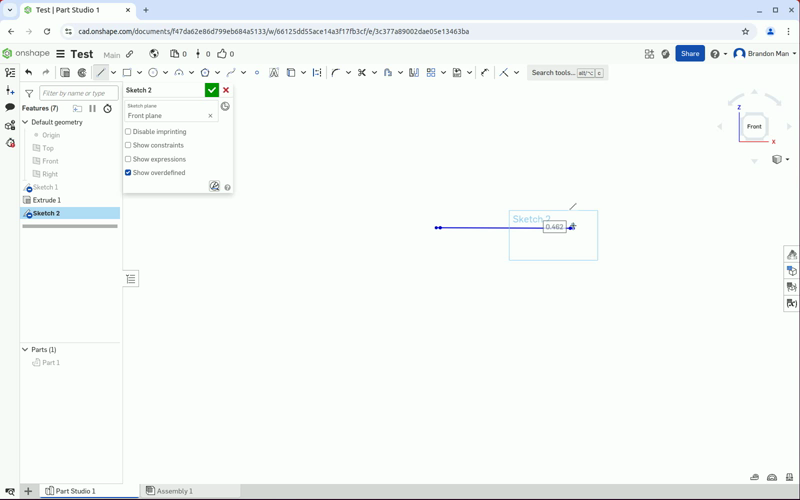
key_down(shift)
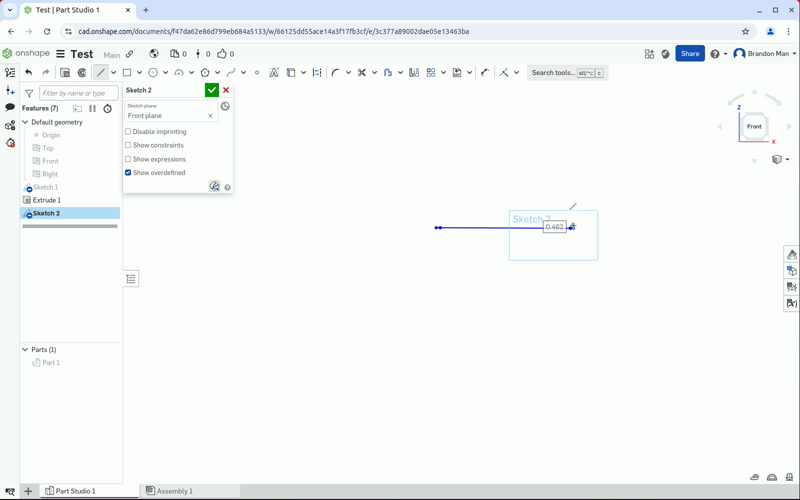
mouse_move(437, 225)
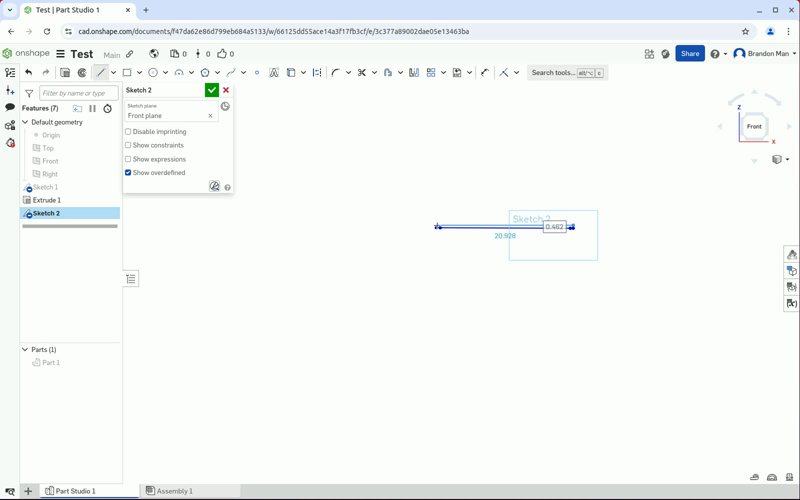
scroll(6)
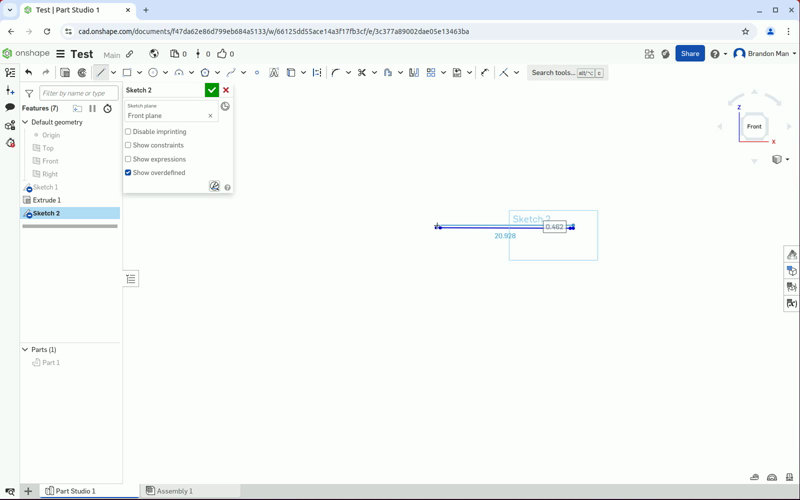
scroll(6)
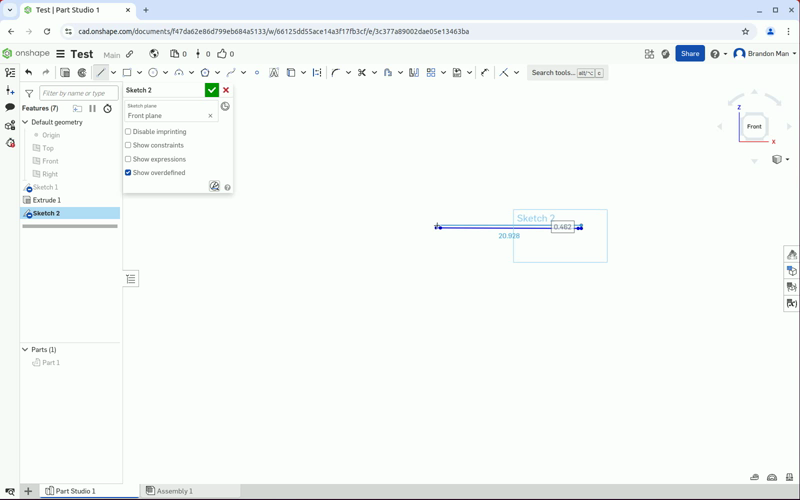
scroll(6)
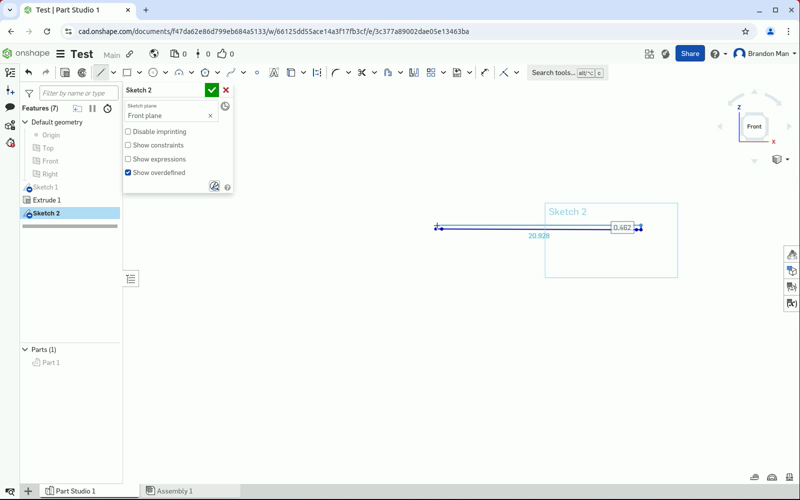
scroll(6)
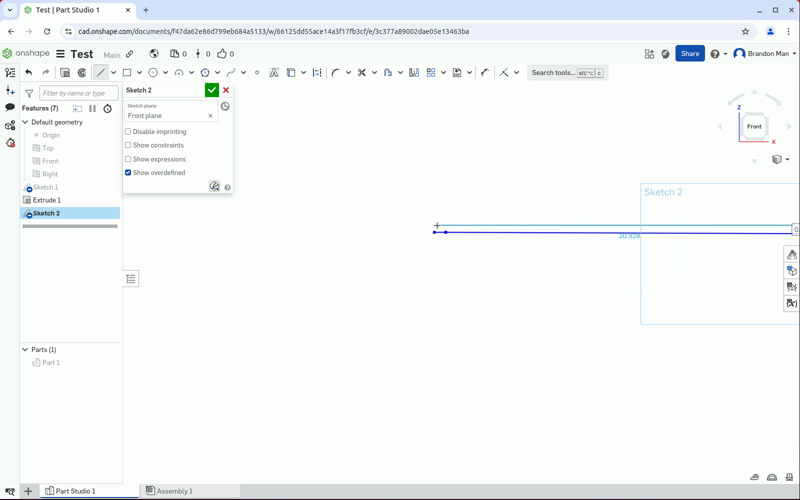
scroll(6)
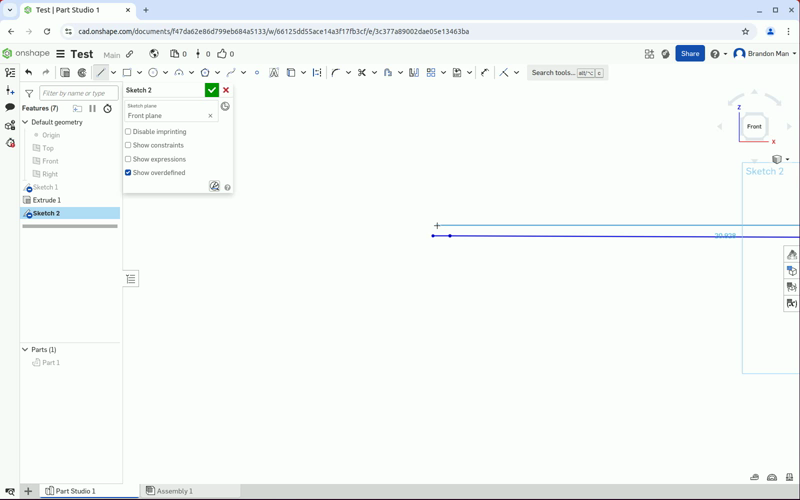
scroll(6)
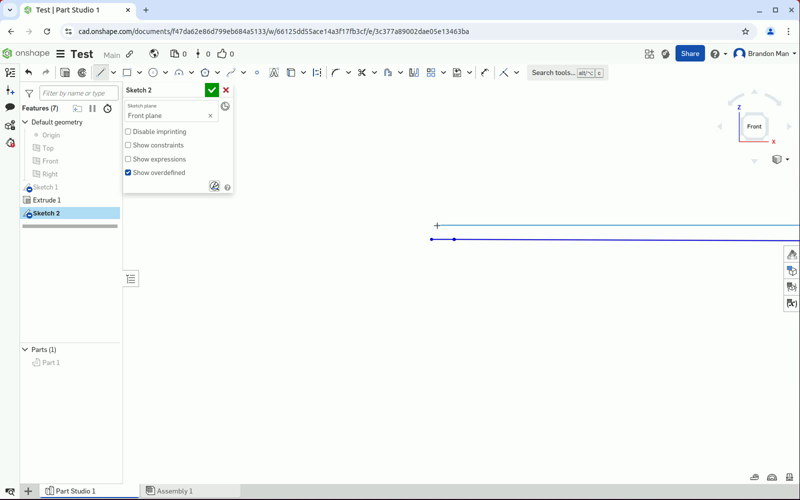
scroll(6)
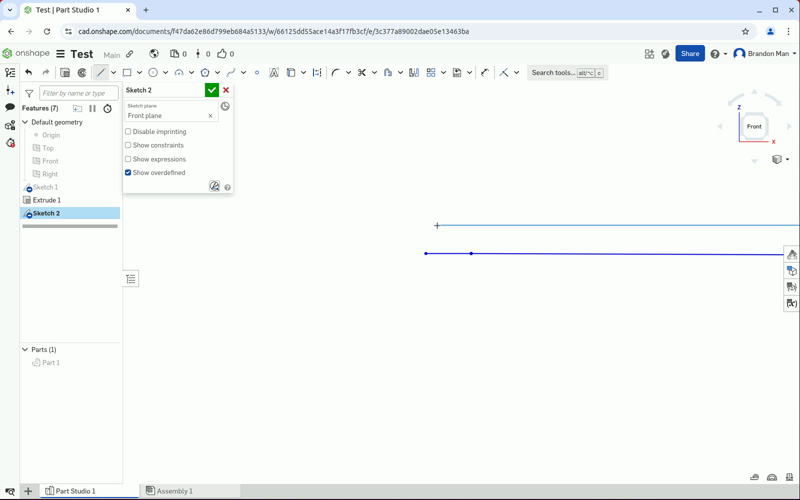
click(437, 225)
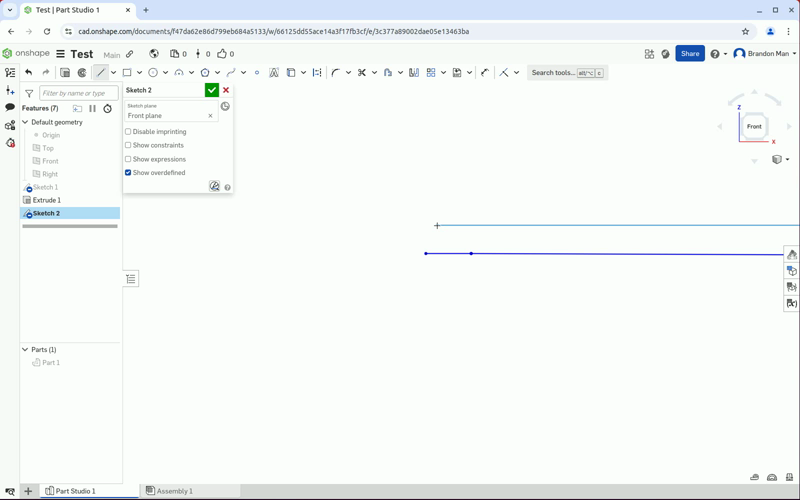
scroll(-6)
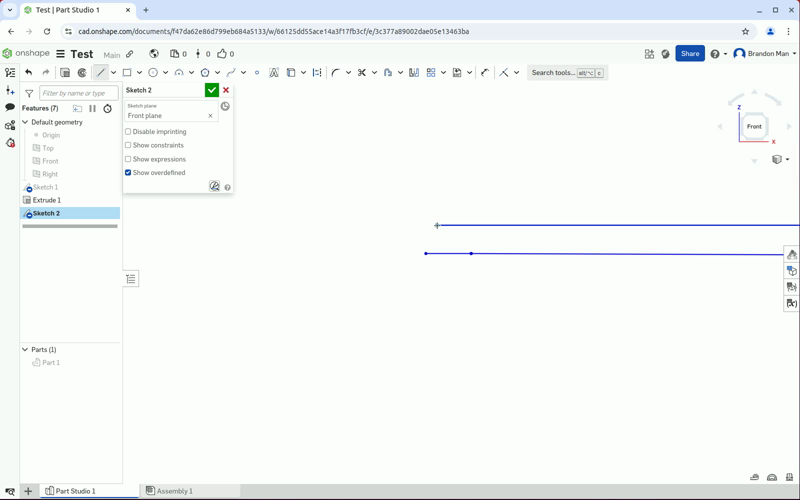
scroll(-6)
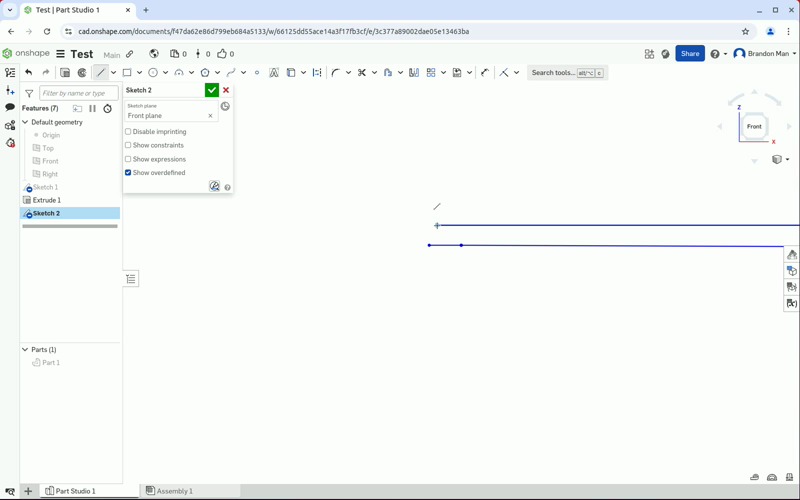
scroll(-6)
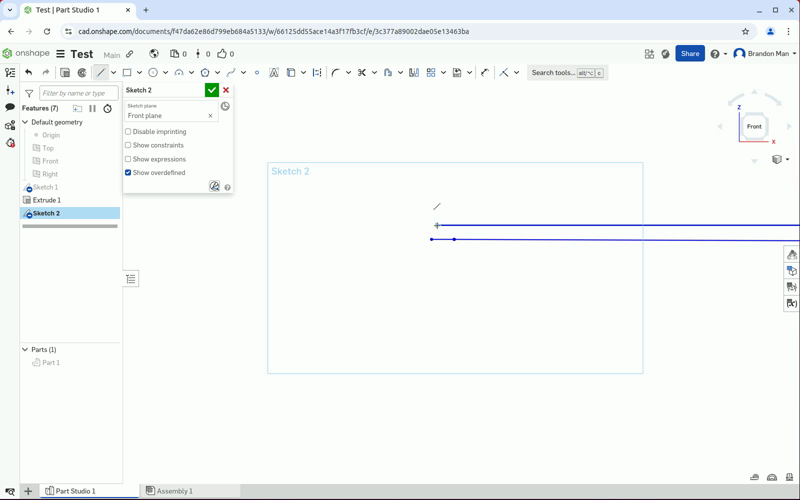
scroll(-6)
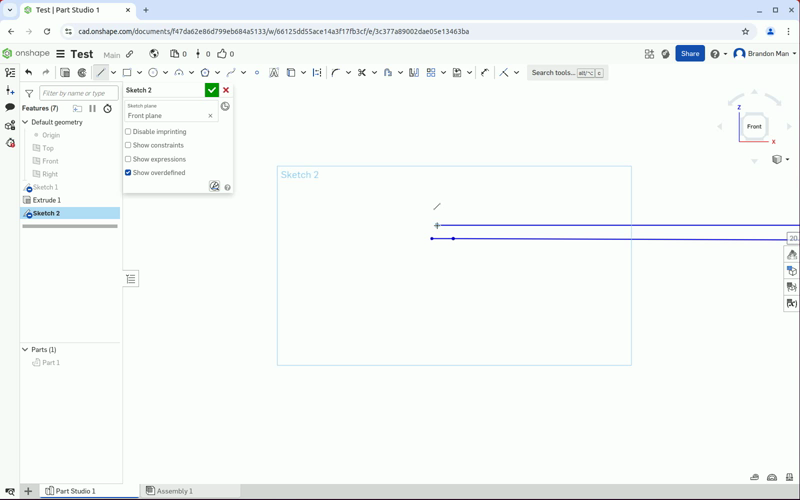
scroll(-6)
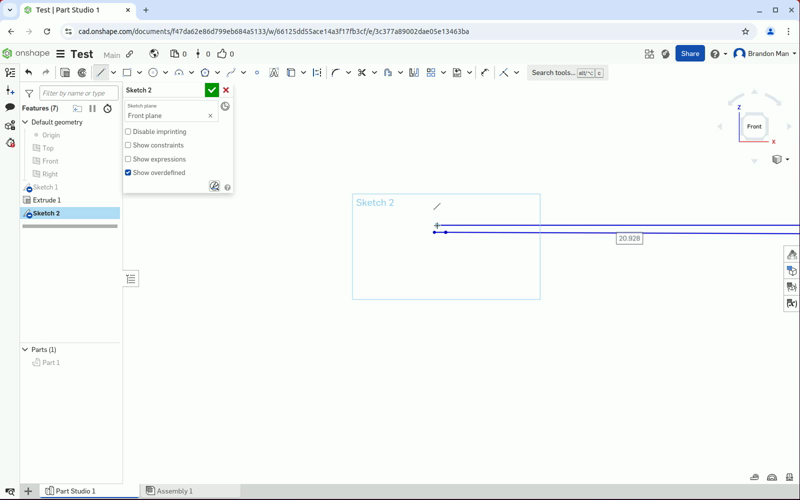
scroll(-6)
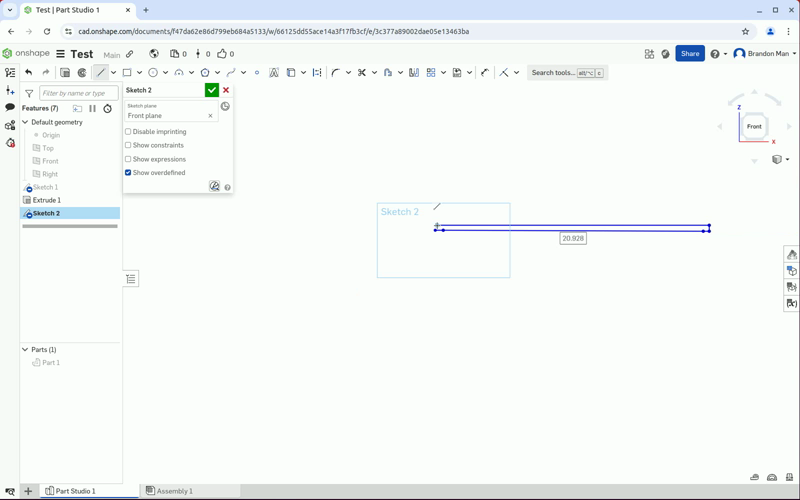
scroll(-6)
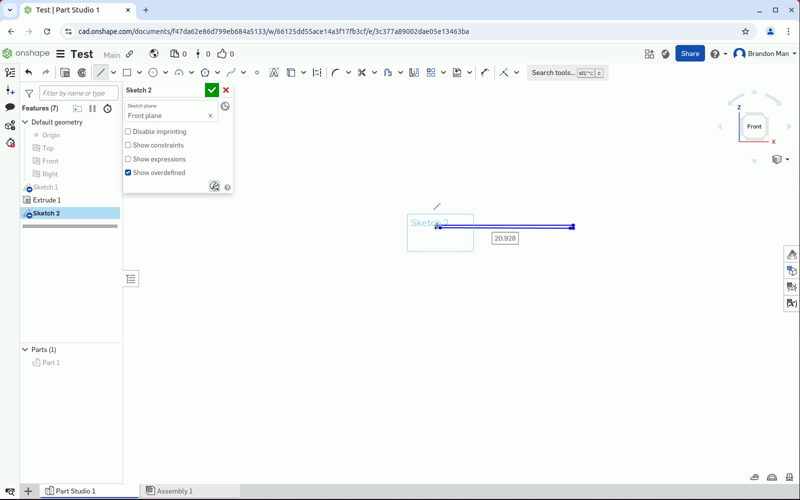
key_up(shift)
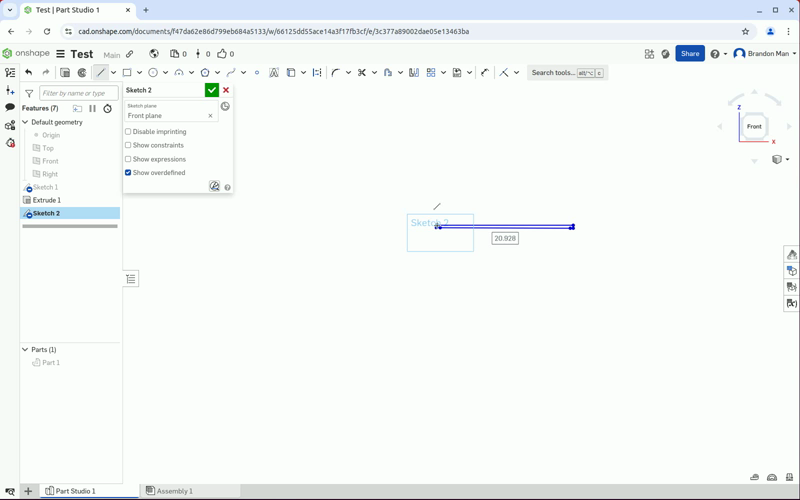
mouse_move(467, 225)
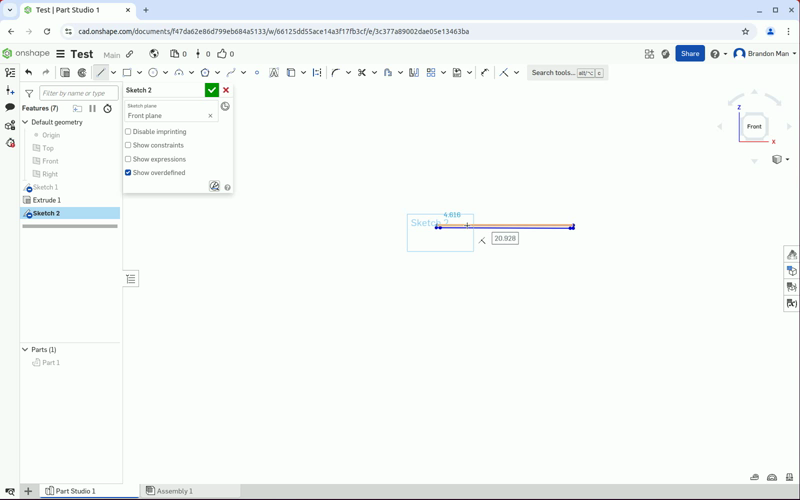
key_down(shift)
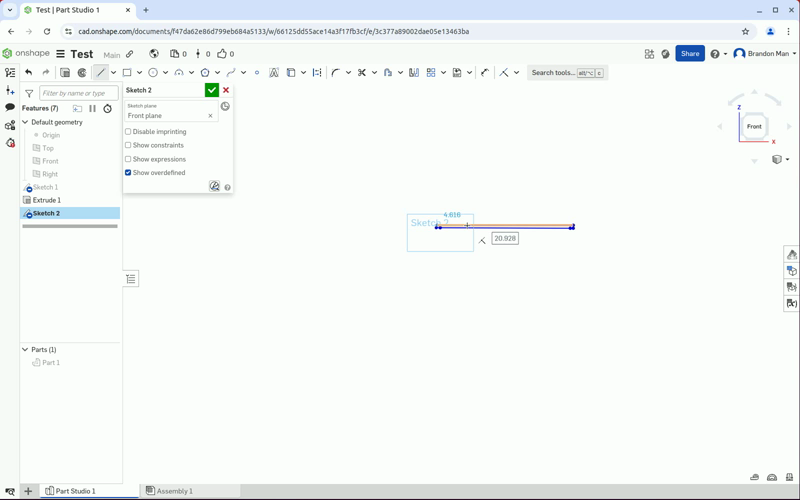
mouse_move(437, 227)
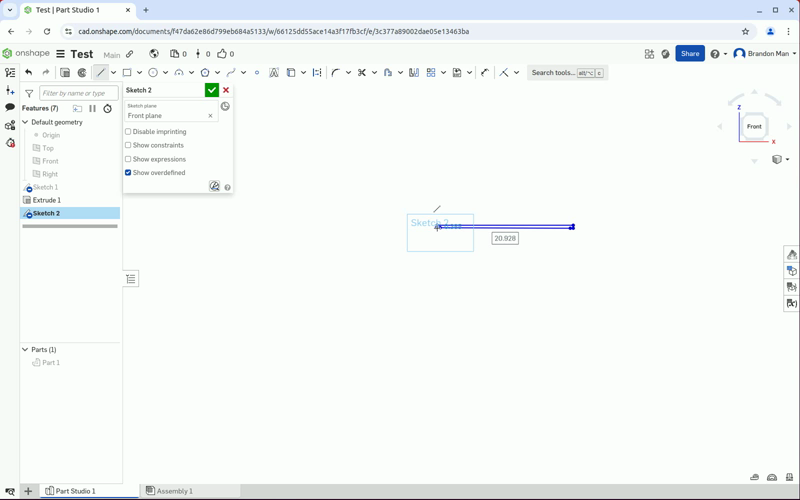
scroll(6)
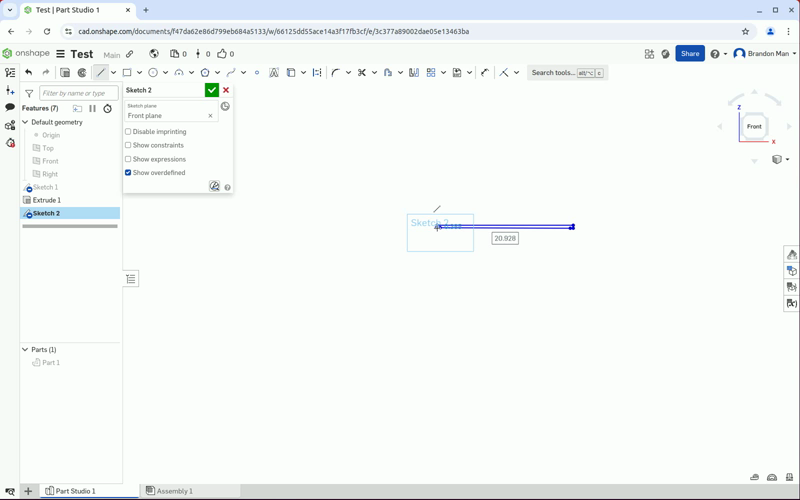
scroll(6)
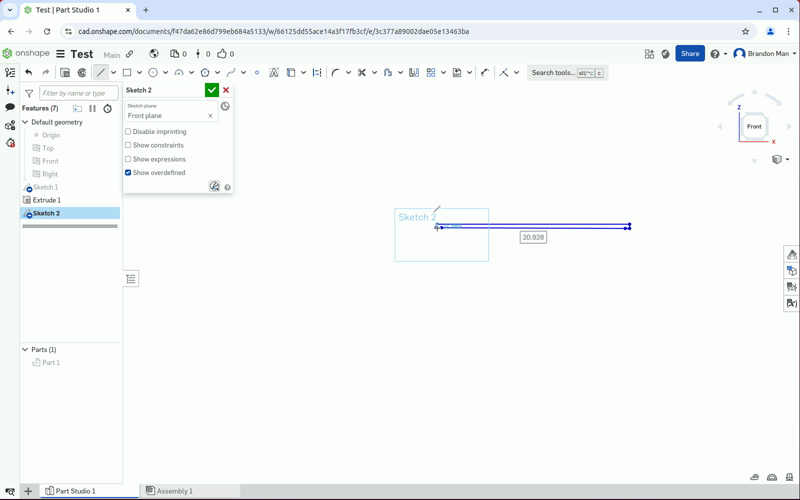
scroll(6)
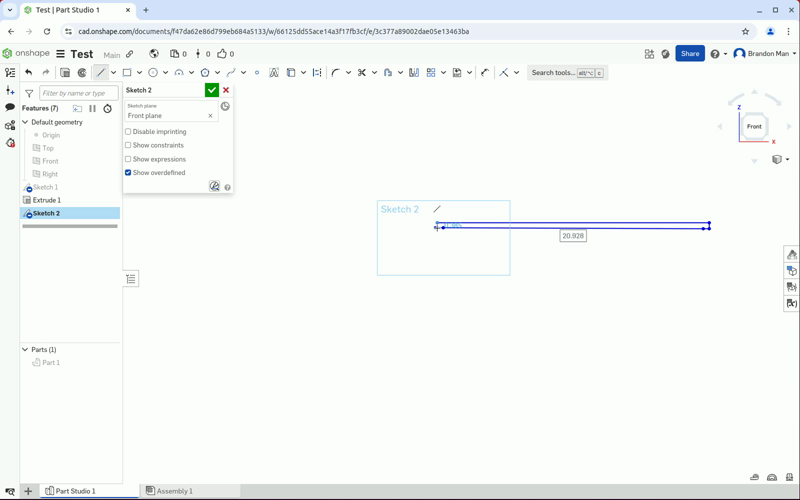
scroll(6)
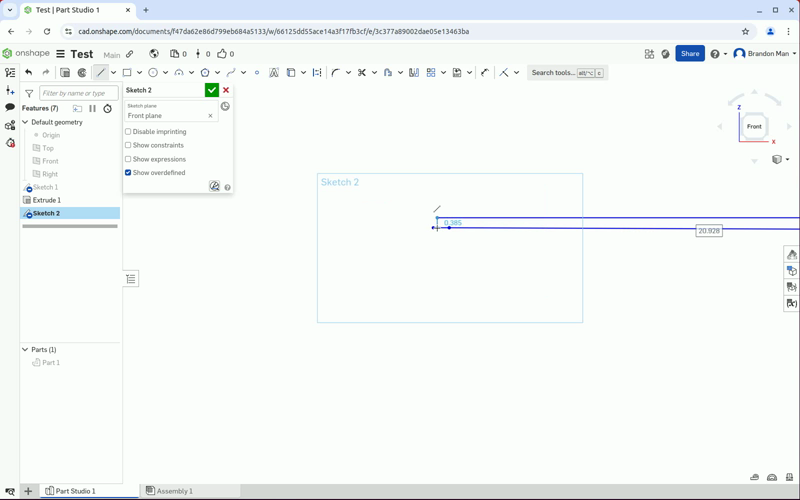
scroll(6)
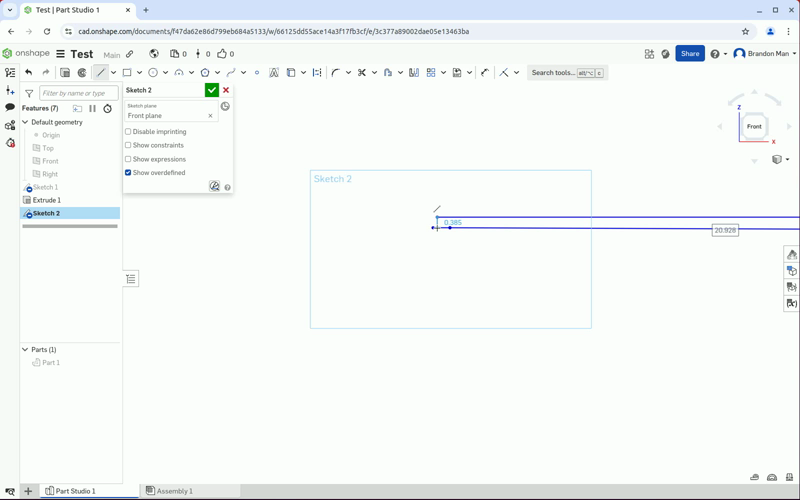
scroll(6)
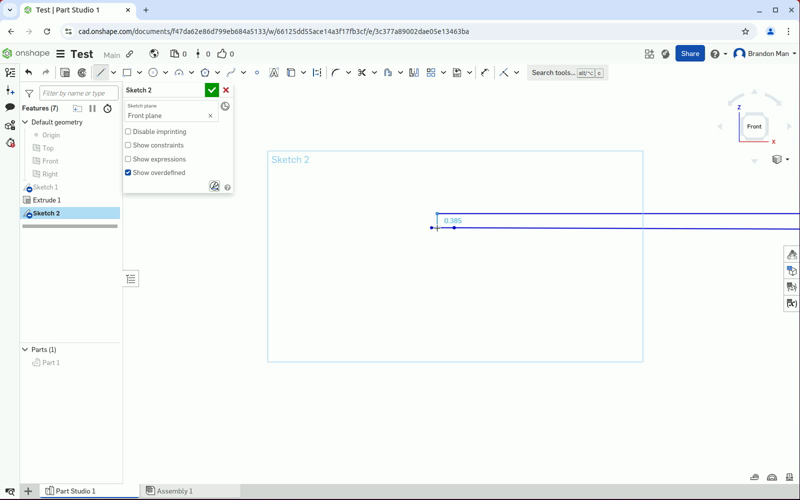
scroll(6)
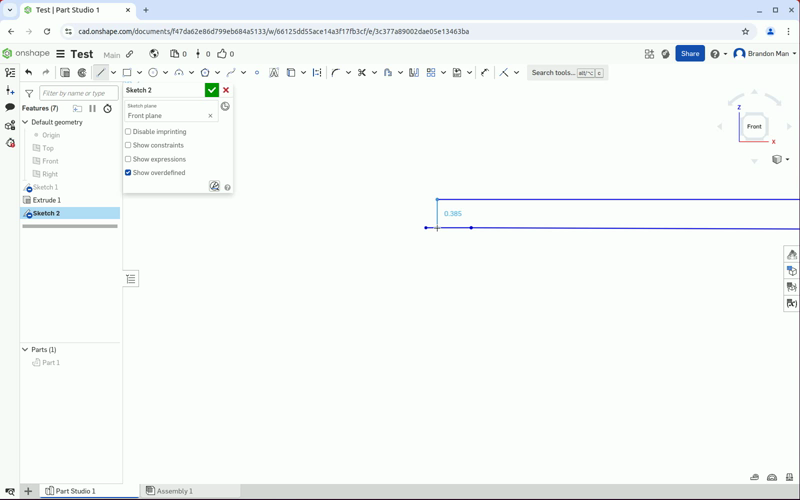
key_up(shift)
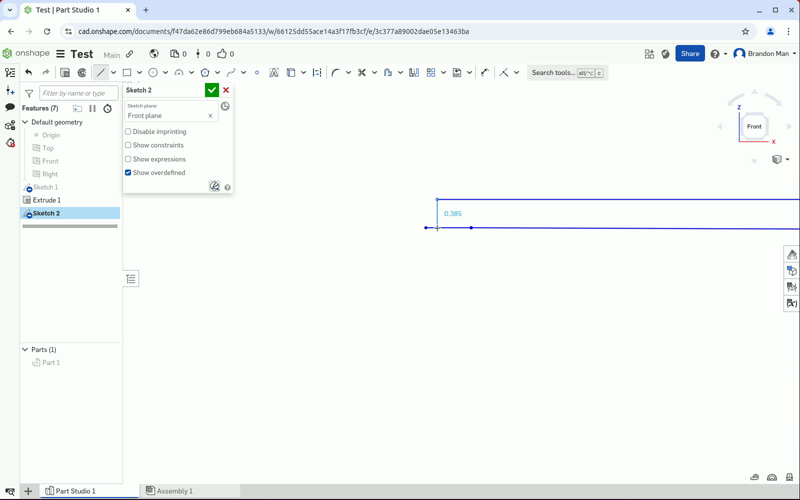
click(437, 227)
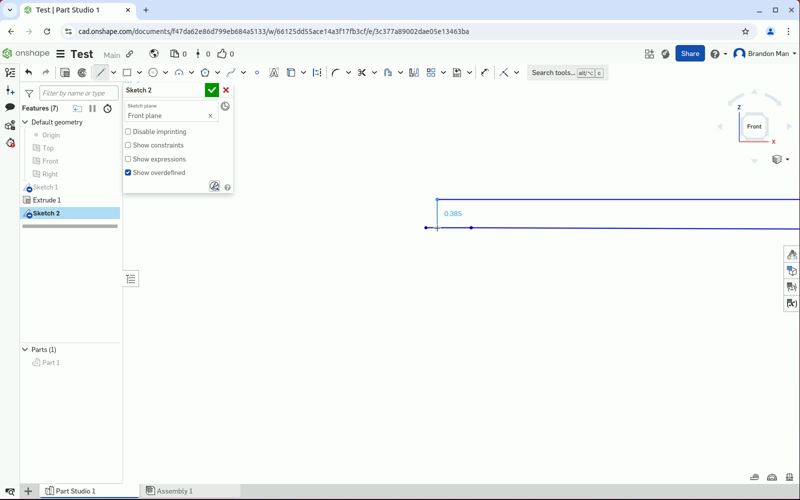
scroll(-6)
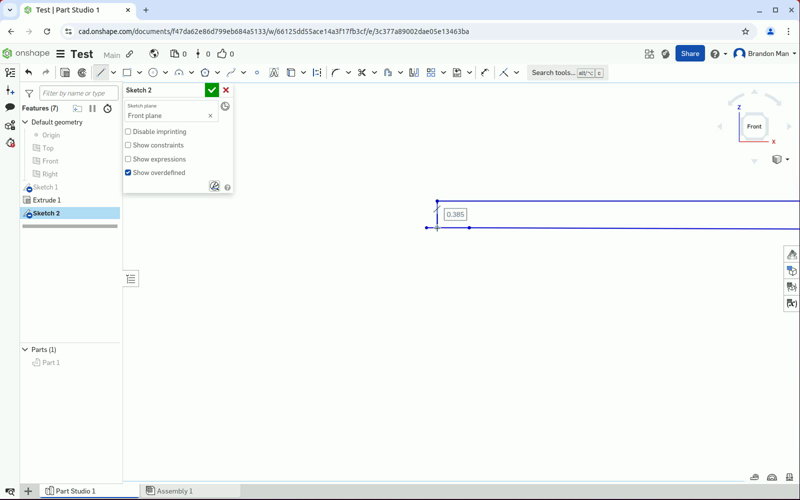
scroll(-6)
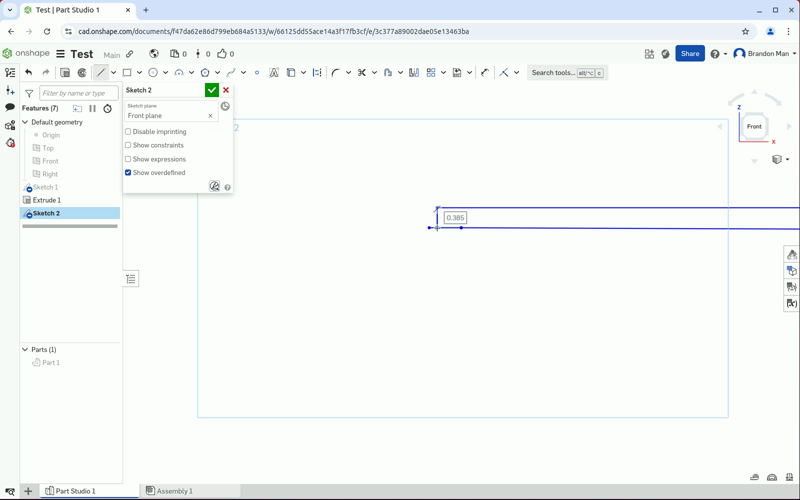
scroll(-6)
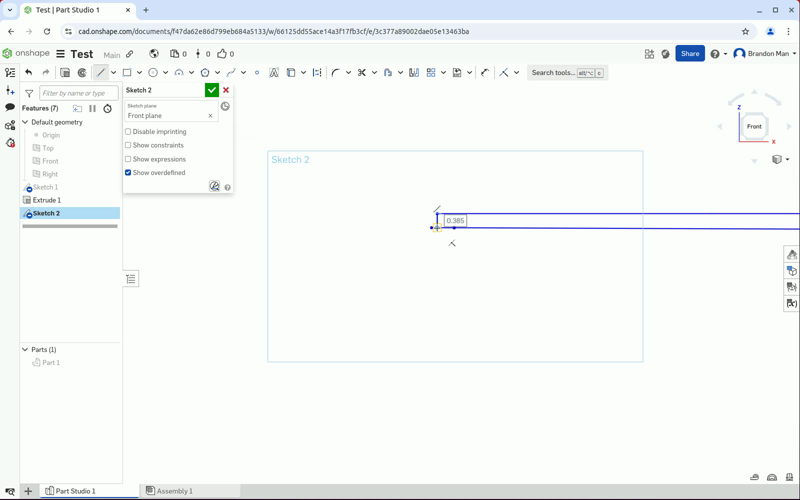
scroll(-6)
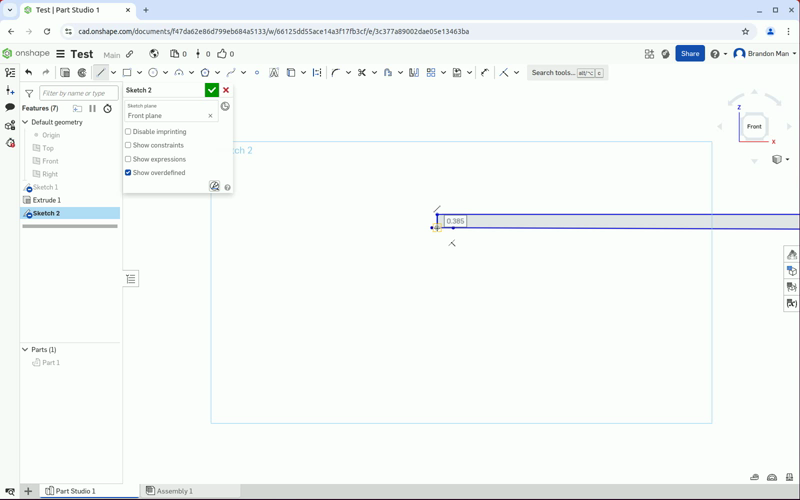
scroll(-6)
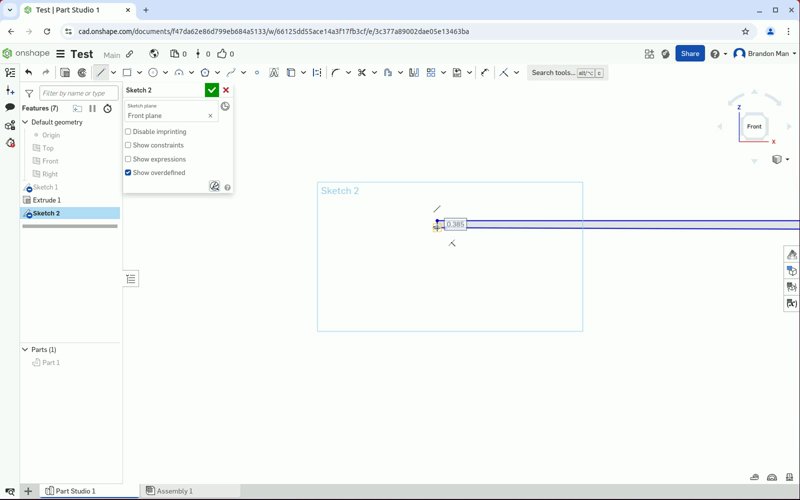
scroll(-6)
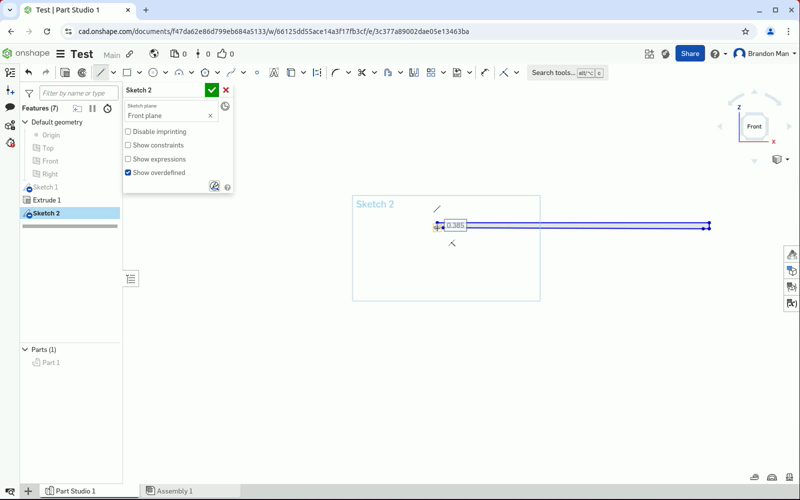
scroll(-6)
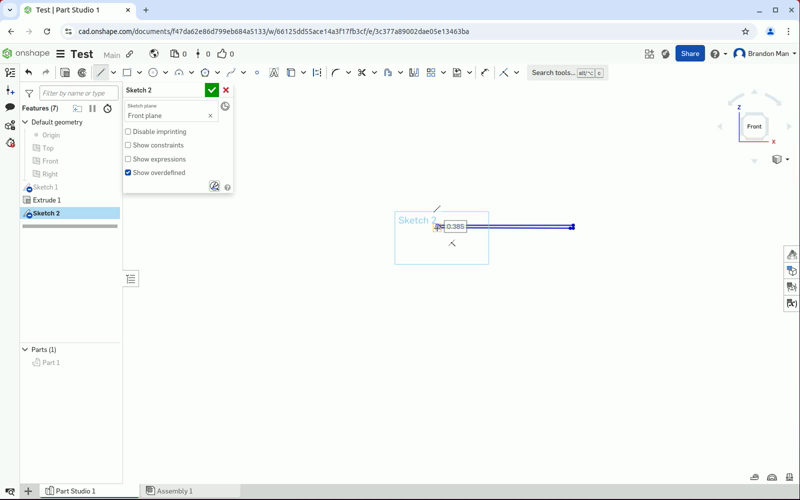
key(esc)
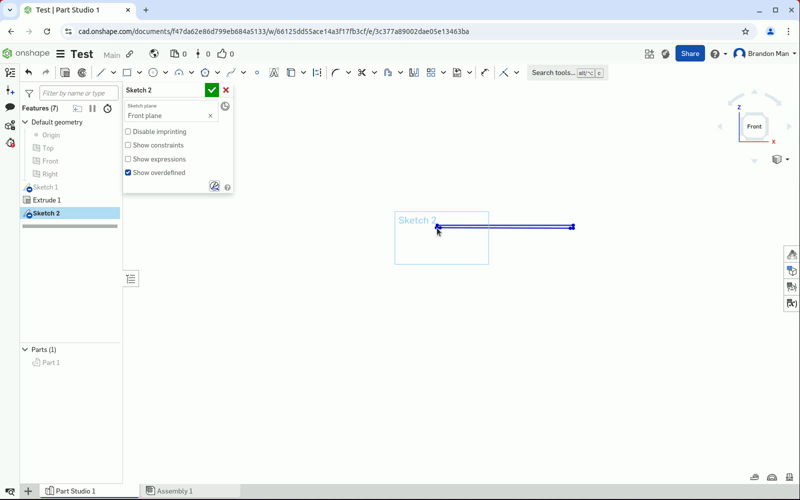
mouse_move(523, 227)
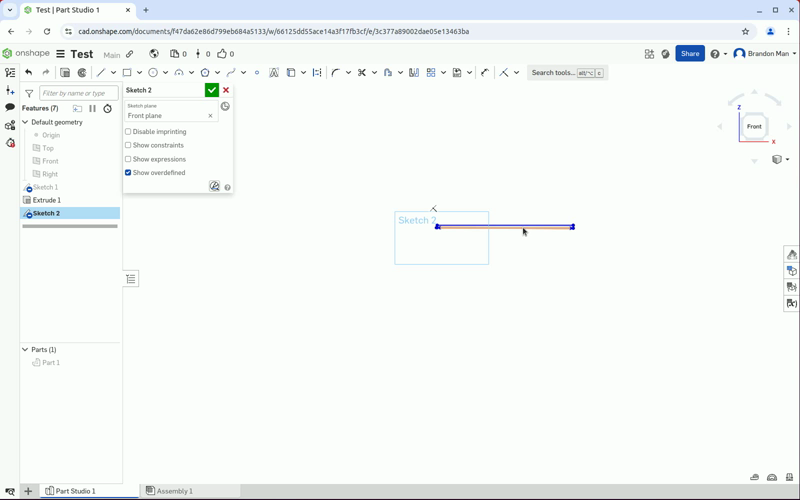
scroll(6)
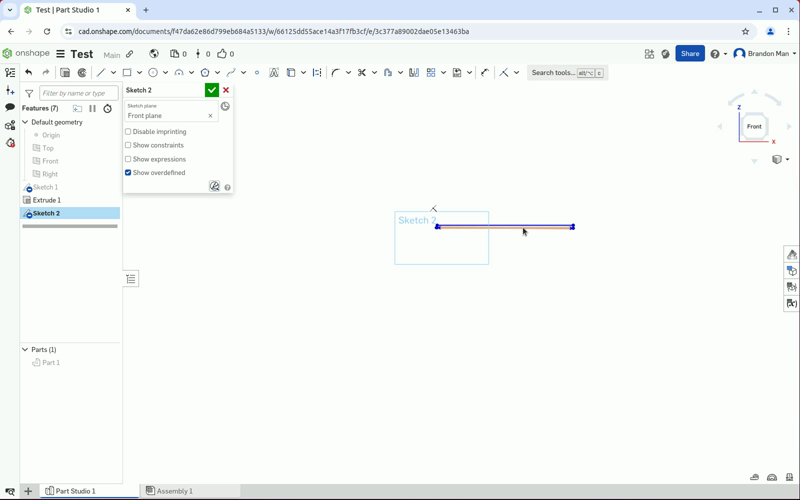
scroll(6)
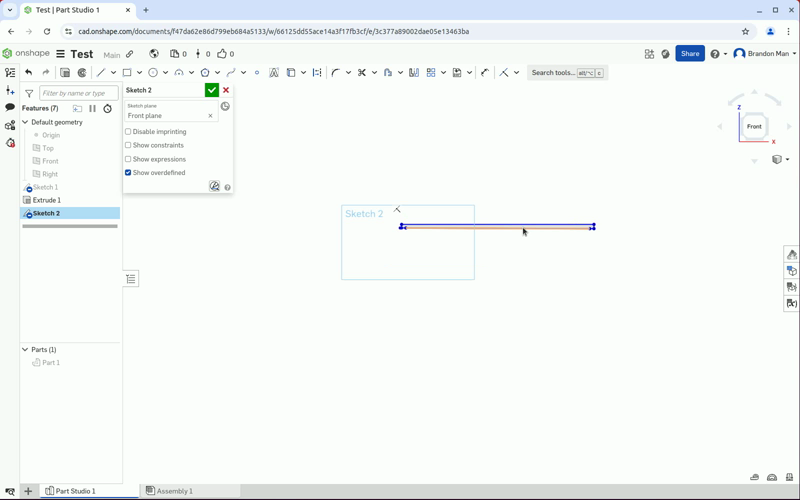
scroll(6)
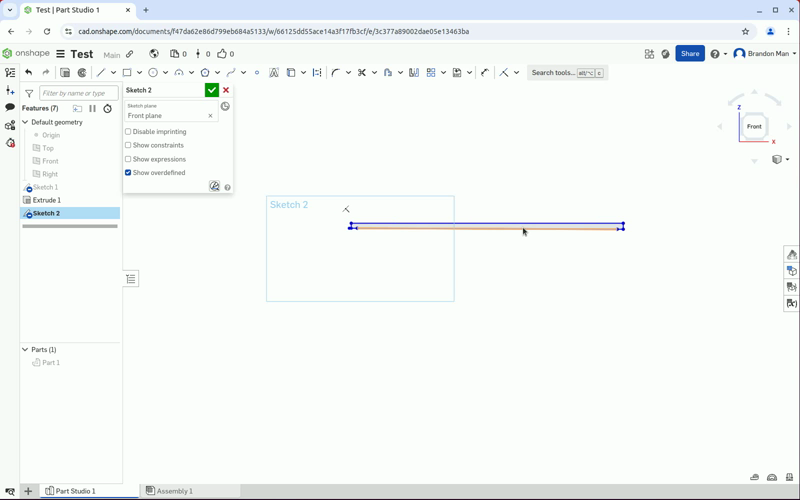
scroll(6)
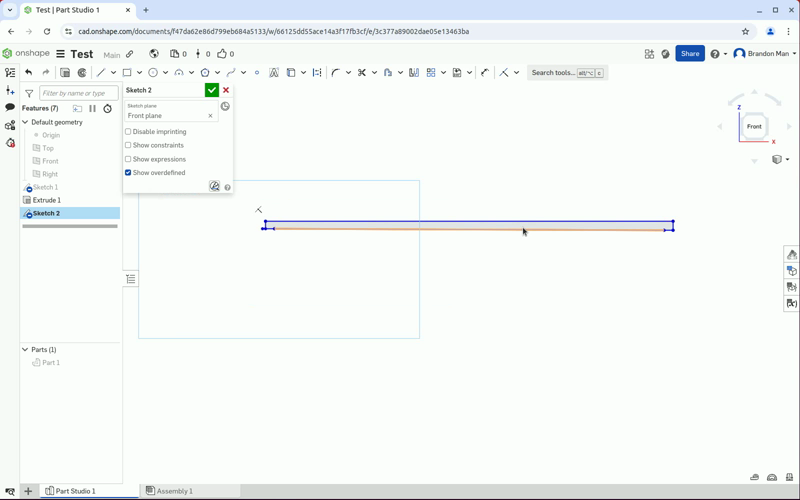
scroll(6)
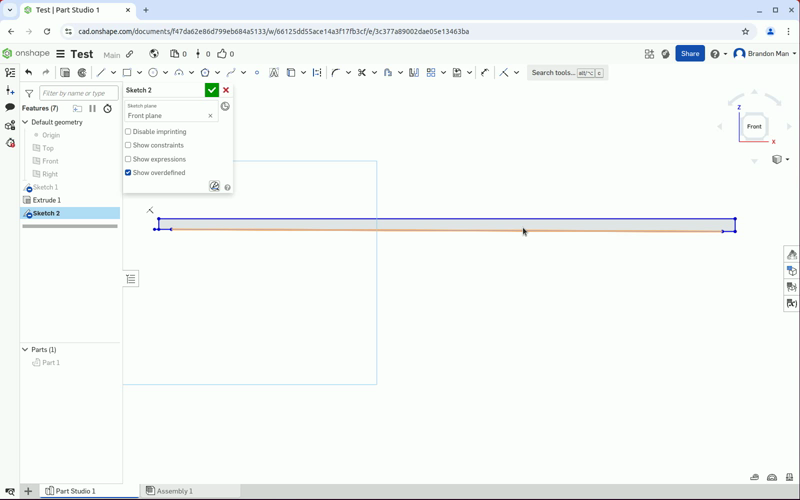
scroll(6)
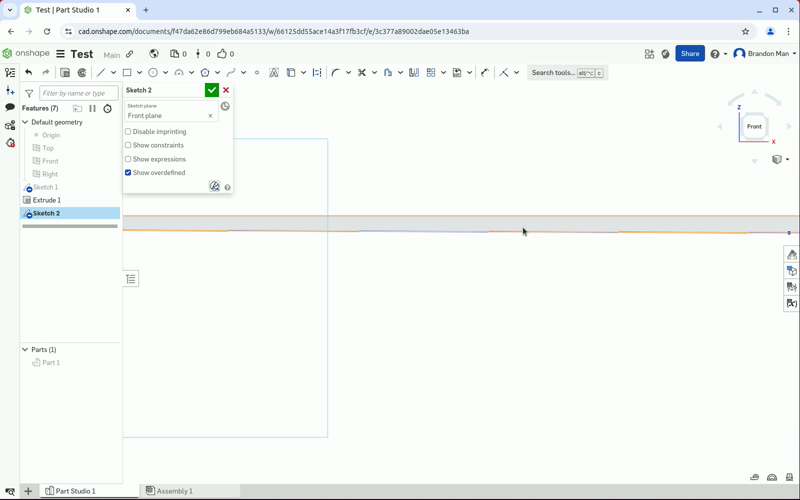
scroll(6)
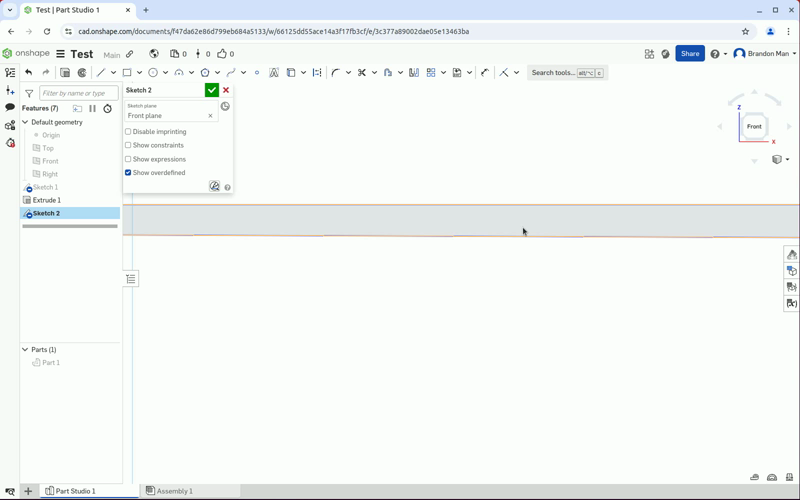
click(523, 227)
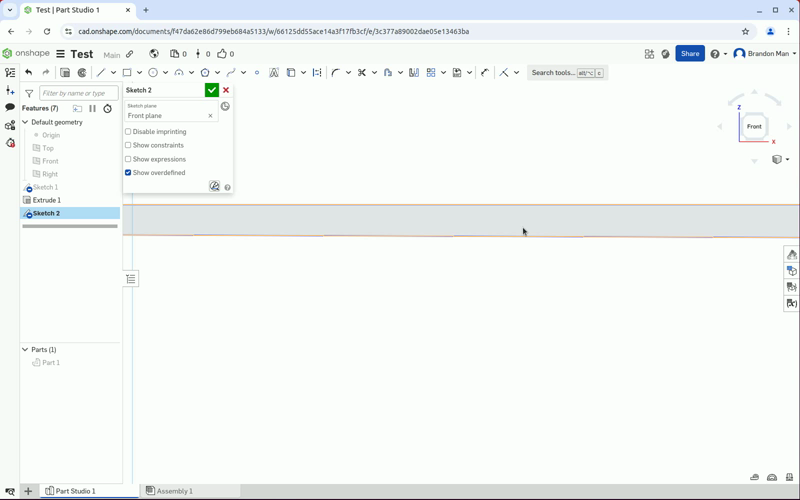
scroll(-6)
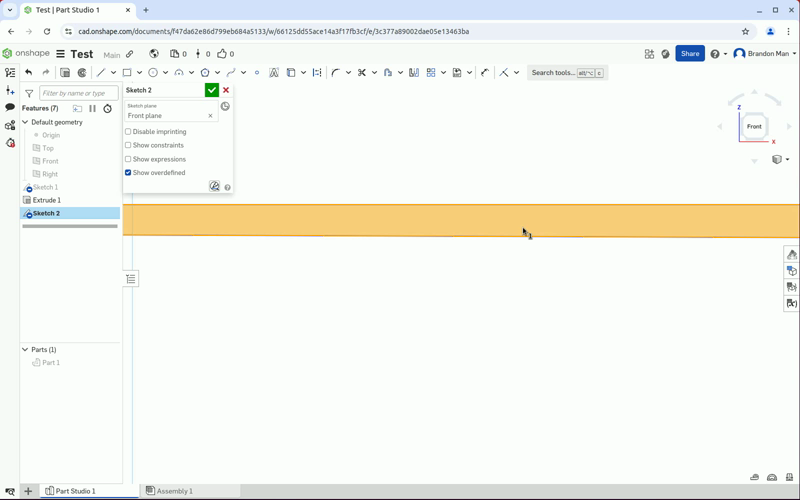
scroll(-6)
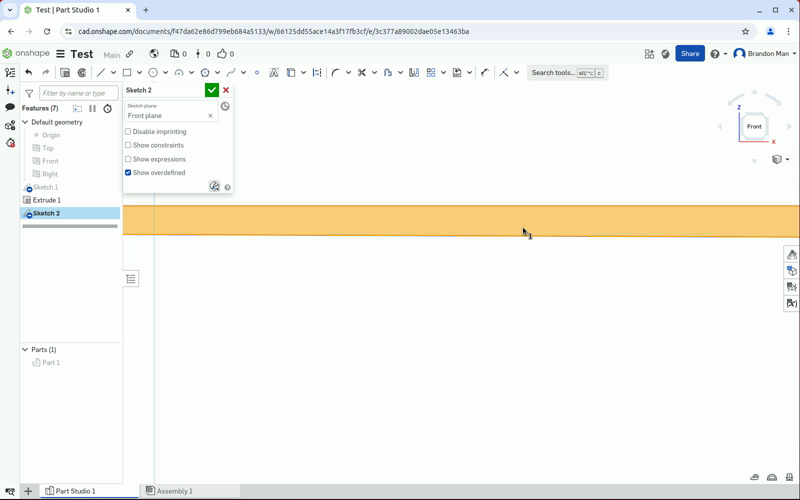
scroll(-6)
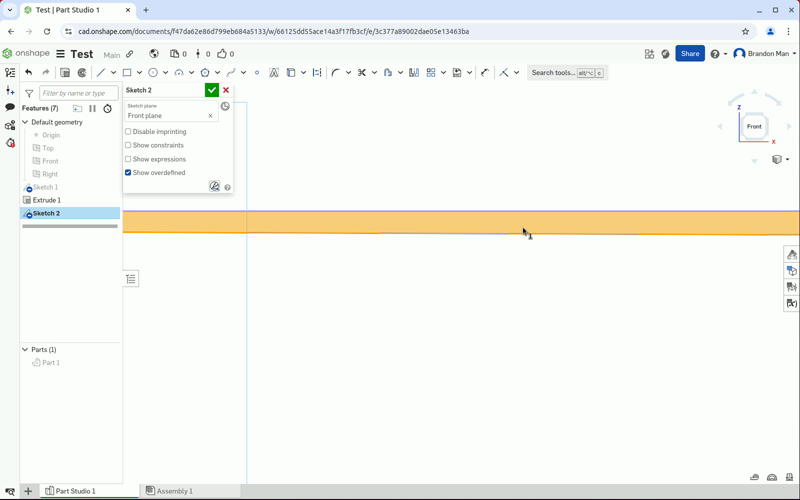
scroll(-6)
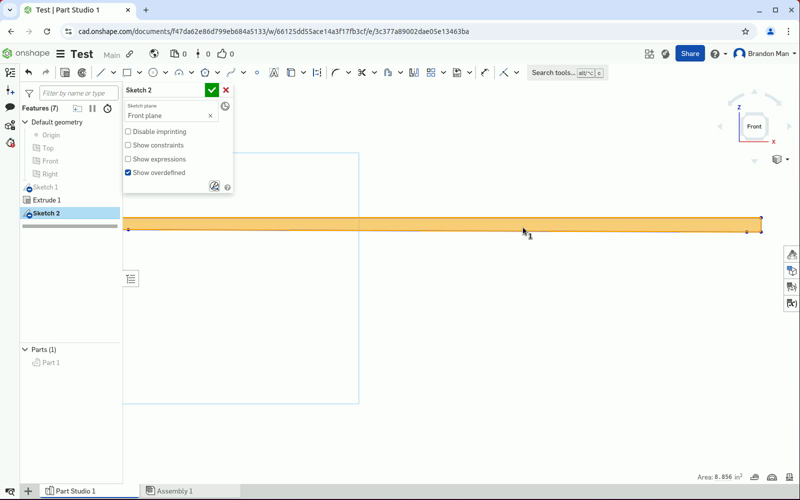
scroll(-6)
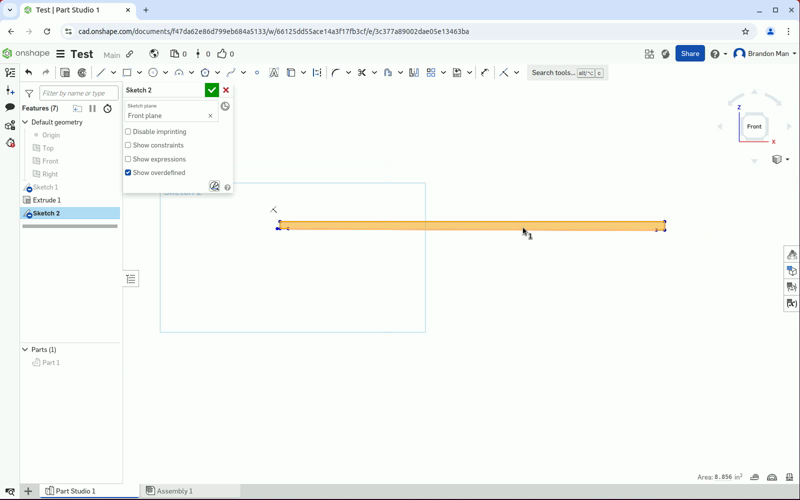
scroll(-6)
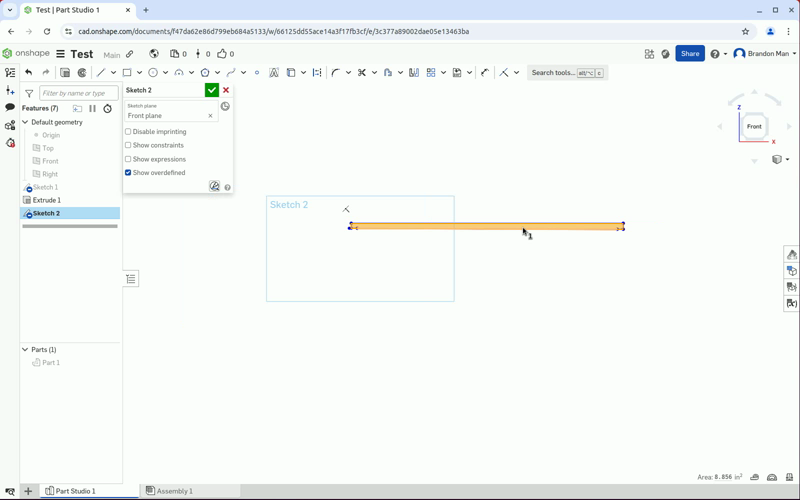
scroll(-6)
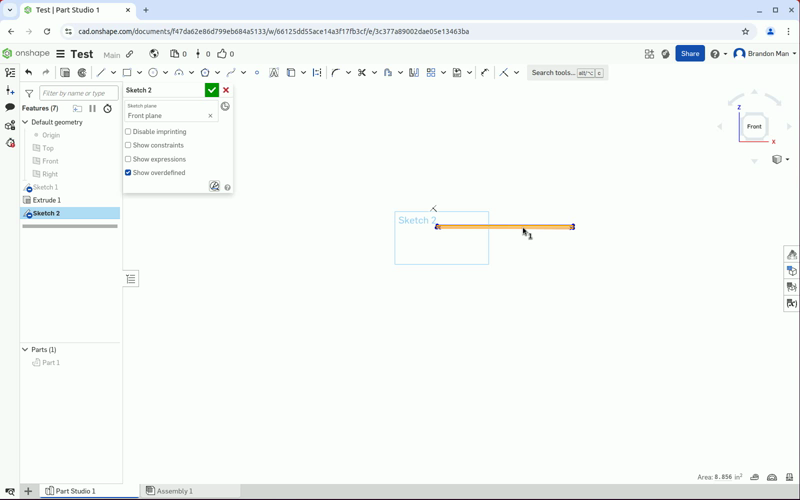
mouse_move(73, 352)
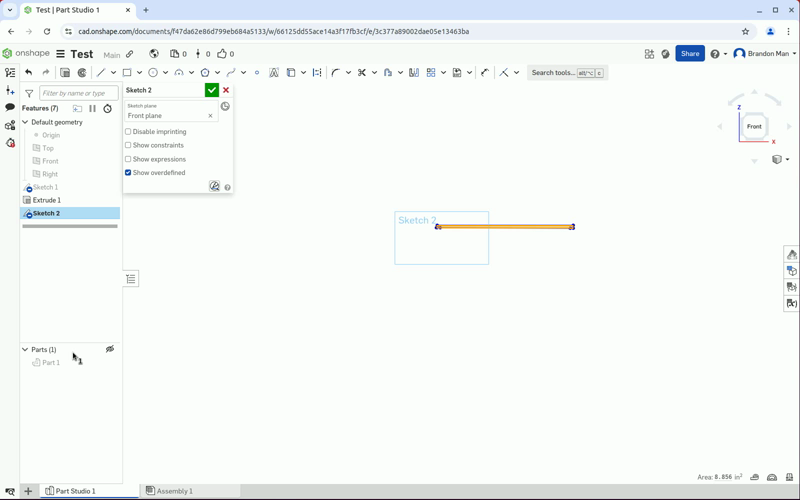
key(shift+y)
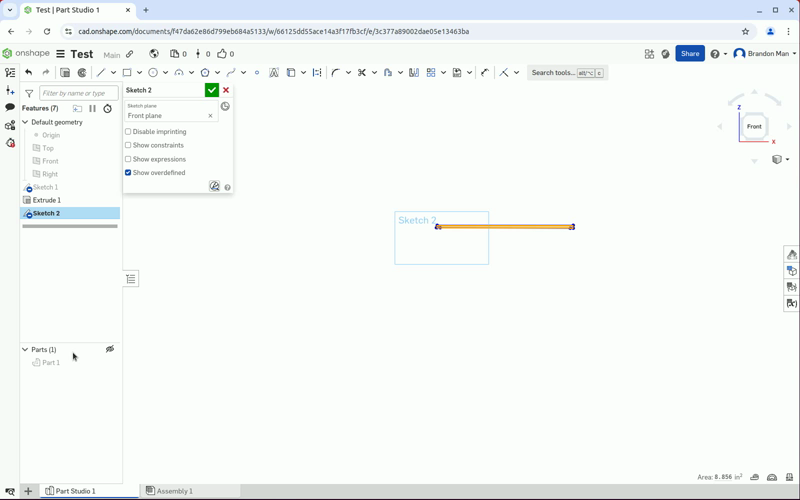
key(shift+e)
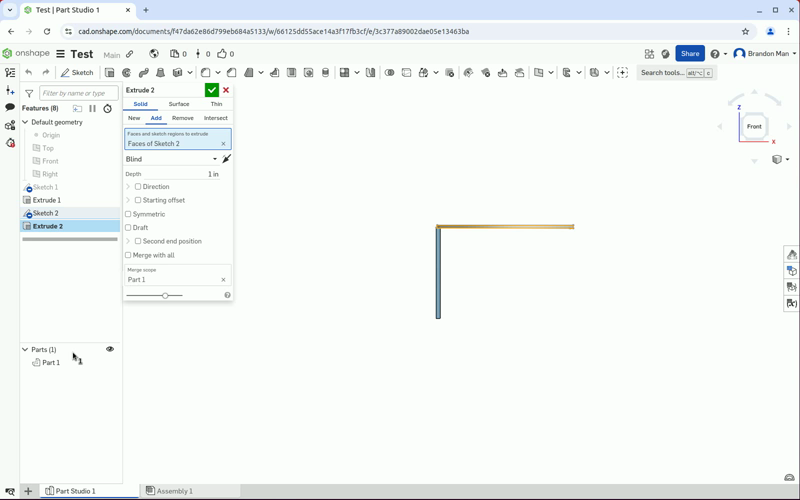
mouse_move(143, 106)
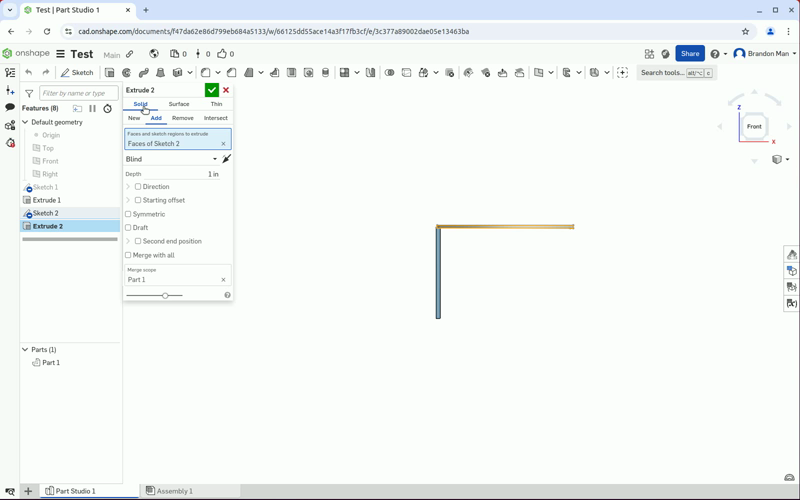
click(143, 106)
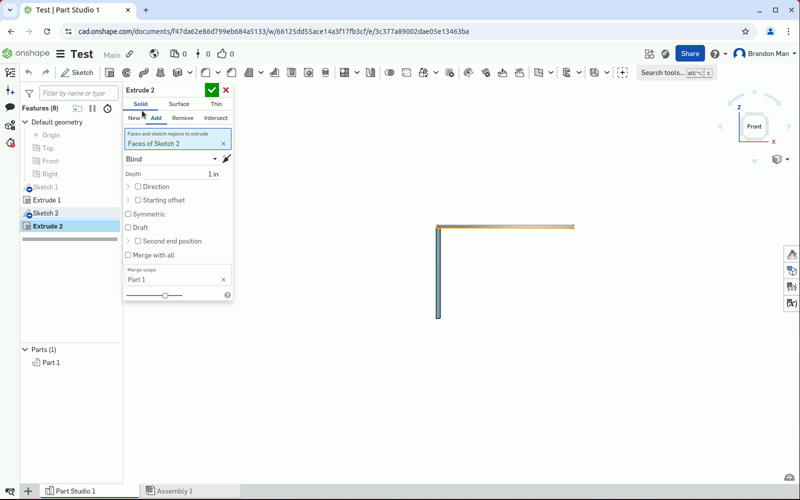
mouse_move(137, 120)
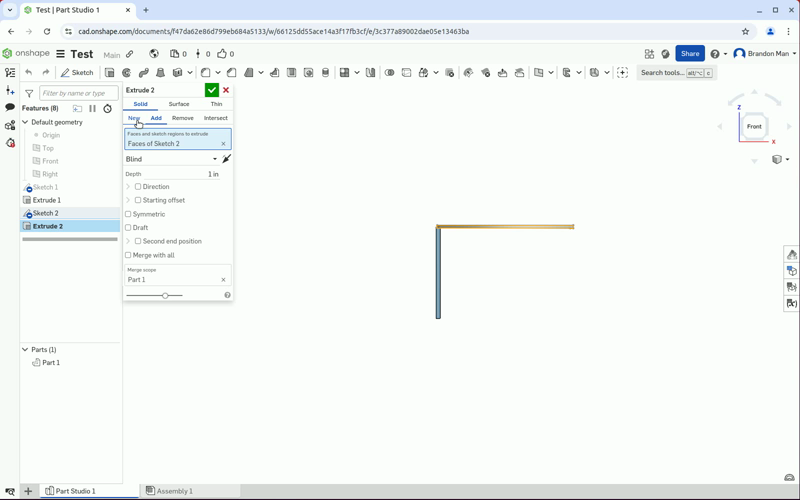
click(137, 120)
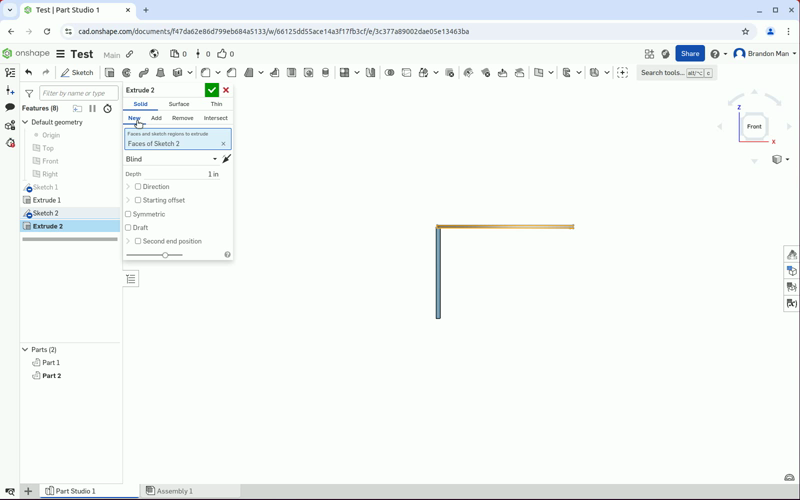
key(tab, 4)
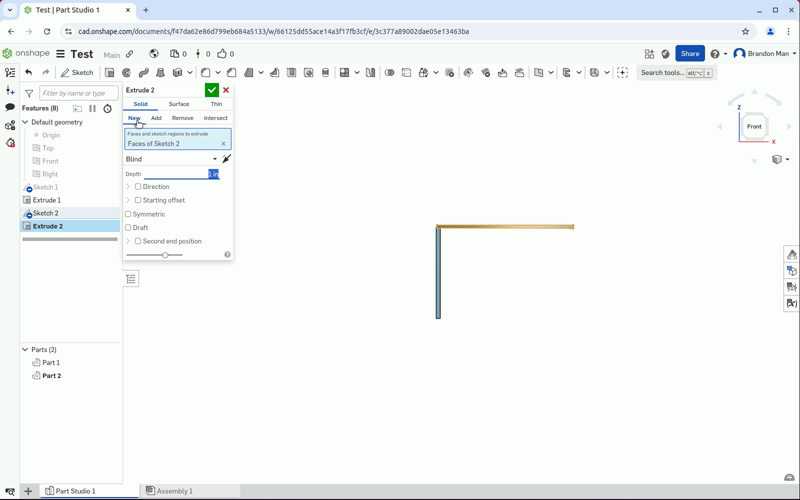
text(1.204)
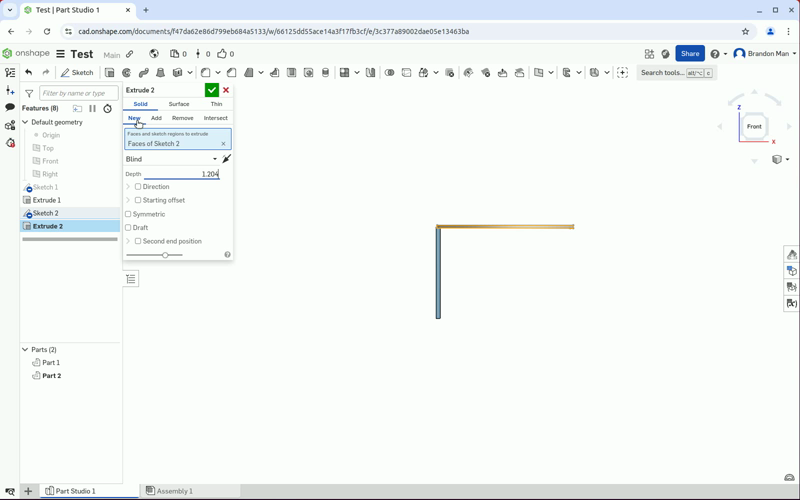
key(enter)
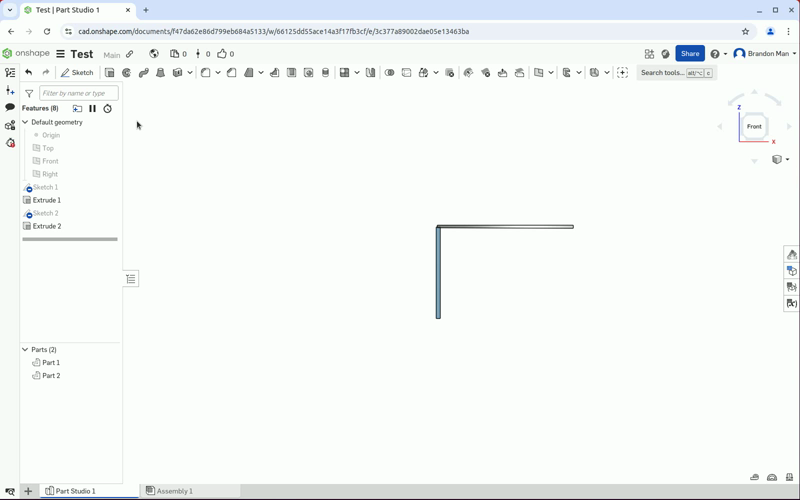
key(shift+h)
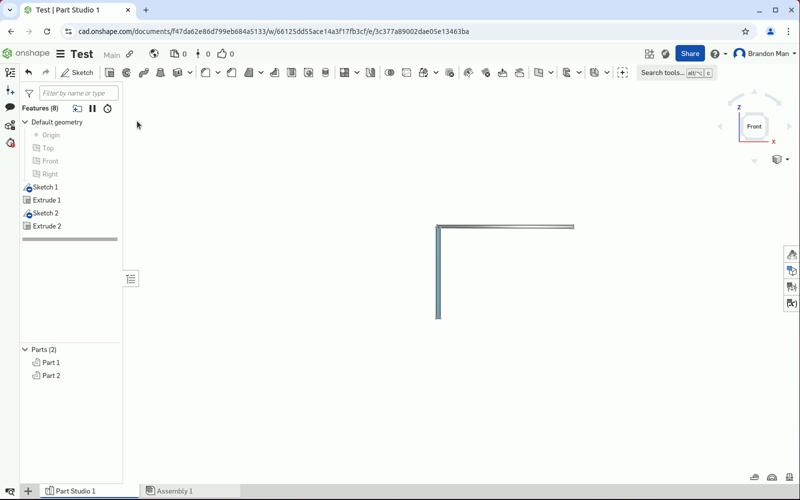
key(shift+h)
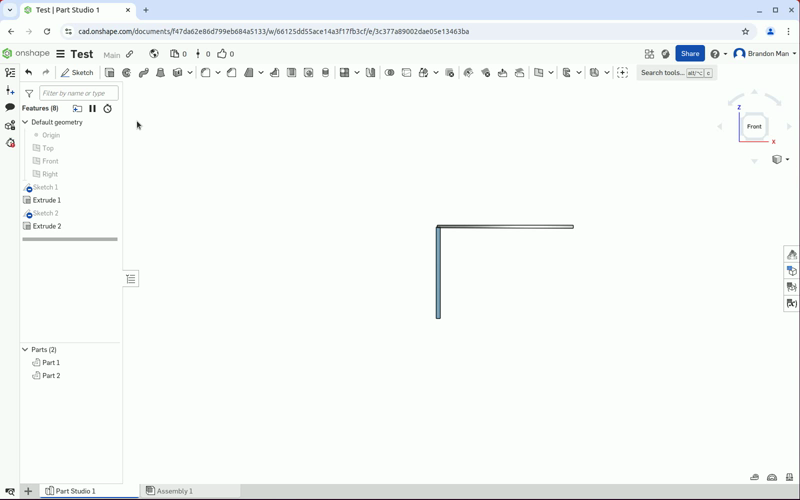
mouse_move(73, 189)
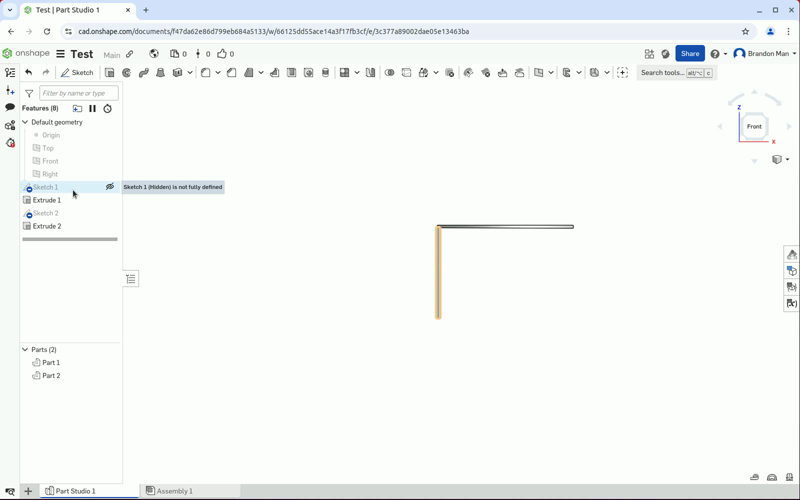
click(73, 189)
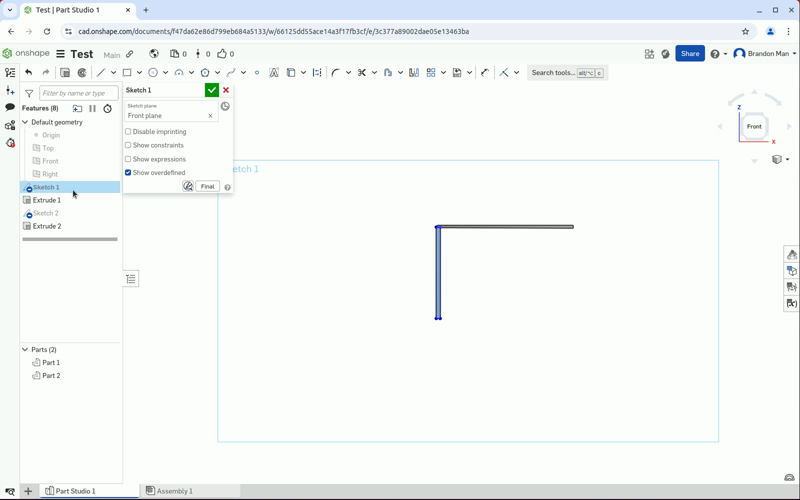
mouse_move(229, 92)
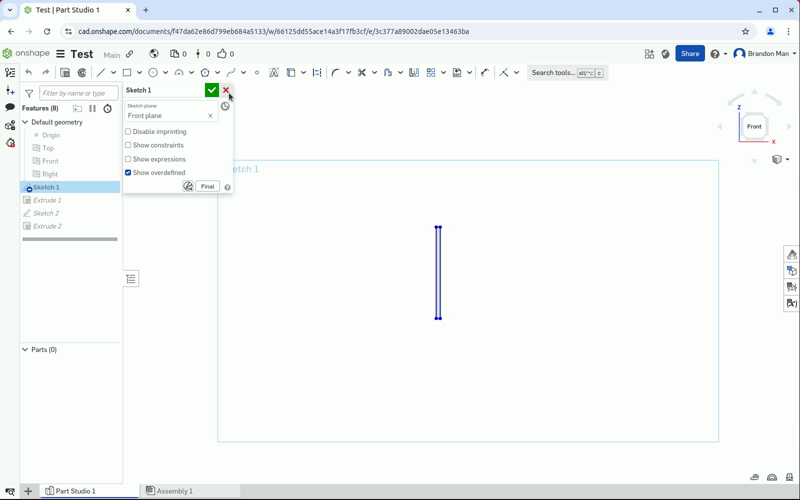
click(229, 92)
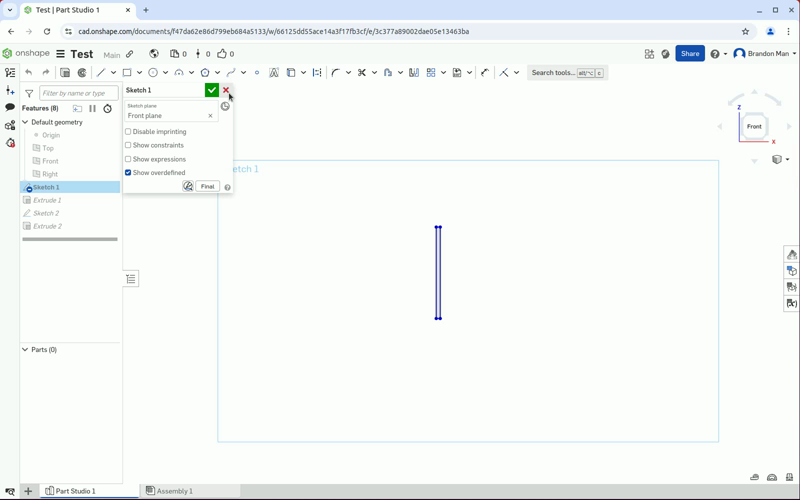
key(shift+s)
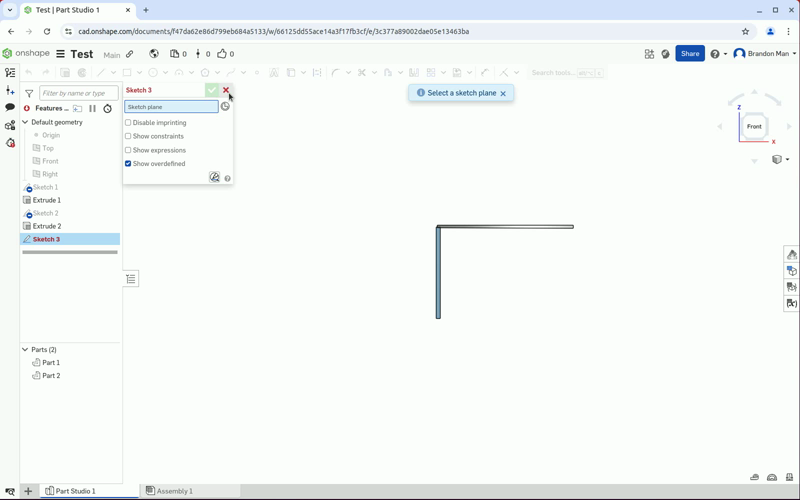
mouse_move(73, 163)
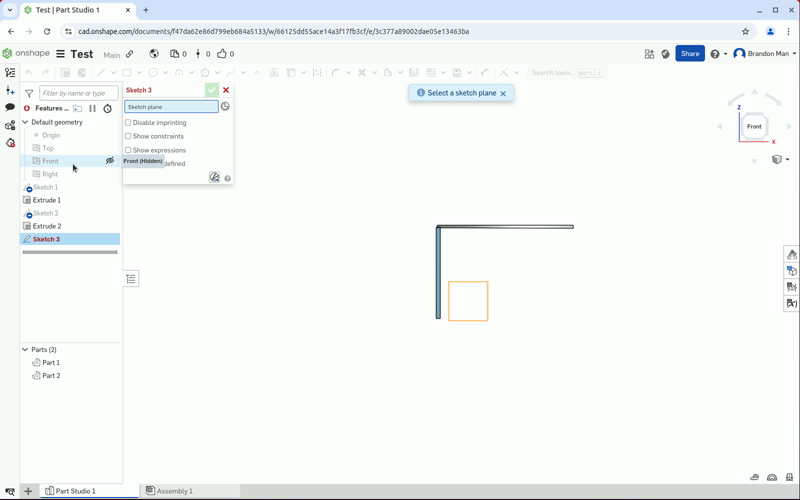
click(73, 163)
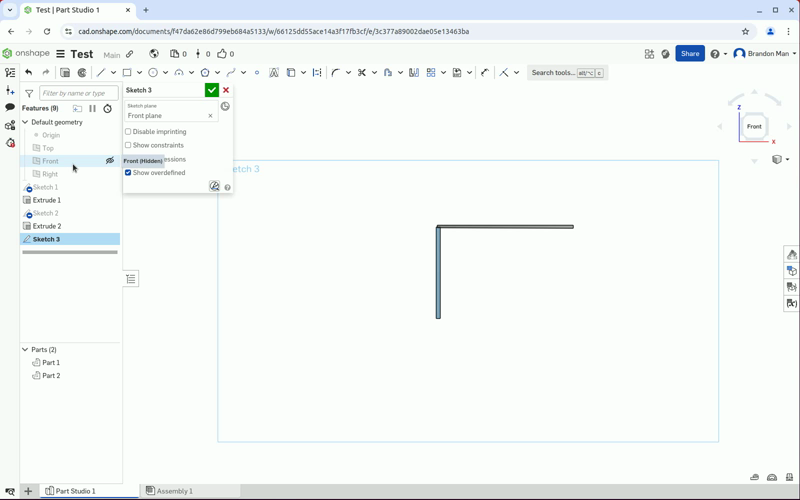
mouse_move(73, 352)
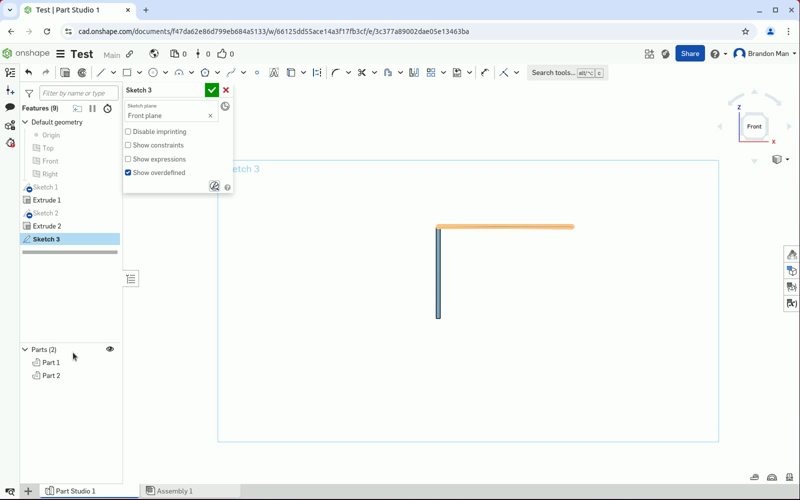
key(y)
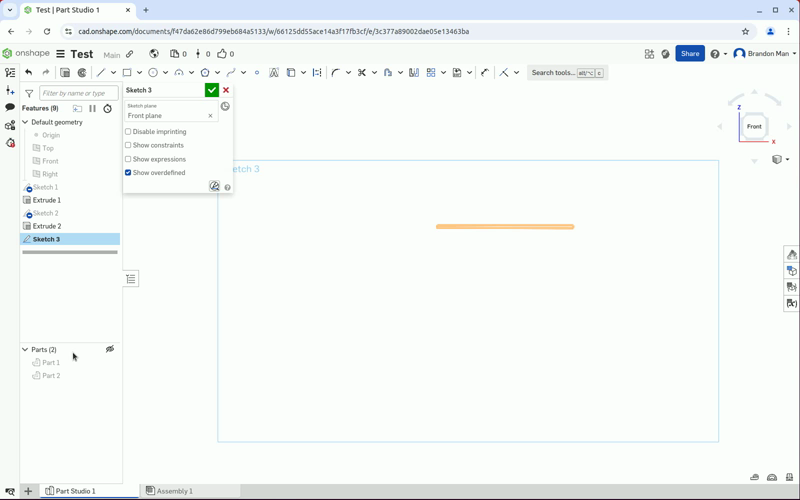
key(l)
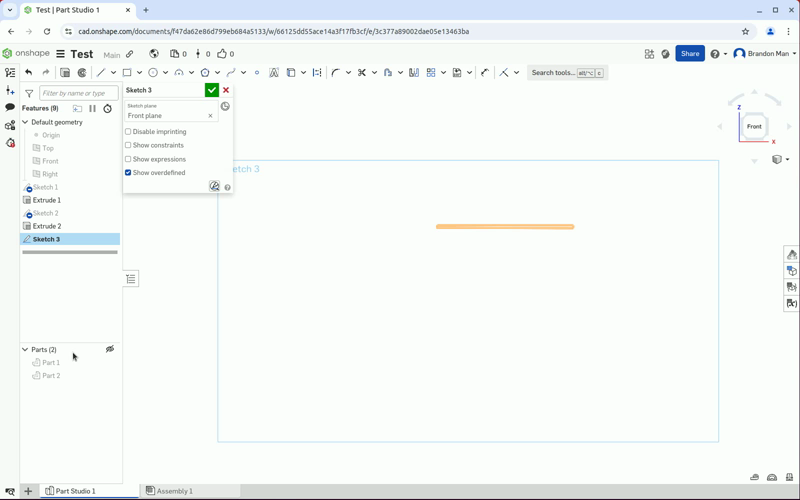
key_down(shift)
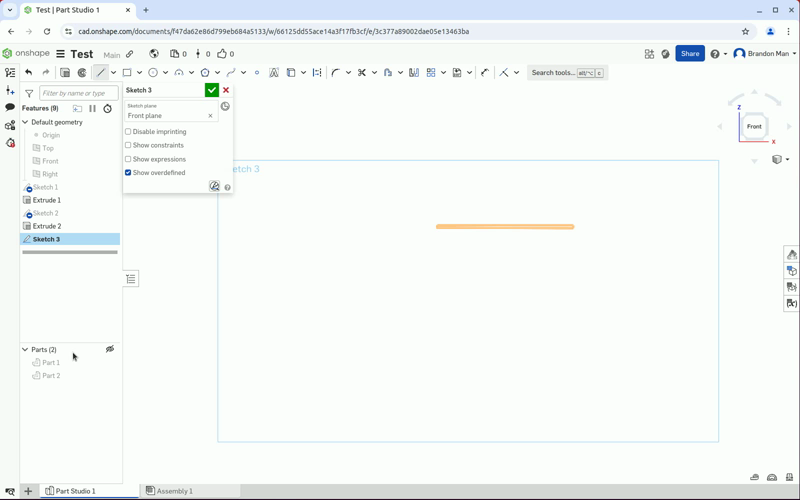
mouse_move(570, 295)
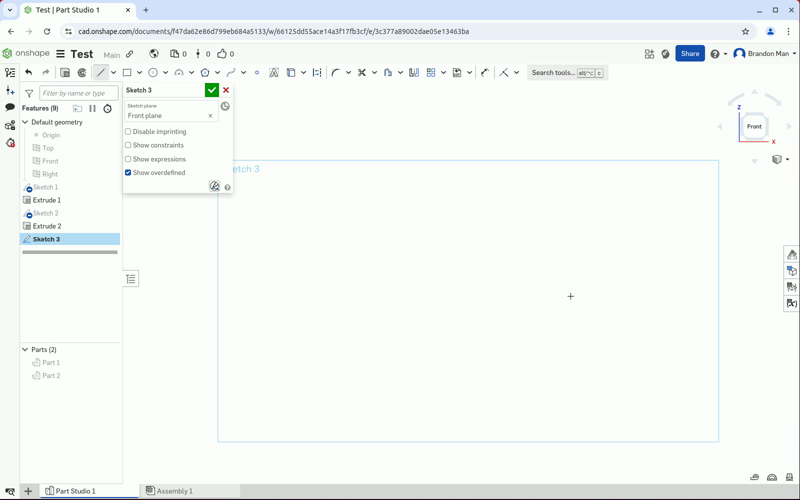
click(570, 295)
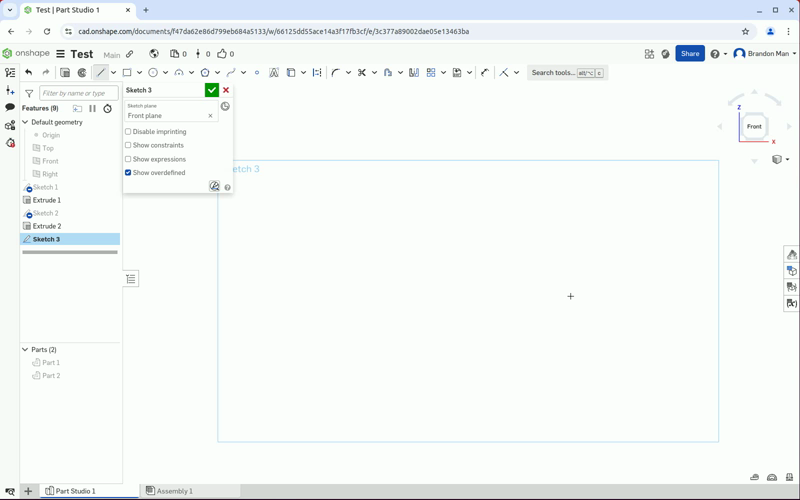
key_up(shift)
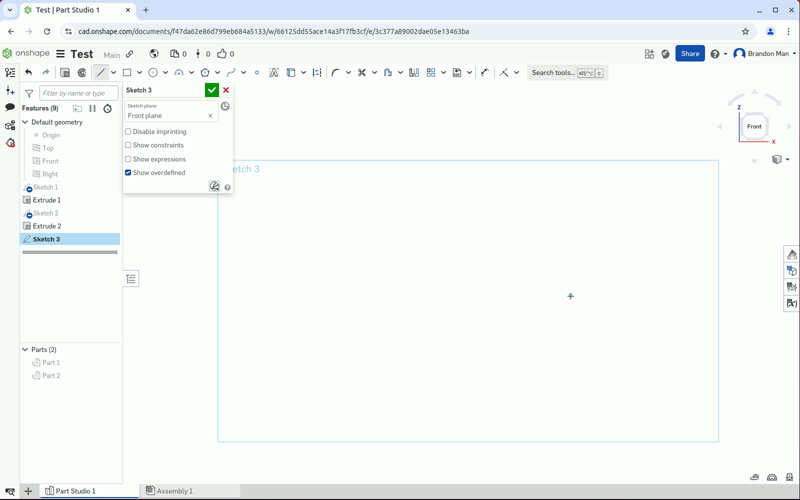
key_down(shift)
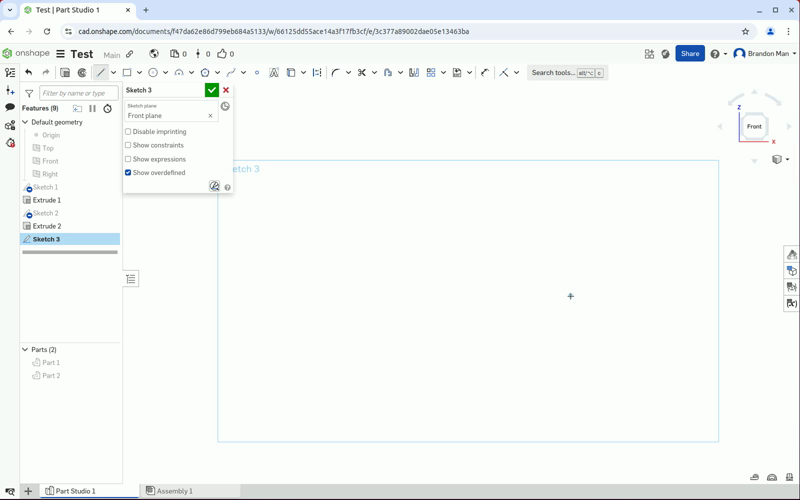
mouse_move(589, 295)
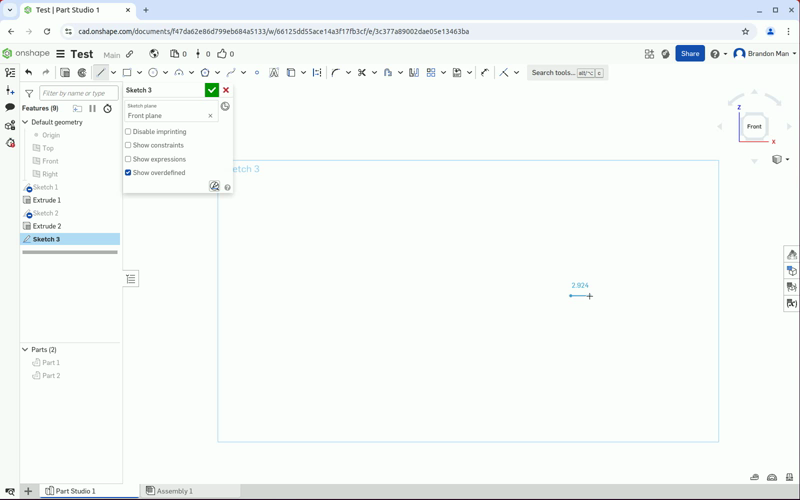
mouse_move(573, 295)
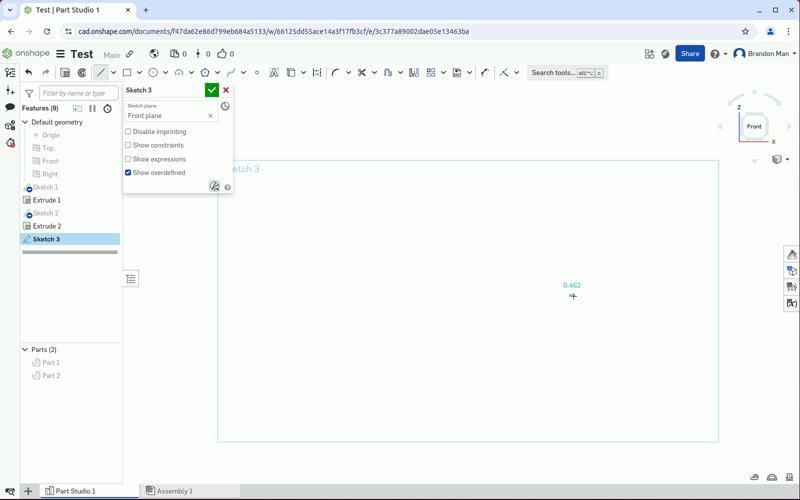
scroll(6)
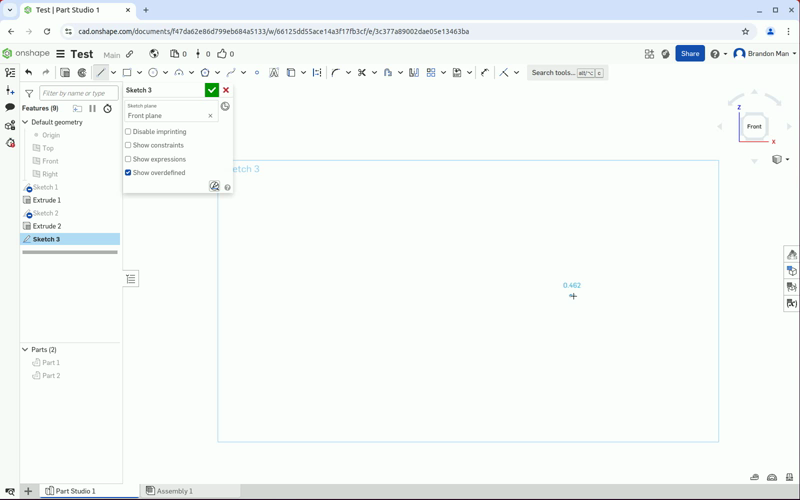
scroll(6)
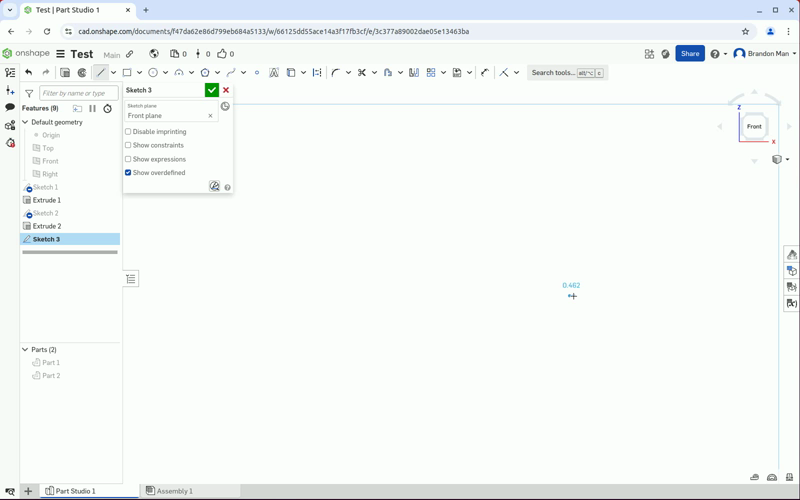
scroll(6)
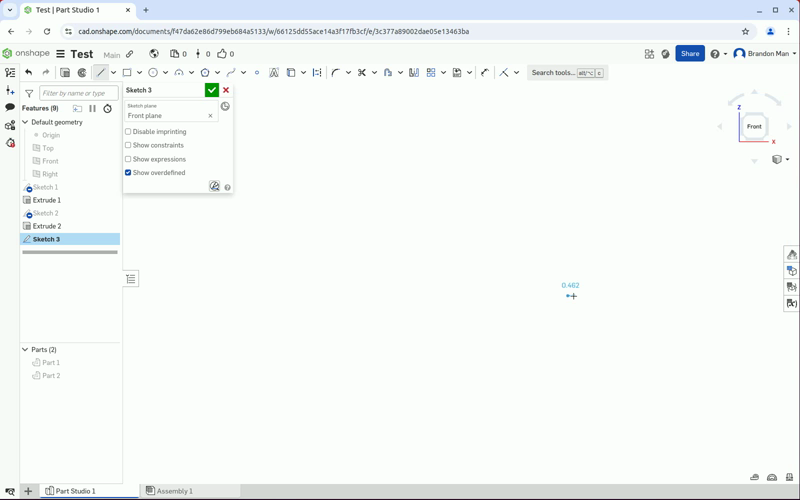
scroll(6)
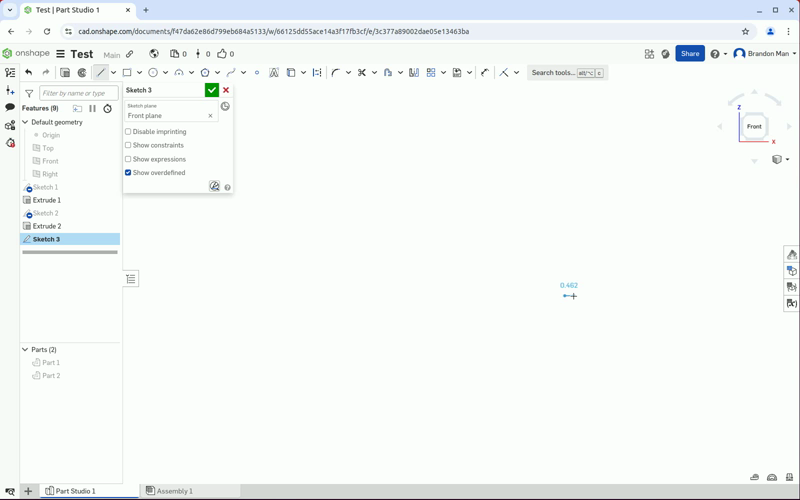
scroll(6)
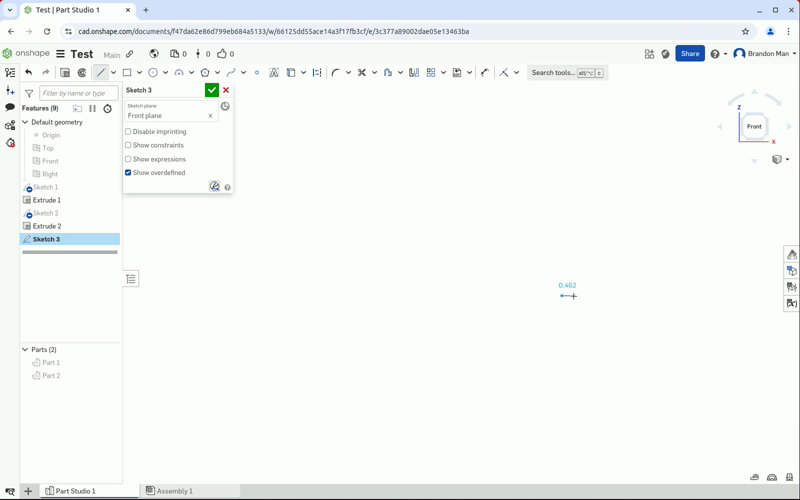
scroll(6)
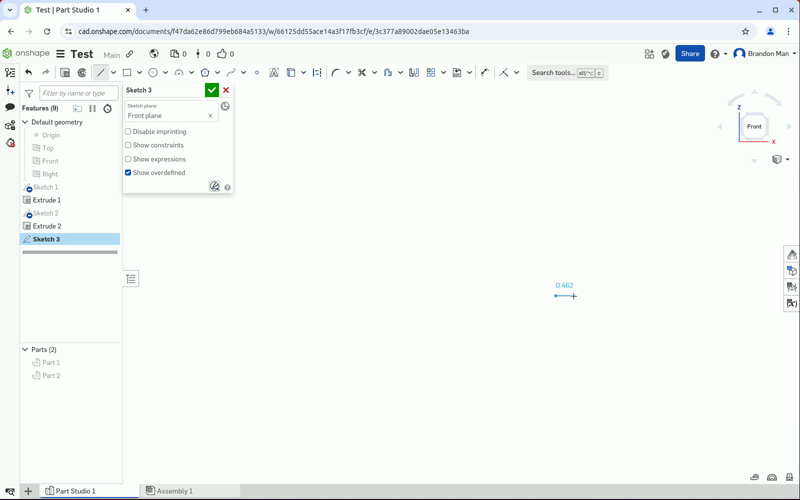
scroll(6)
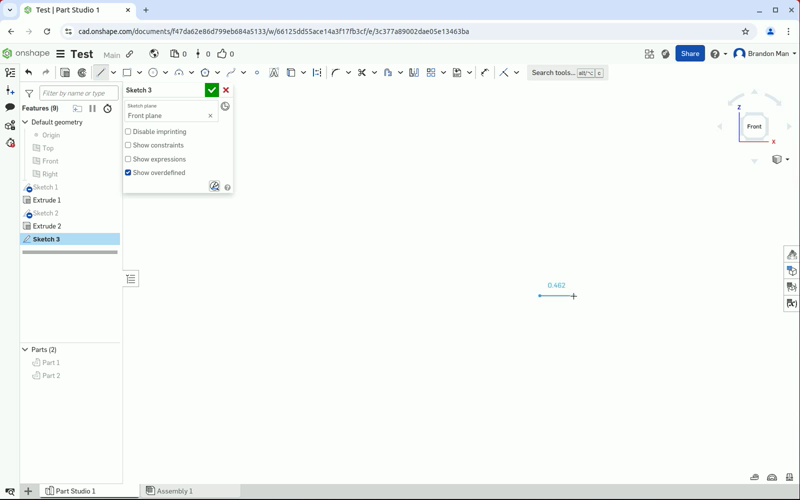
click(573, 295)
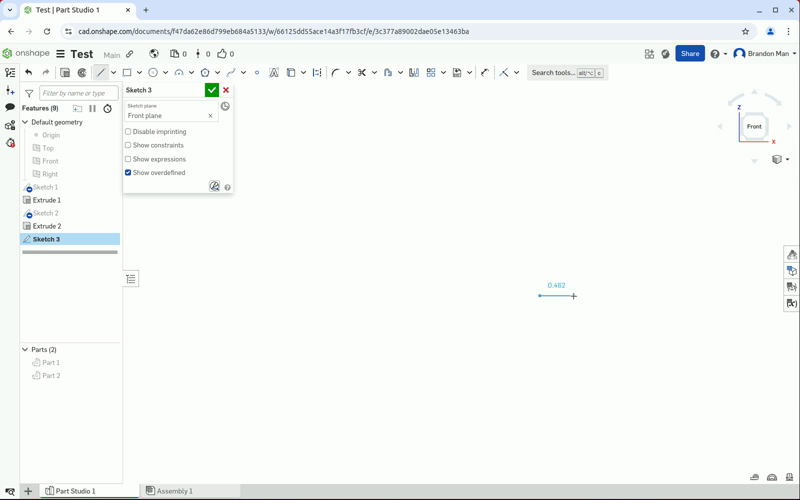
scroll(-6)
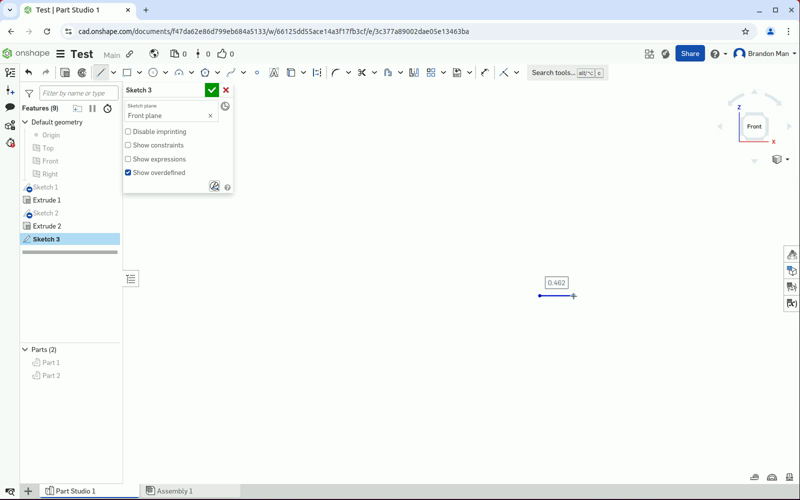
scroll(-6)
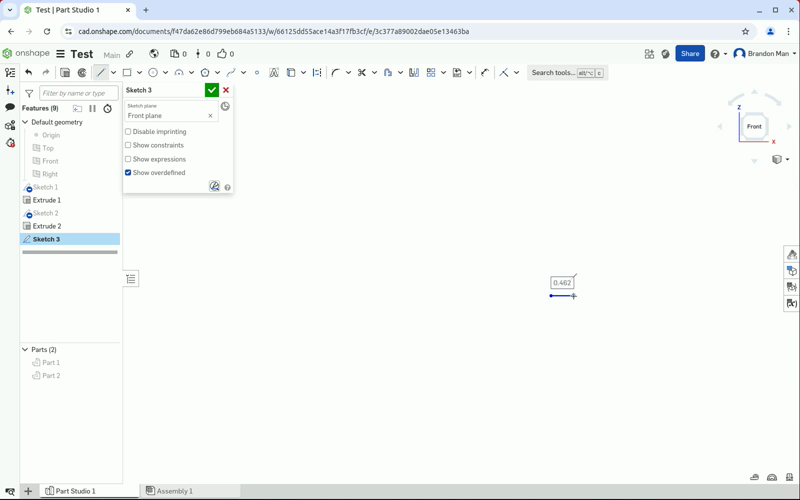
scroll(-6)
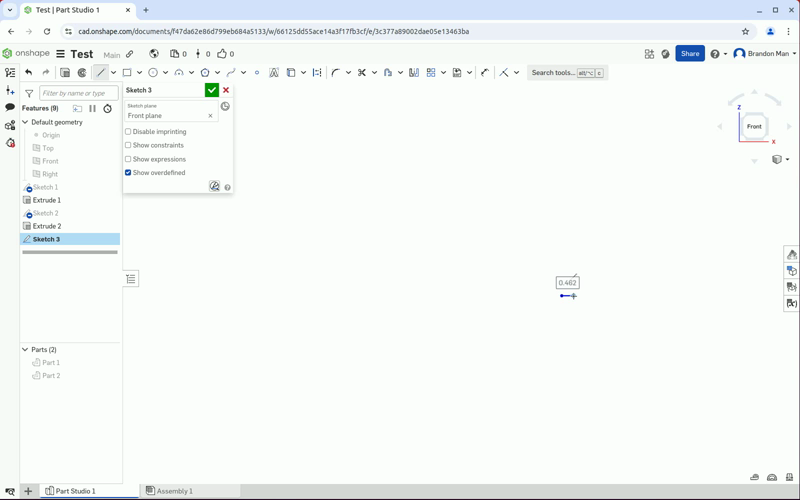
scroll(-6)
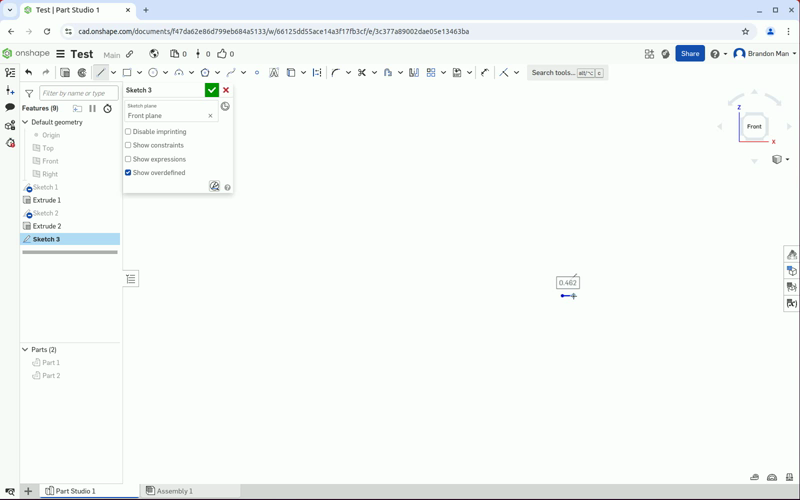
scroll(-6)
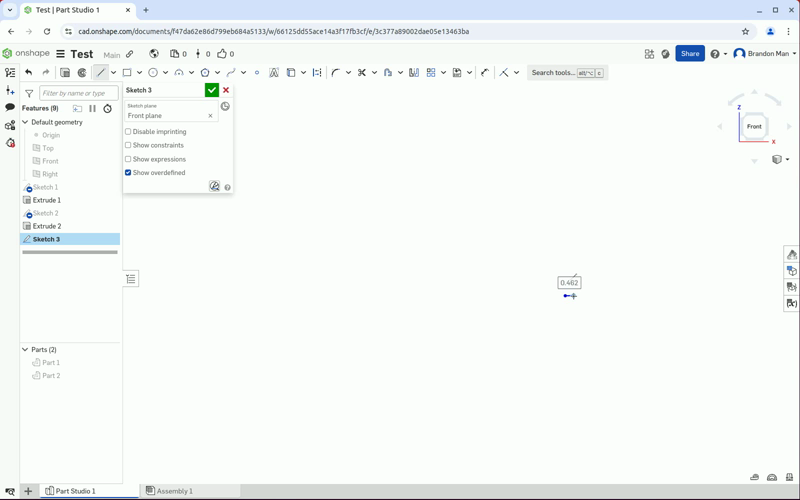
scroll(-6)
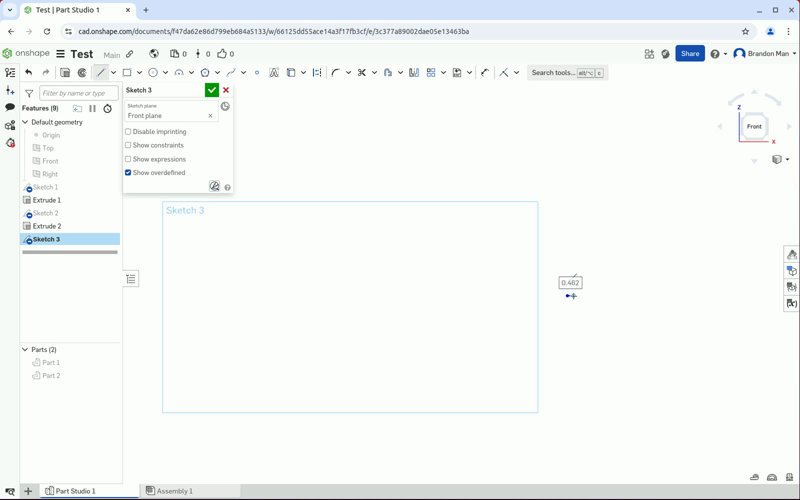
scroll(-6)
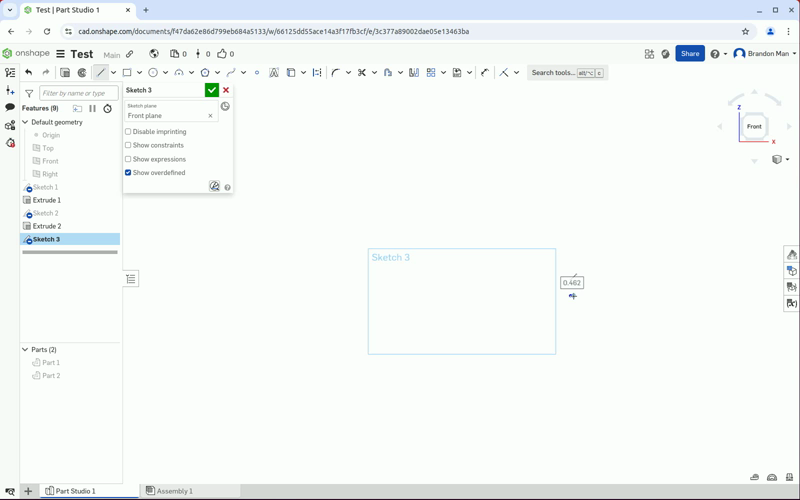
key_up(shift)
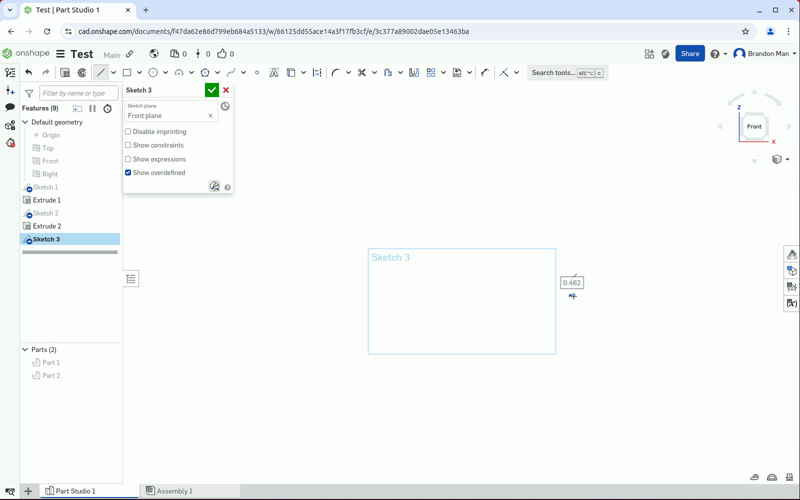
key_down(shift)
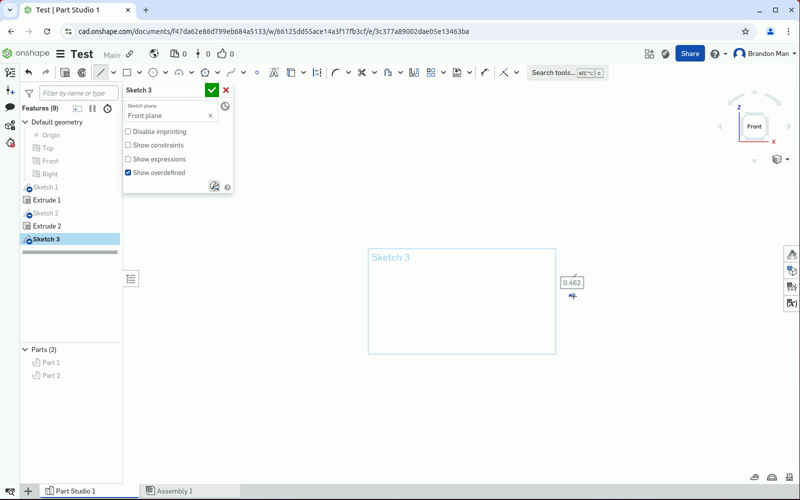
mouse_move(573, 227)
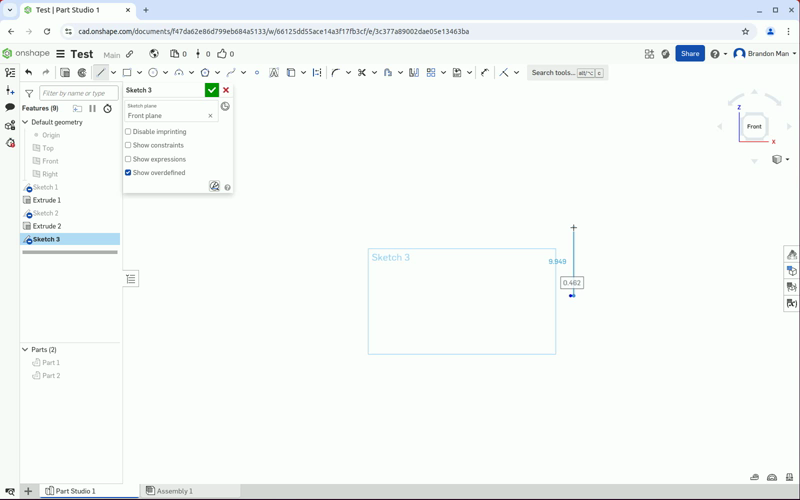
click(573, 227)
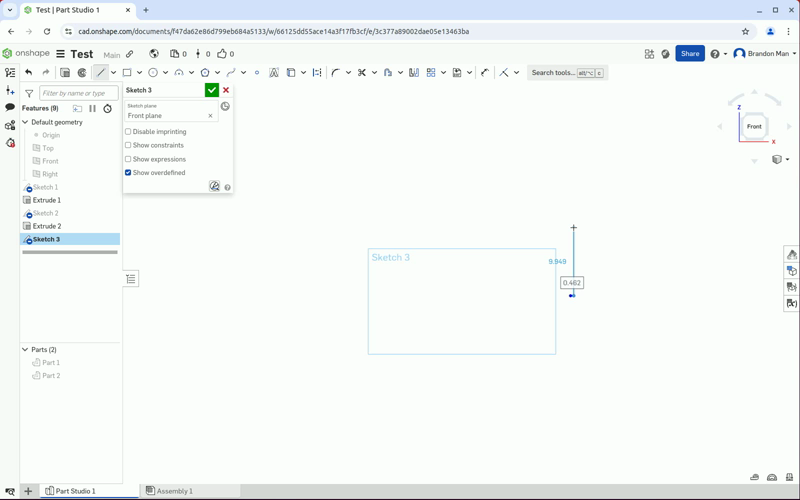
key_up(shift)
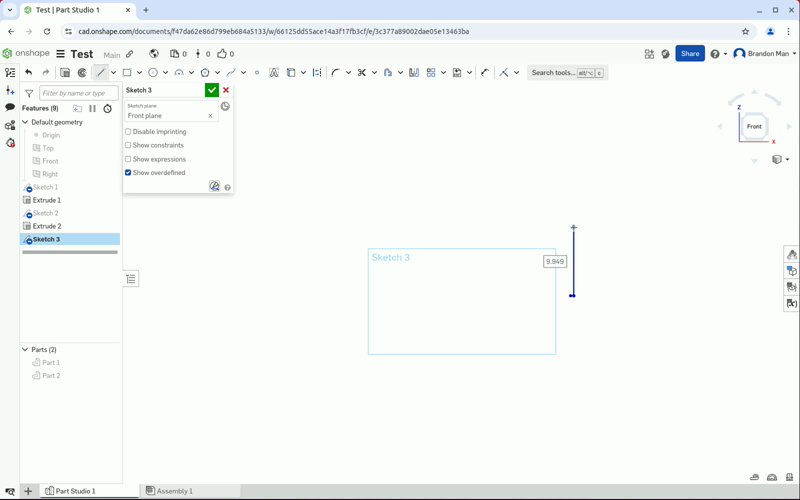
key_down(shift)
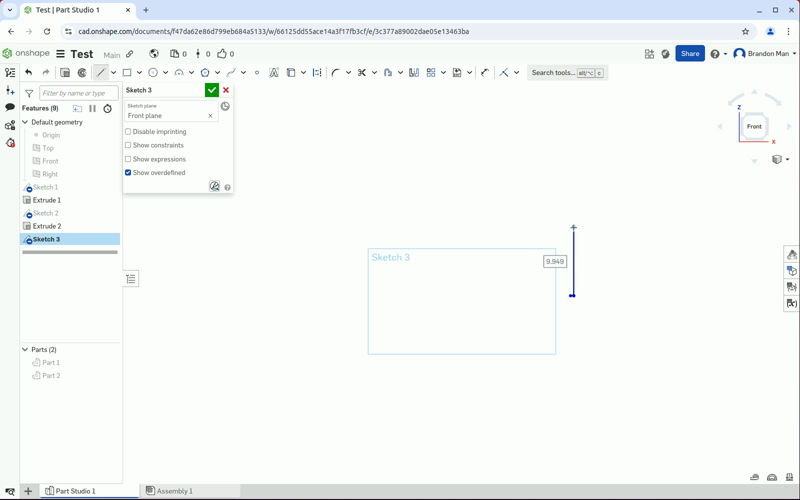
mouse_move(589, 227)
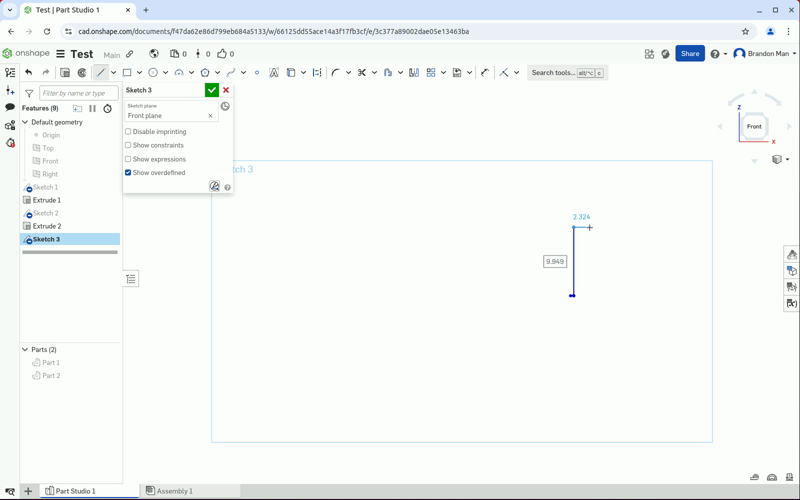
mouse_move(570, 227)
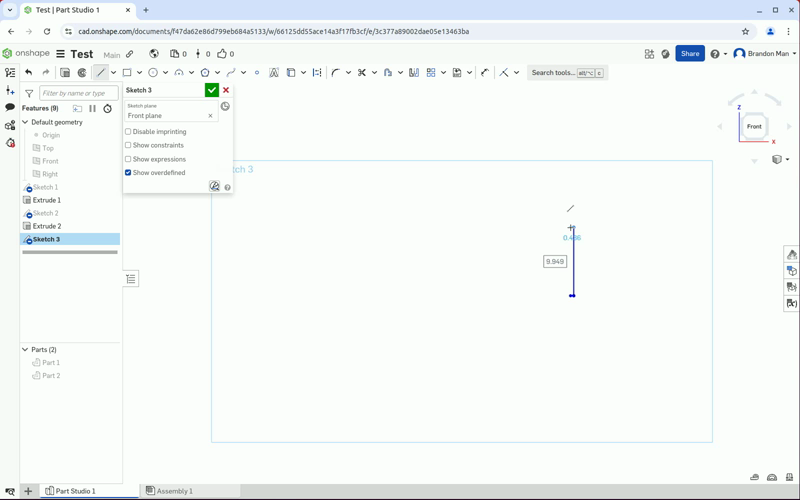
scroll(6)
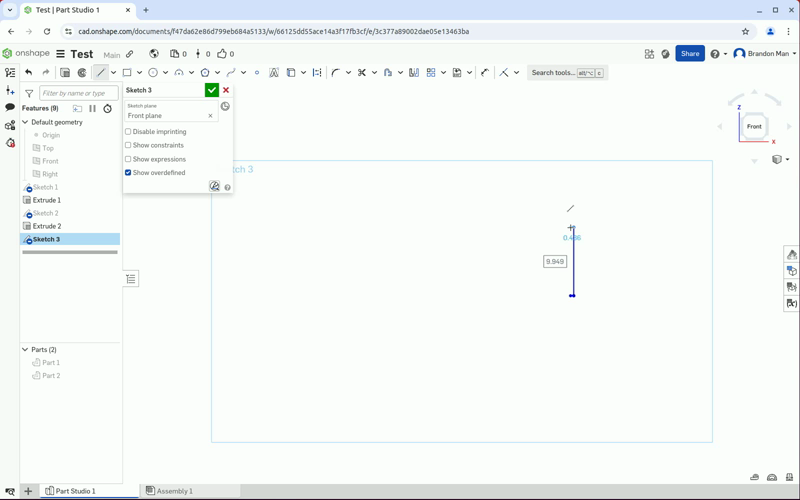
scroll(6)
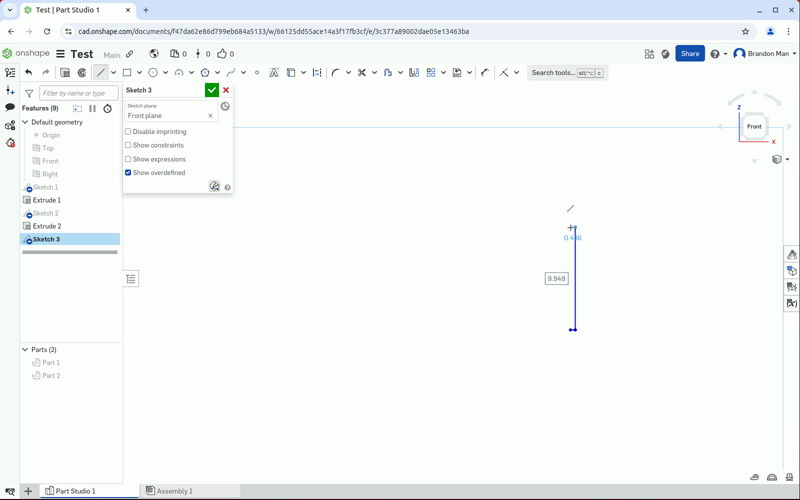
scroll(6)
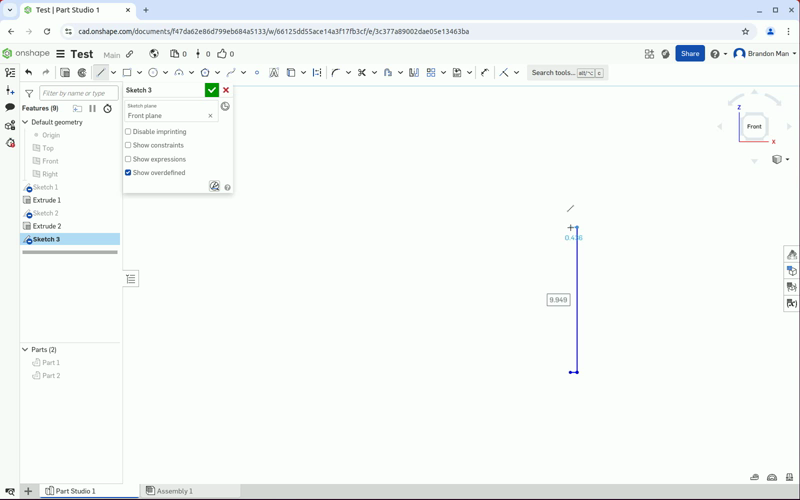
scroll(6)
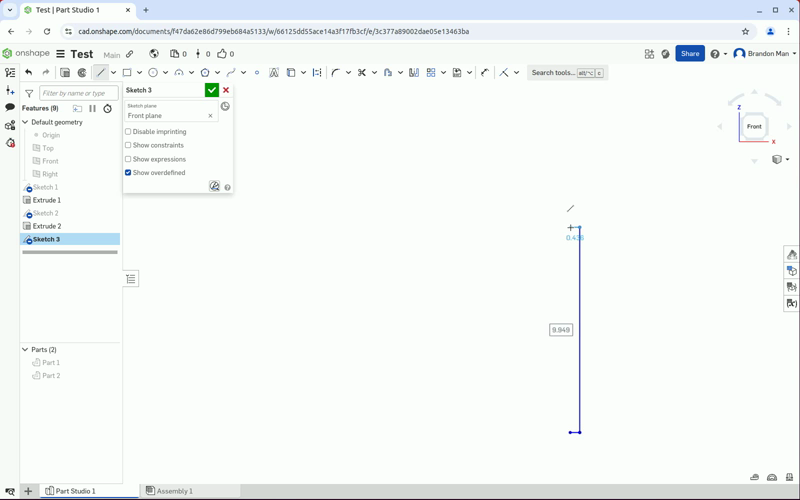
scroll(6)
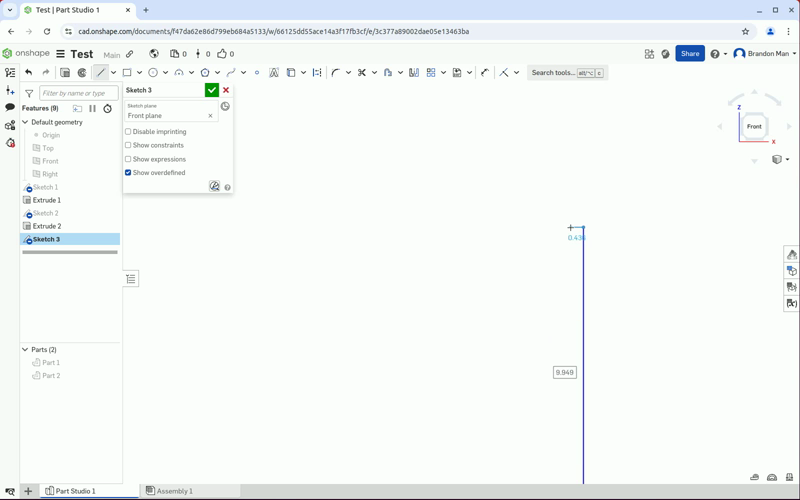
scroll(6)
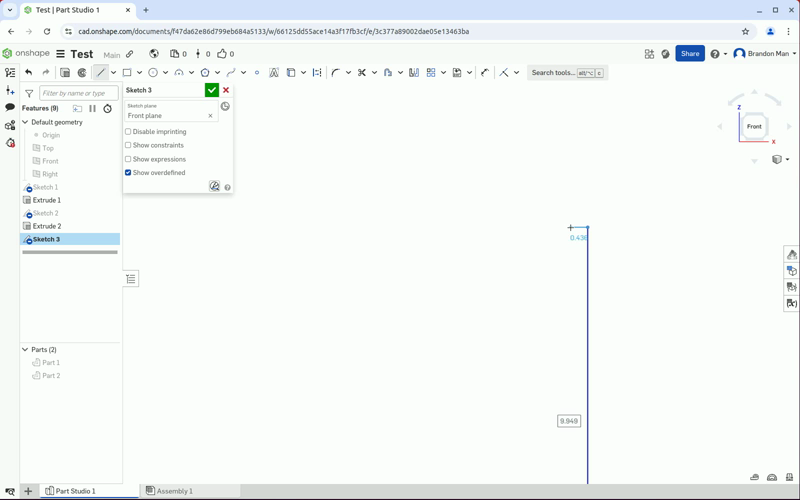
scroll(6)
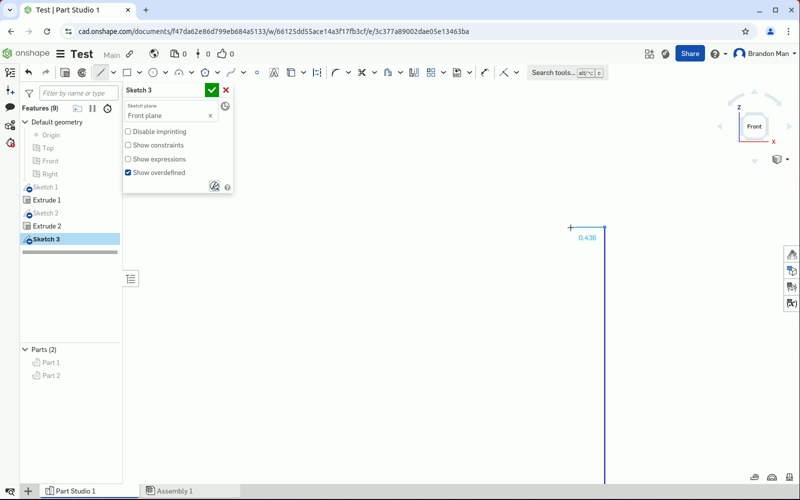
click(570, 227)
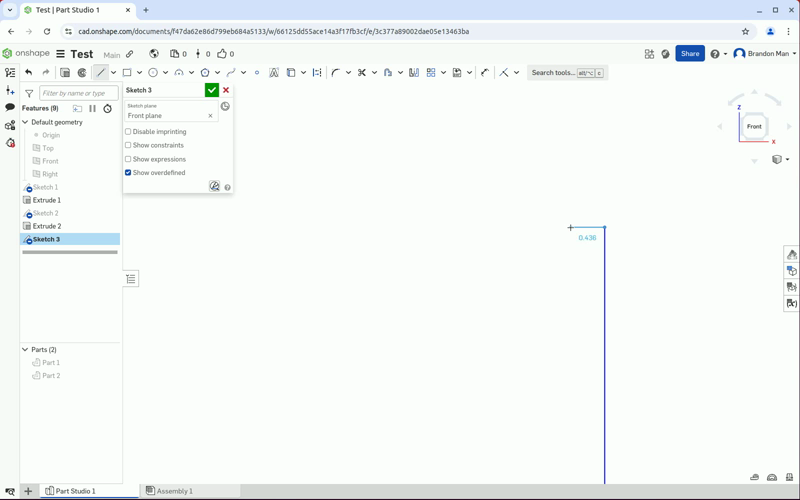
scroll(-6)
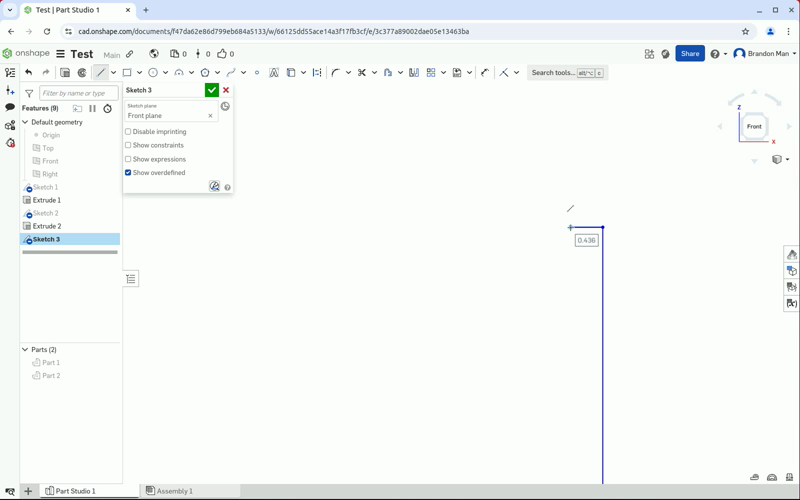
scroll(-6)
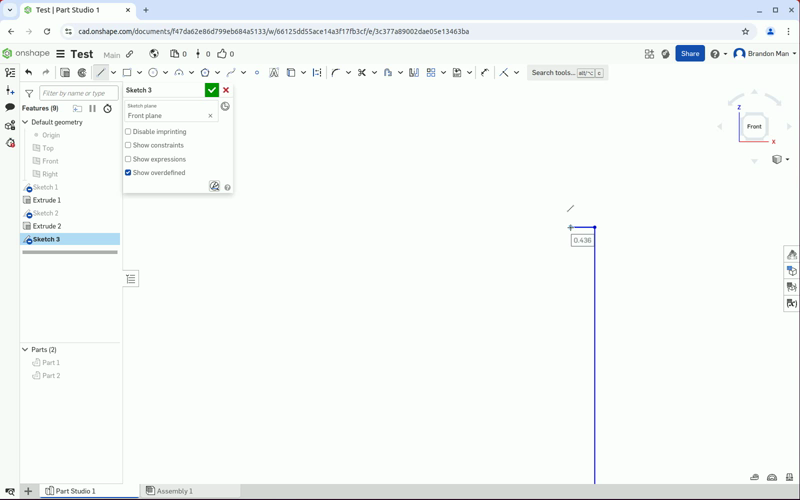
scroll(-6)
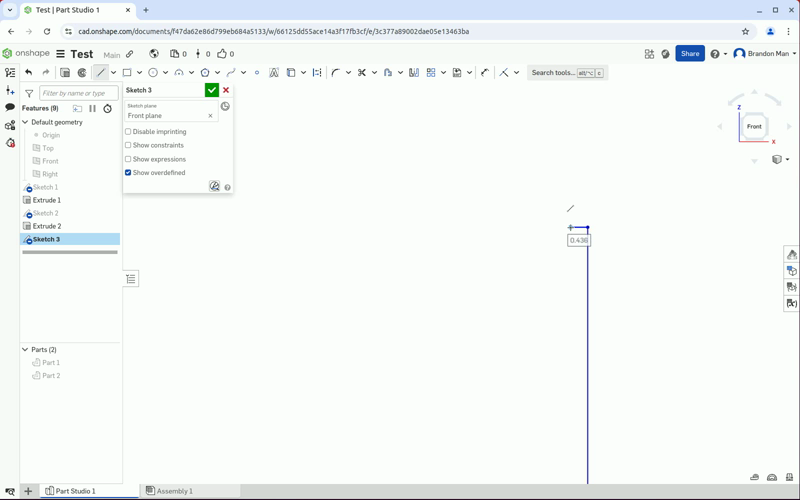
scroll(-6)
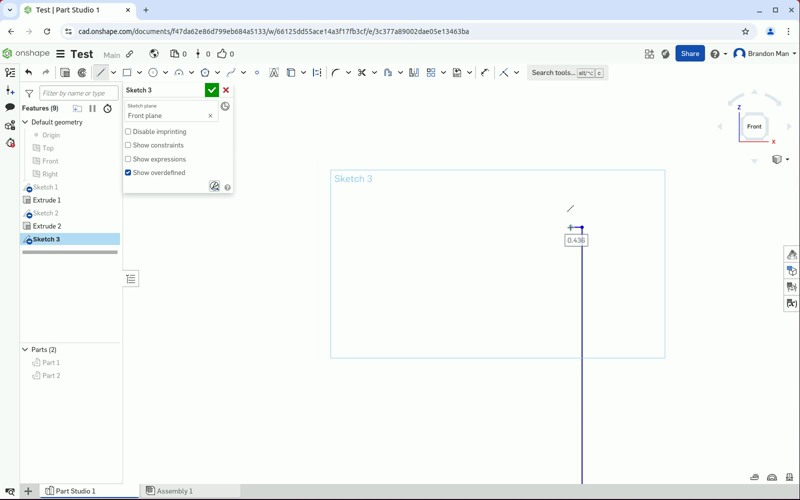
scroll(-6)
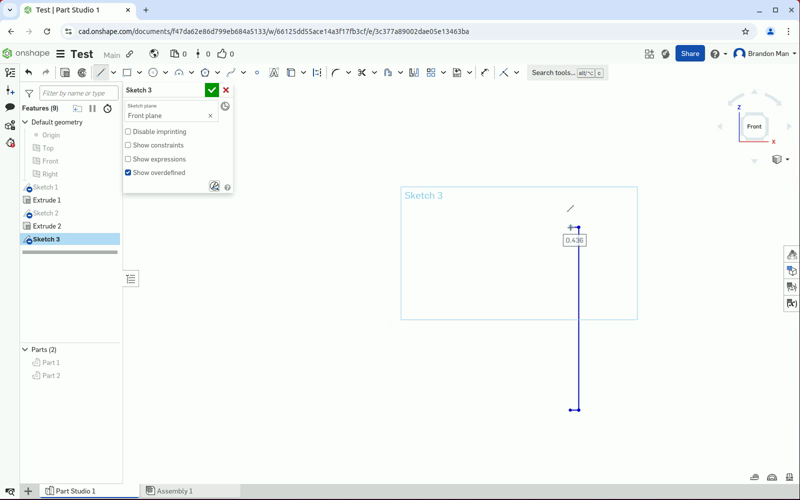
scroll(-6)
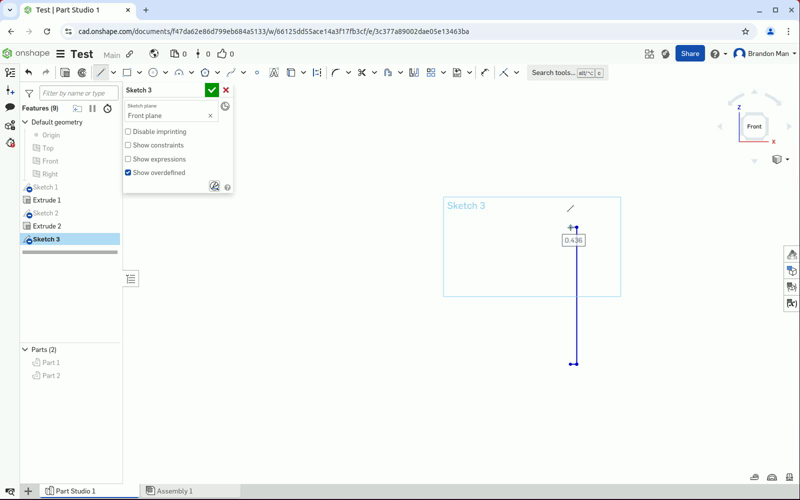
scroll(-6)
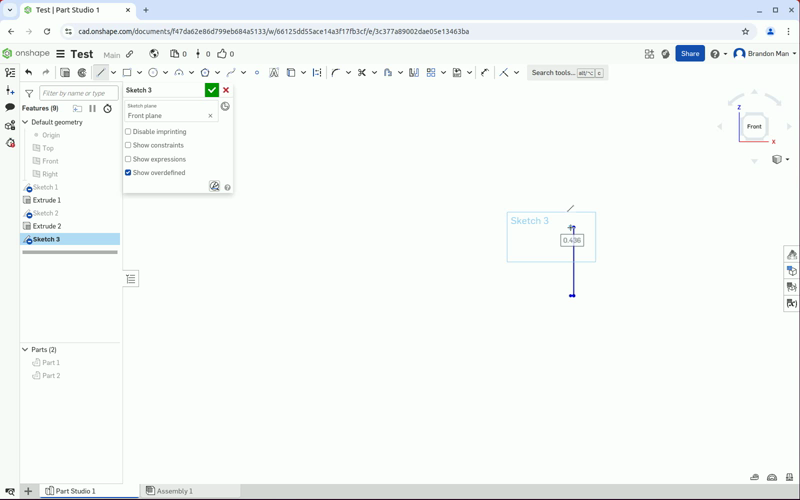
key_up(shift)
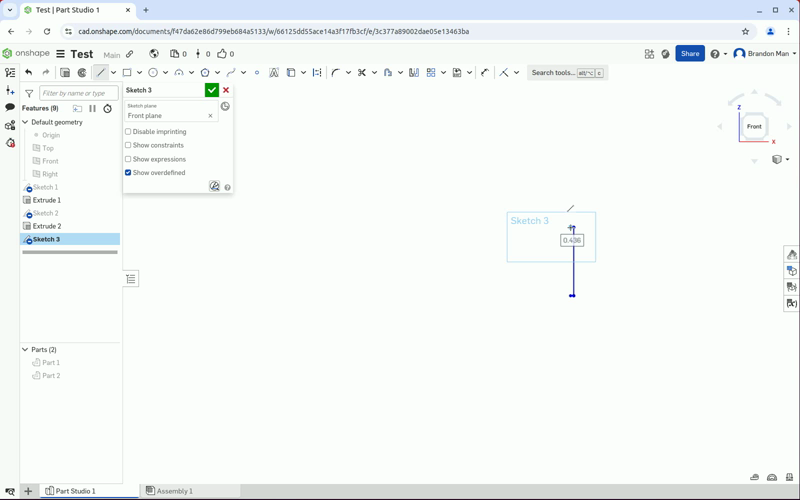
key_down(shift)
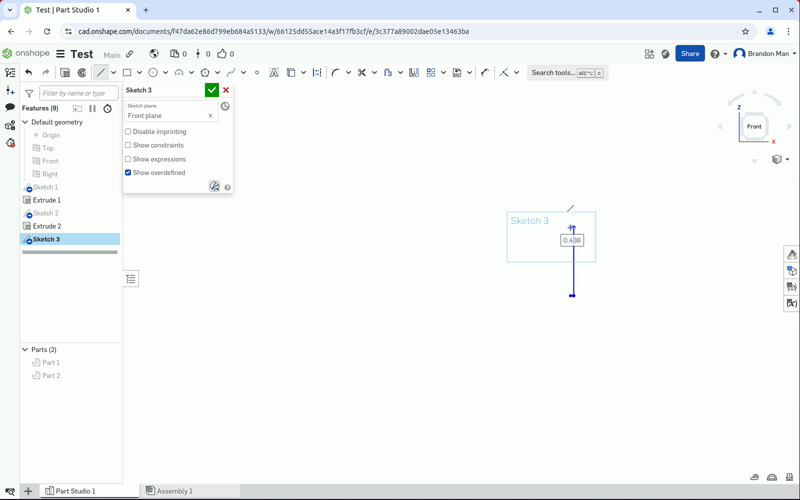
mouse_move(570, 295)
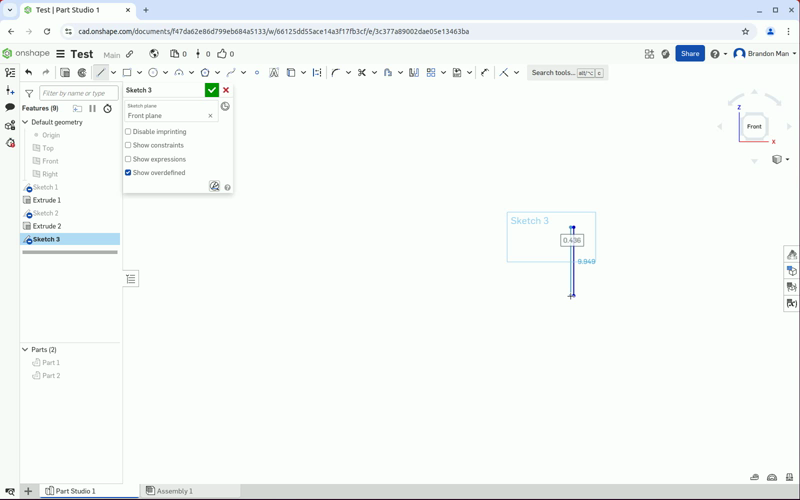
scroll(6)
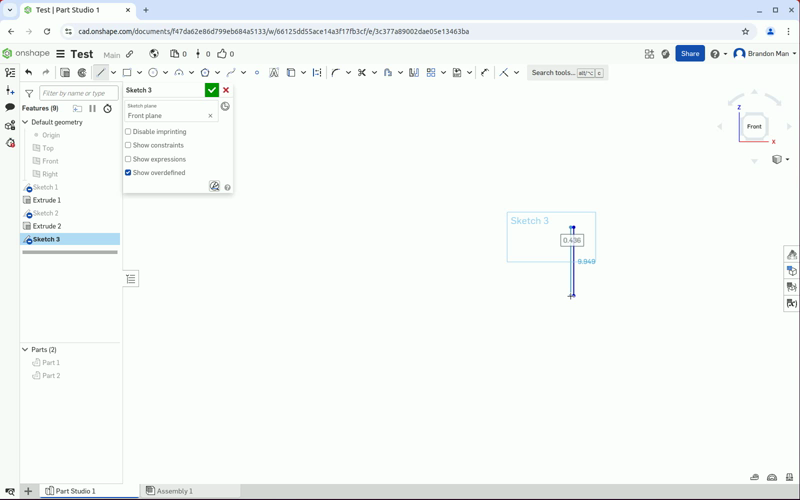
scroll(6)
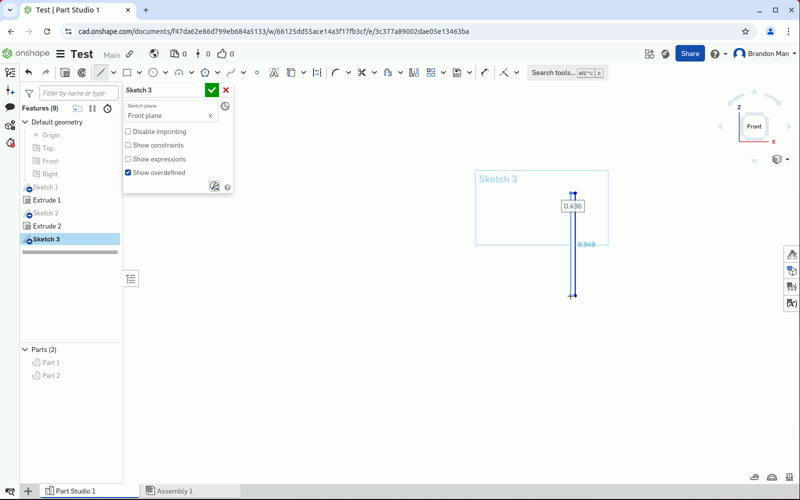
scroll(6)
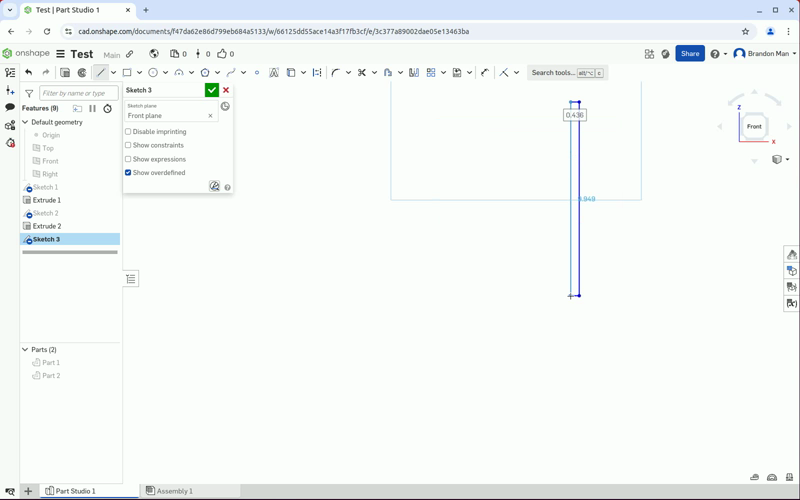
scroll(6)
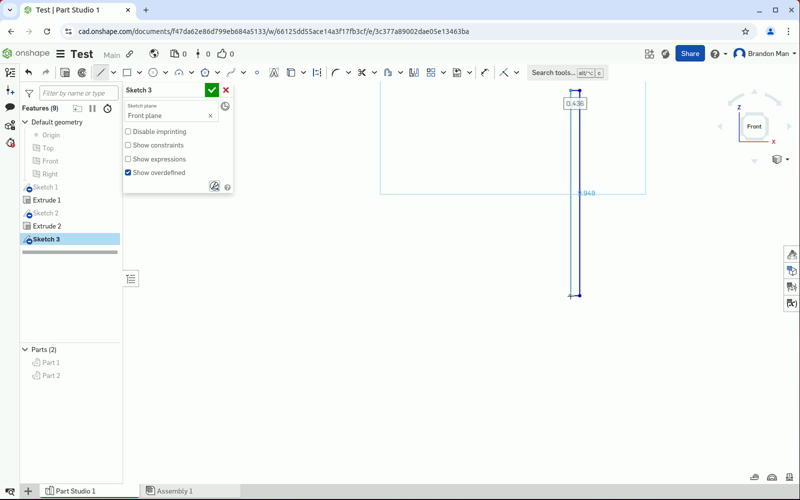
scroll(6)
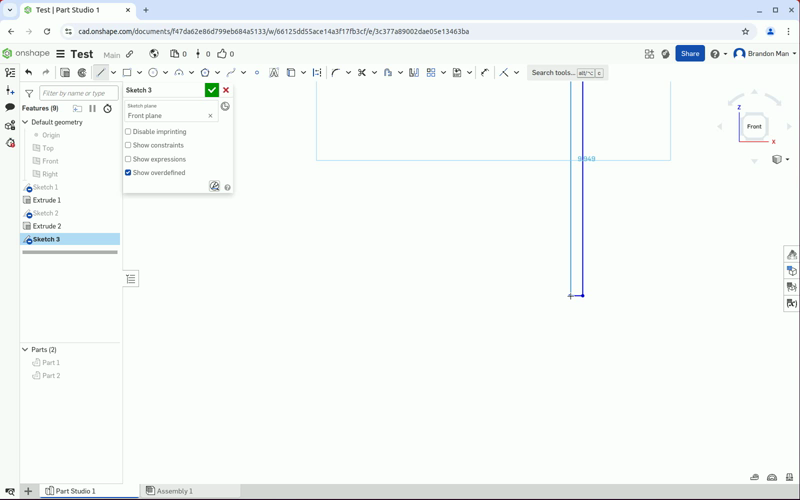
scroll(6)
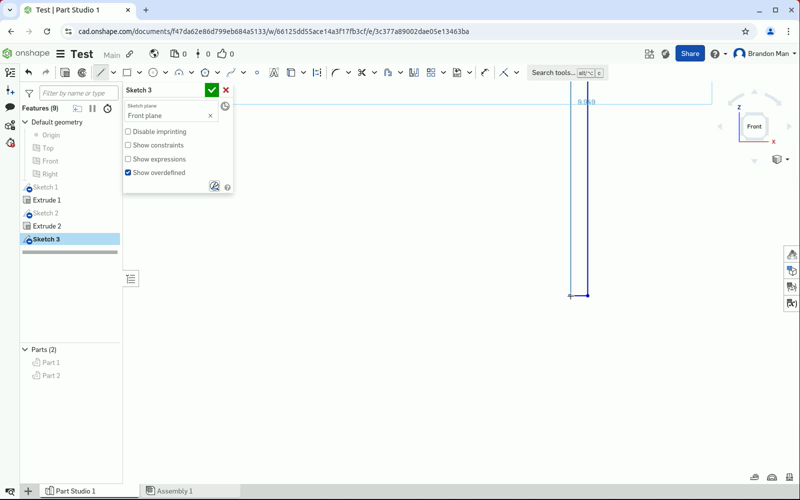
scroll(6)
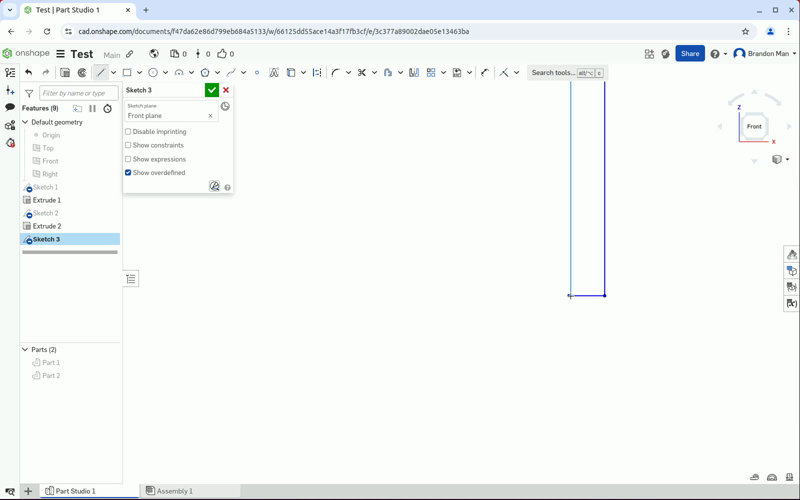
key_up(shift)
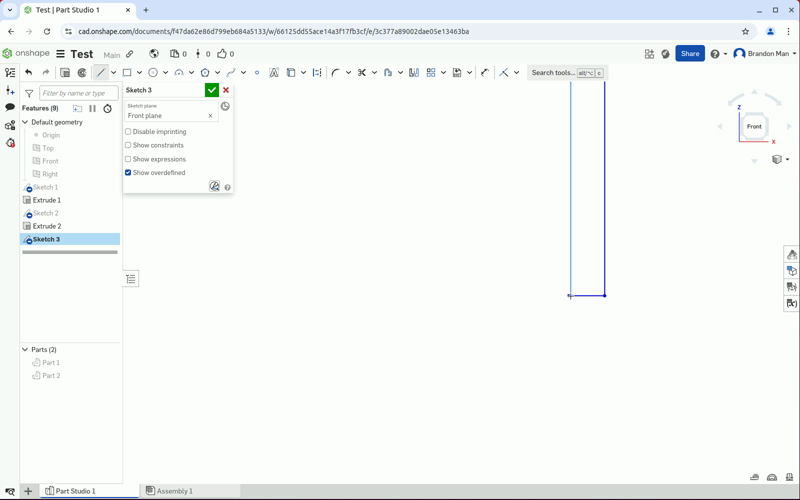
click(570, 295)
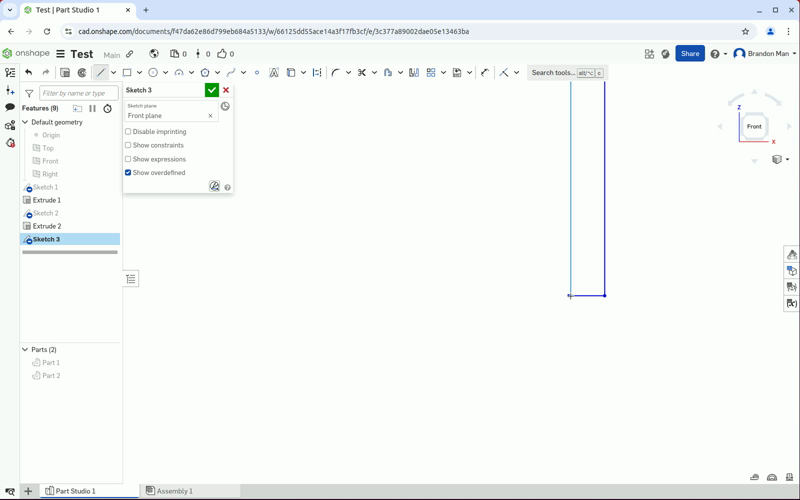
scroll(-6)
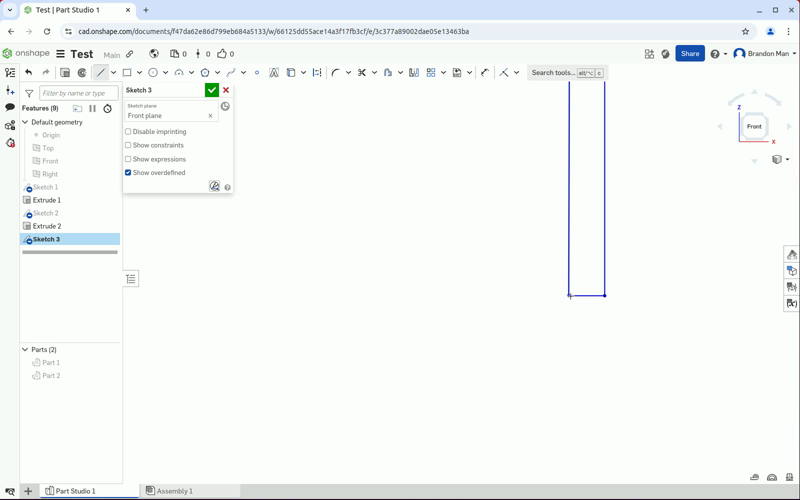
scroll(-6)
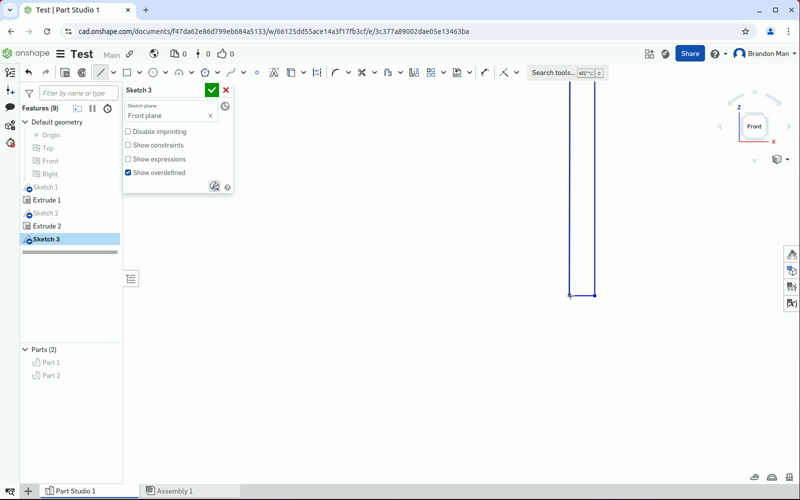
scroll(-6)
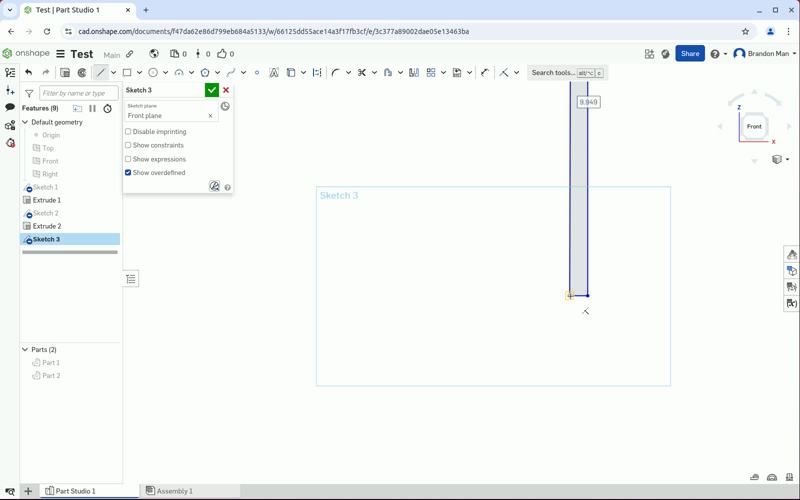
scroll(-6)
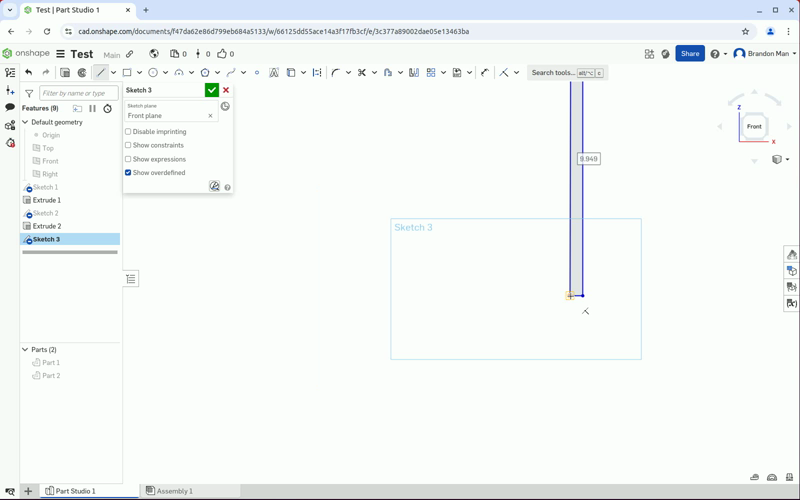
scroll(-6)
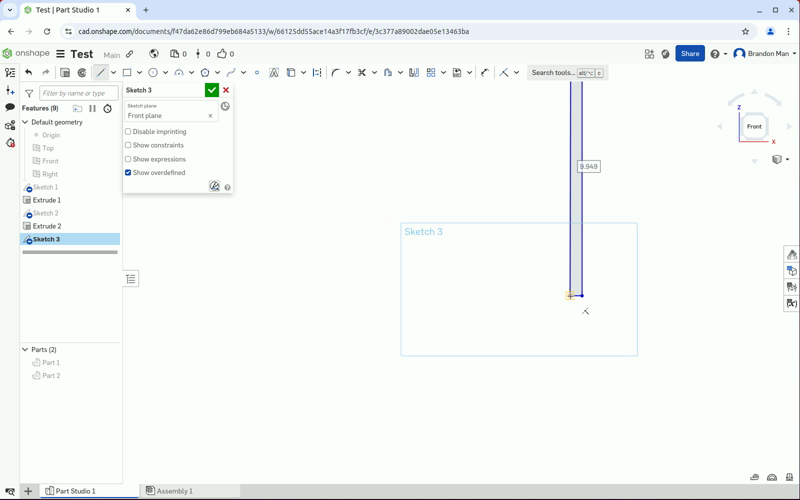
scroll(-6)
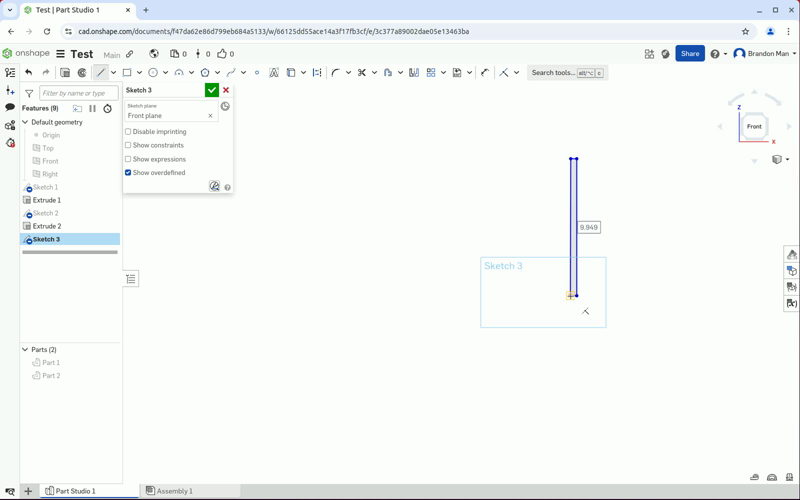
scroll(-6)
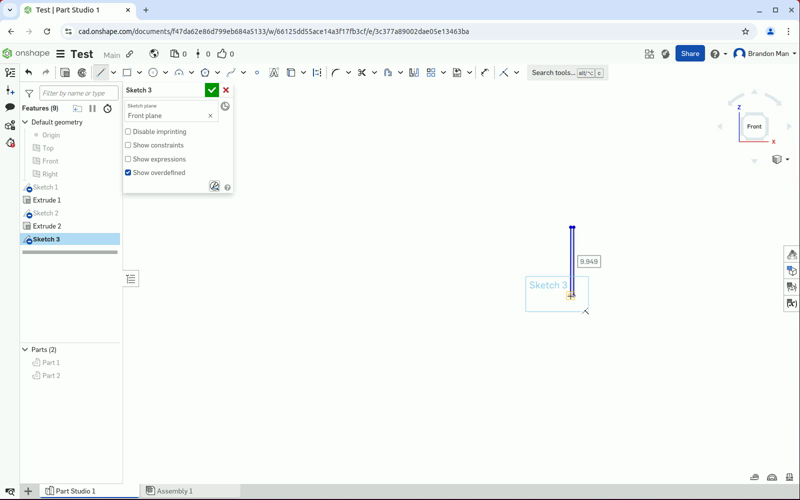
key(esc)
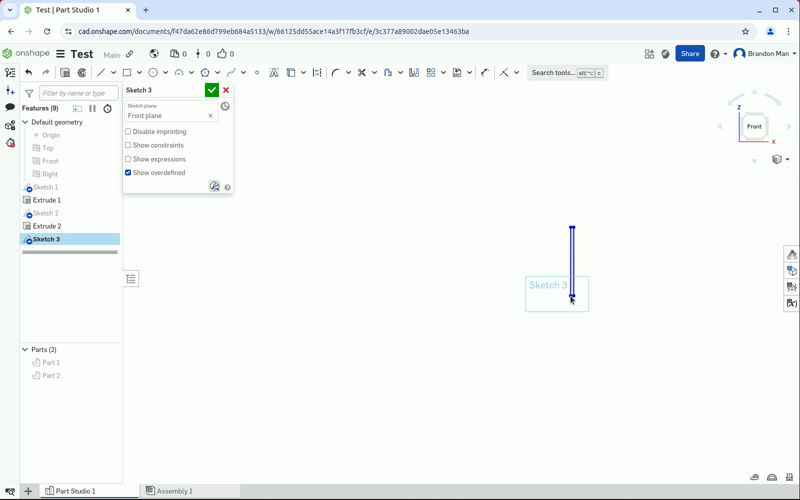
mouse_move(571, 277)
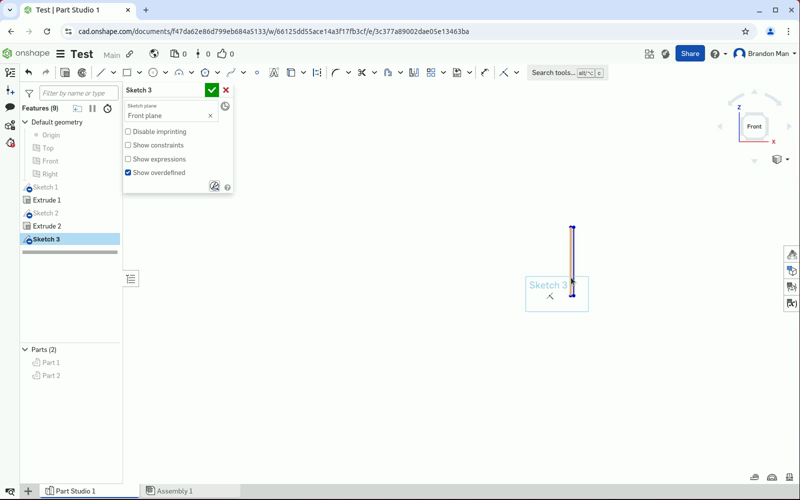
scroll(6)
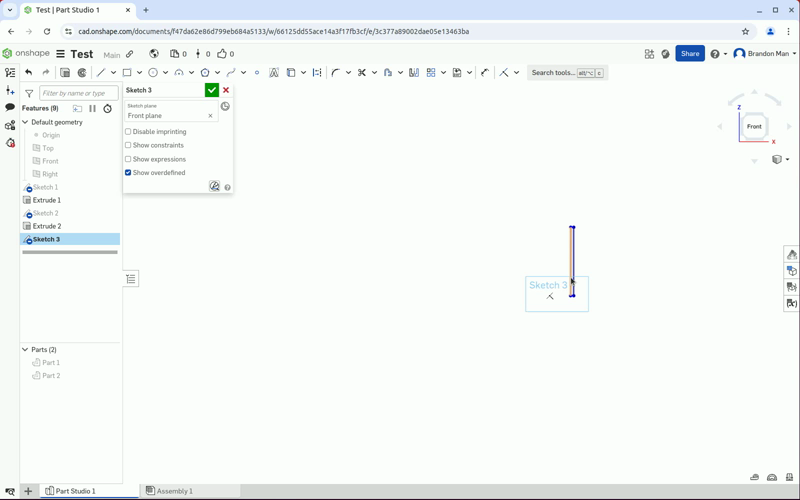
scroll(6)
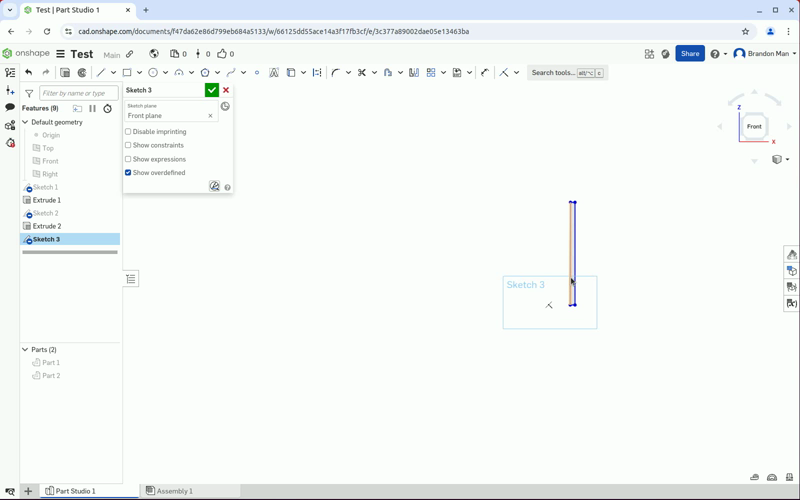
scroll(6)
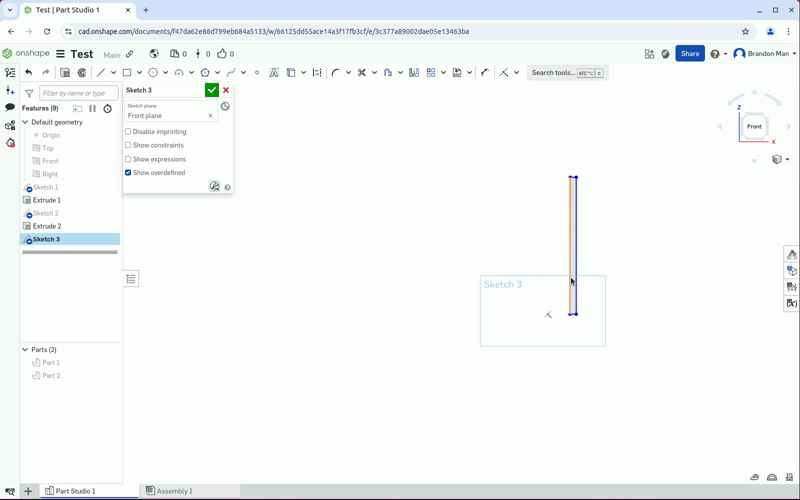
scroll(6)
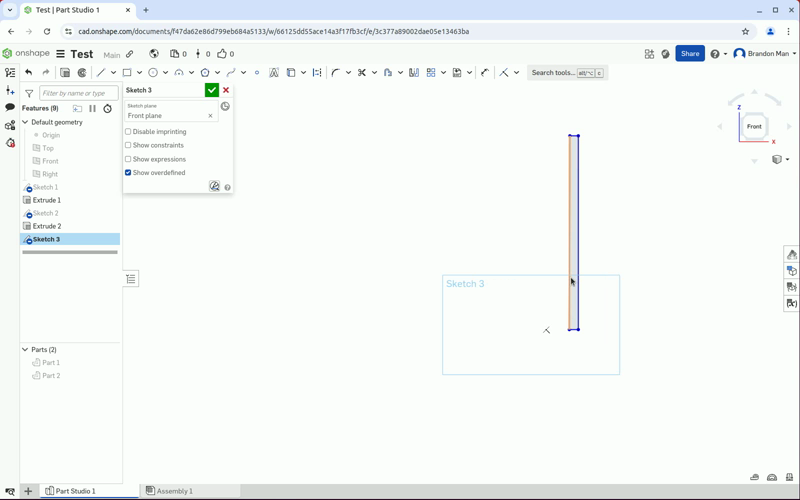
scroll(6)
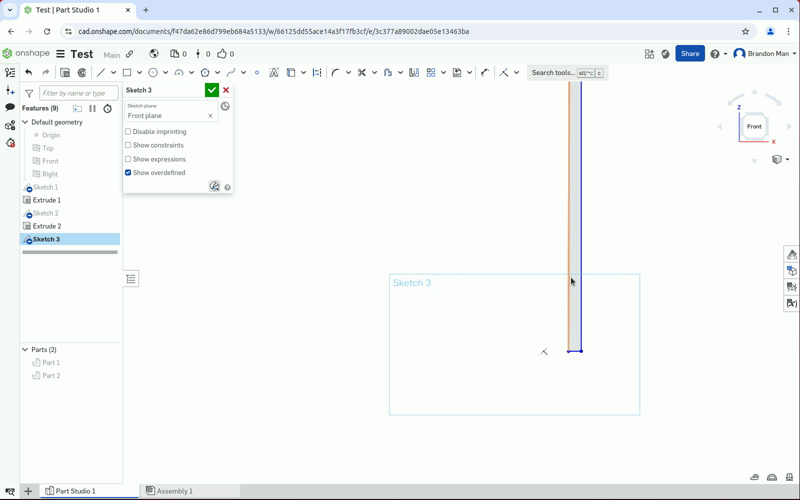
scroll(6)
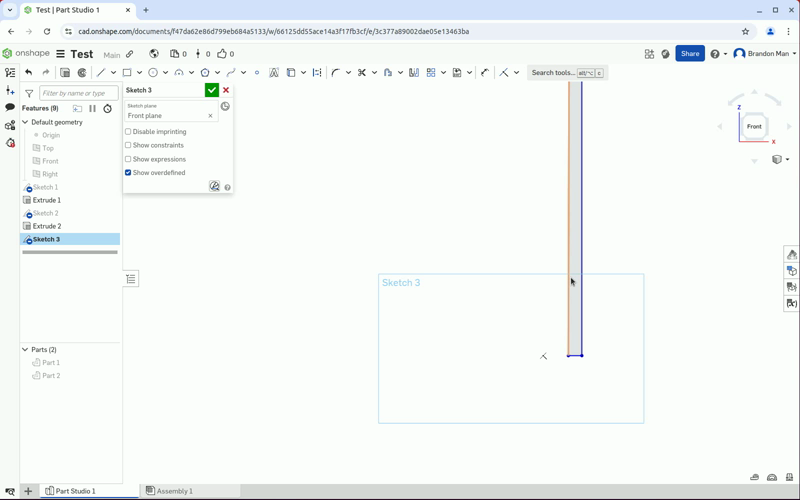
scroll(6)
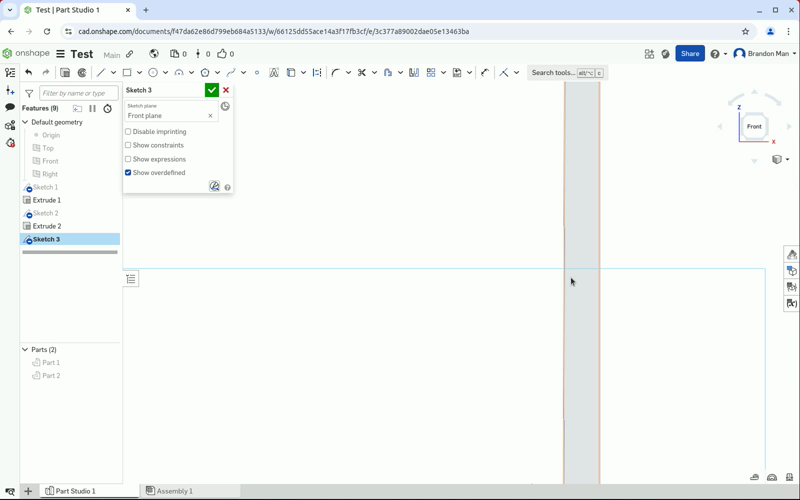
click(571, 277)
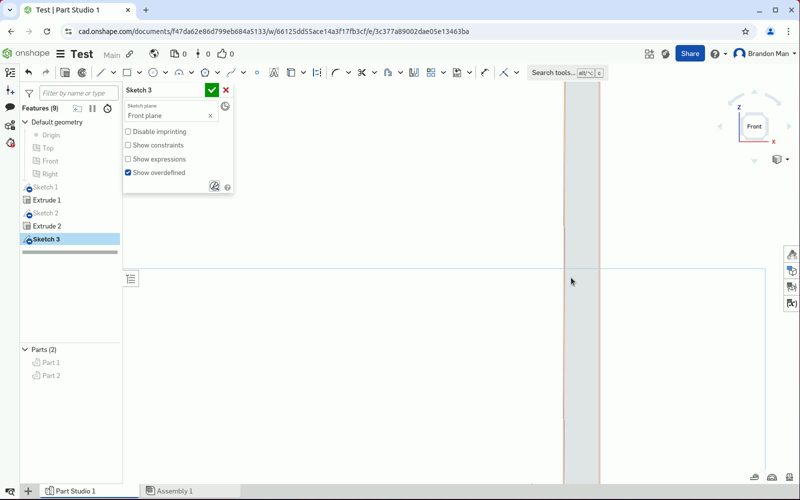
scroll(-6)
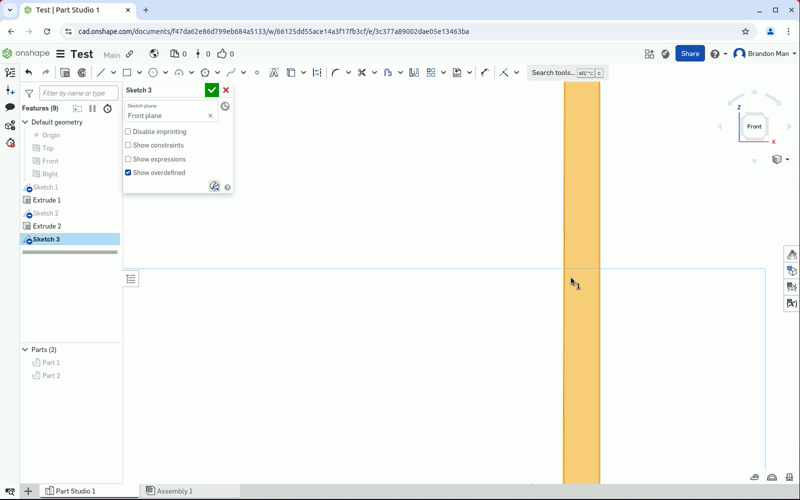
scroll(-6)
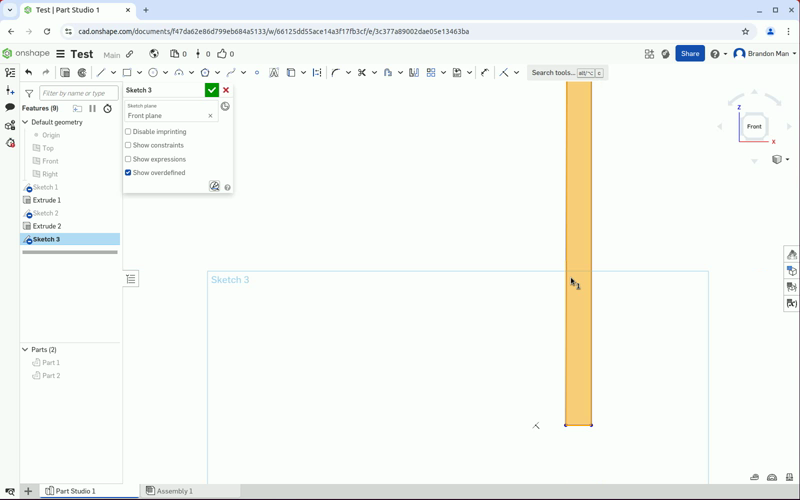
scroll(-6)
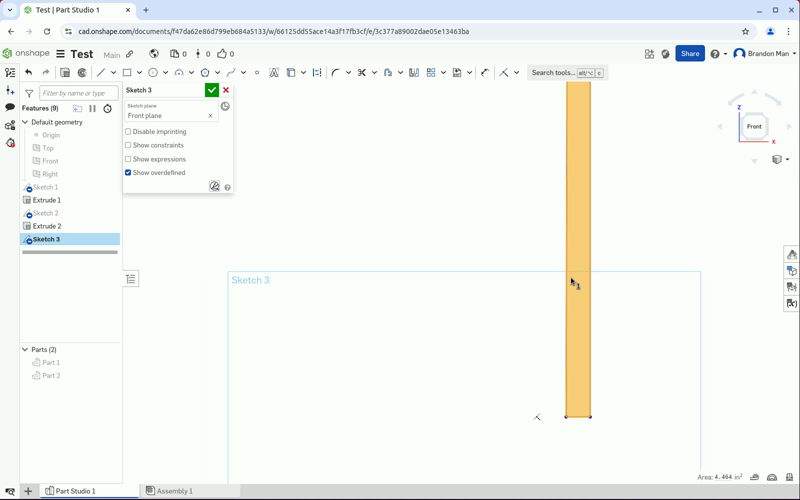
scroll(-6)
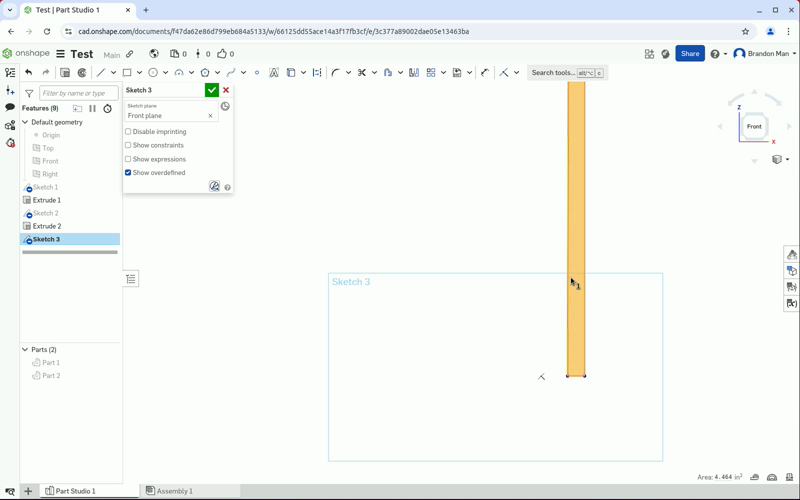
scroll(-6)
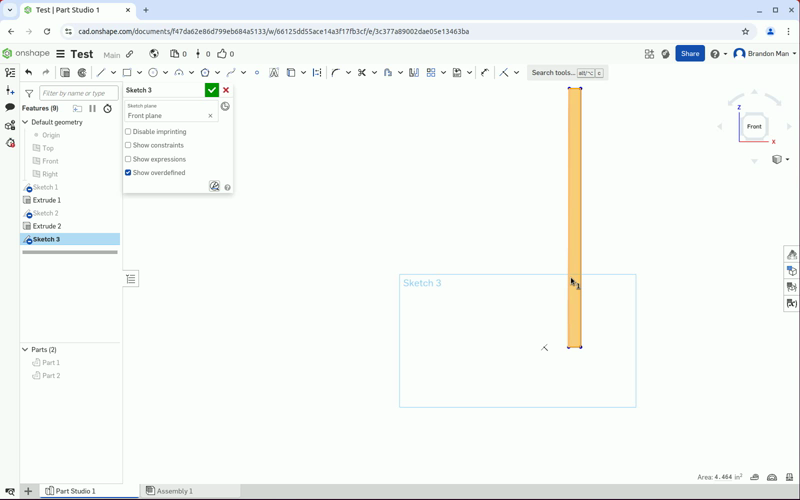
scroll(-6)
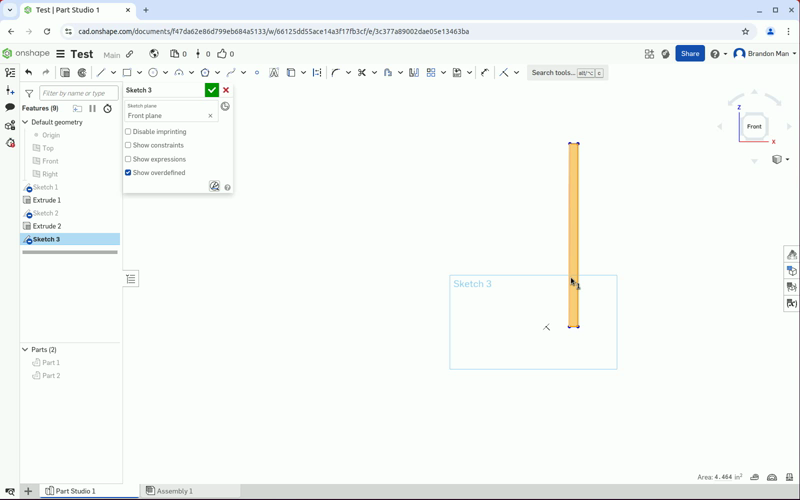
scroll(-6)
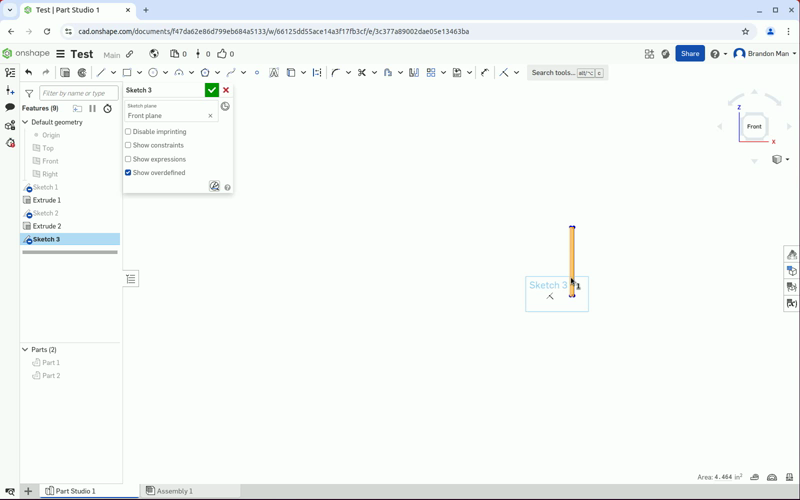
mouse_move(73, 352)
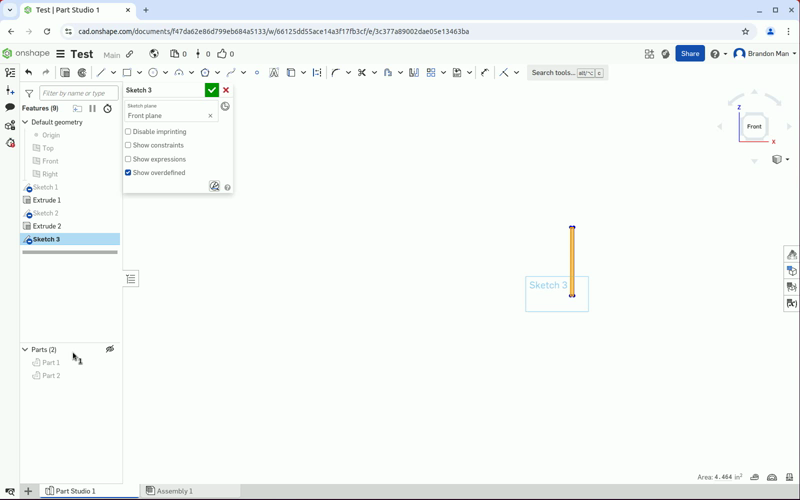
key(shift+y)
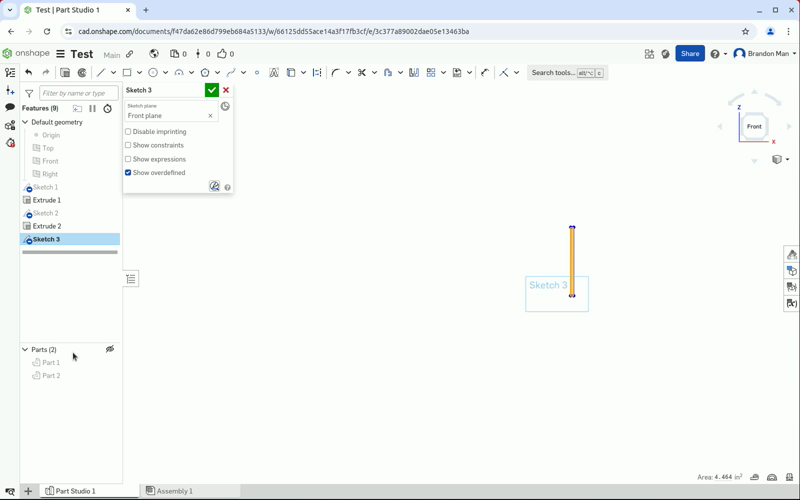
key(shift+e)
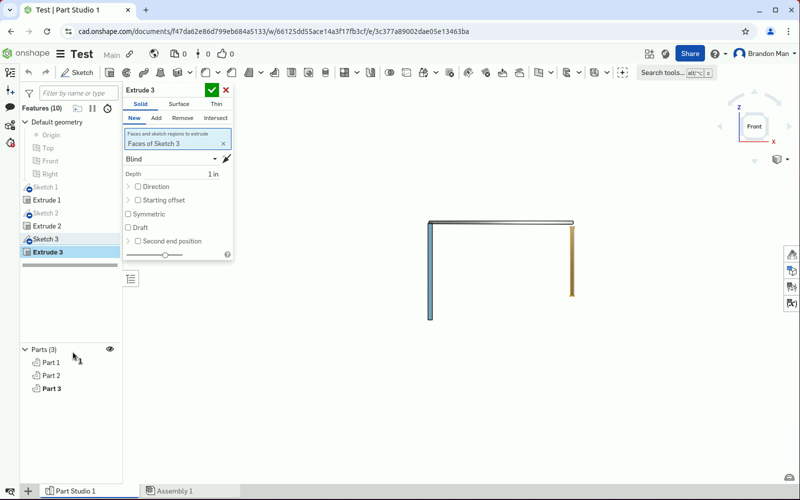
mouse_move(143, 106)
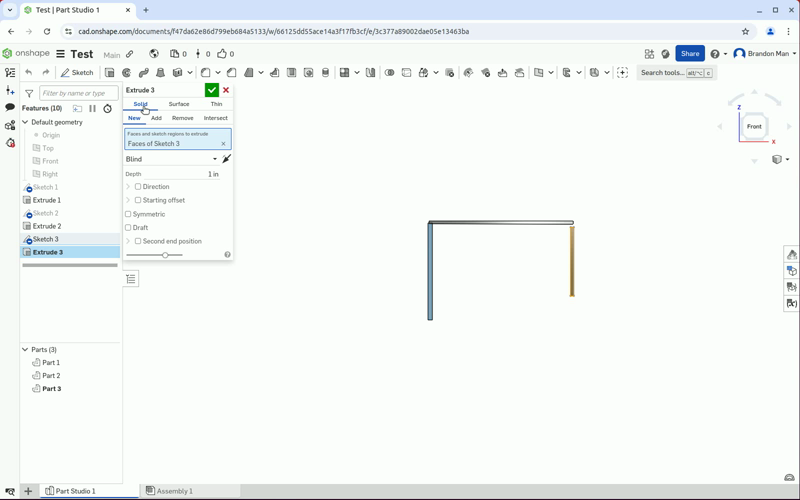
click(143, 106)
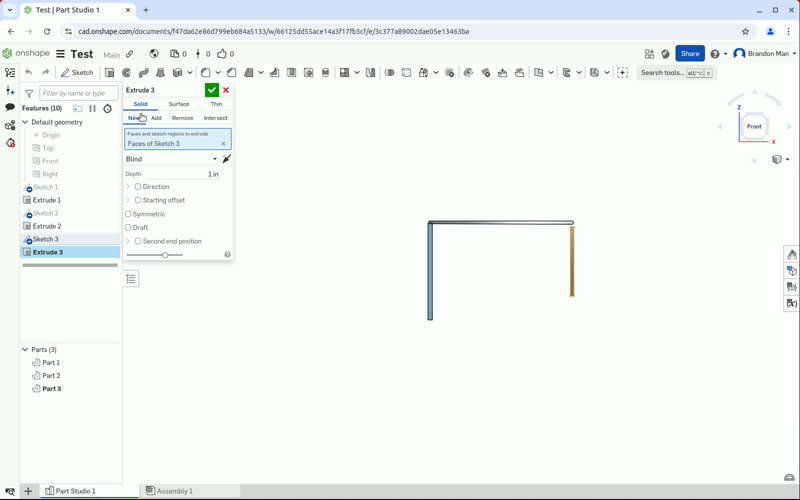
mouse_move(137, 120)
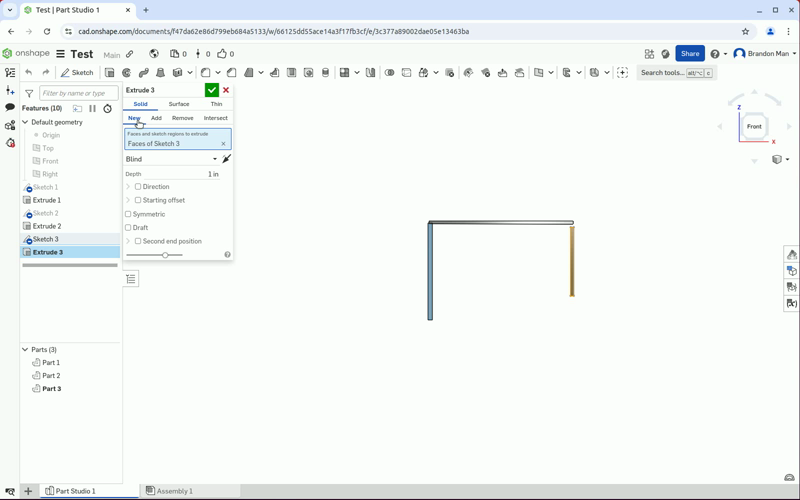
click(137, 120)
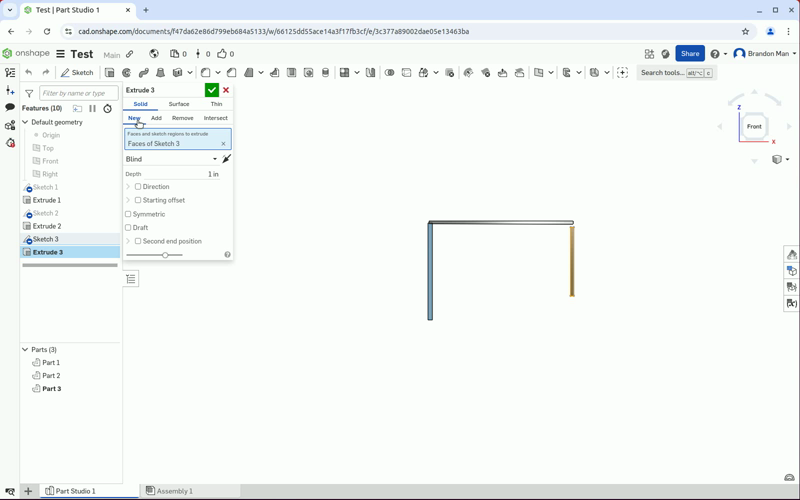
key(tab, 4)
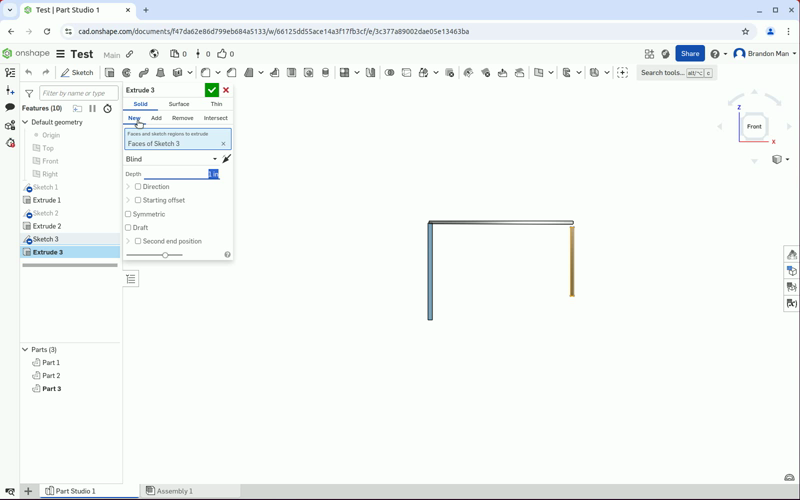
text(1.204)
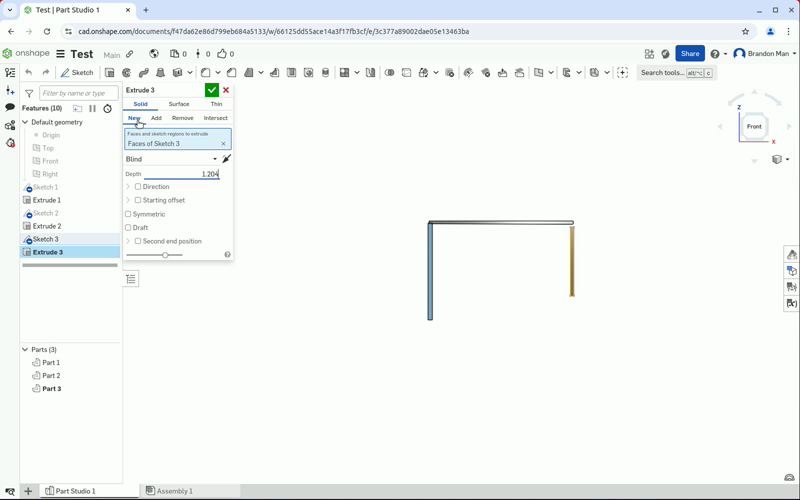
key(enter)
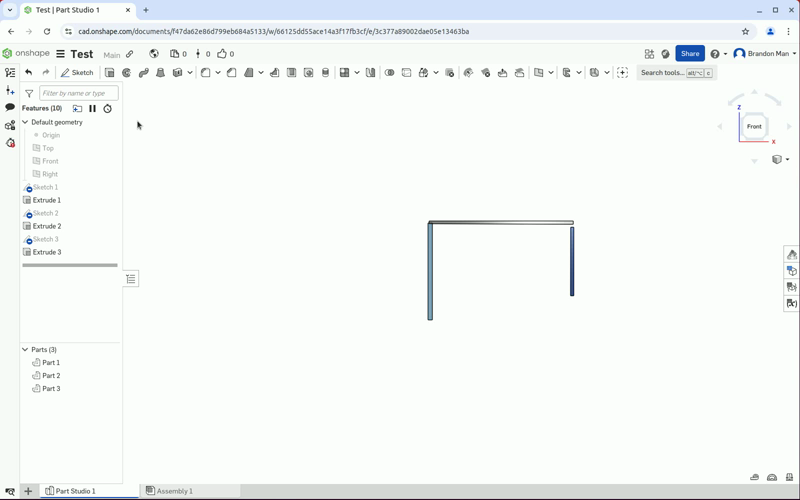
key(shift+h)
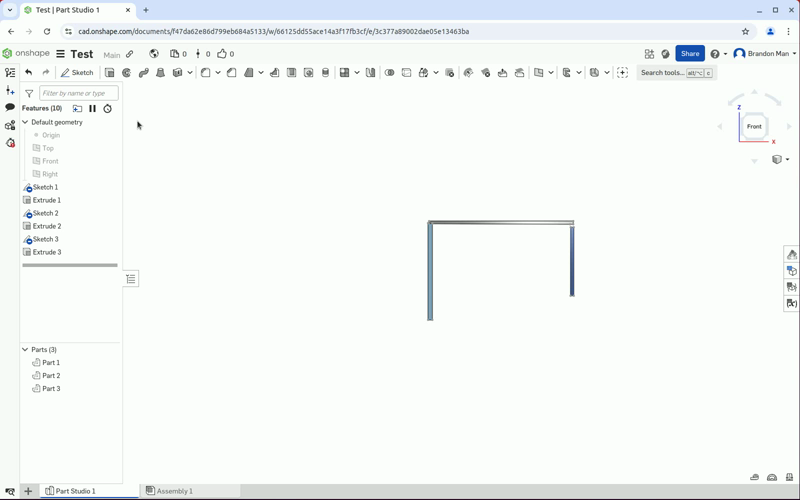
key(shift+h)
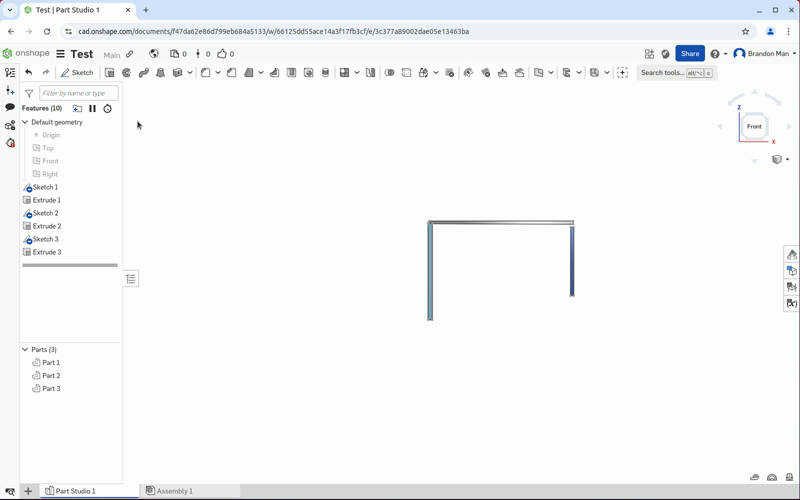
key(shift+7)
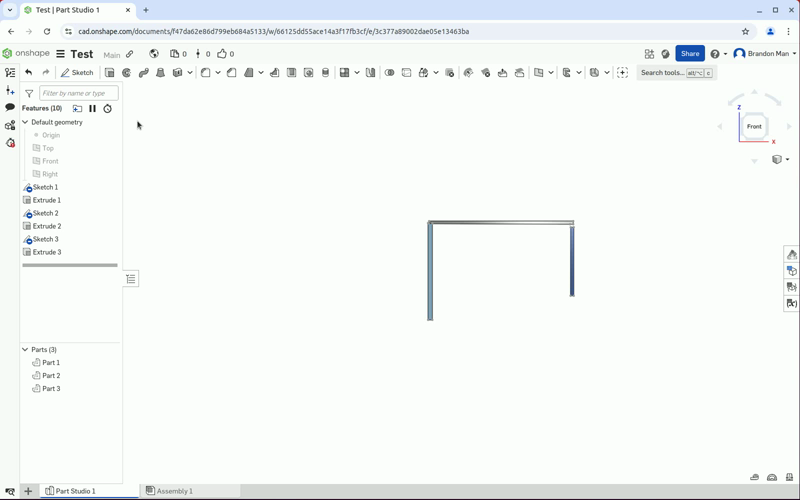
key(left, 2)
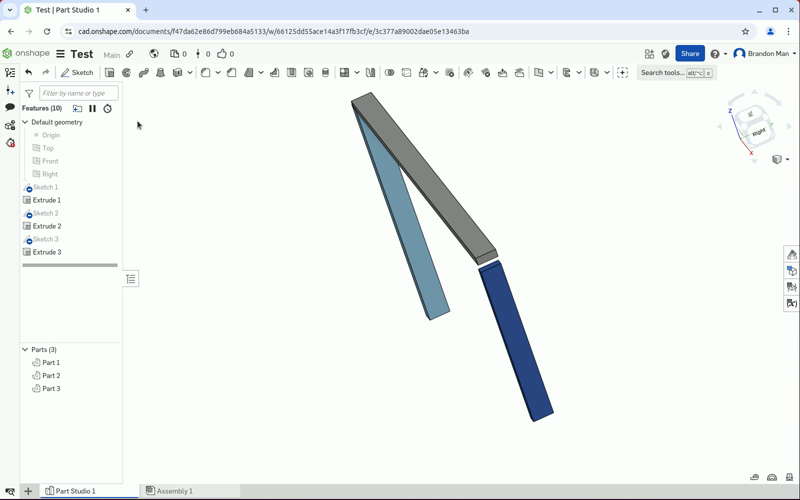
key(down, 2)
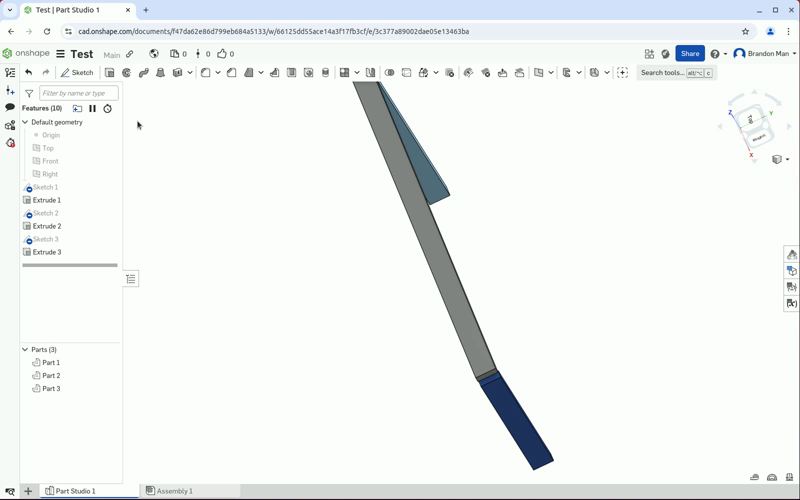
key(up, 2)
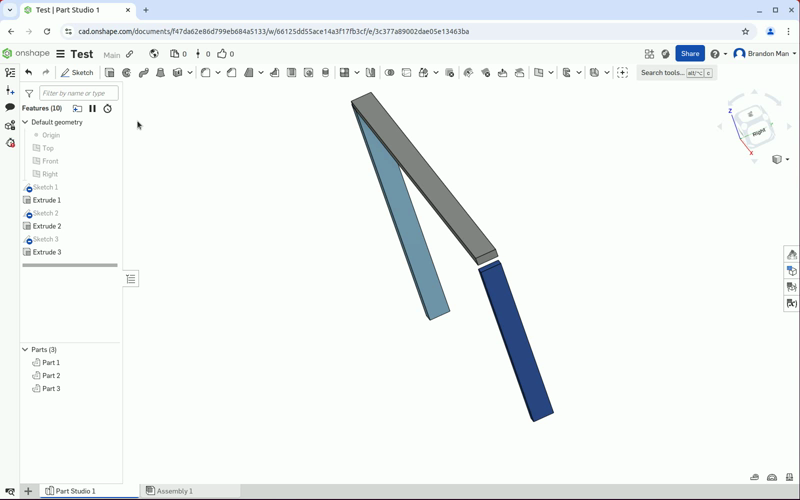
key(right, 2)
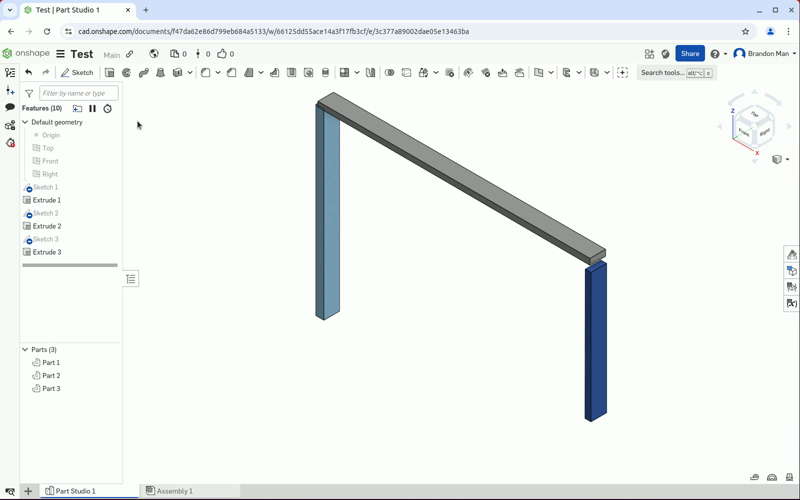
mouse_move(73, 189)
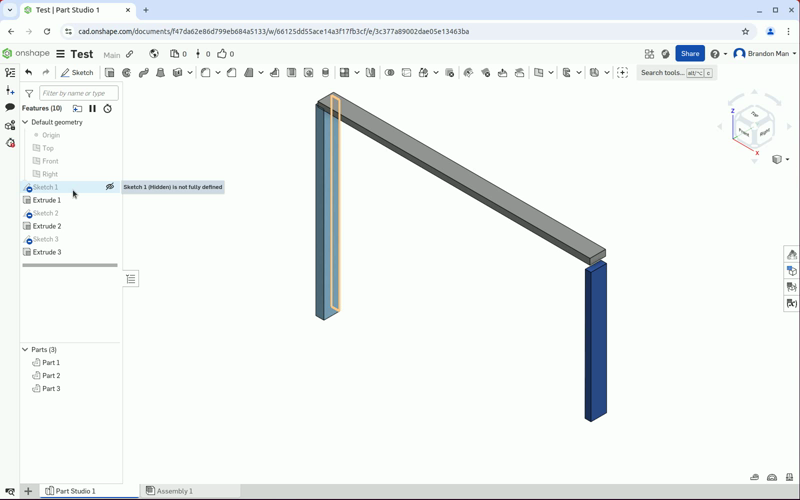
click(73, 189)